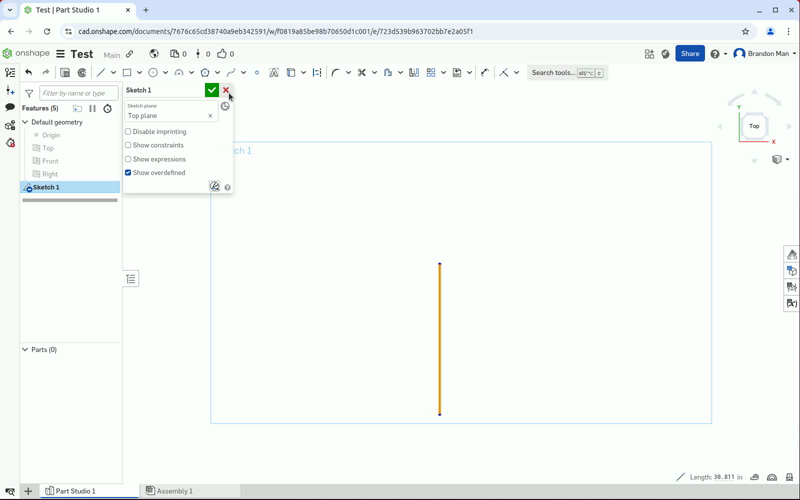
key(shift+h)
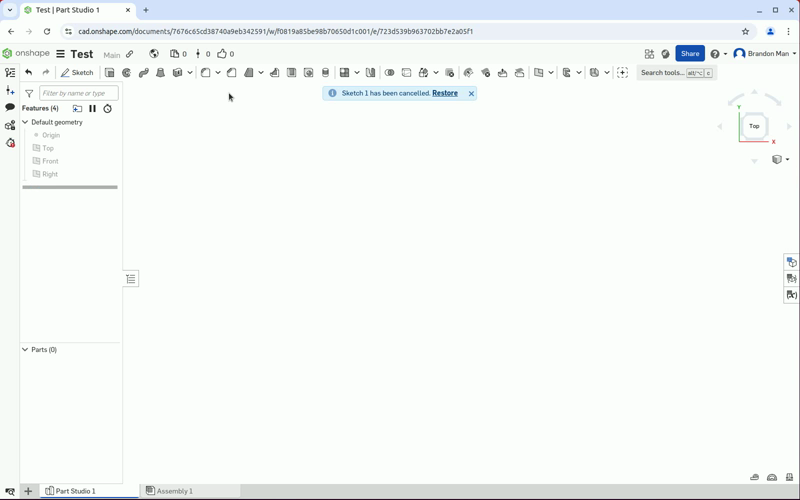
mouse_move(73, 352)
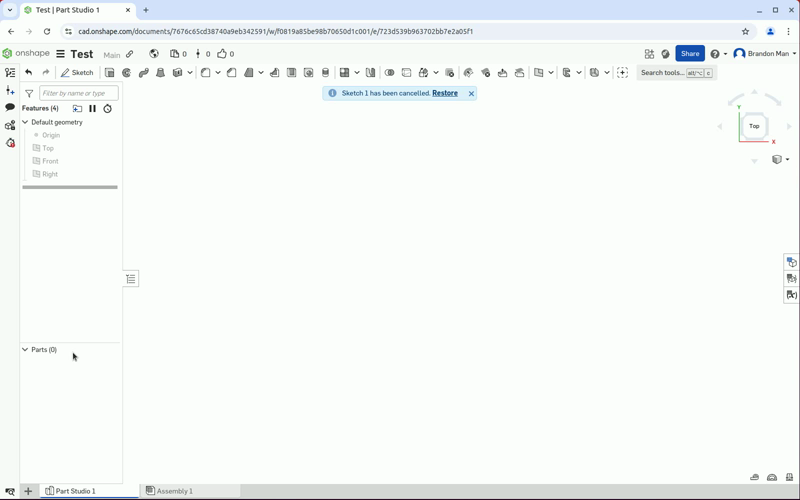
key(y)
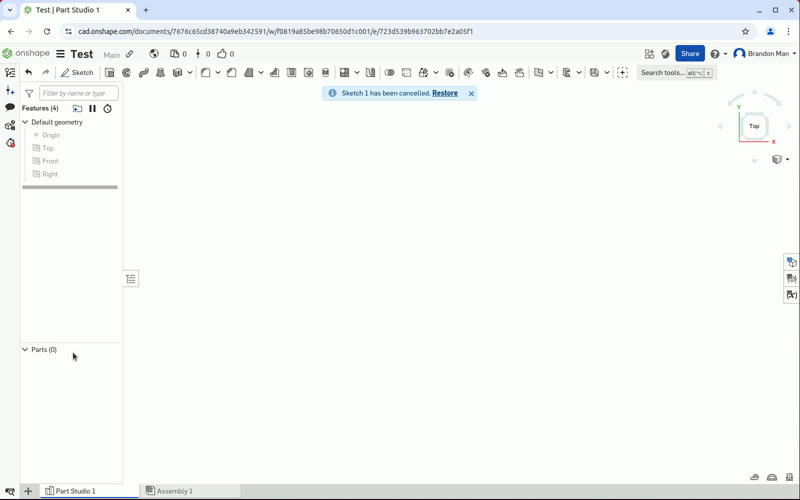
key(shift+p)
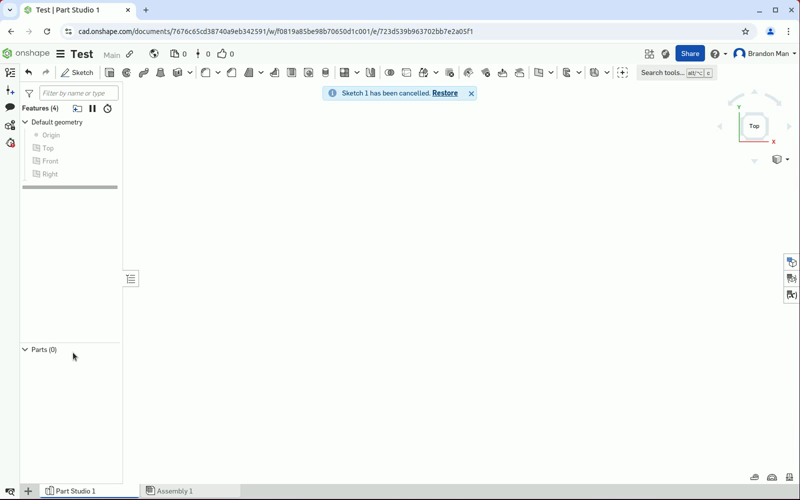
key(space)
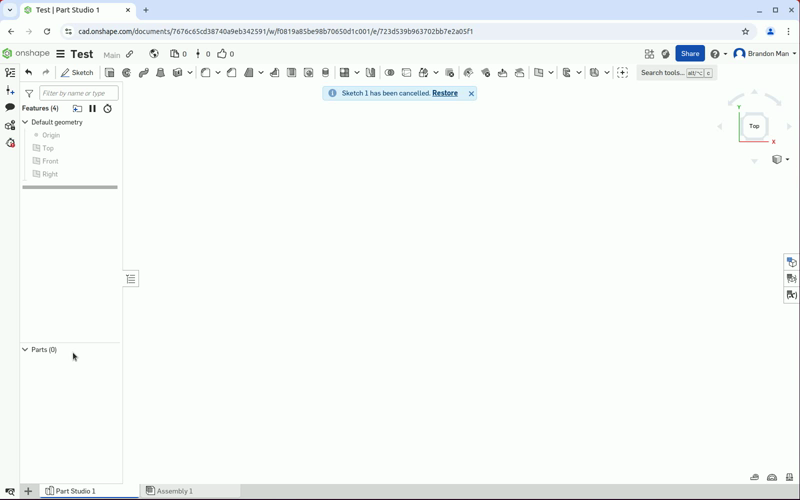
key_down(shift)
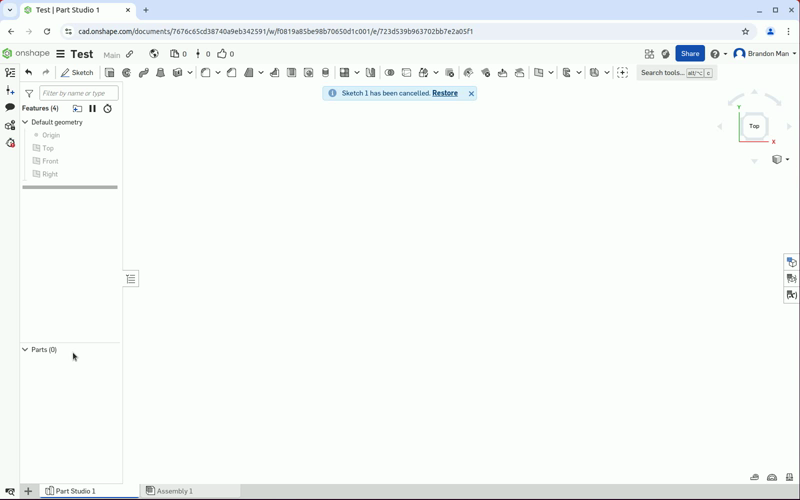
key(up)
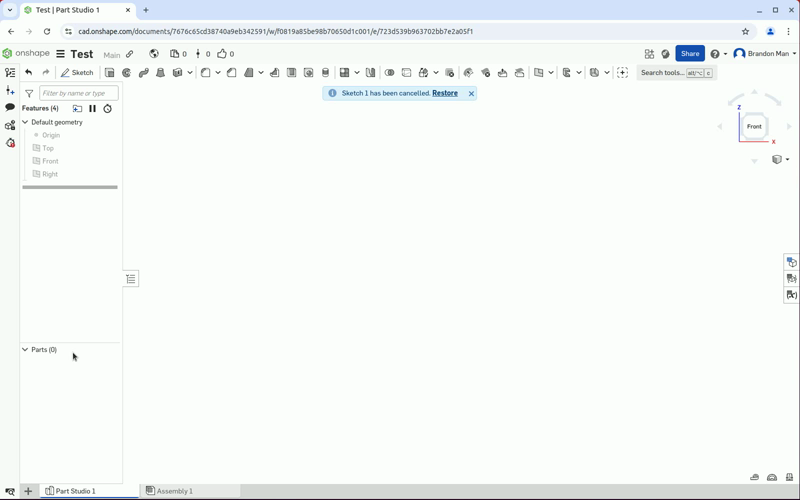
key_up(shift)
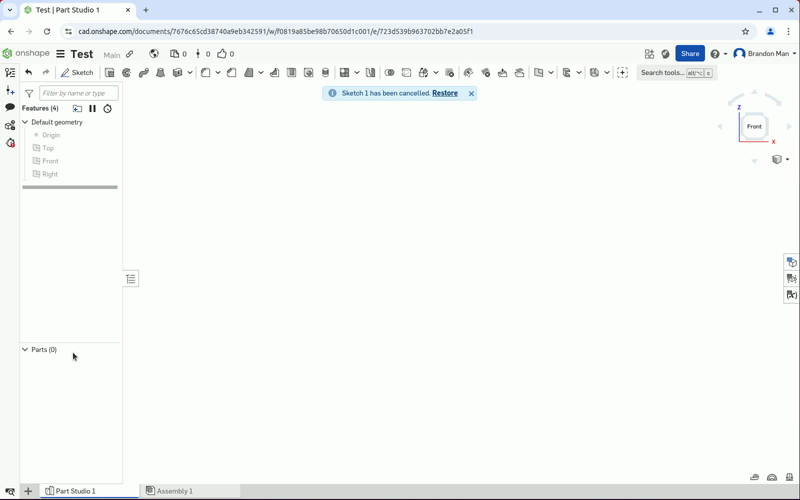
mouse_move(73, 352)
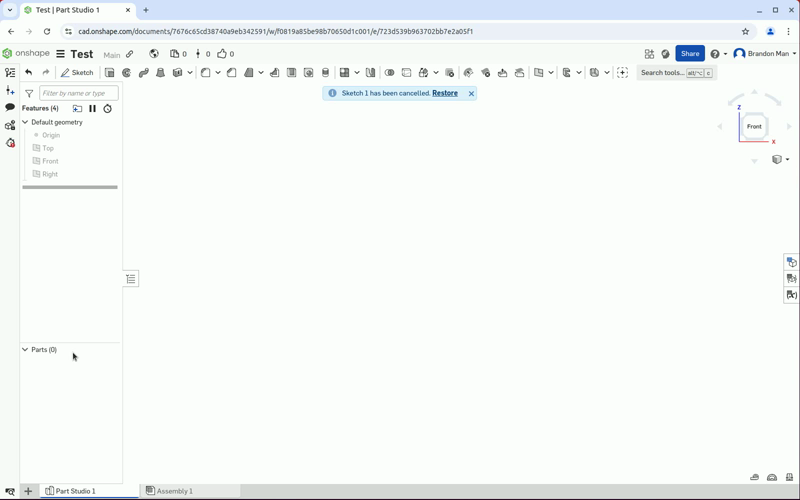
key(shift+y)
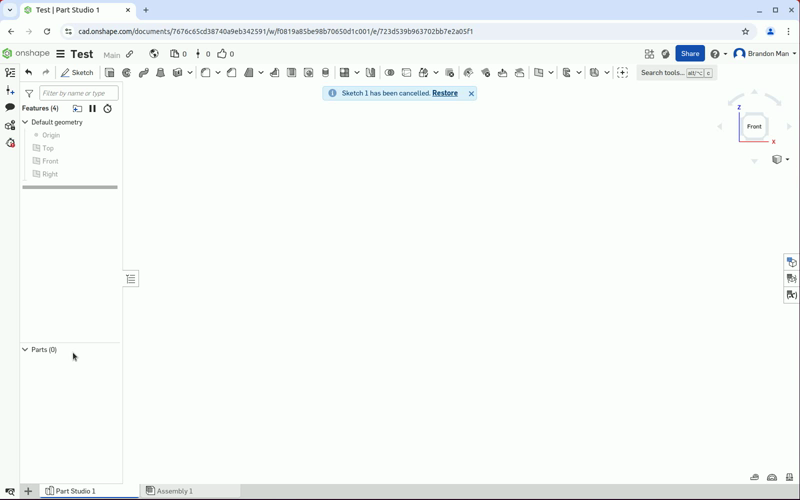
key(shift+s)
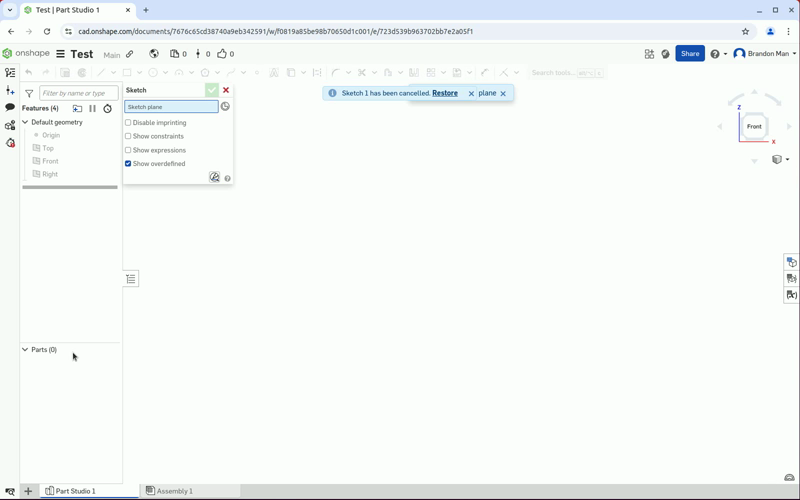
mouse_move(73, 163)
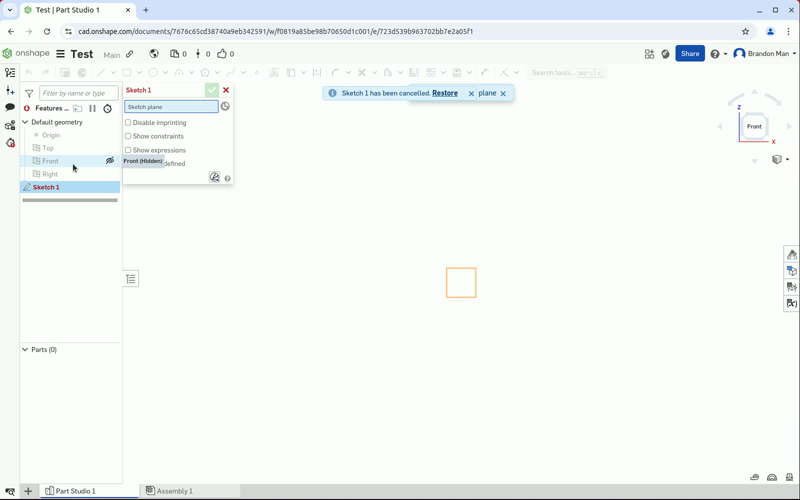
click(73, 163)
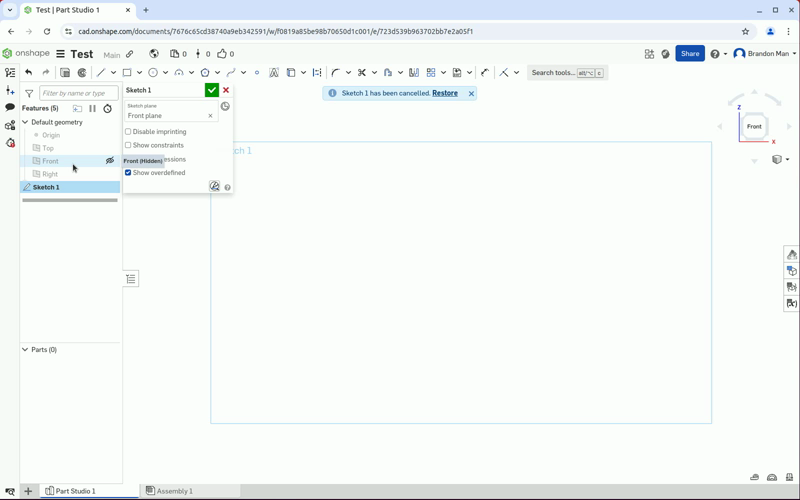
mouse_move(73, 352)
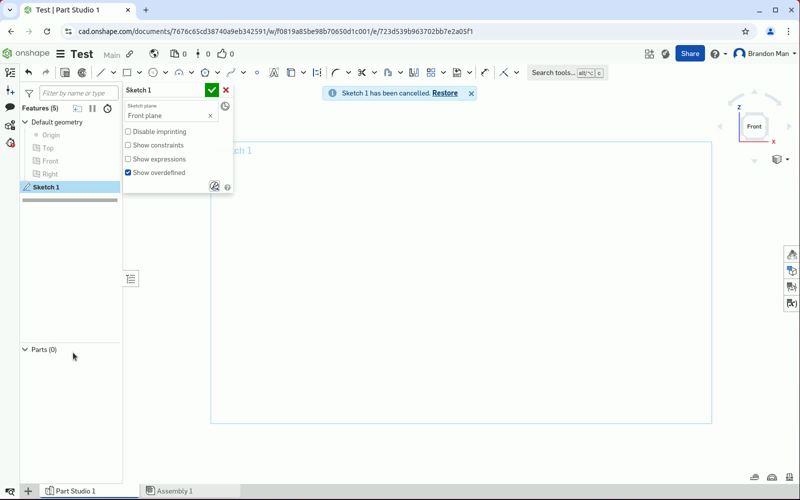
key(y)
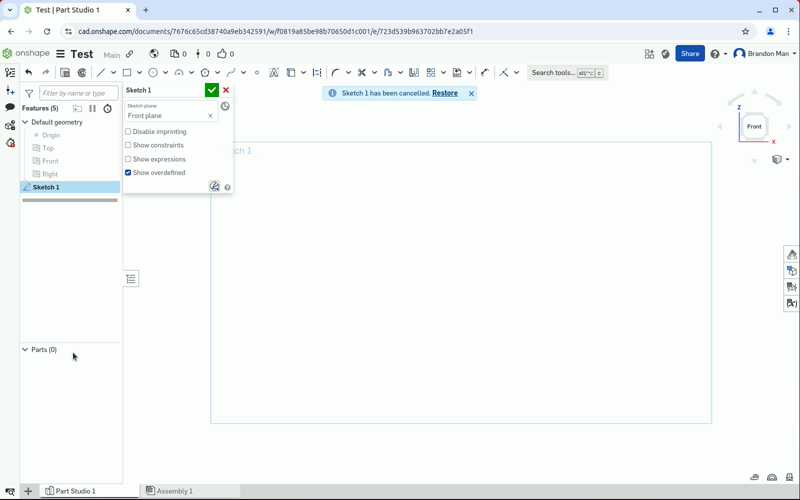
key(c)
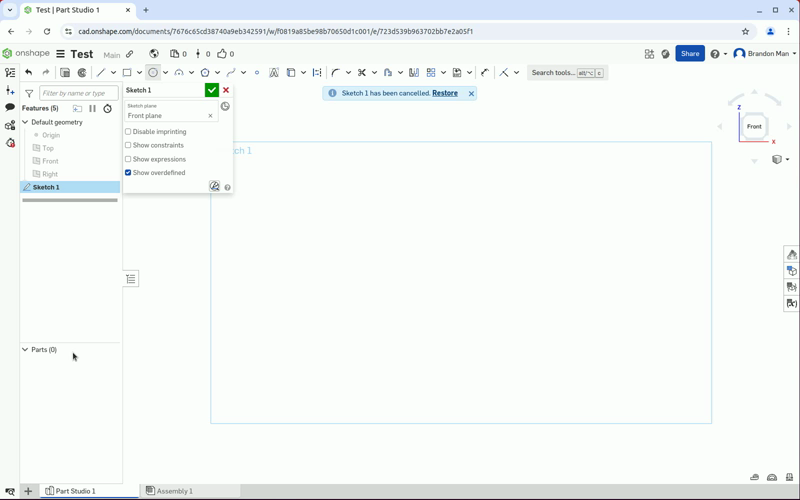
key_down(shift)
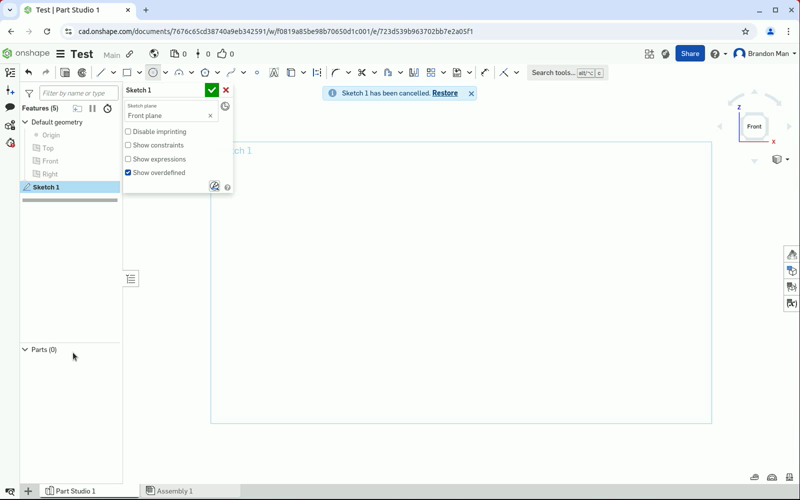
mouse_move(461, 282)
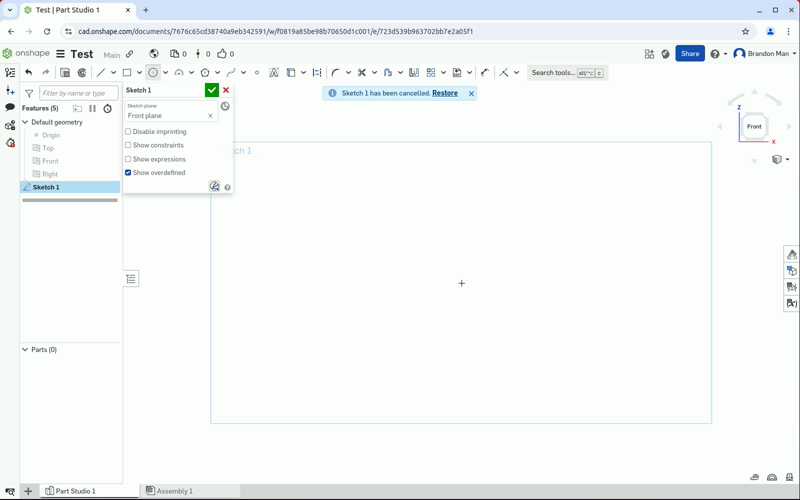
click(461, 282)
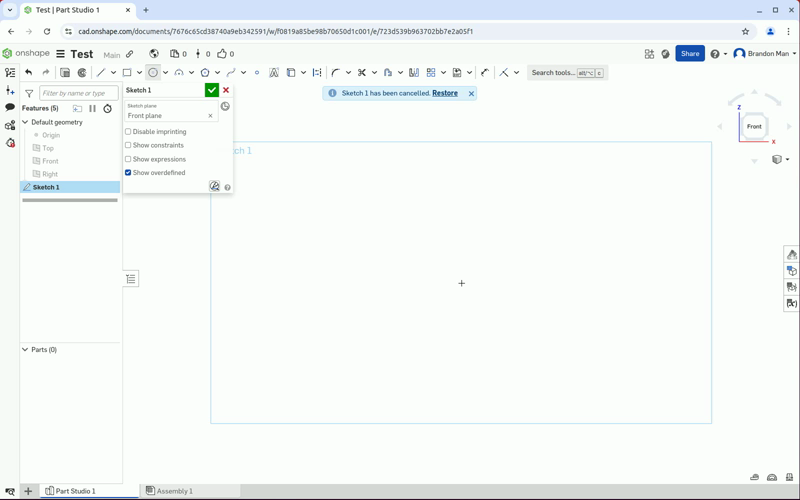
key_up(shift)
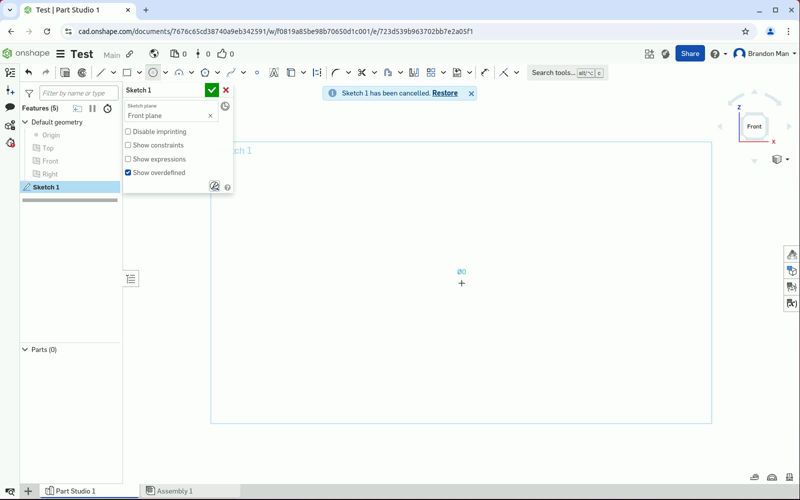
mouse_move(503, 282)
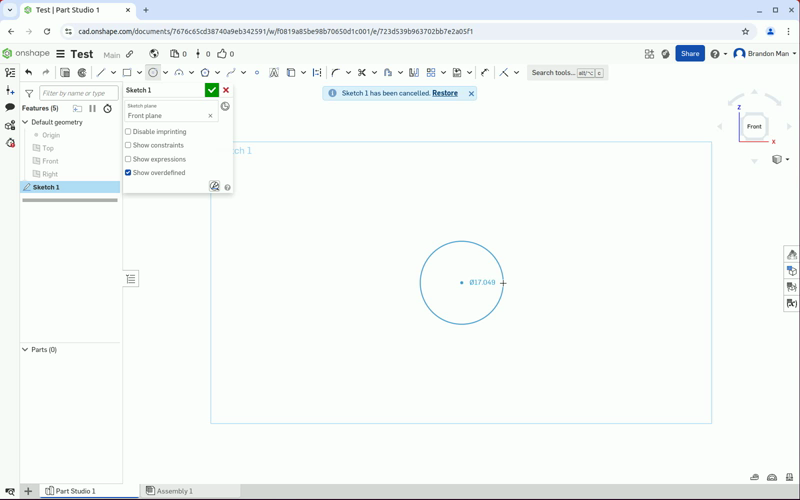
click(503, 282)
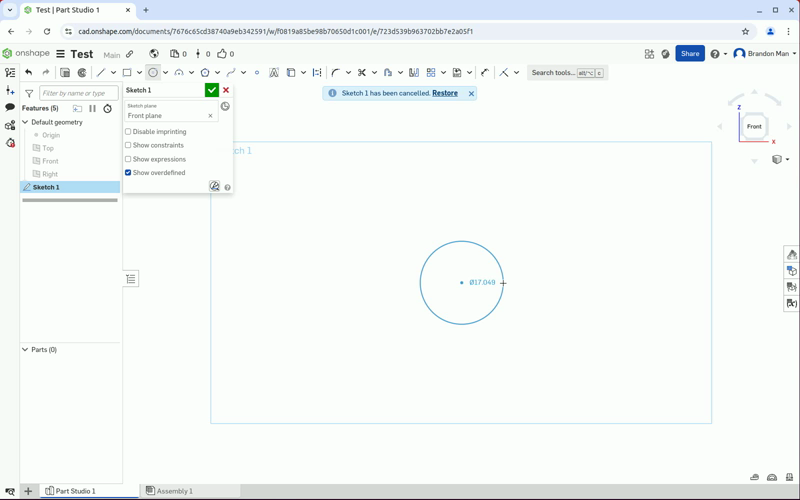
key(esc)
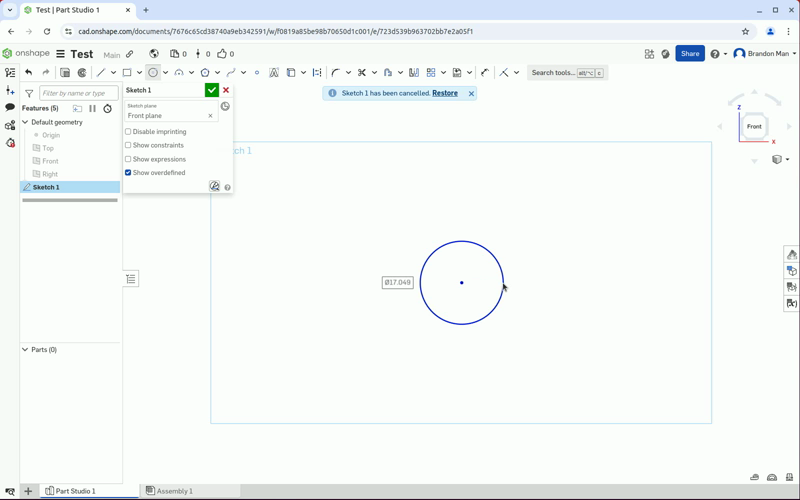
mouse_move(478, 292)
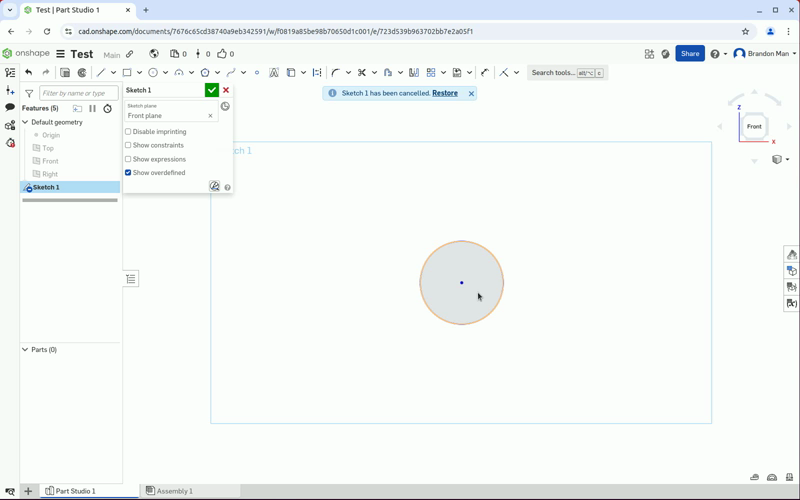
click(478, 292)
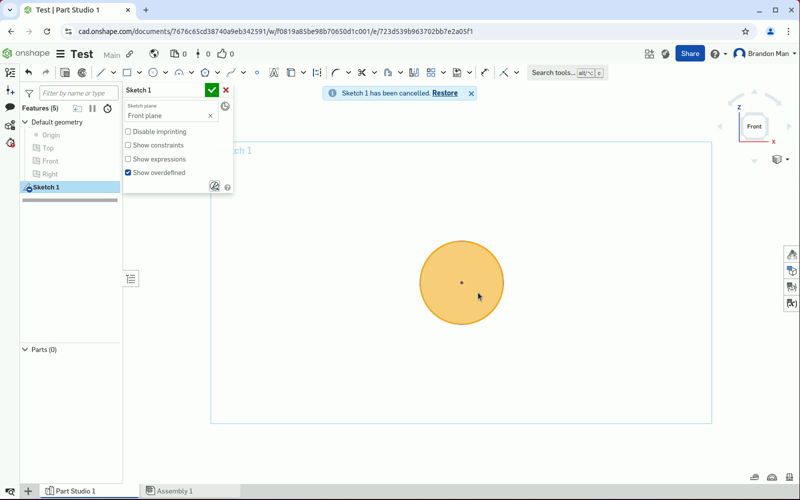
mouse_move(73, 352)
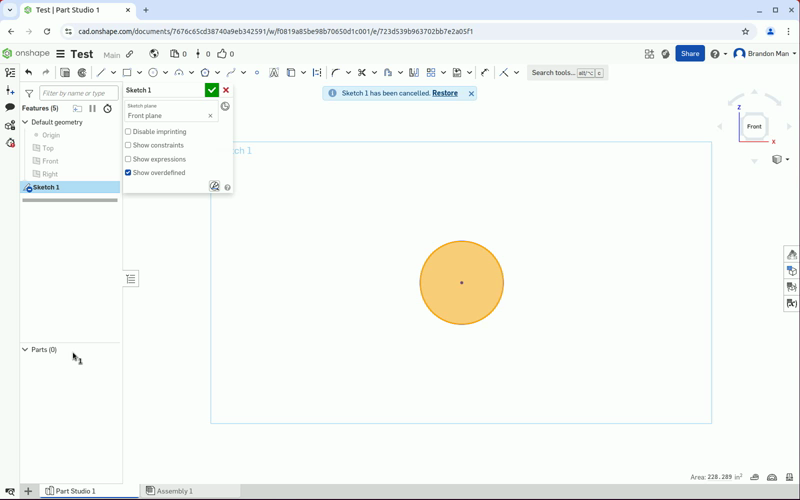
key(shift+y)
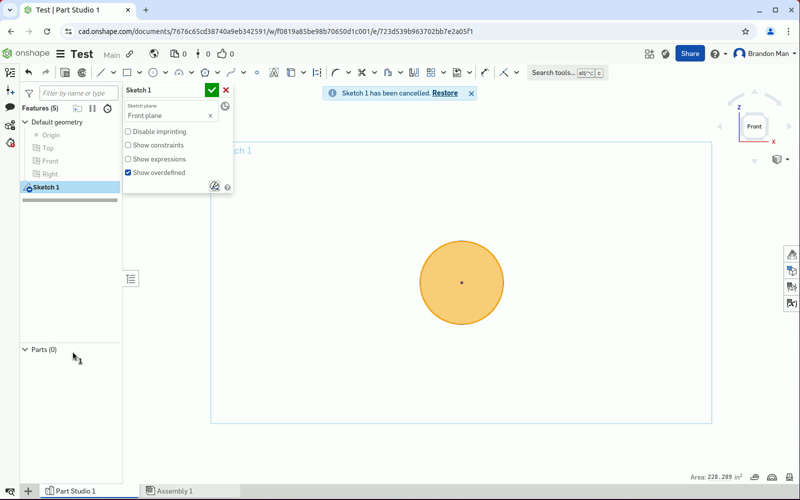
key(shift+e)
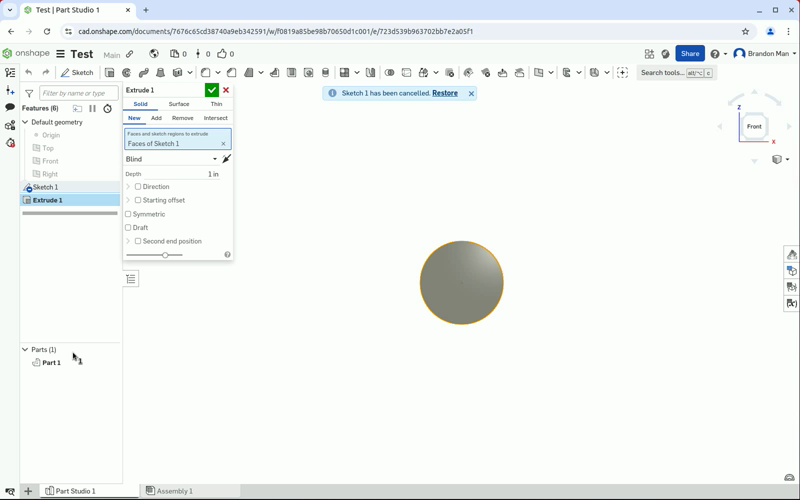
mouse_move(143, 106)
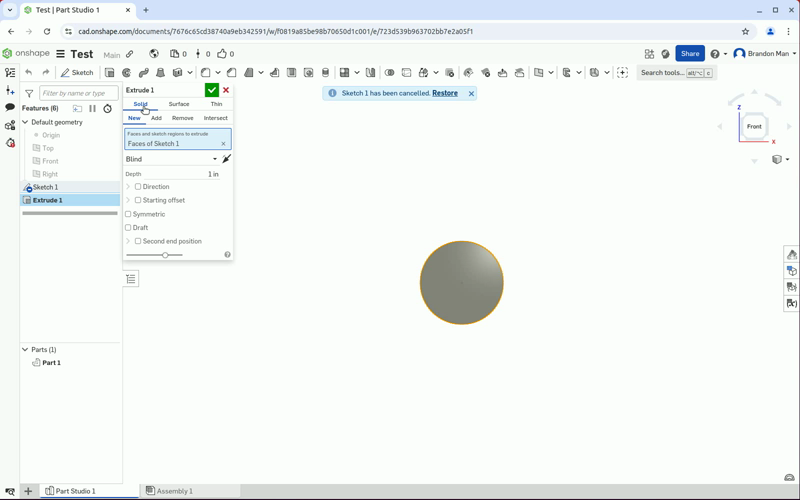
click(143, 106)
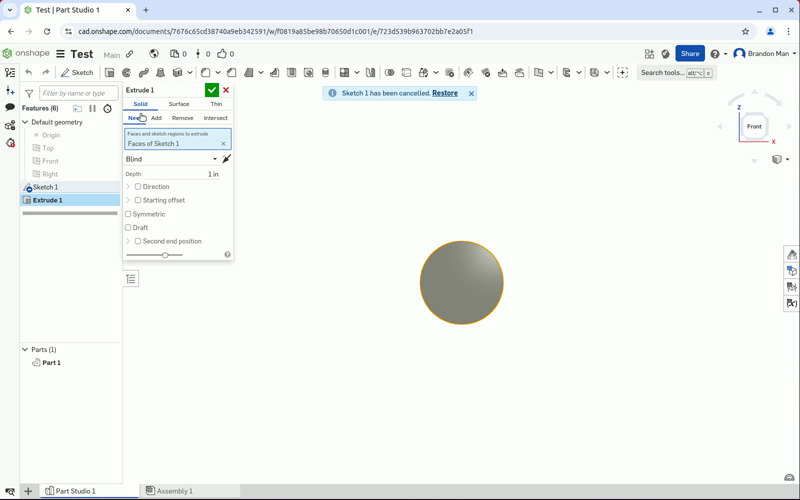
mouse_move(137, 120)
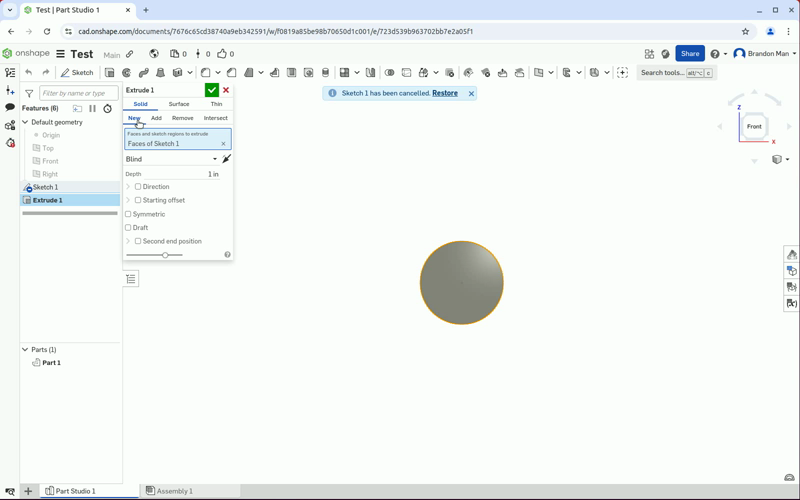
click(137, 120)
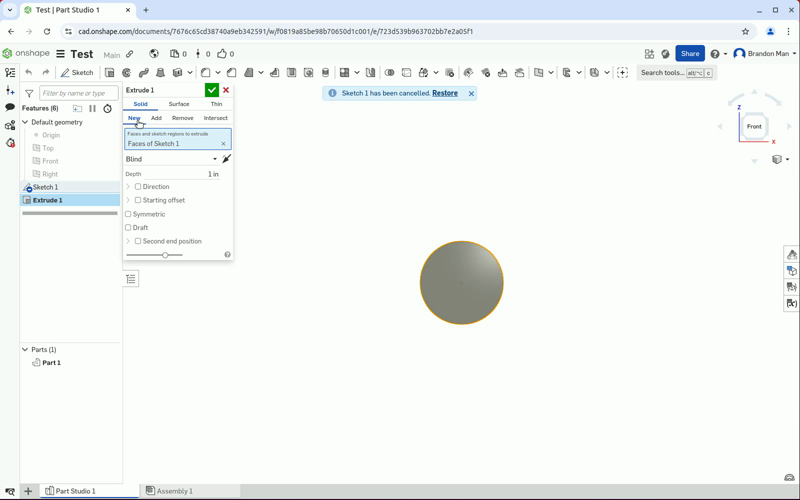
key(tab, 4)
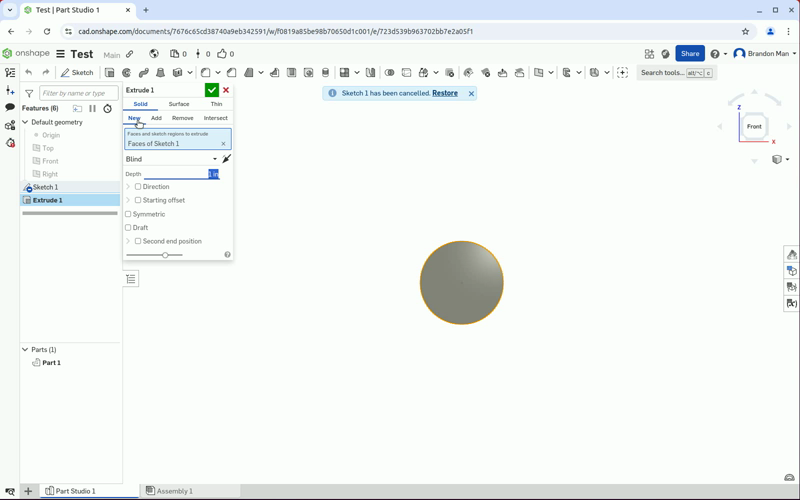
text(15.165)
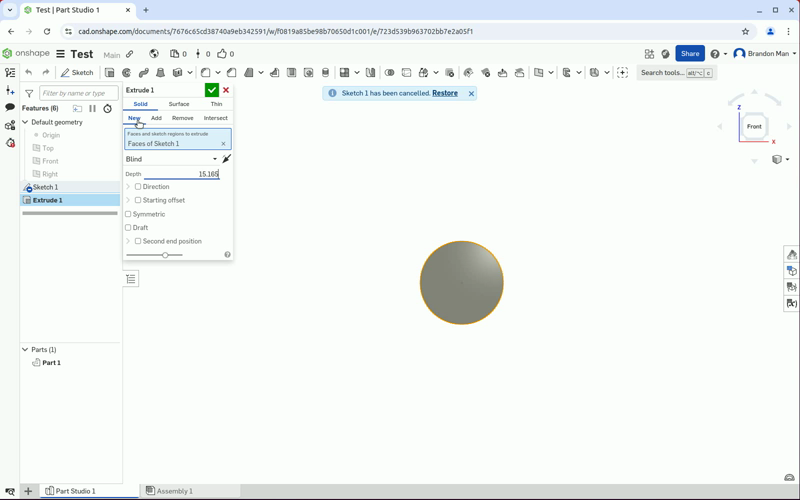
key(enter)
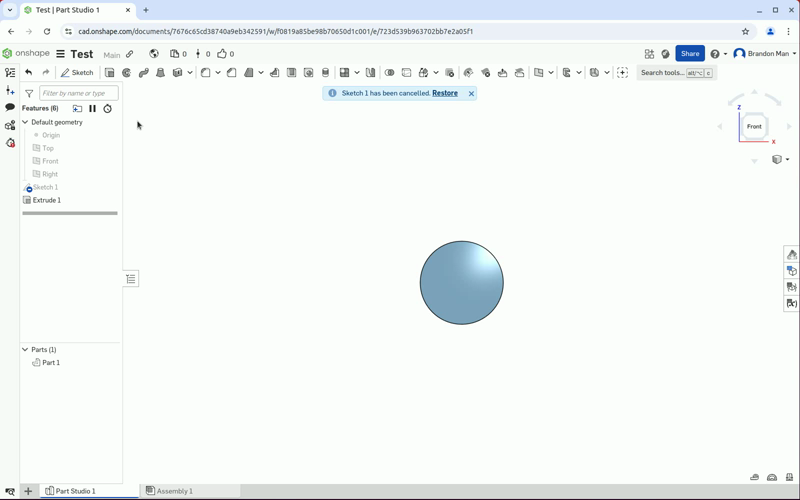
key(shift+h)
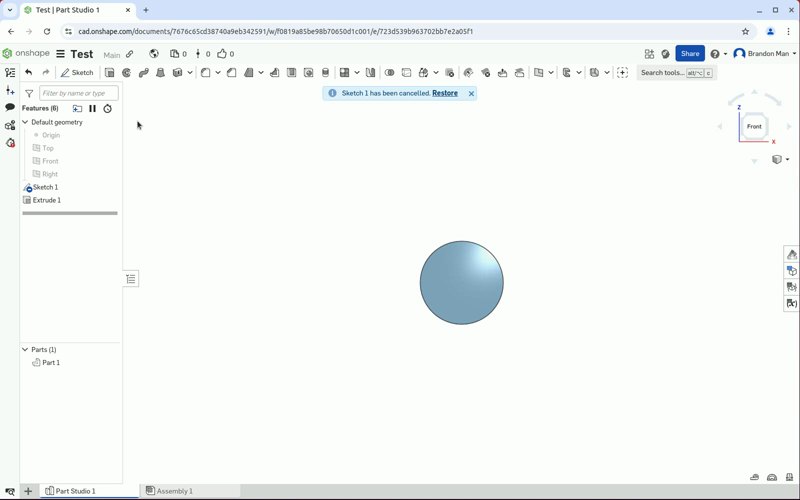
key(shift+h)
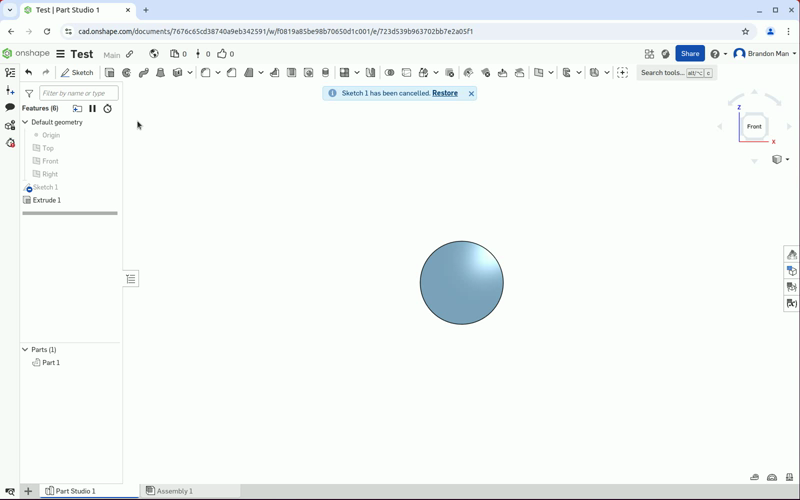
mouse_move(73, 189)
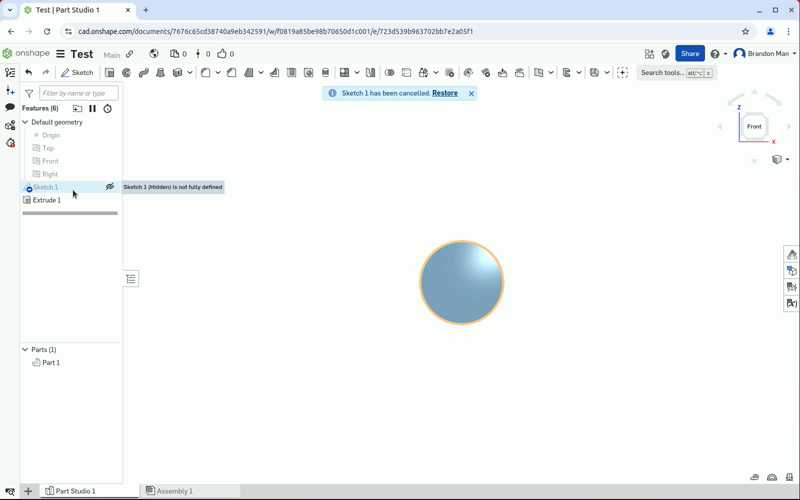
click(73, 189)
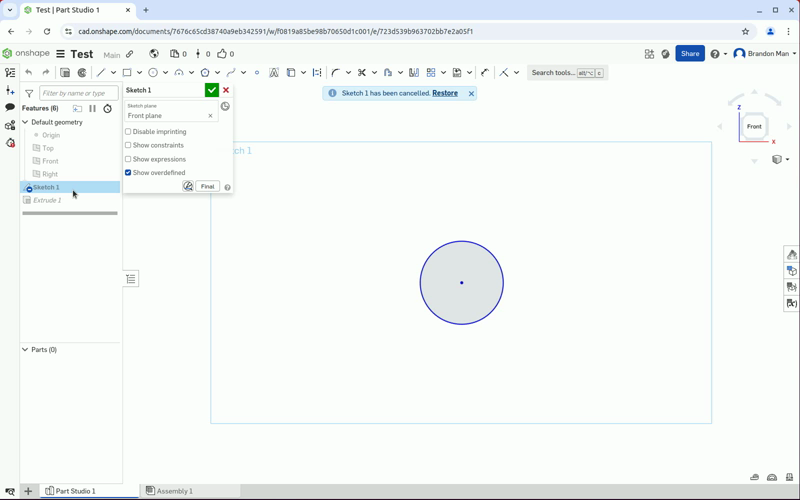
mouse_move(229, 92)
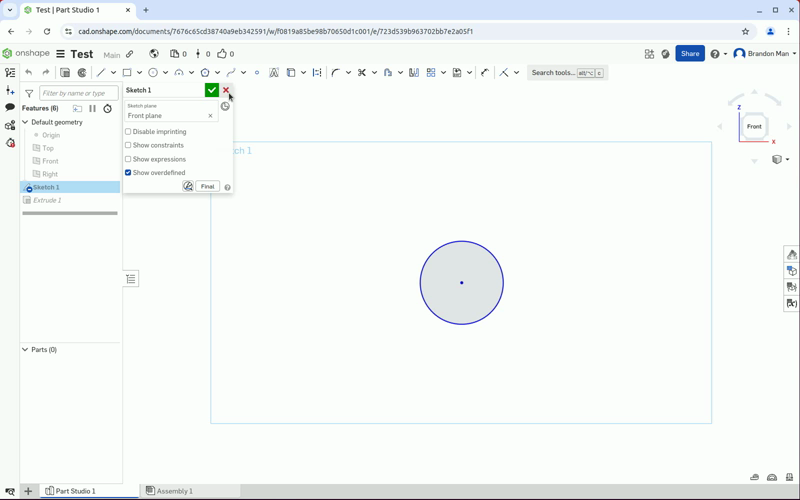
click(229, 92)
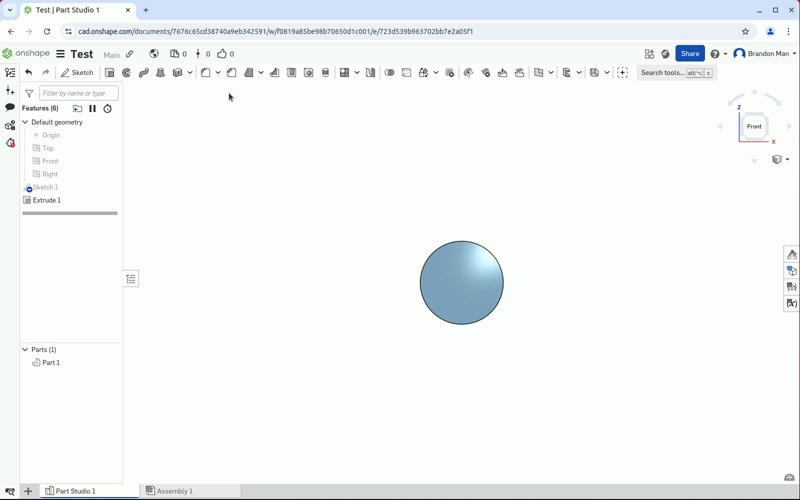
mouse_move(541, 75)
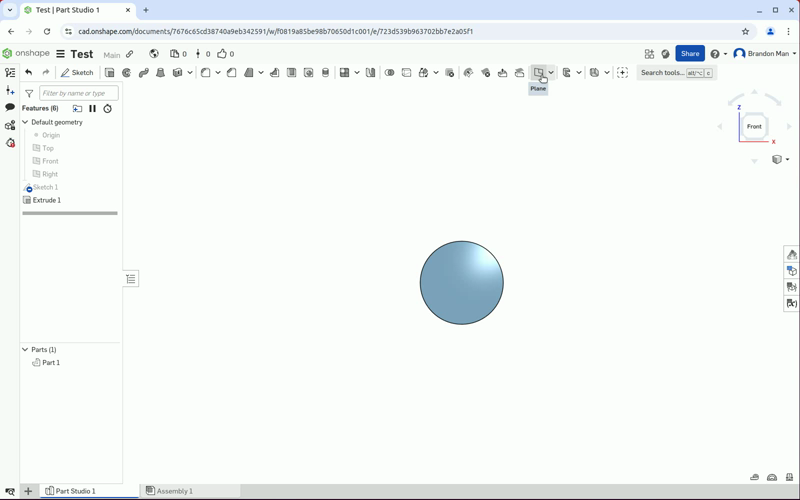
click(541, 75)
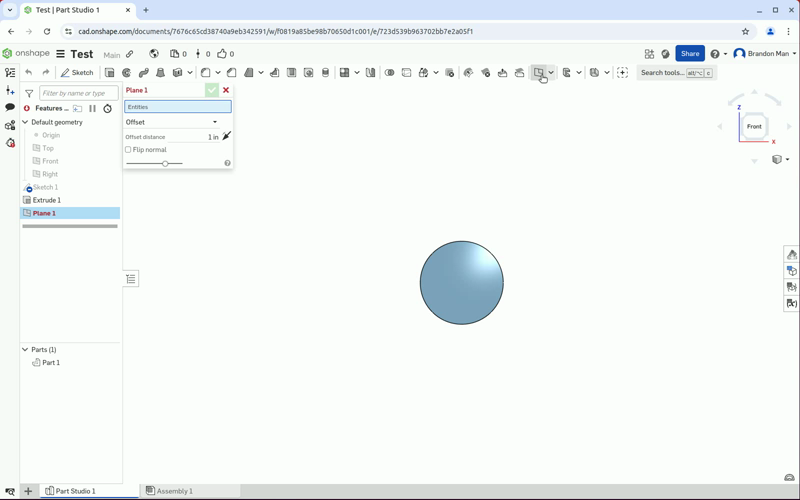
mouse_move(73, 163)
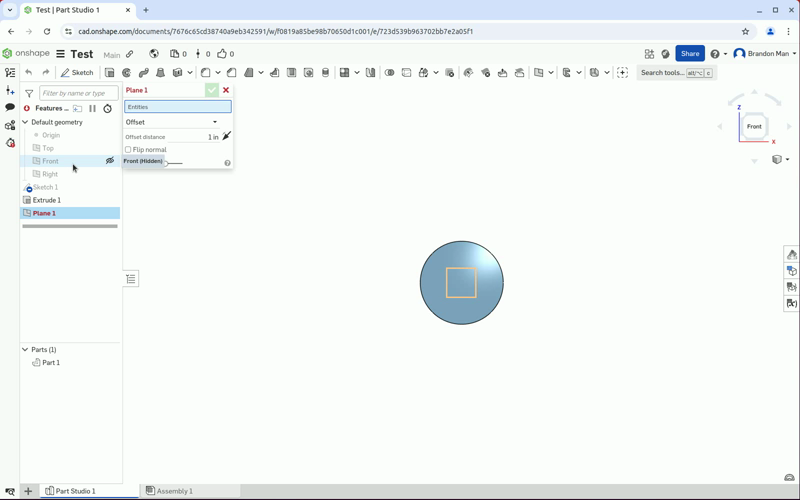
click(73, 163)
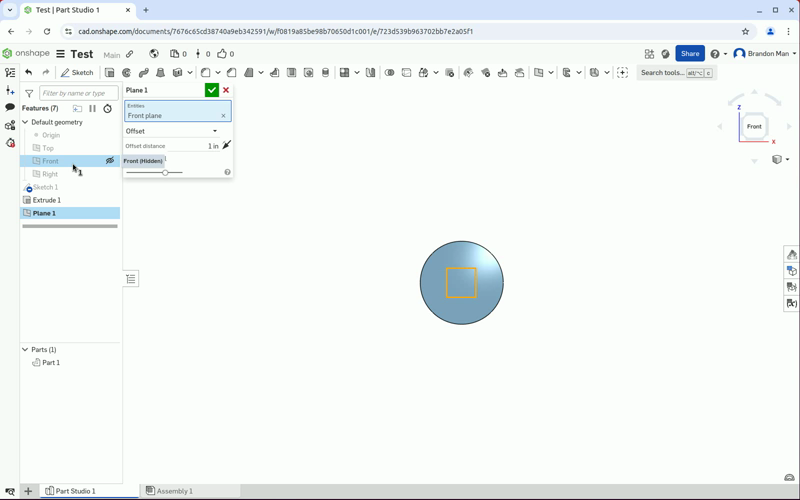
key(tab, 2)
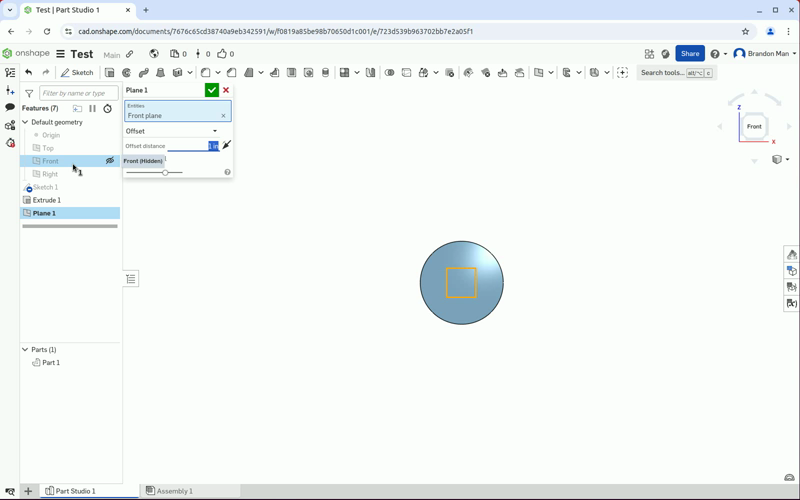
text(15.159)
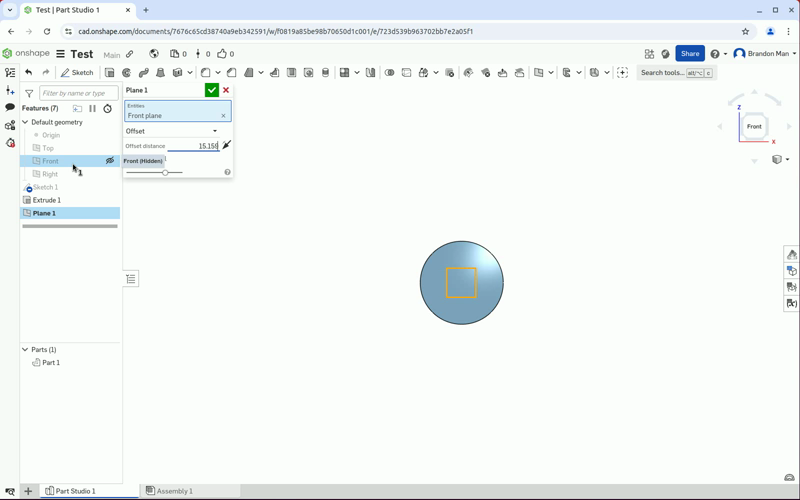
key(enter, 2)
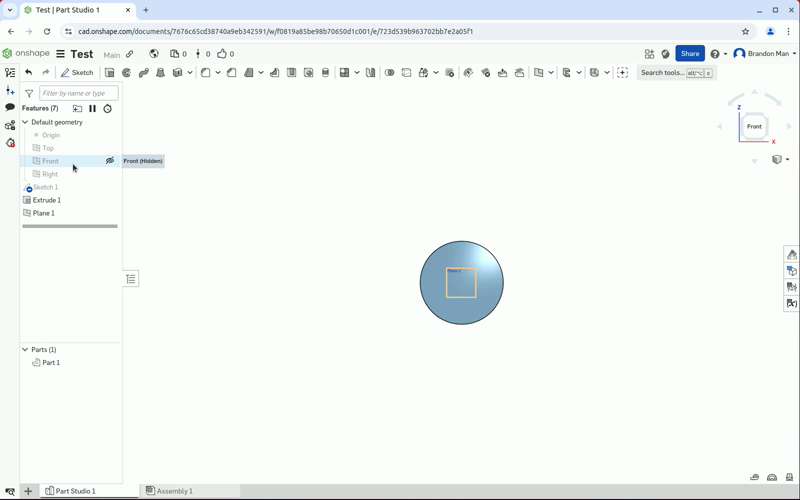
key(shift+s)
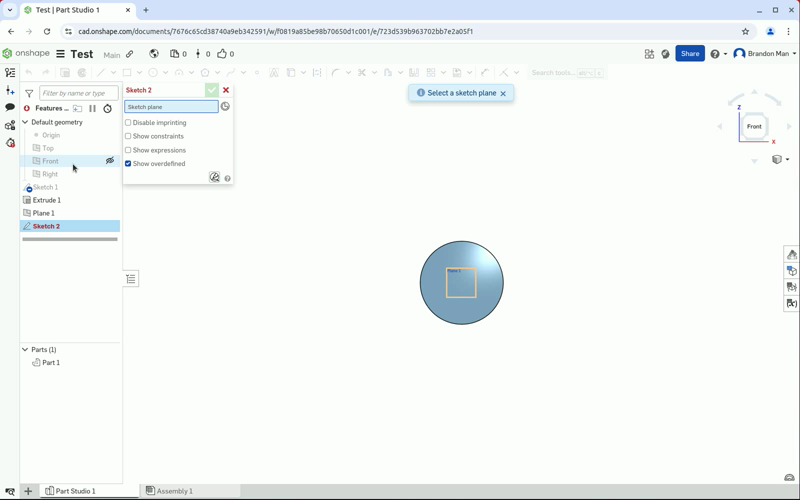
mouse_move(73, 215)
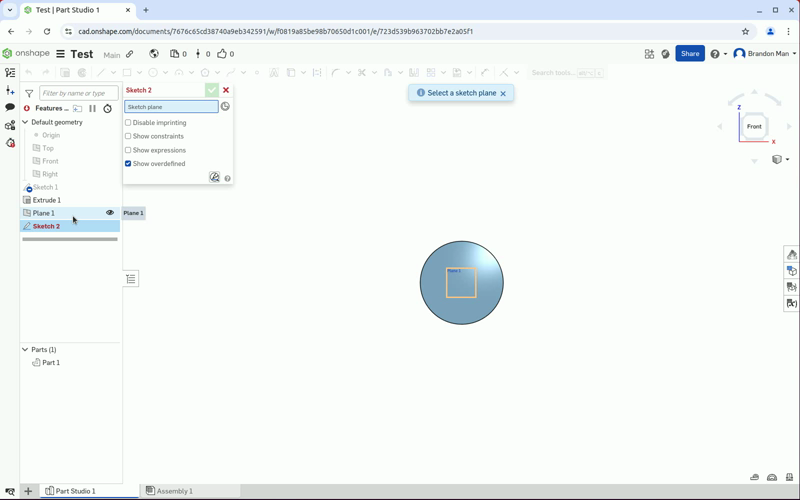
click(73, 215)
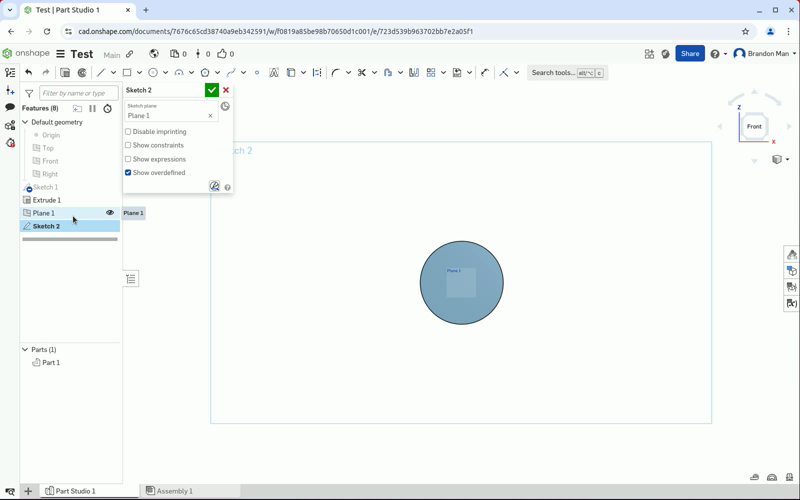
mouse_move(73, 352)
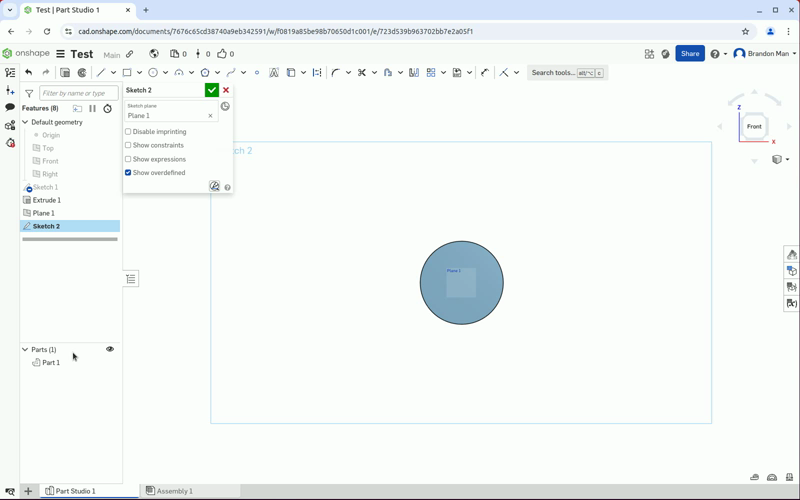
key(y)
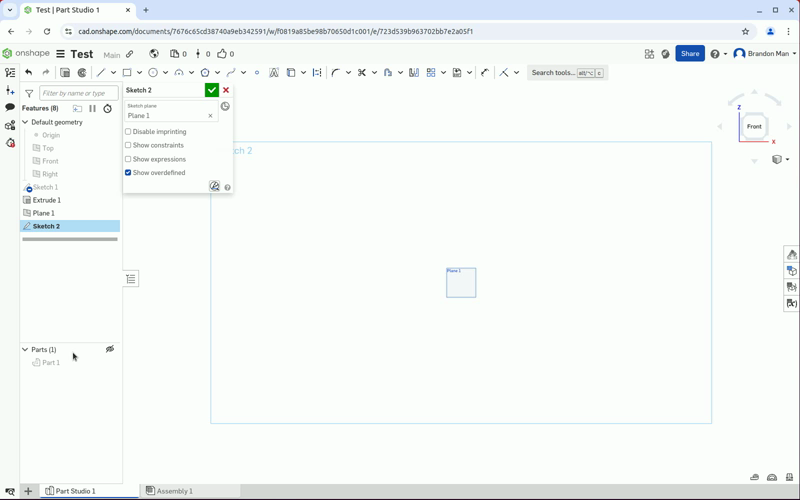
key(c)
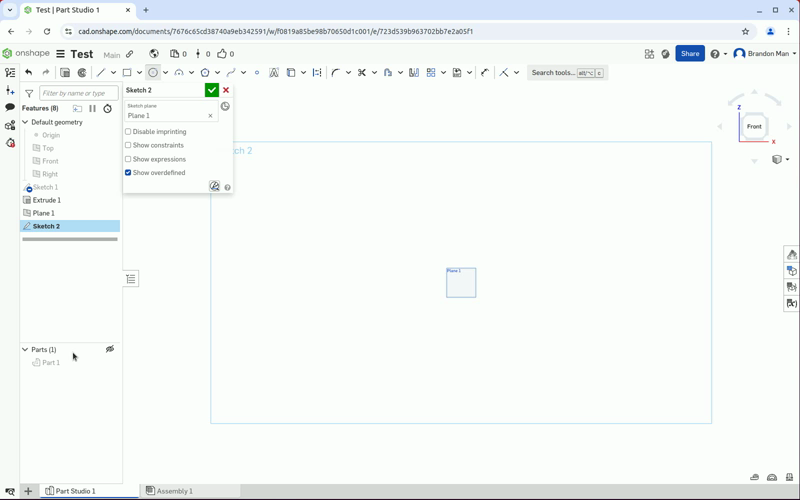
key_down(shift)
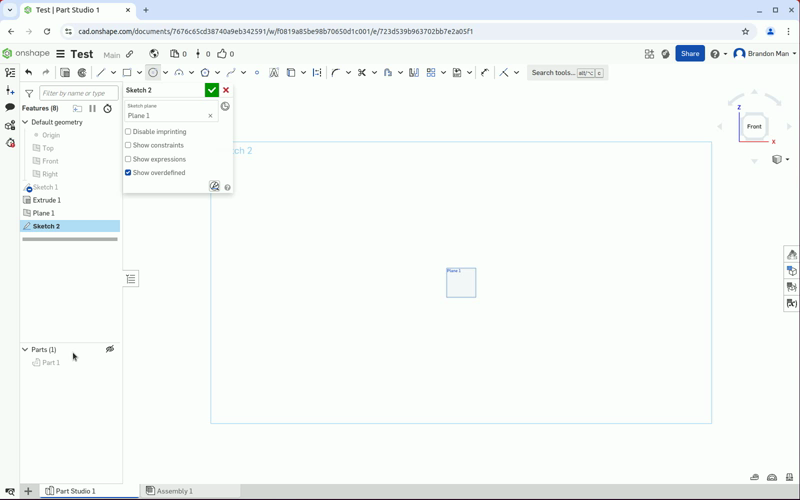
mouse_move(461, 282)
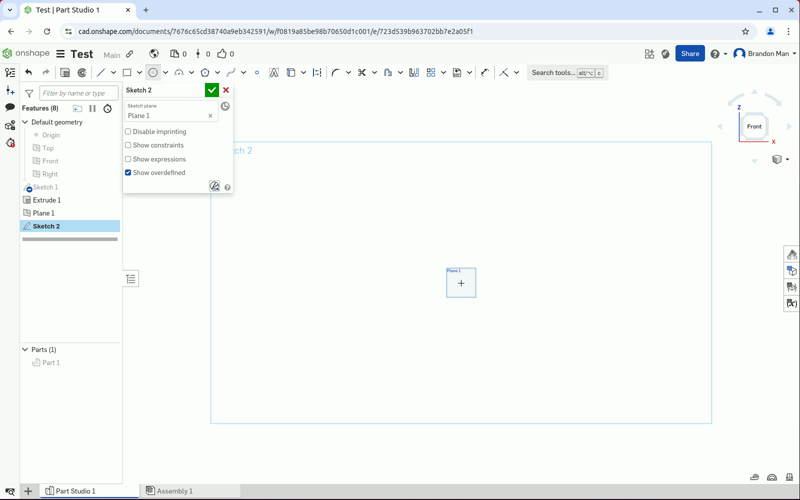
click(461, 282)
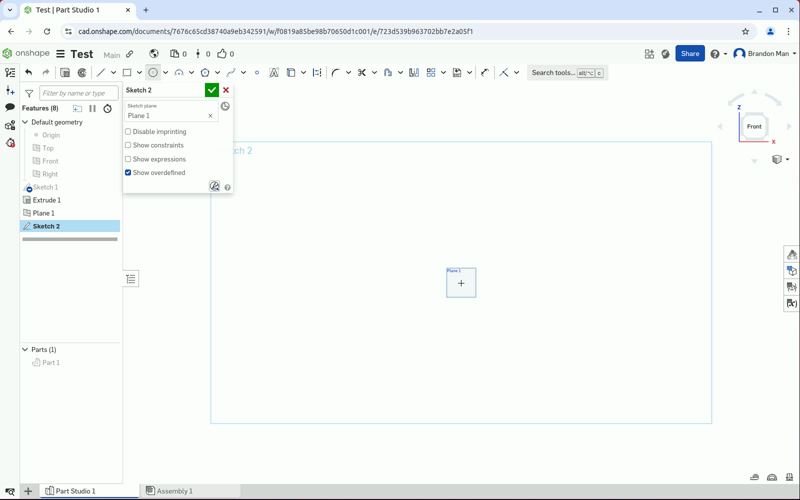
key_up(shift)
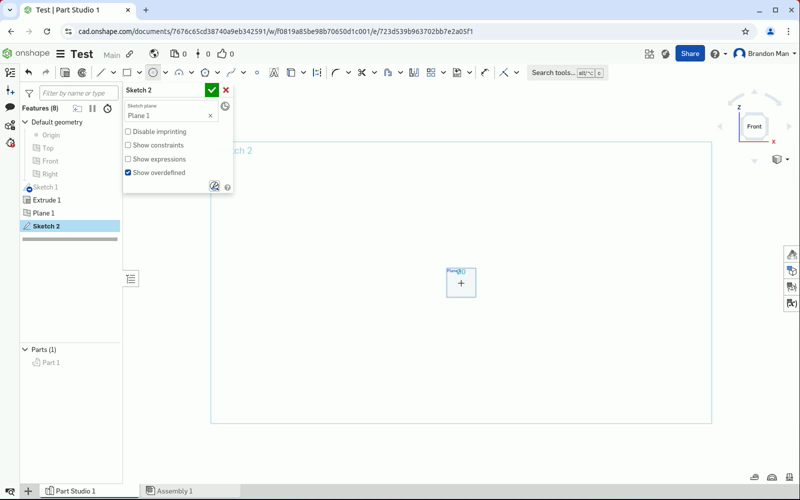
mouse_move(482, 282)
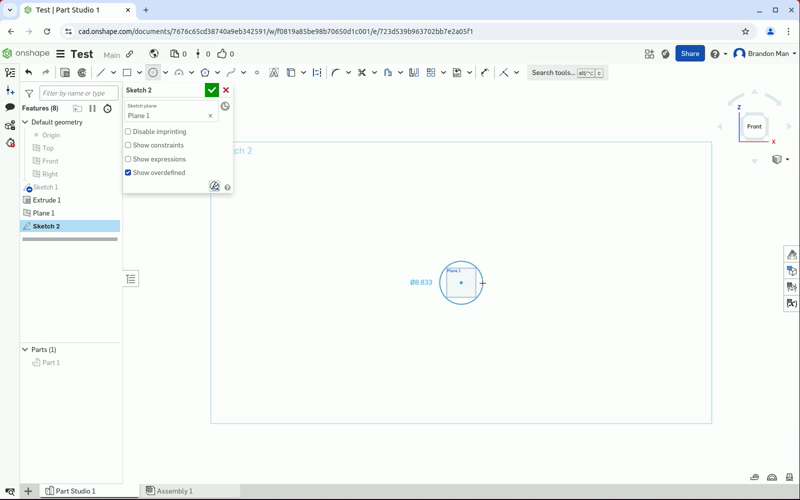
click(482, 282)
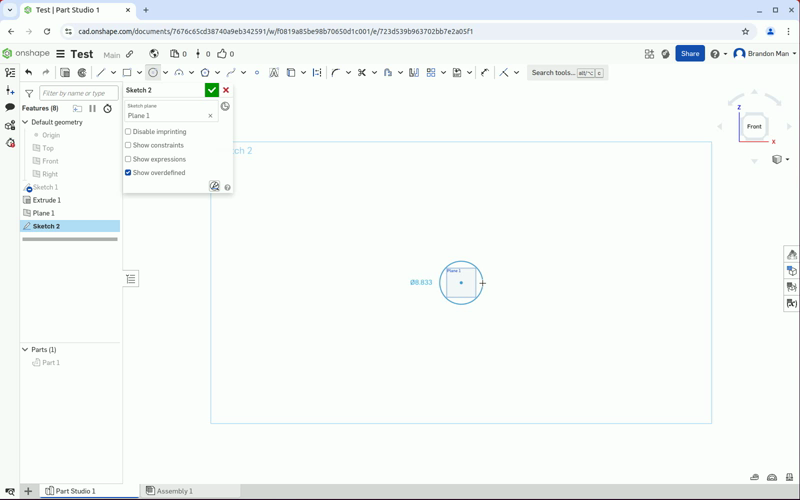
key(esc)
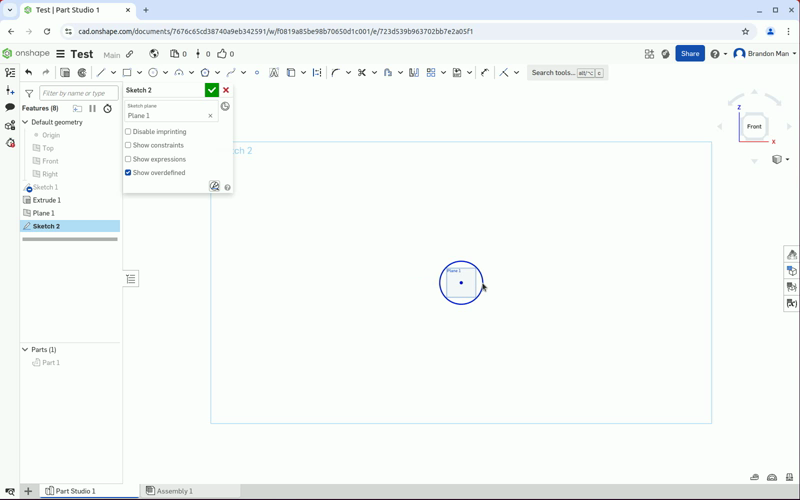
mouse_move(453, 271)
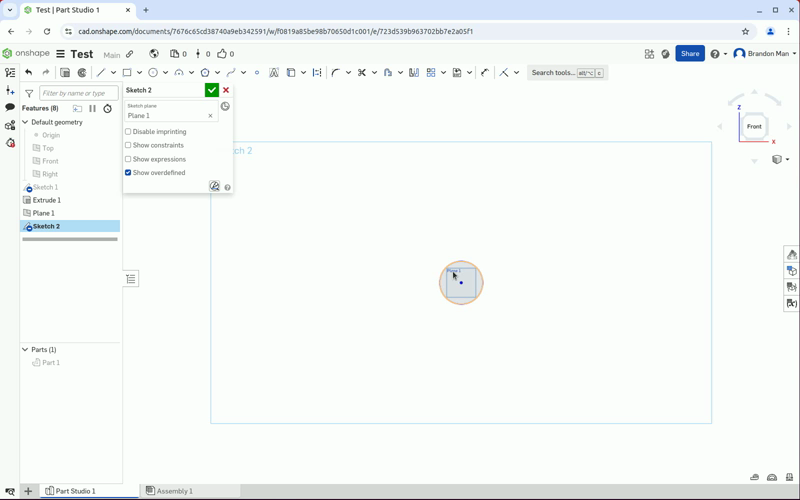
scroll(6)
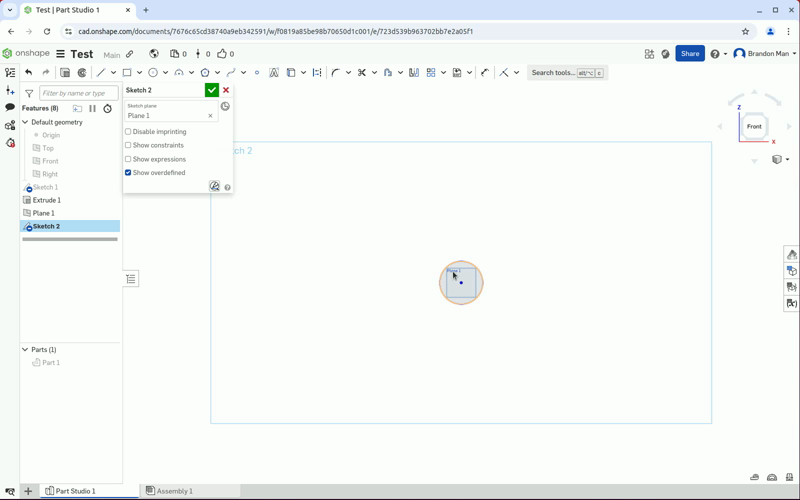
scroll(6)
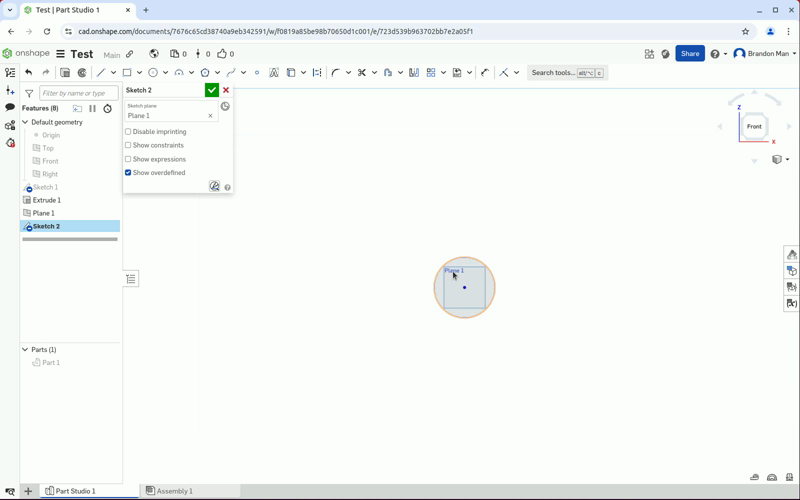
scroll(6)
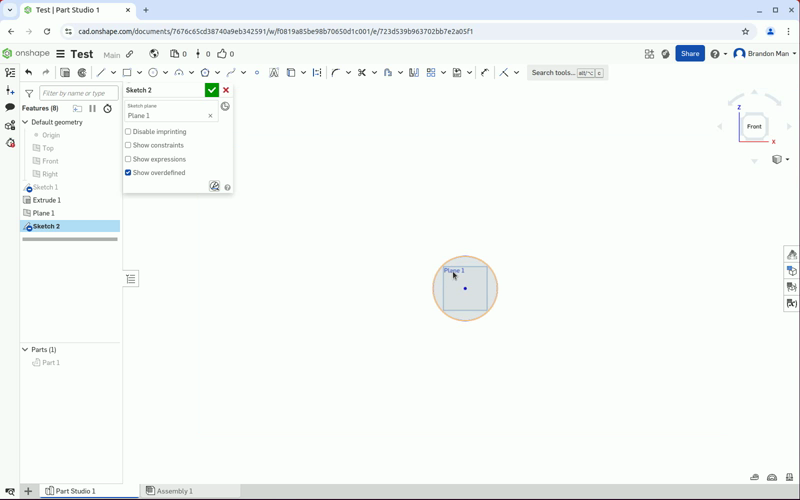
scroll(6)
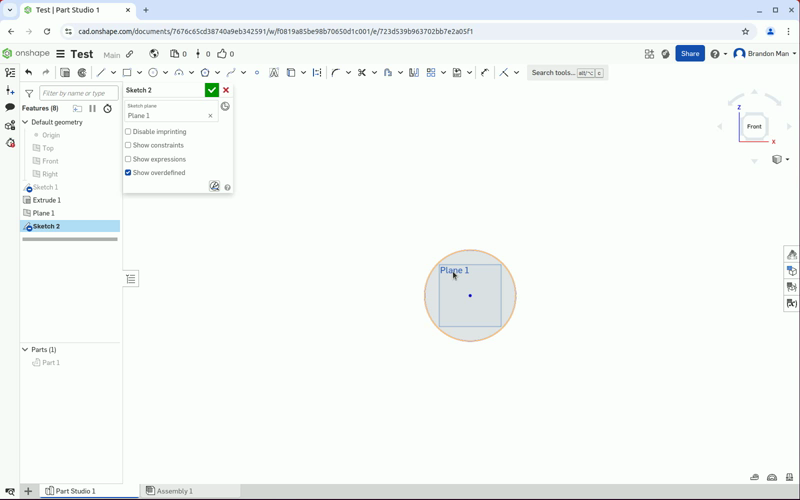
scroll(6)
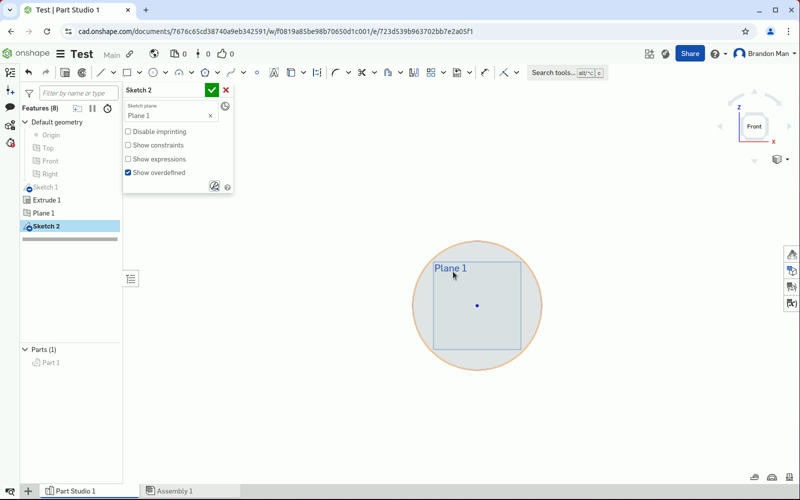
scroll(6)
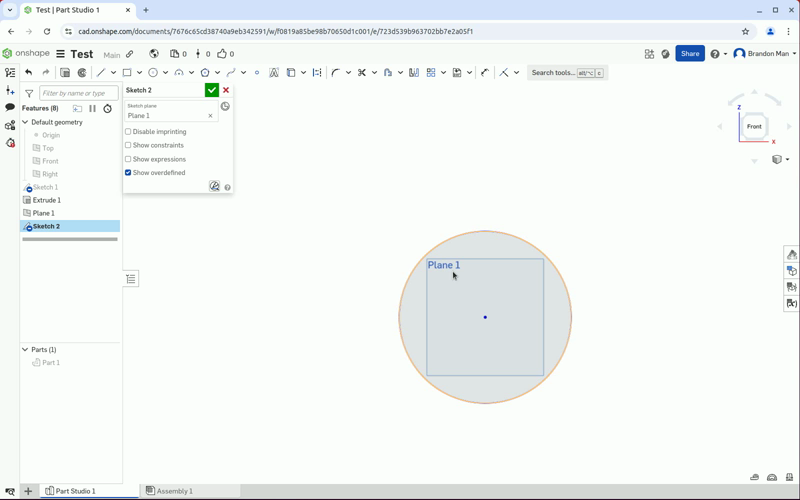
scroll(6)
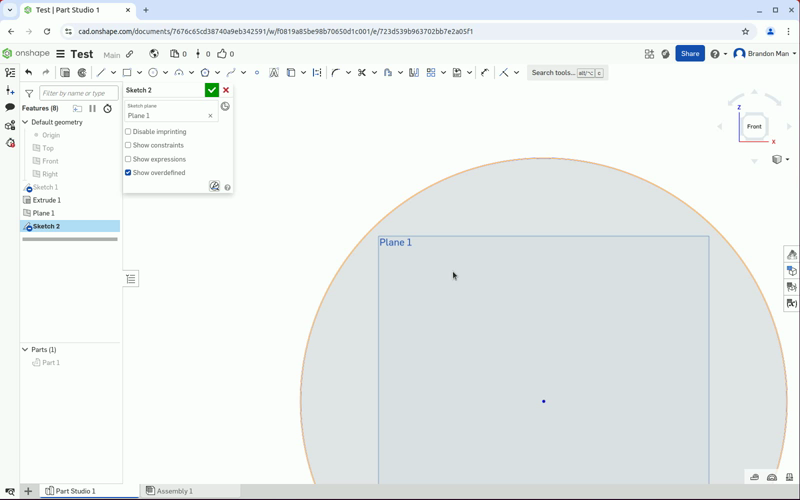
click(453, 271)
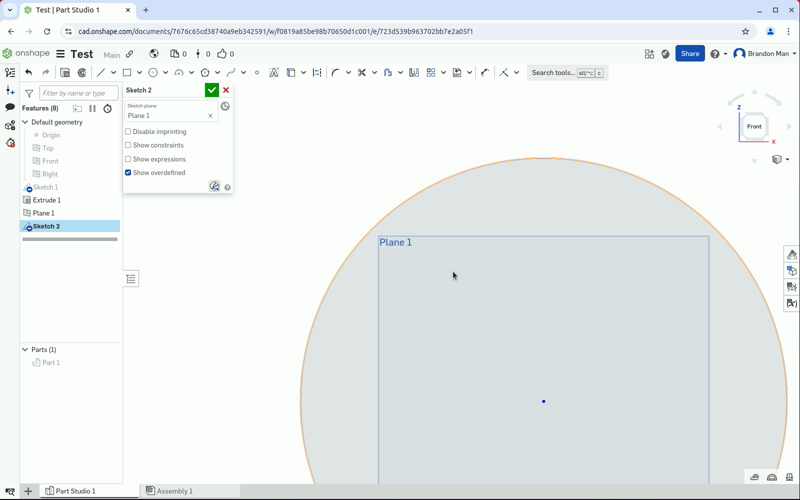
scroll(-6)
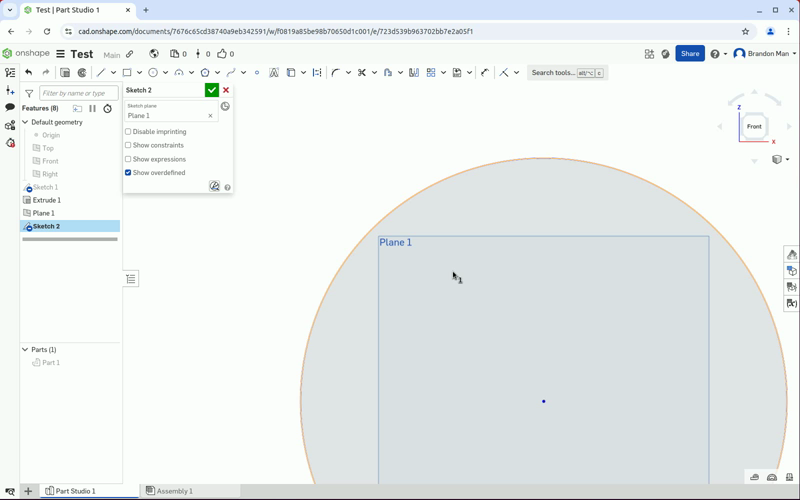
scroll(-6)
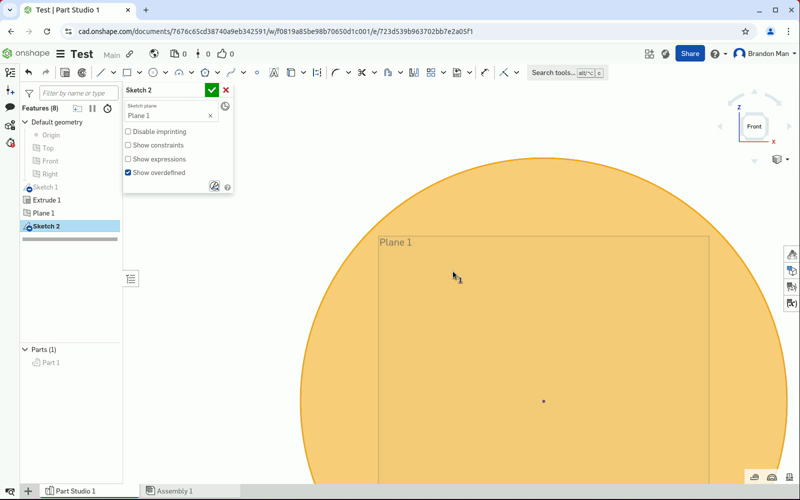
scroll(-6)
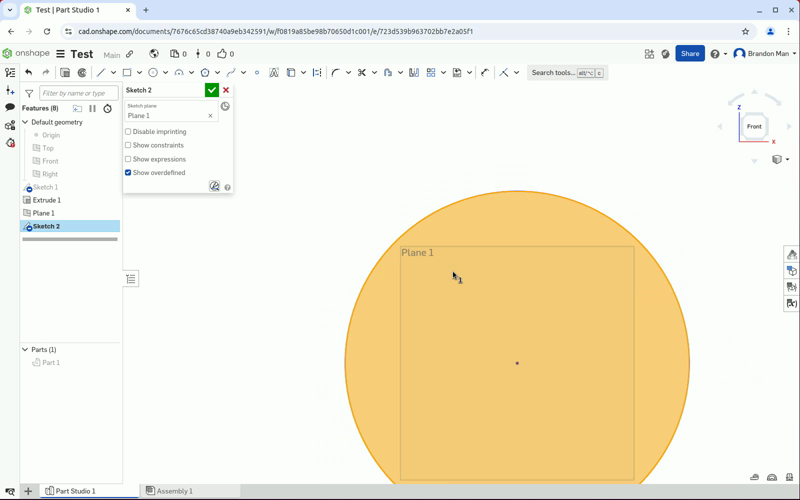
scroll(-6)
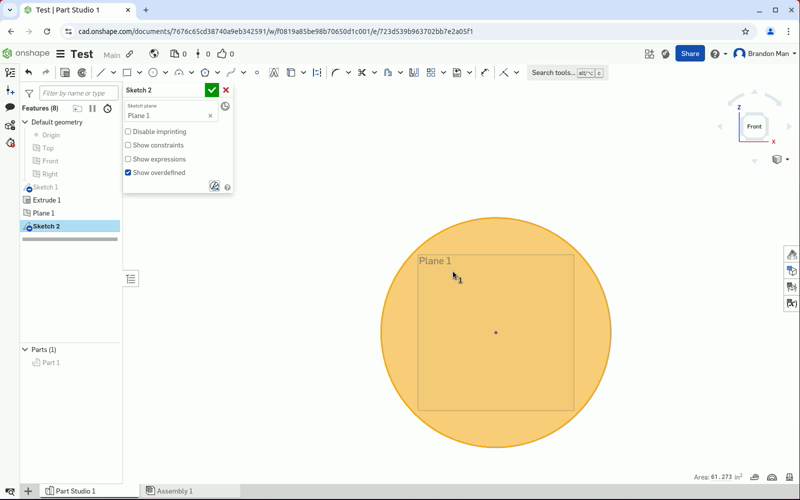
scroll(-6)
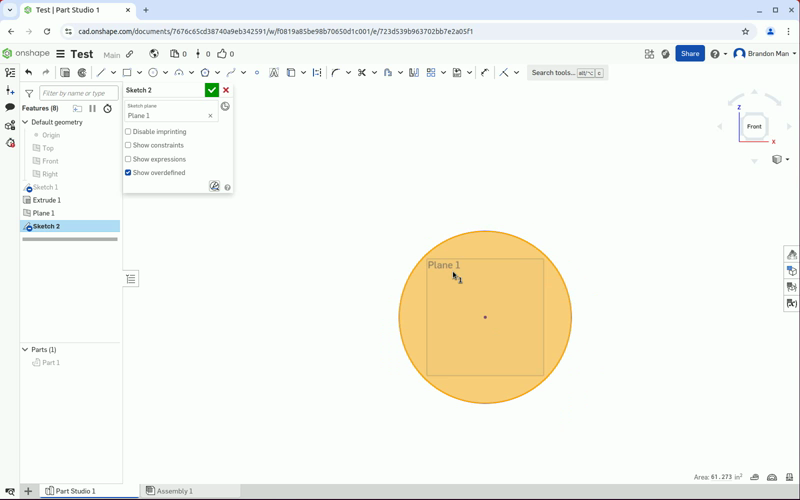
scroll(-6)
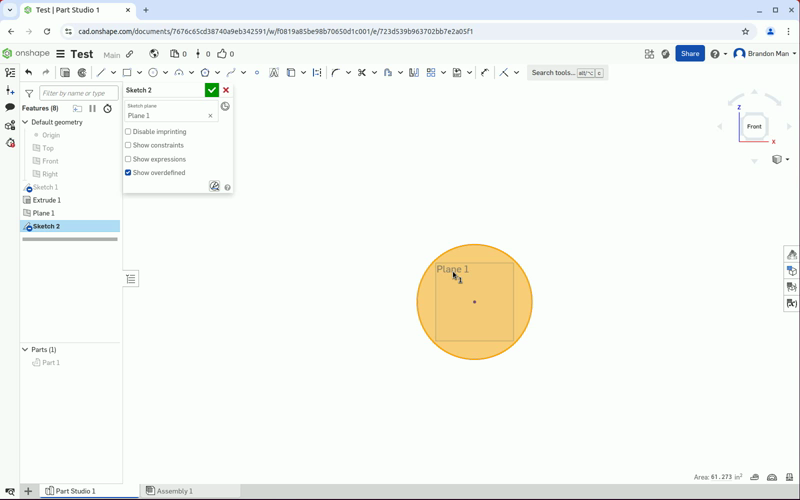
scroll(-6)
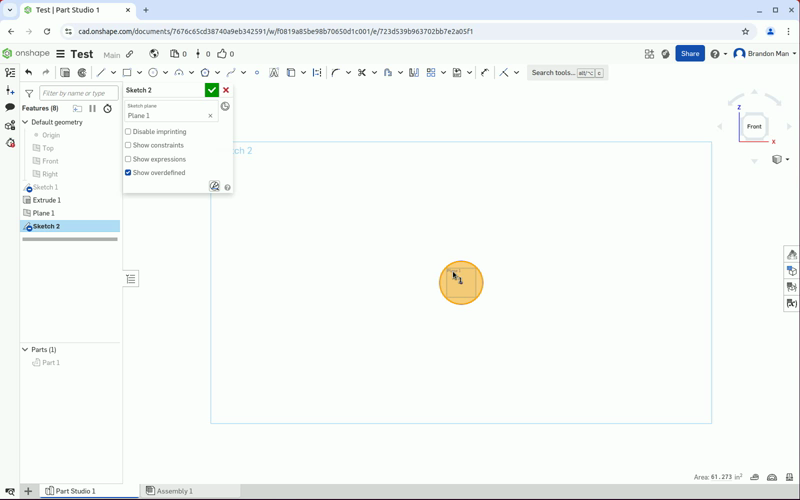
mouse_move(73, 352)
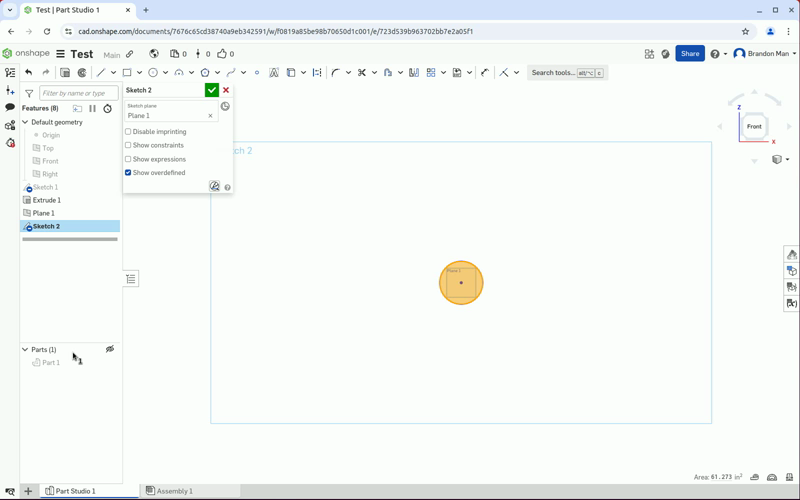
key(shift+y)
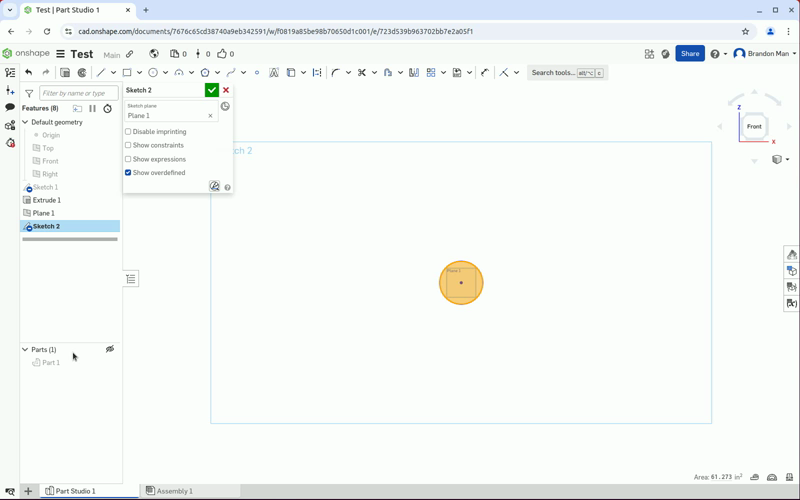
key(shift+e)
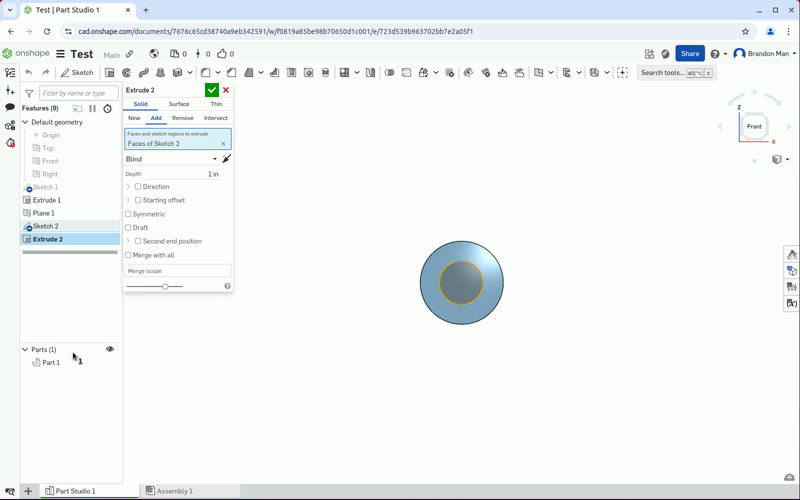
mouse_move(143, 106)
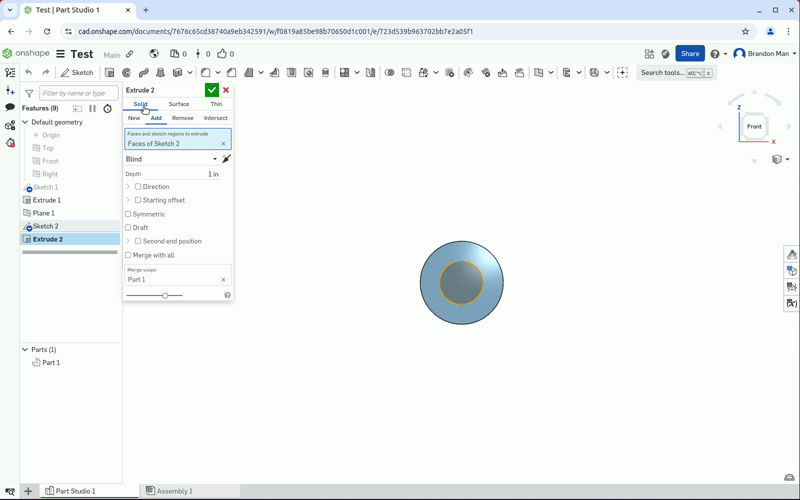
click(143, 106)
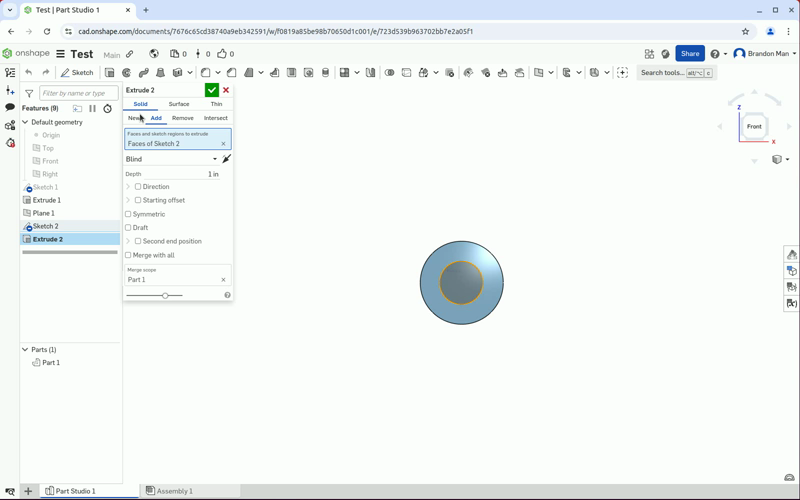
mouse_move(137, 120)
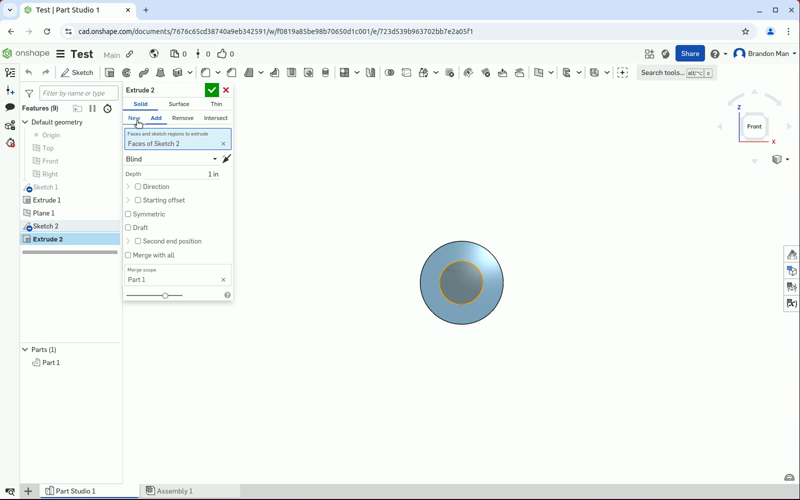
click(137, 120)
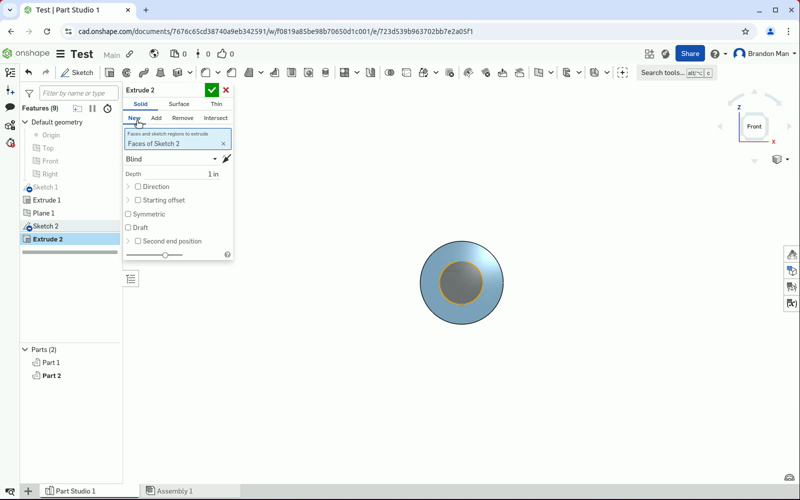
key(tab, 4)
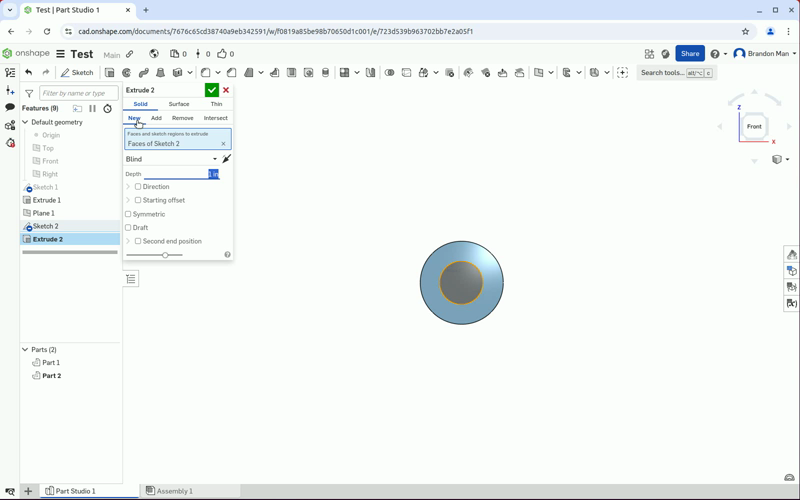
text(2.166)
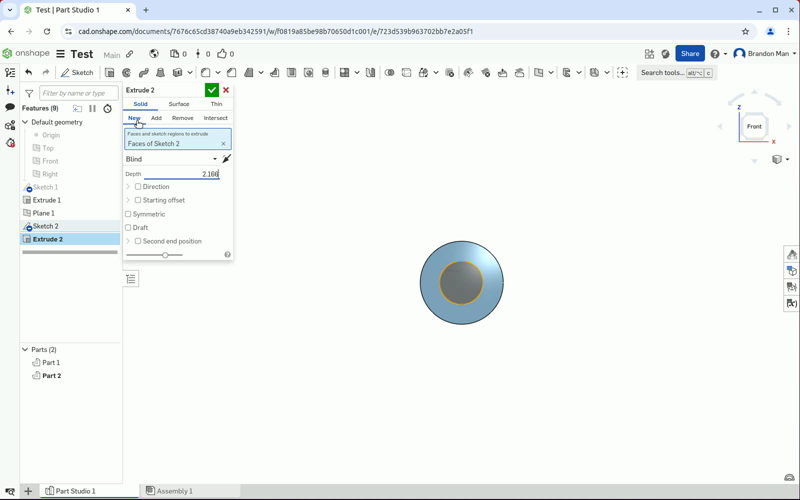
key(enter)
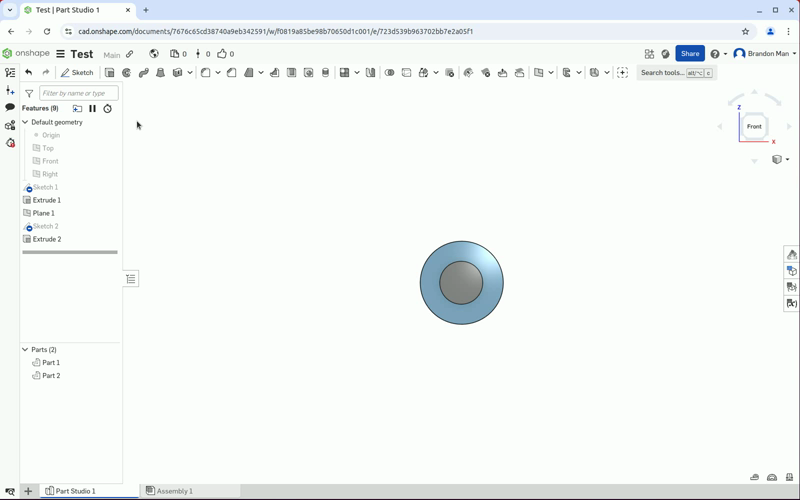
key(shift+h)
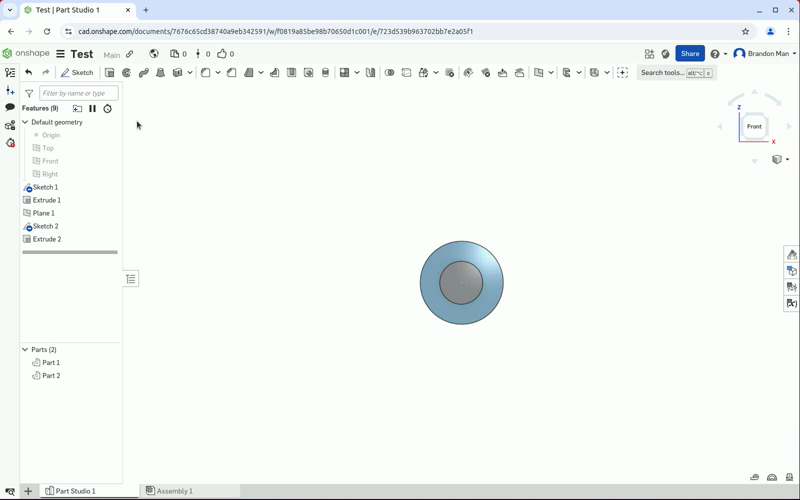
key(shift+h)
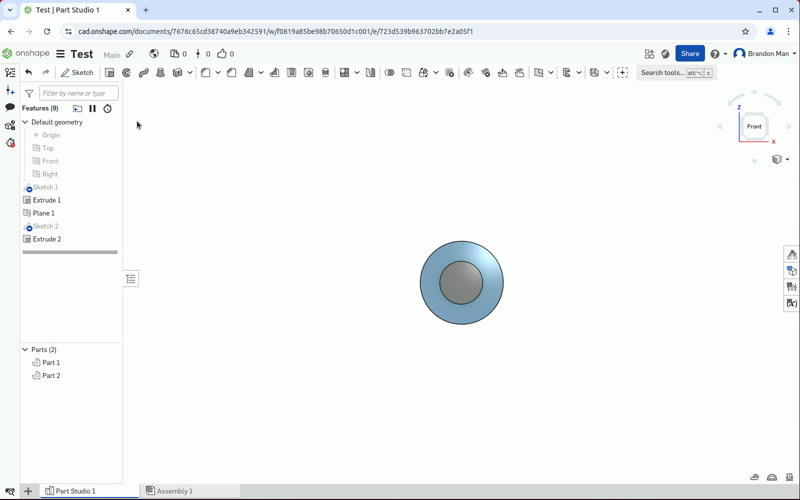
mouse_move(73, 189)
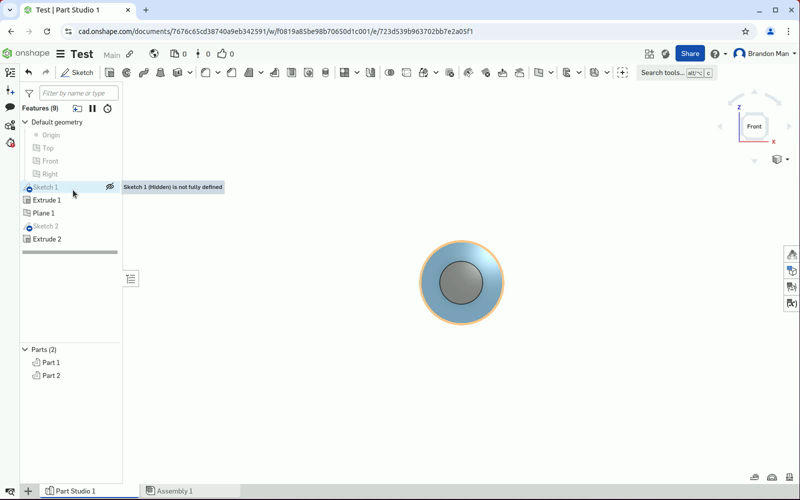
click(73, 189)
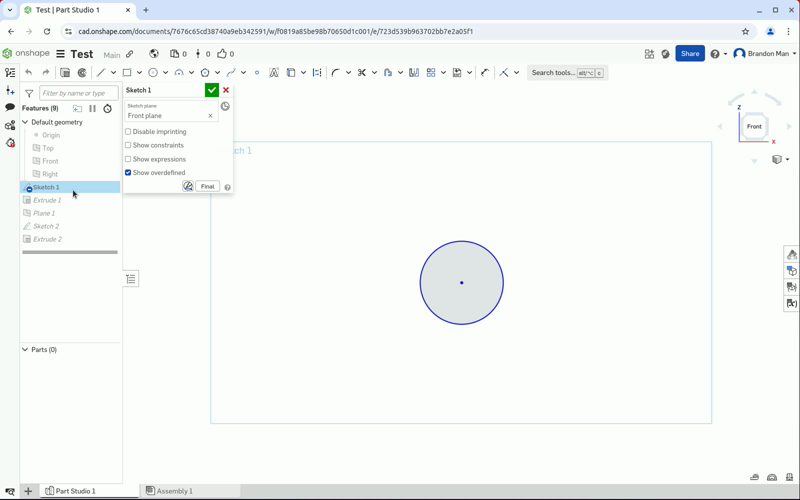
mouse_move(229, 92)
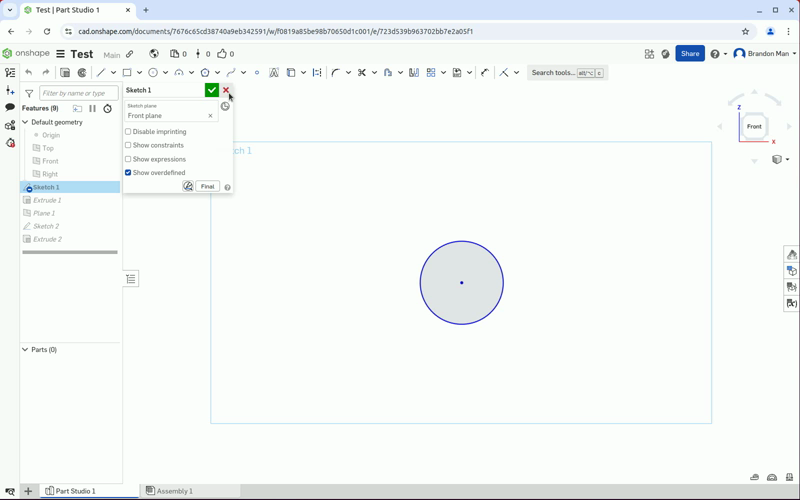
click(229, 92)
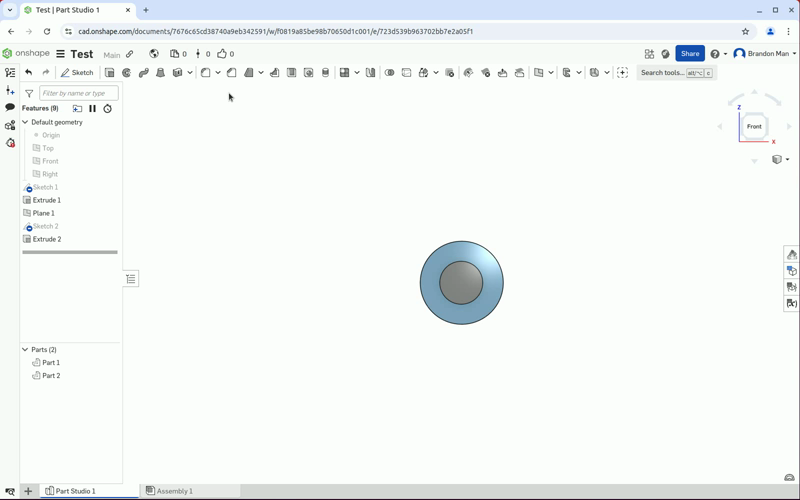
mouse_move(541, 75)
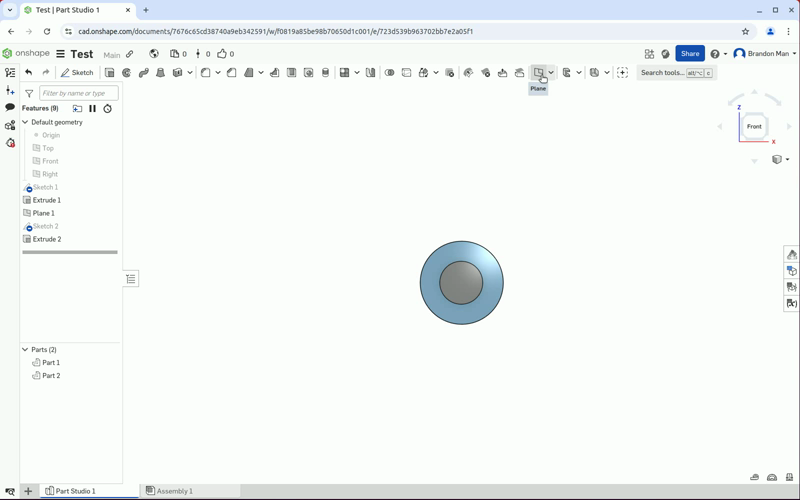
click(541, 75)
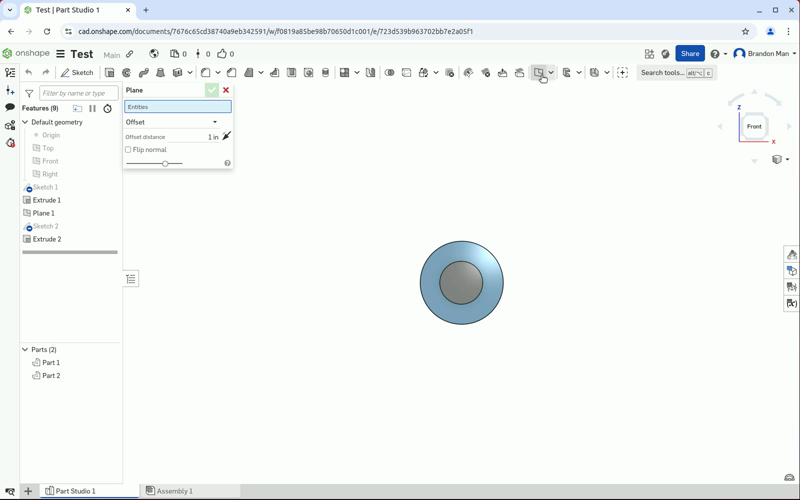
mouse_move(73, 163)
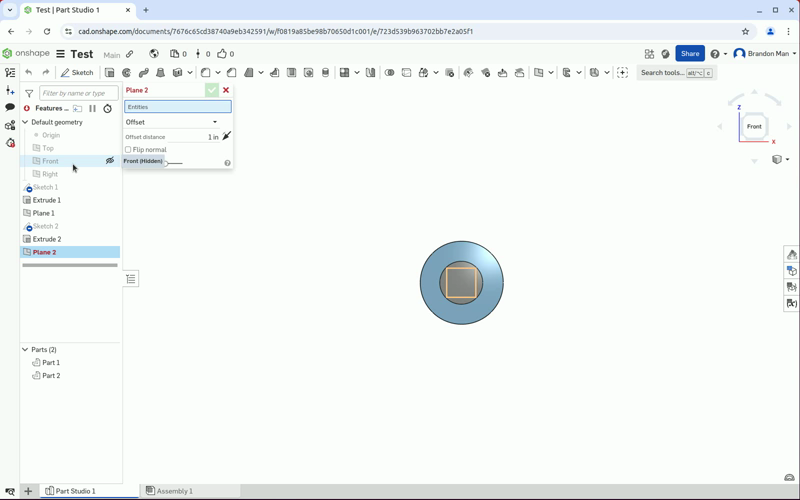
click(73, 163)
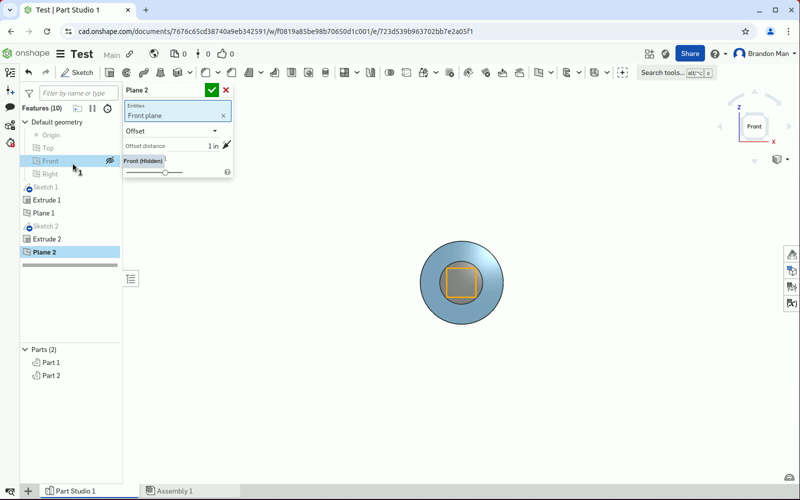
key(tab, 2)
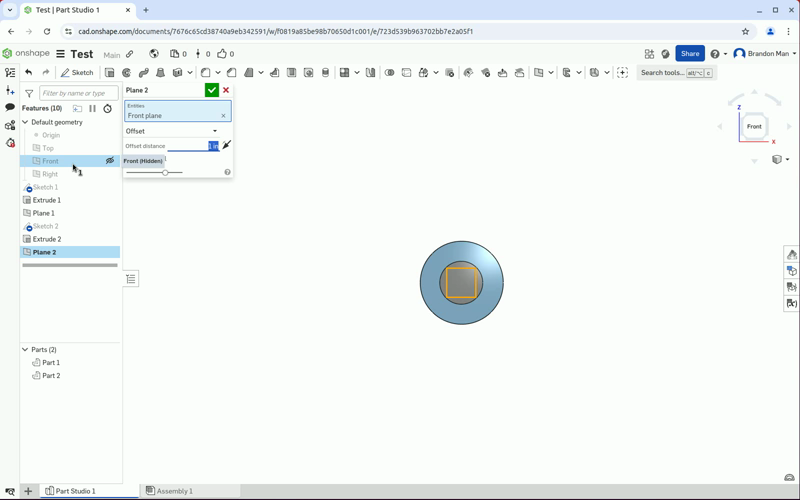
text(17.316)
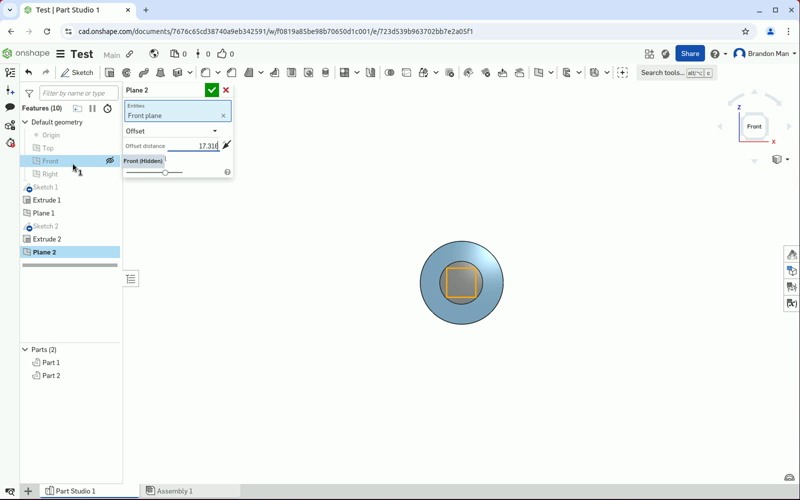
key(enter, 2)
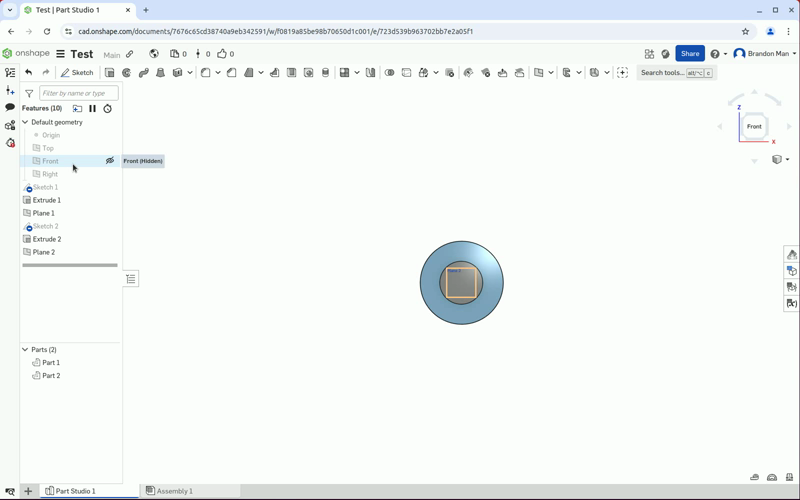
key(shift+s)
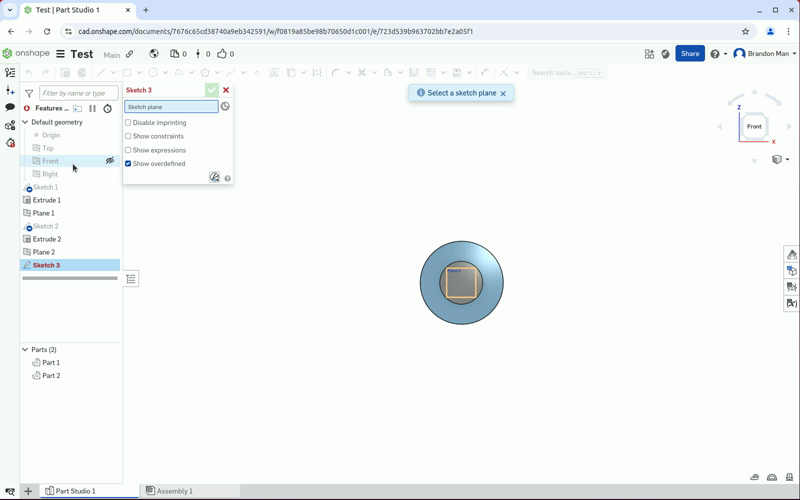
mouse_move(73, 254)
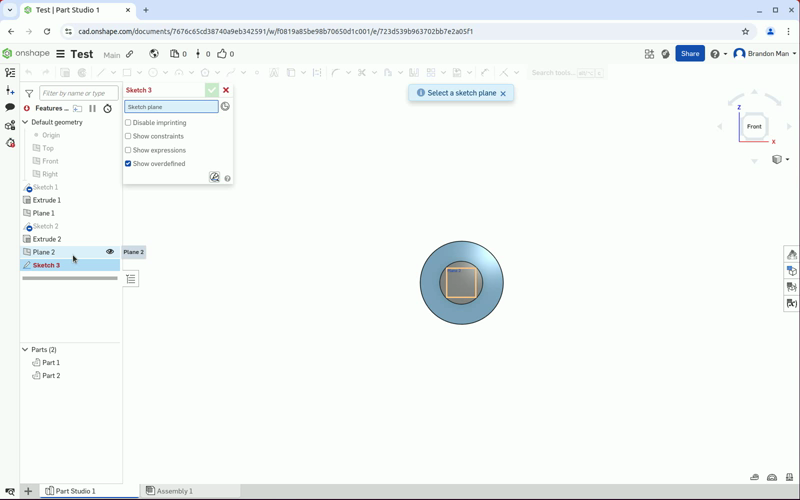
click(73, 254)
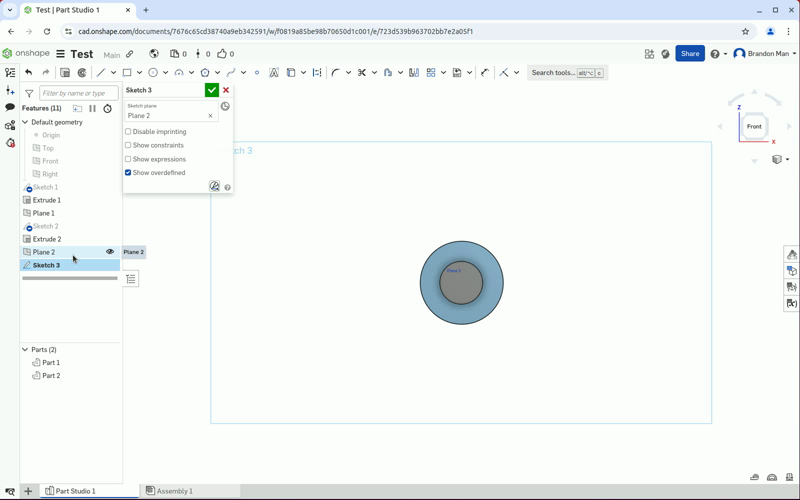
mouse_move(73, 352)
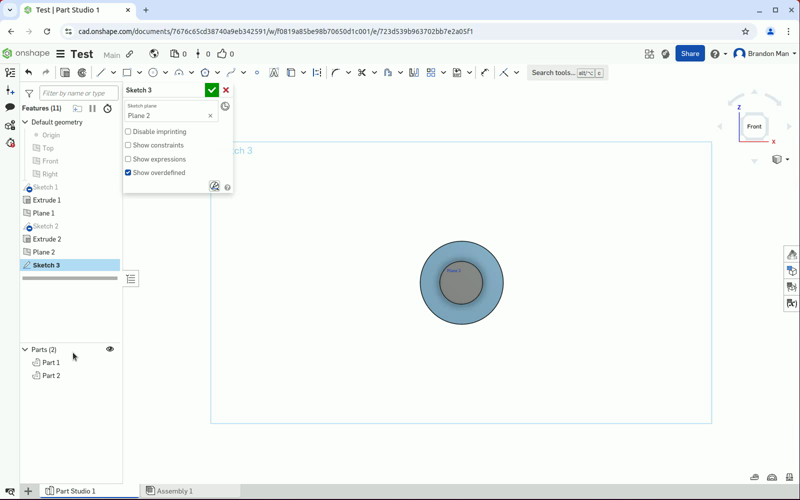
key(y)
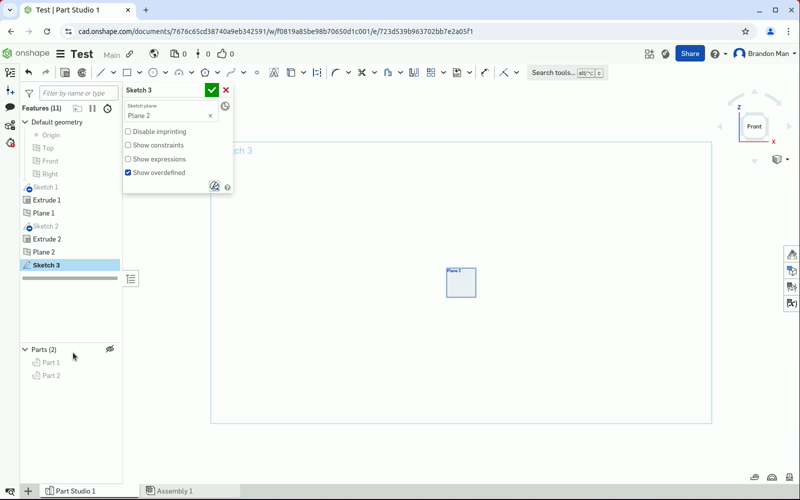
key(c)
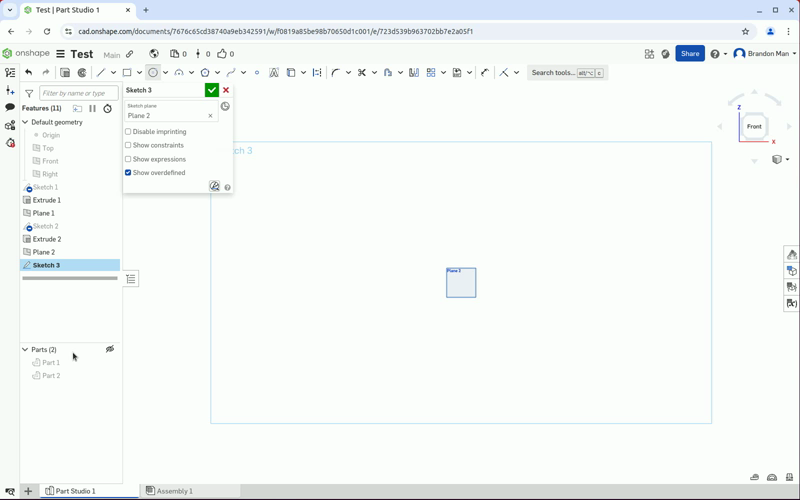
key_down(shift)
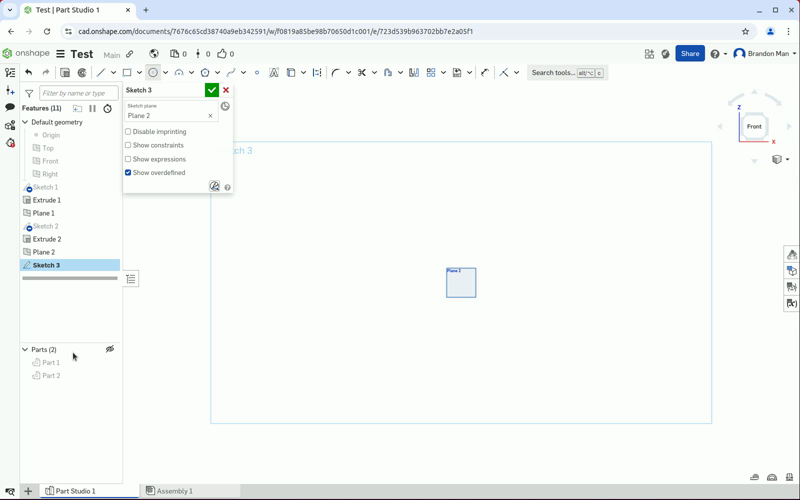
mouse_move(461, 282)
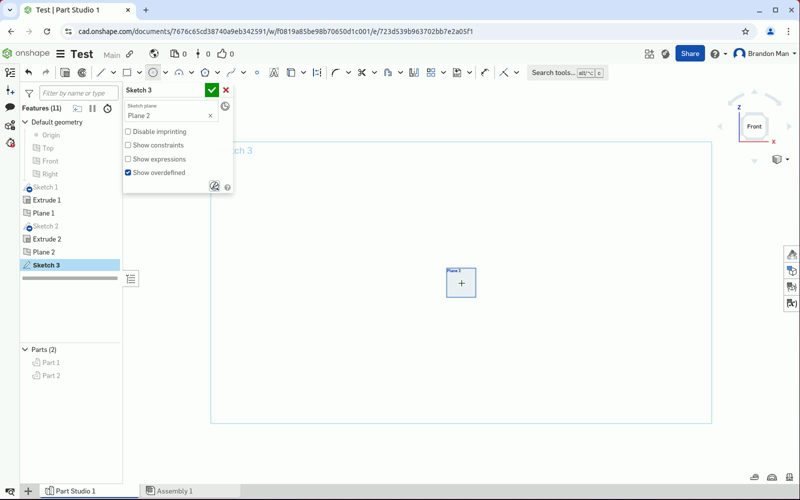
click(461, 282)
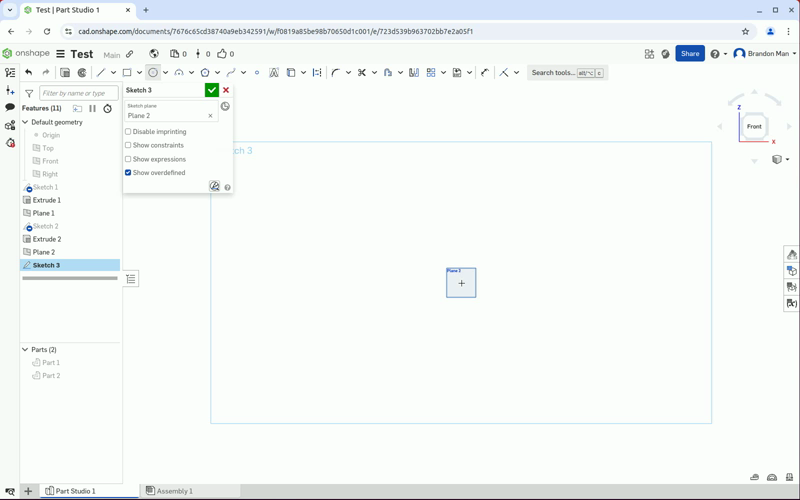
key_up(shift)
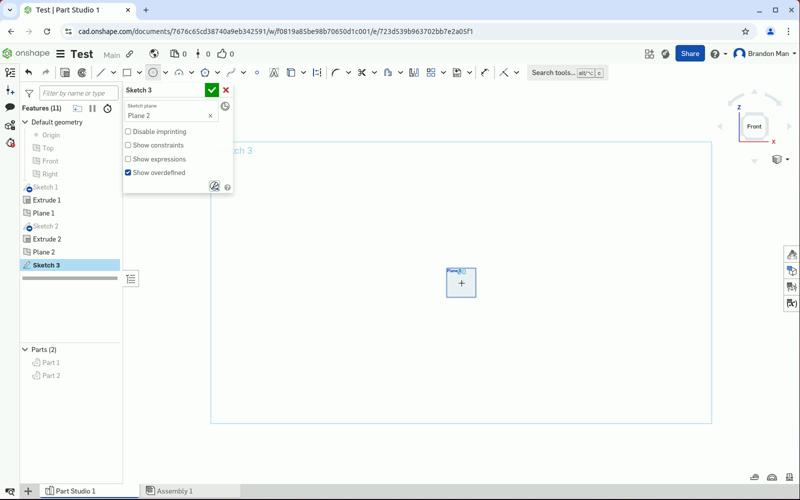
mouse_move(468, 282)
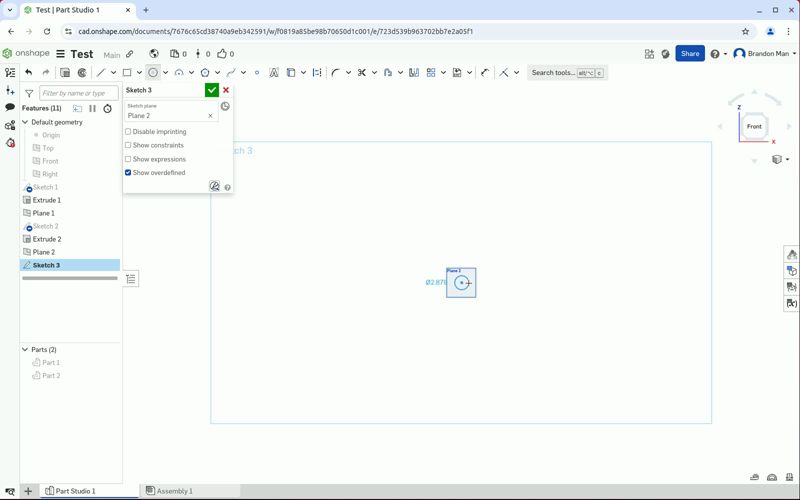
click(468, 282)
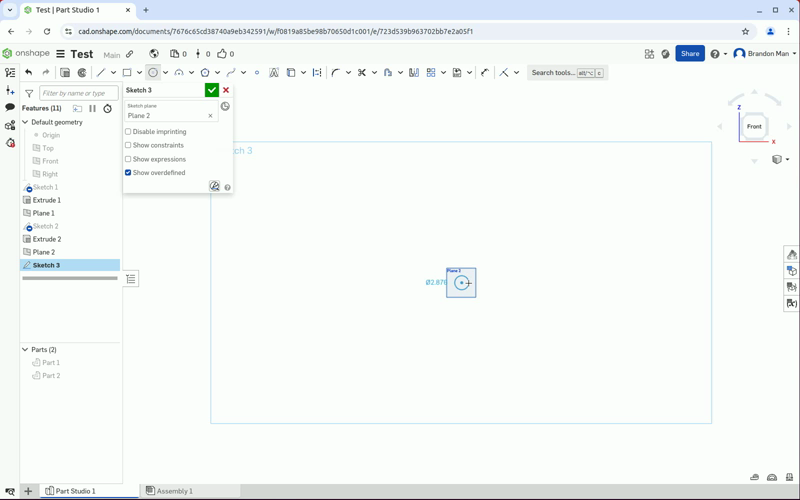
key(esc)
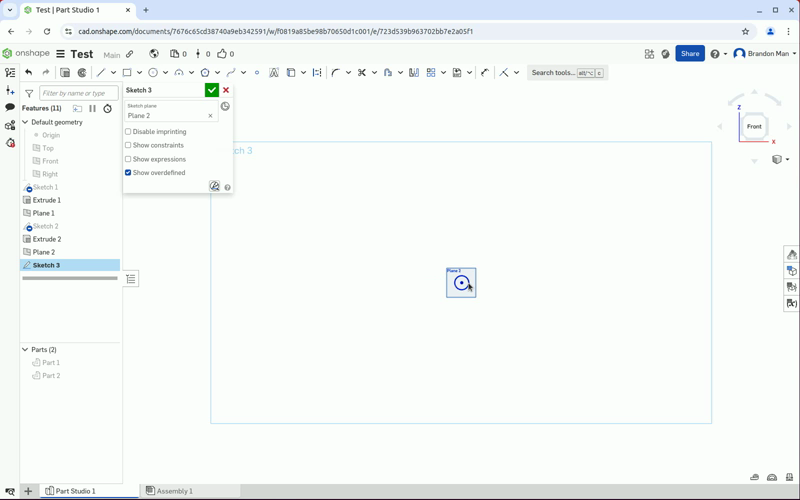
mouse_move(456, 285)
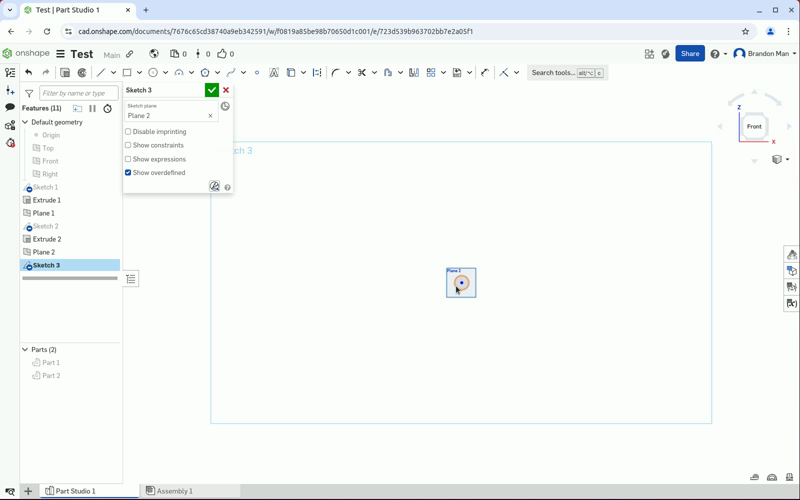
scroll(6)
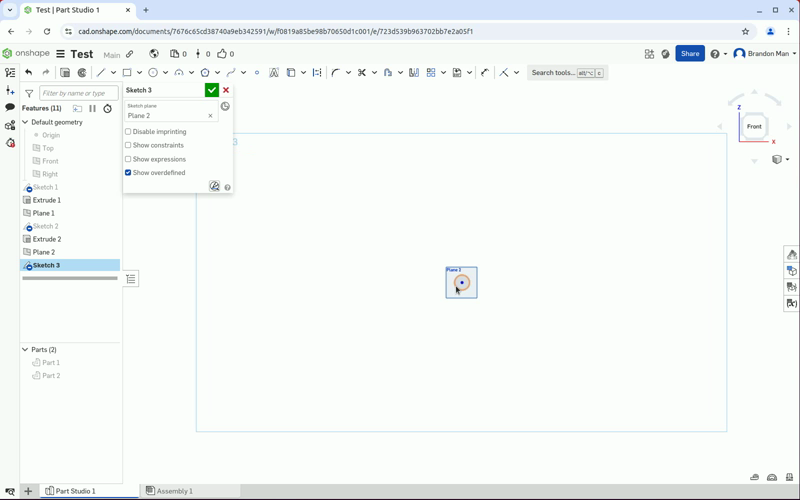
scroll(6)
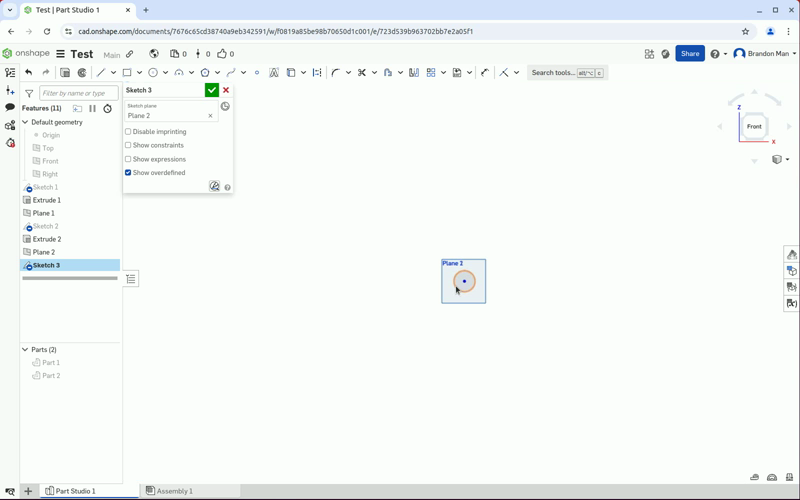
scroll(6)
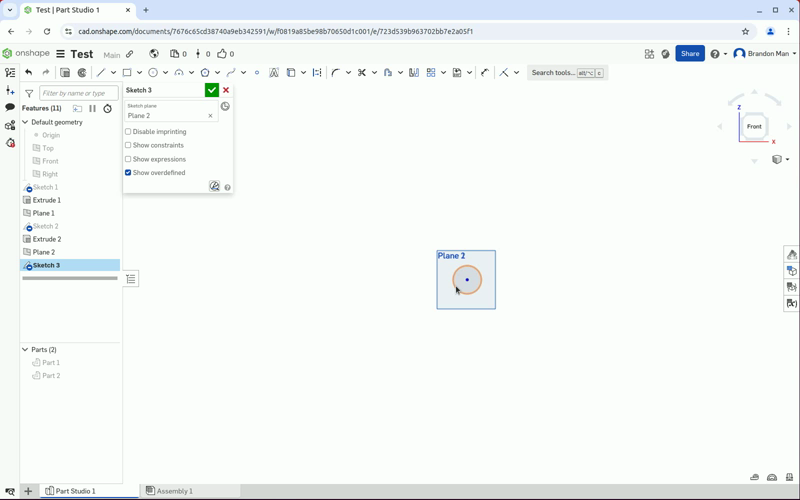
scroll(6)
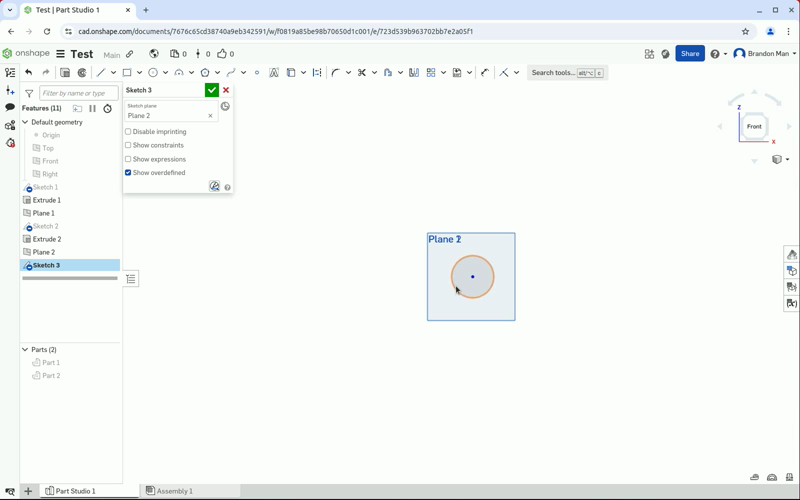
scroll(6)
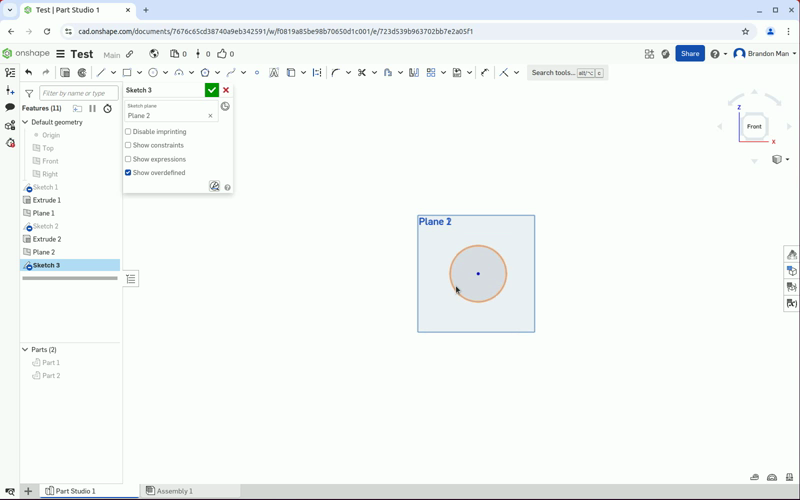
scroll(6)
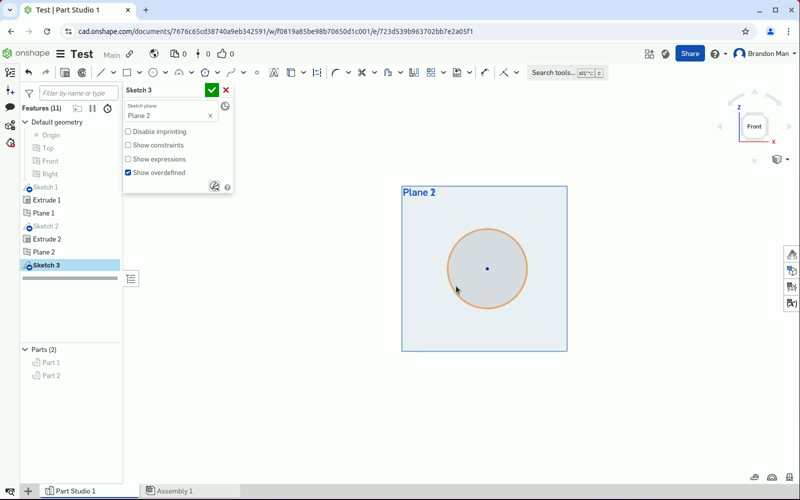
scroll(6)
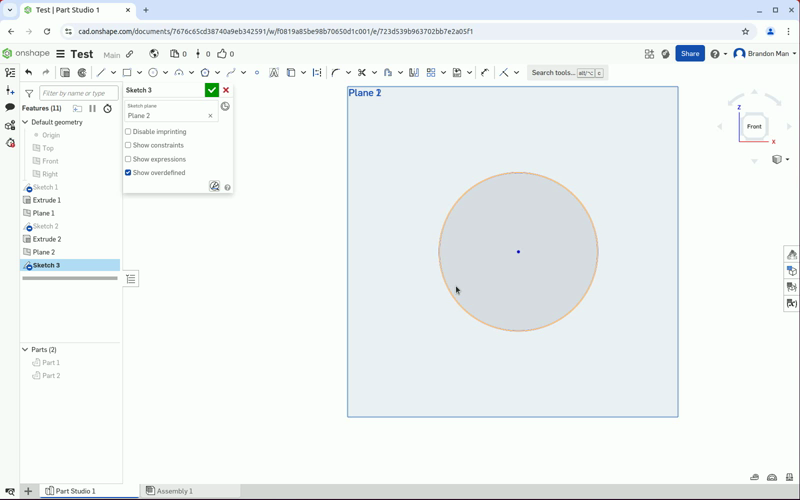
click(456, 285)
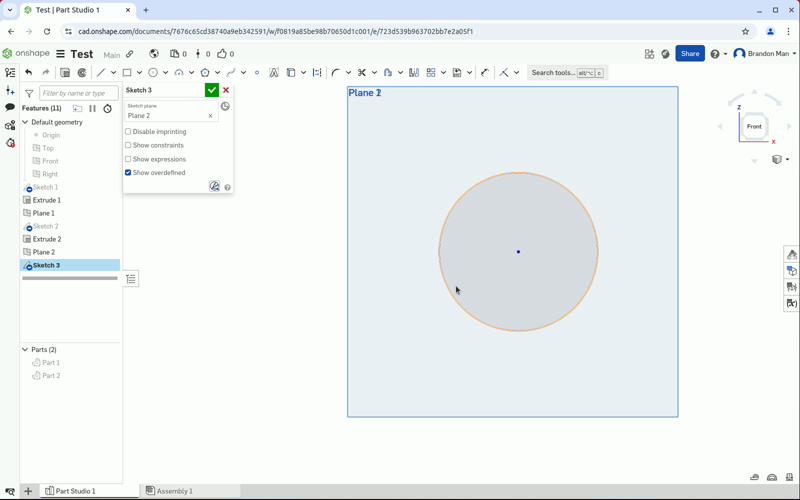
scroll(-6)
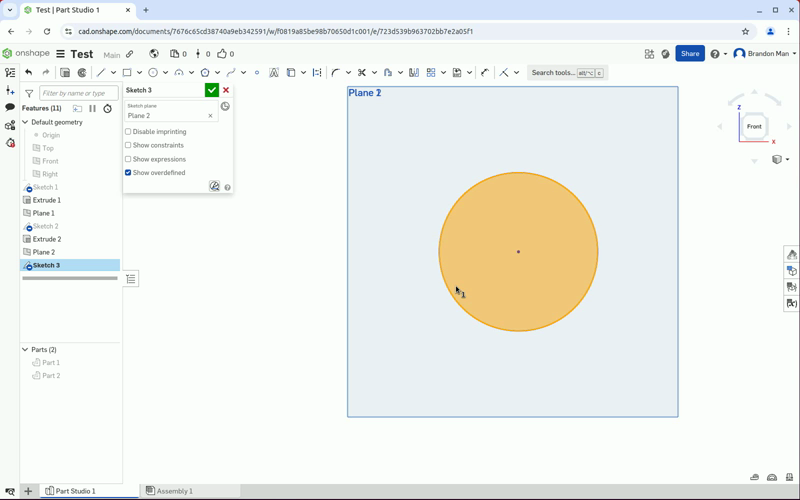
scroll(-6)
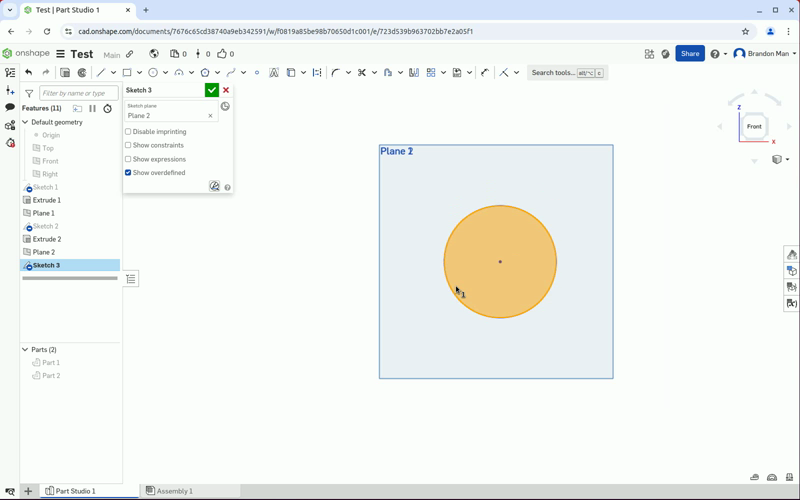
scroll(-6)
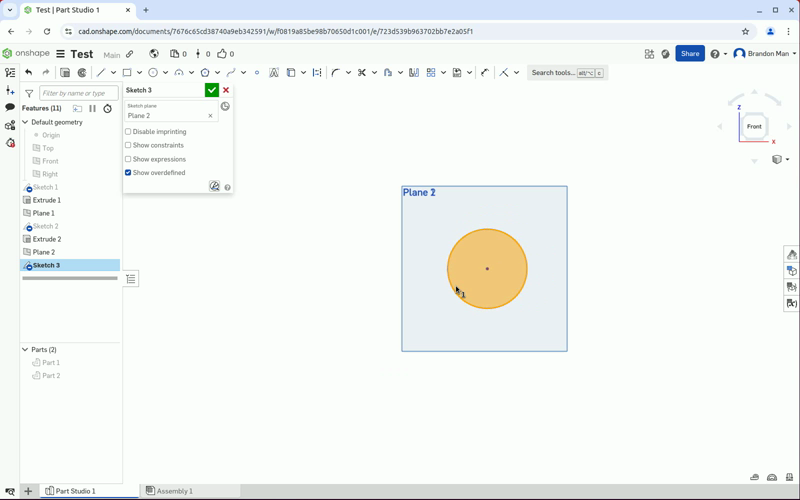
scroll(-6)
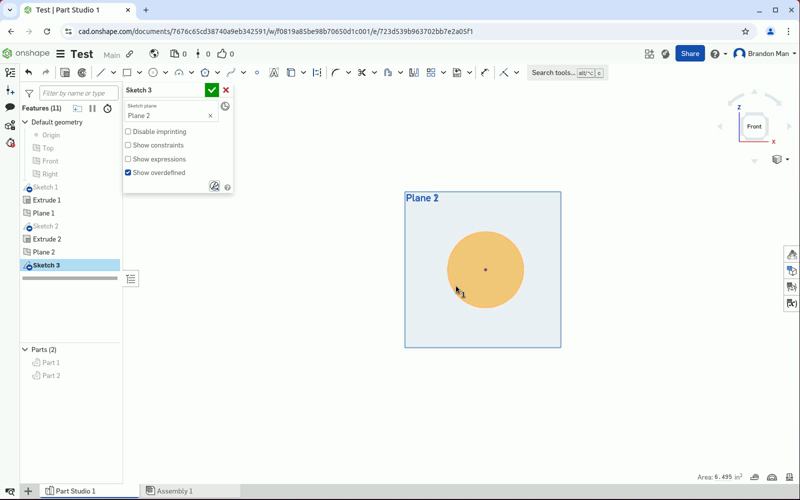
scroll(-6)
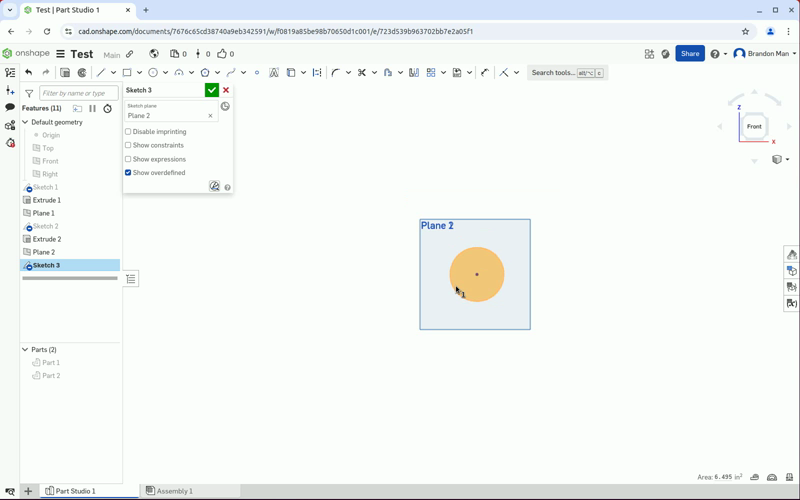
scroll(-6)
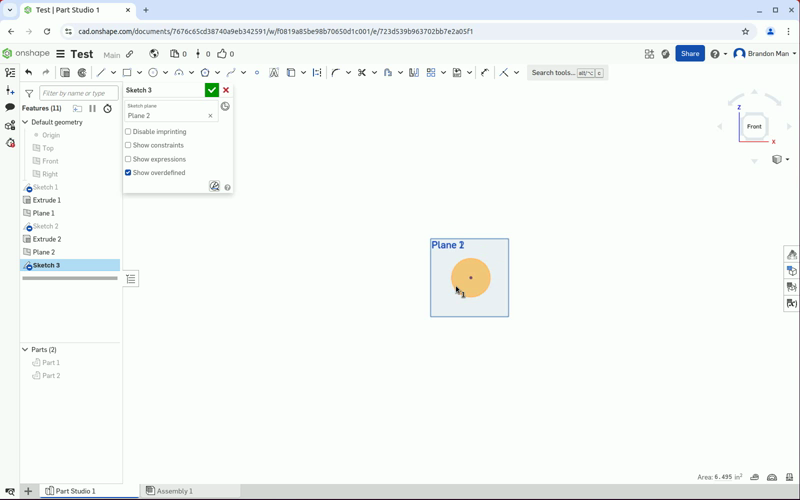
scroll(-6)
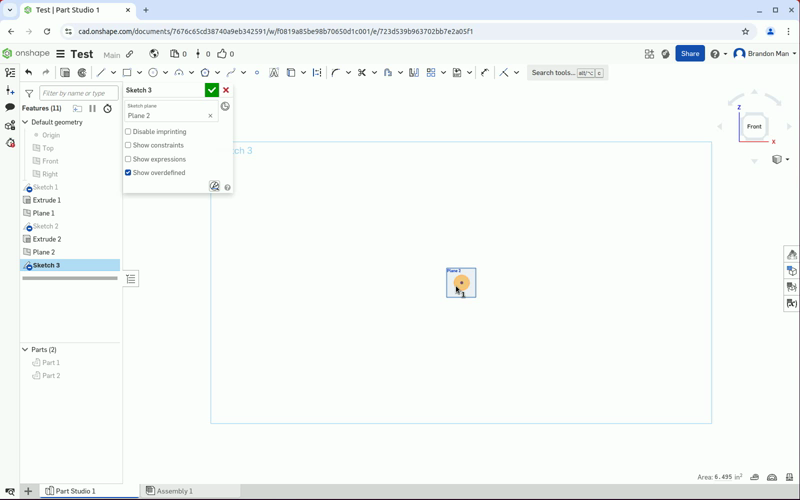
mouse_move(73, 352)
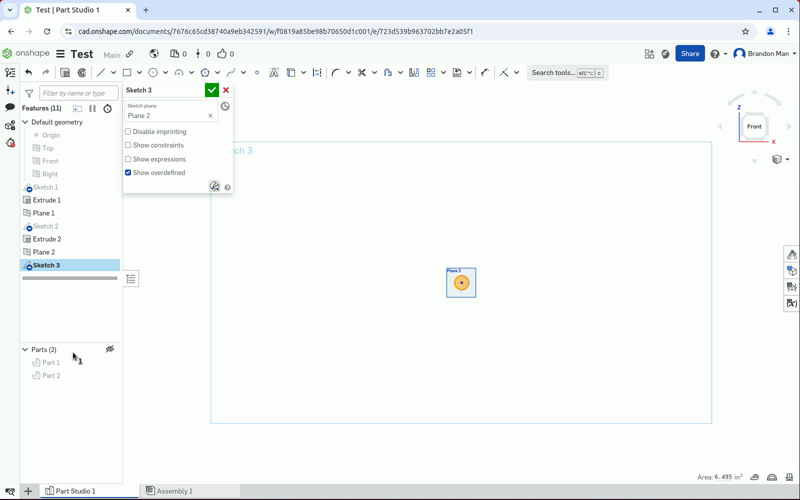
key(shift+y)
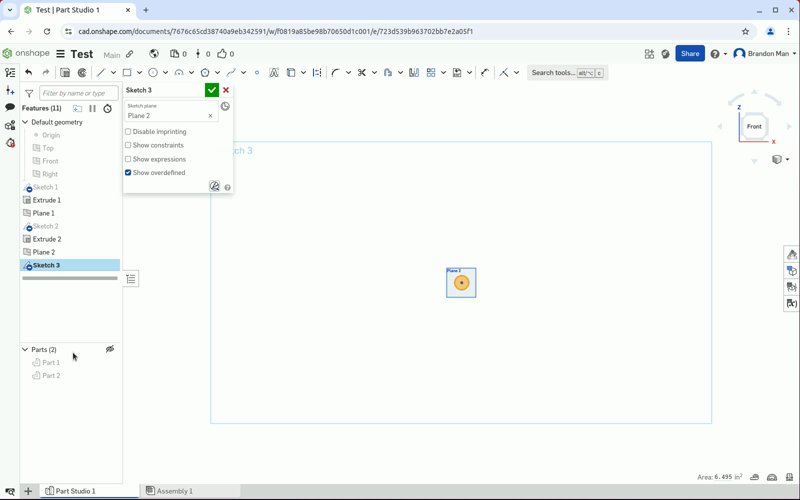
key(shift+e)
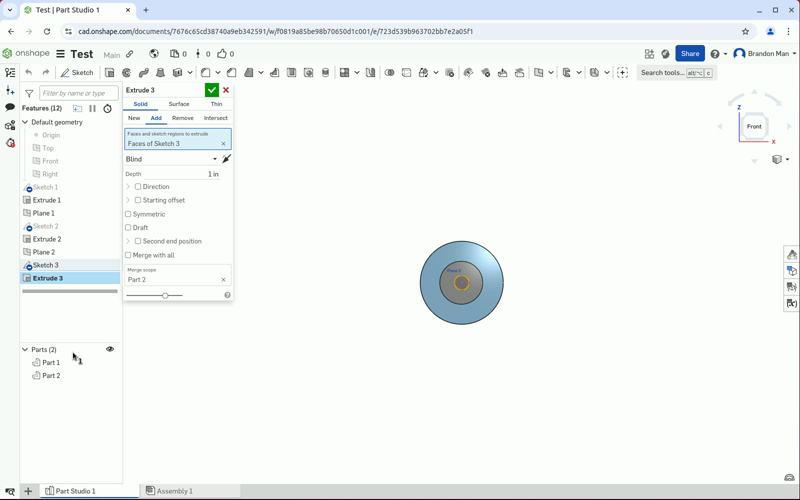
mouse_move(143, 106)
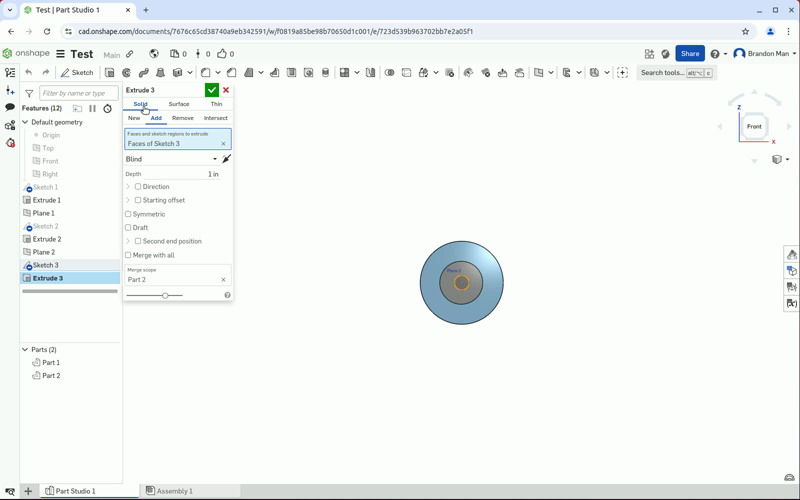
click(143, 106)
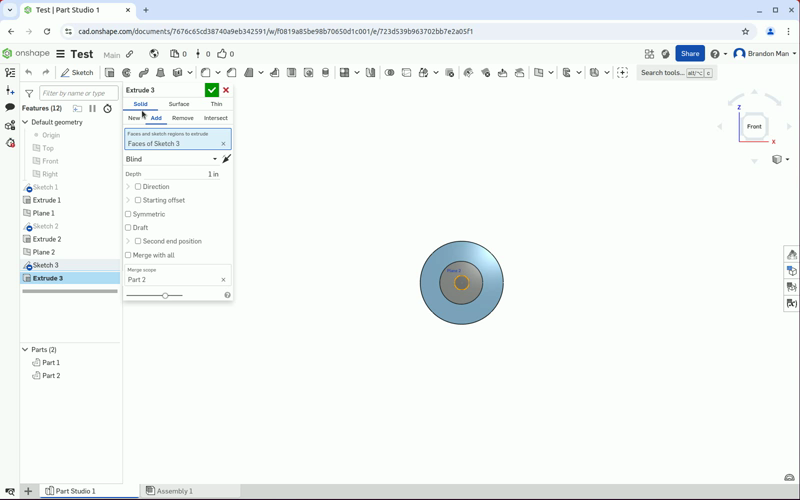
mouse_move(137, 120)
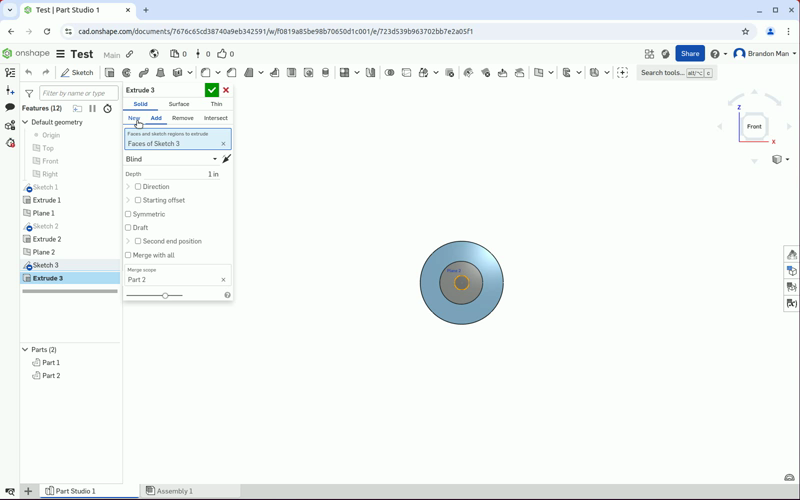
click(137, 120)
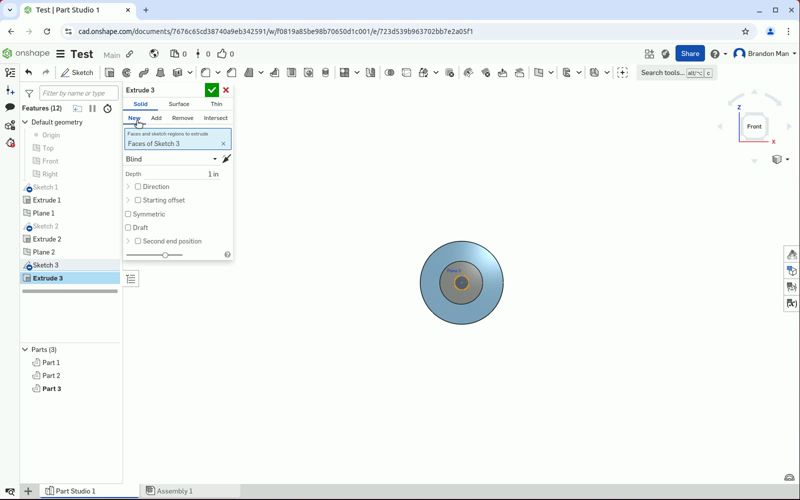
key(tab, 4)
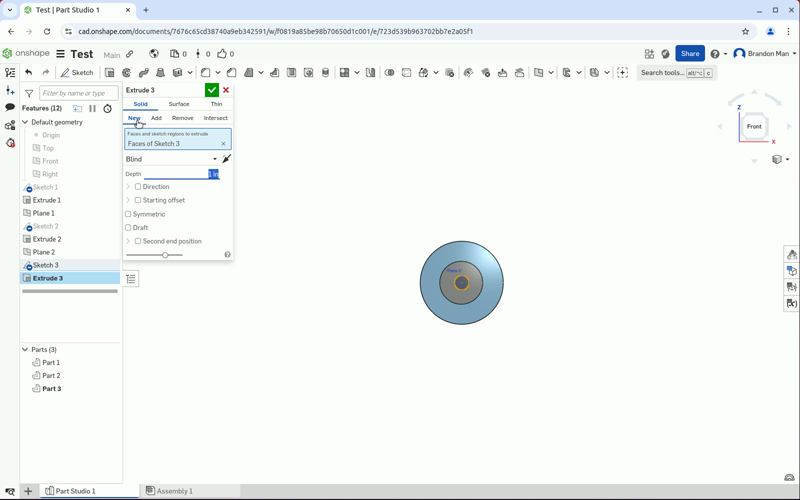
text(5.777)
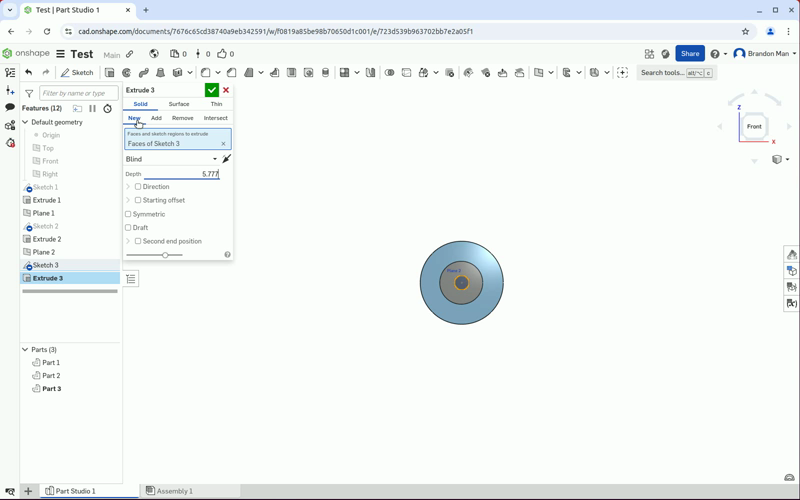
key(enter)
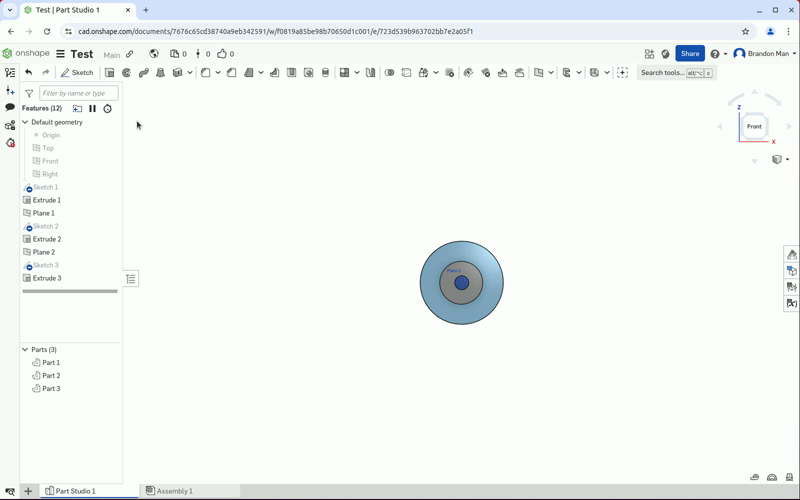
key(shift+h)
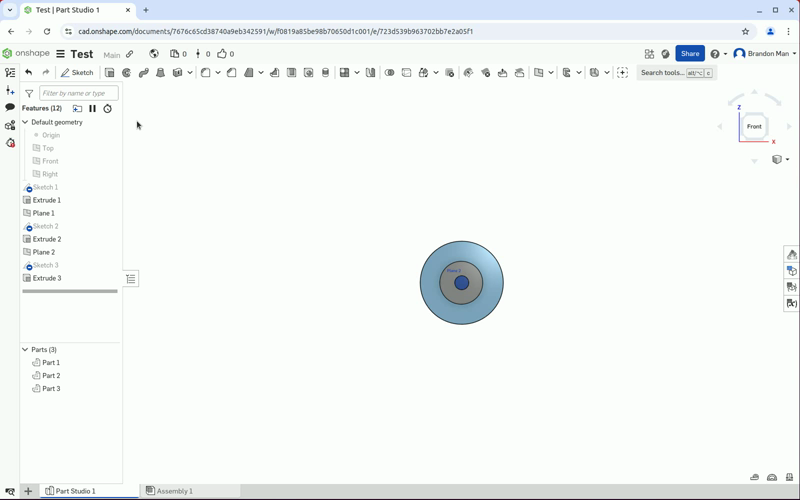
key(shift+h)
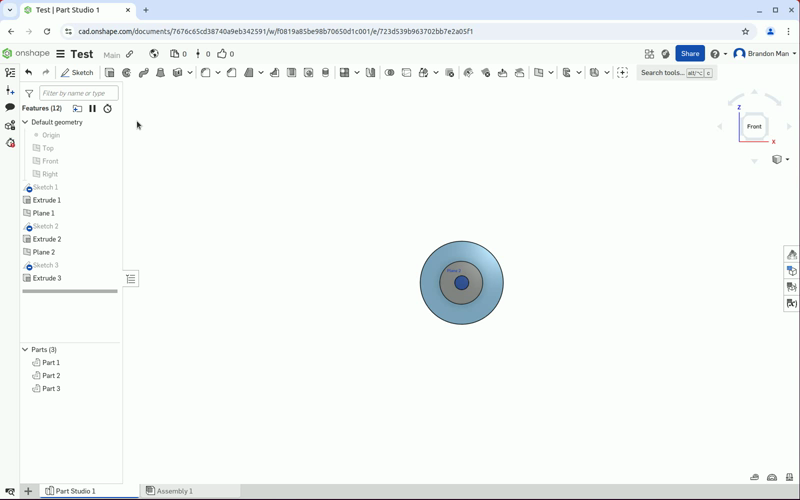
mouse_move(73, 189)
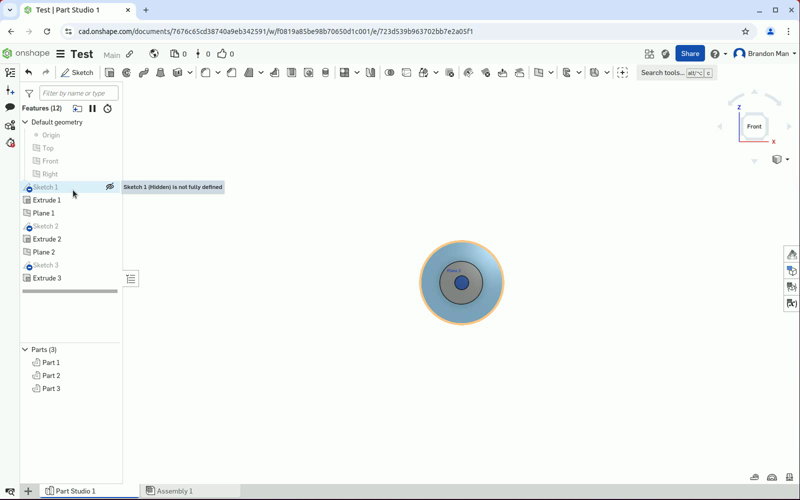
click(73, 189)
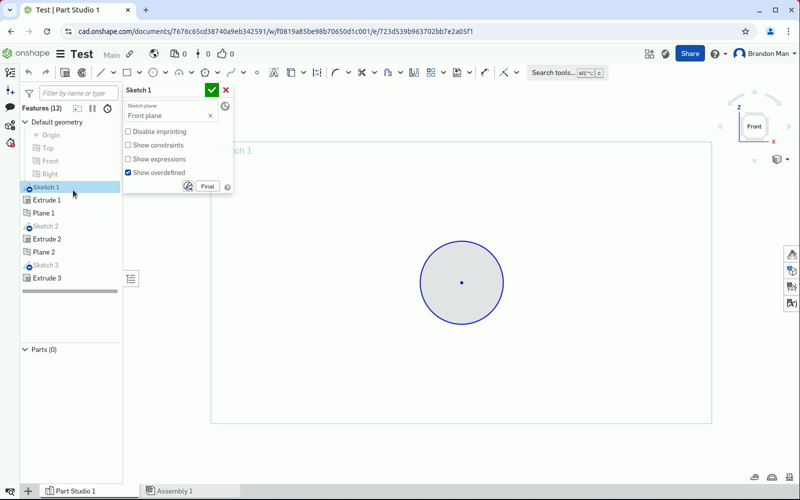
mouse_move(229, 92)
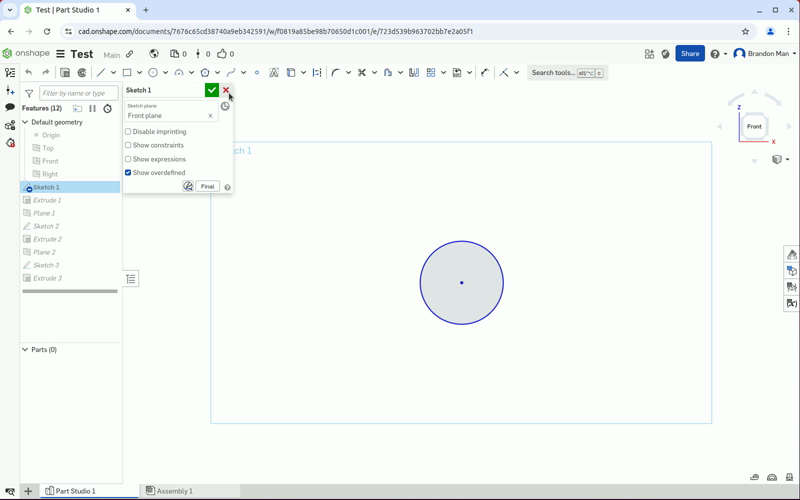
click(229, 92)
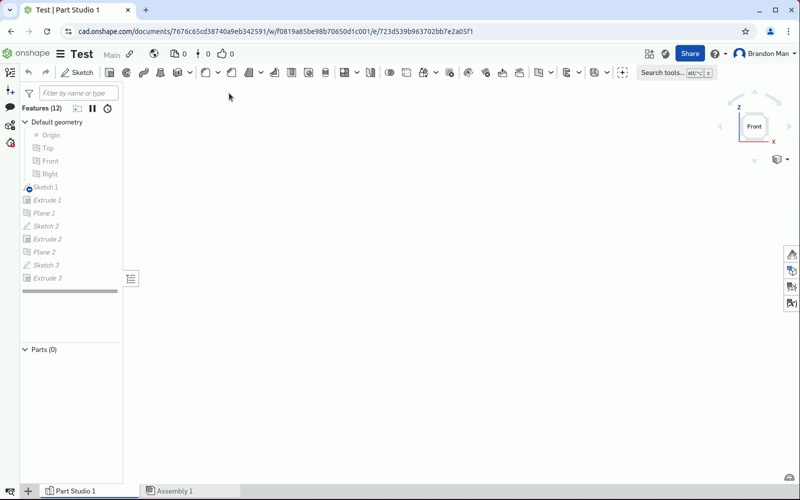
key(shift+s)
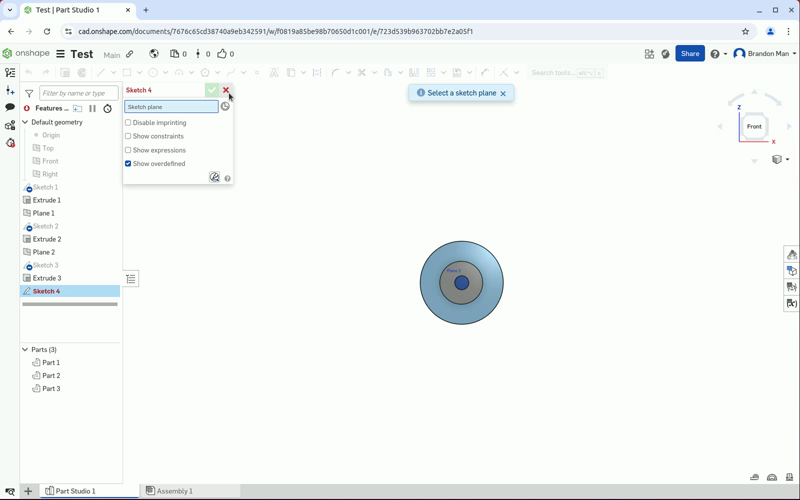
mouse_move(73, 215)
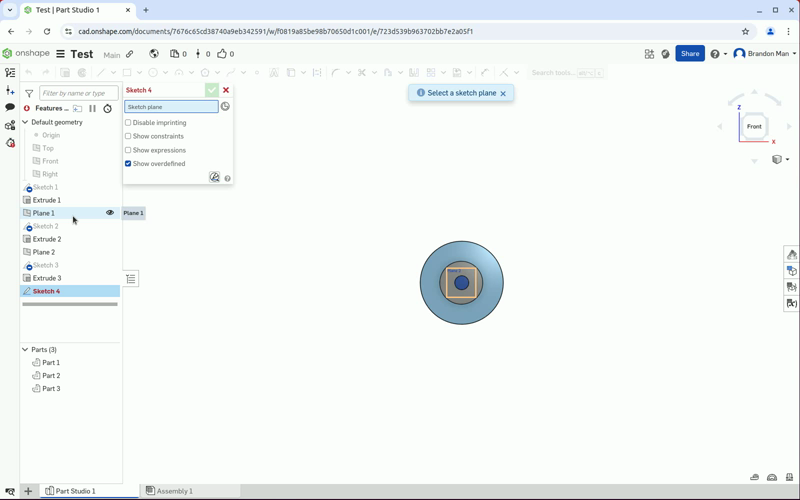
click(73, 215)
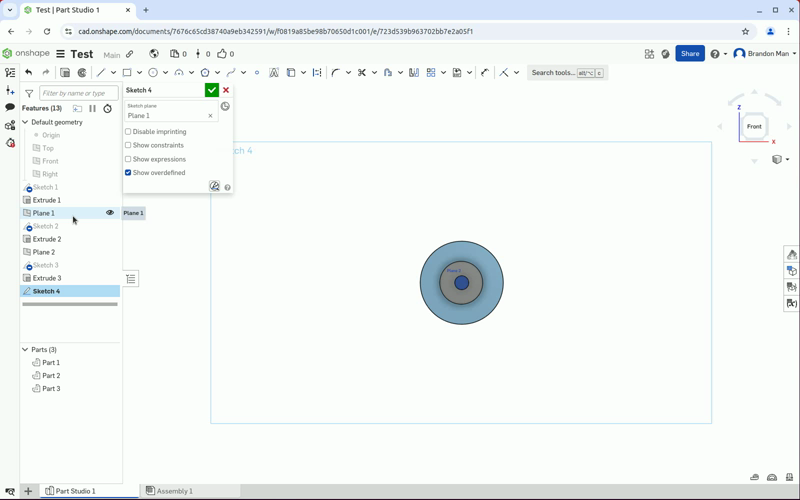
mouse_move(73, 352)
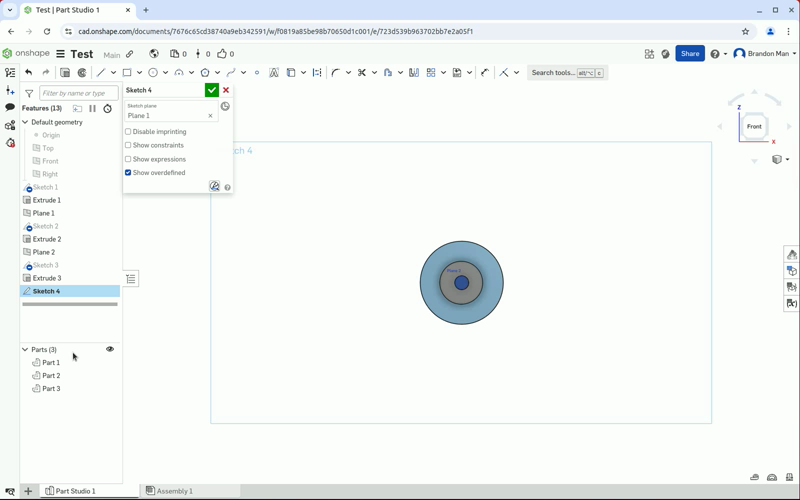
key(y)
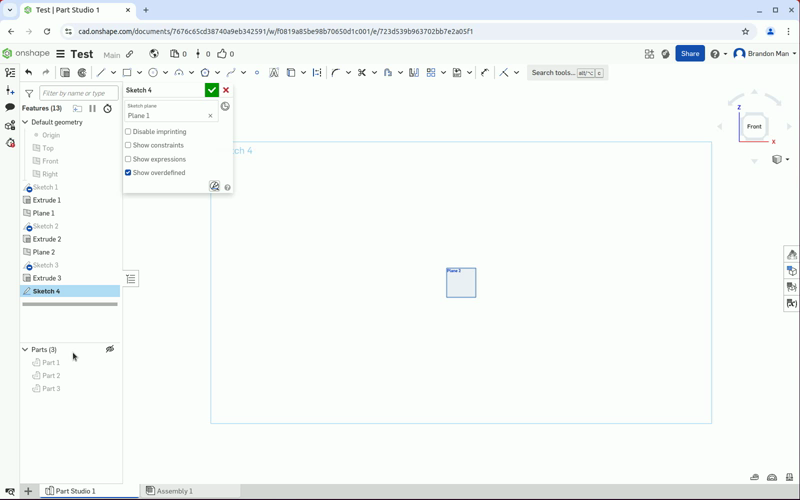
key(c)
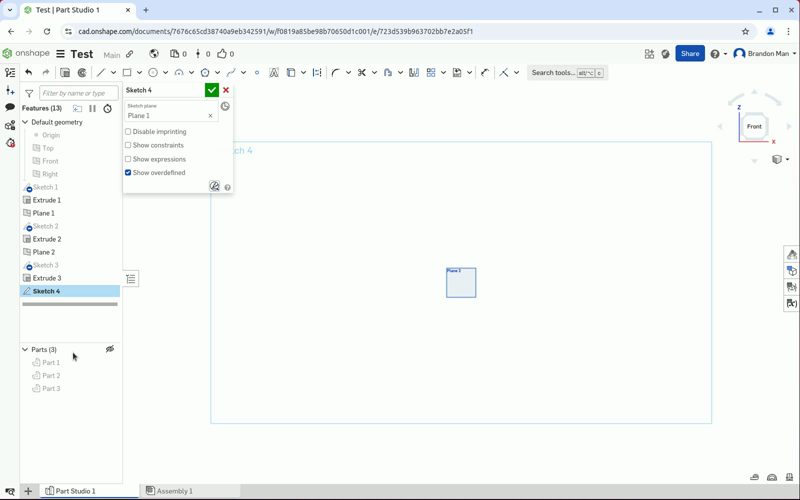
key_down(shift)
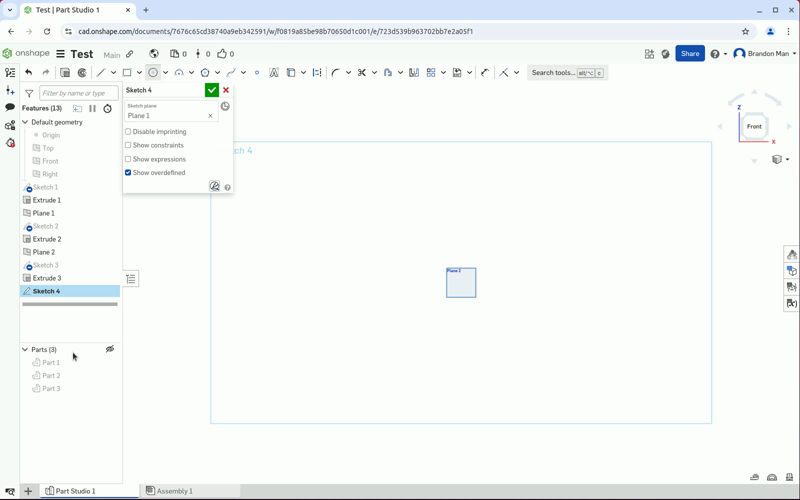
mouse_move(445, 254)
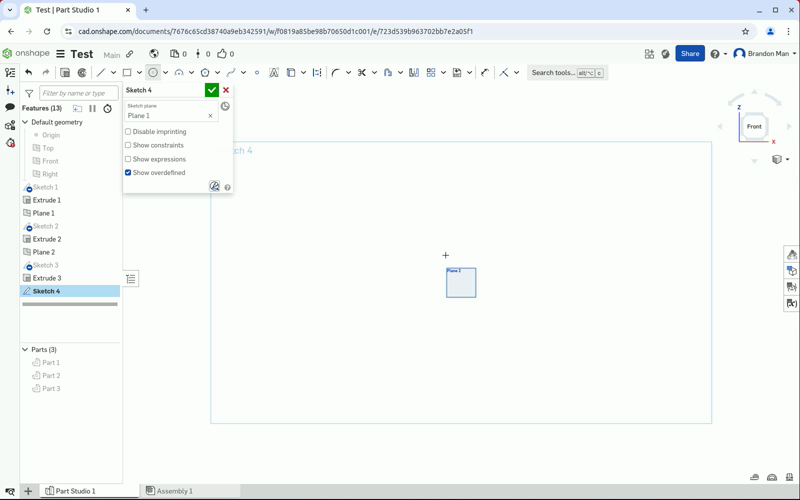
click(445, 254)
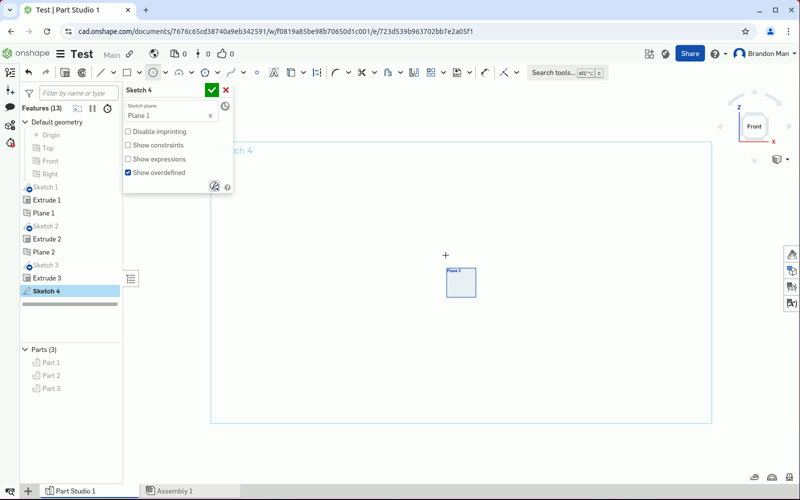
key_up(shift)
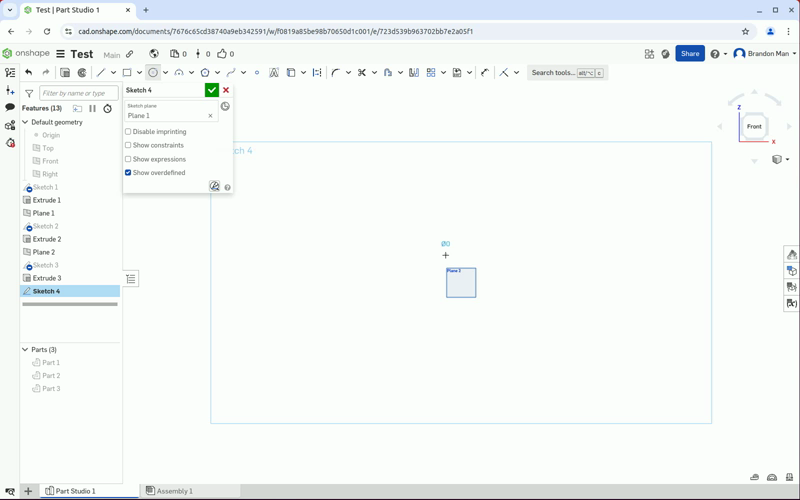
mouse_move(449, 254)
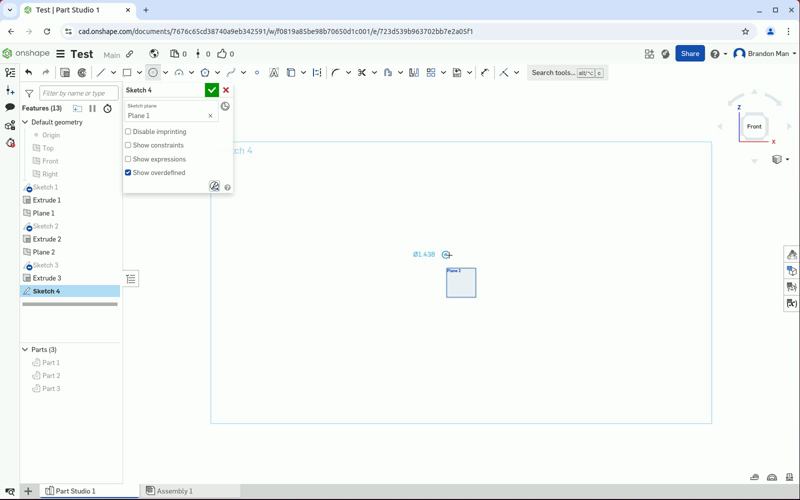
click(449, 254)
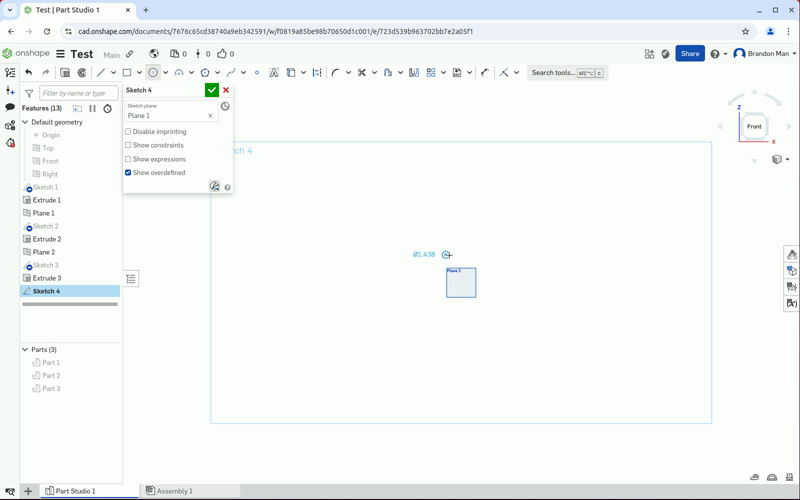
key(esc)
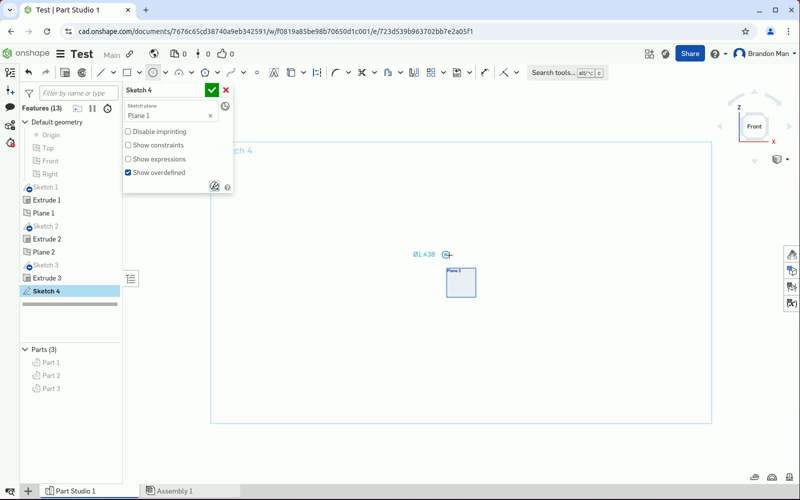
mouse_move(445, 255)
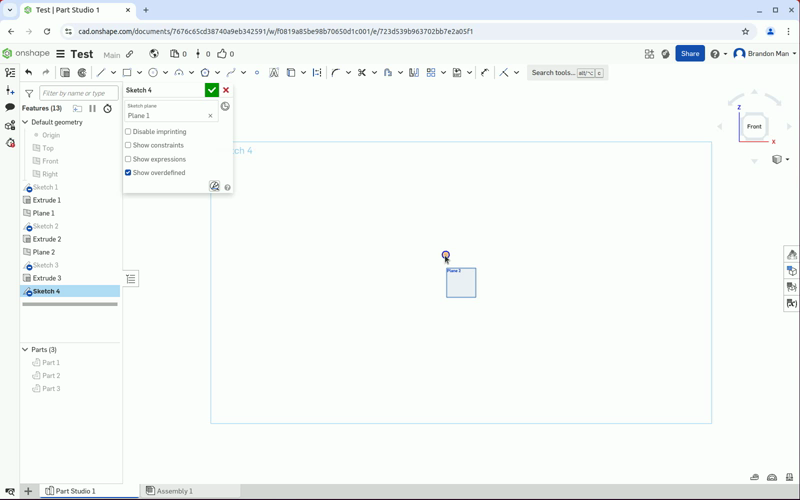
scroll(6)
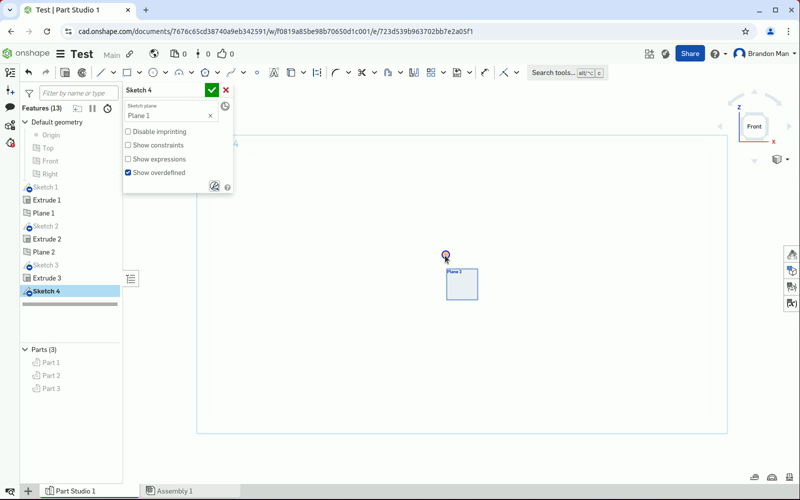
scroll(6)
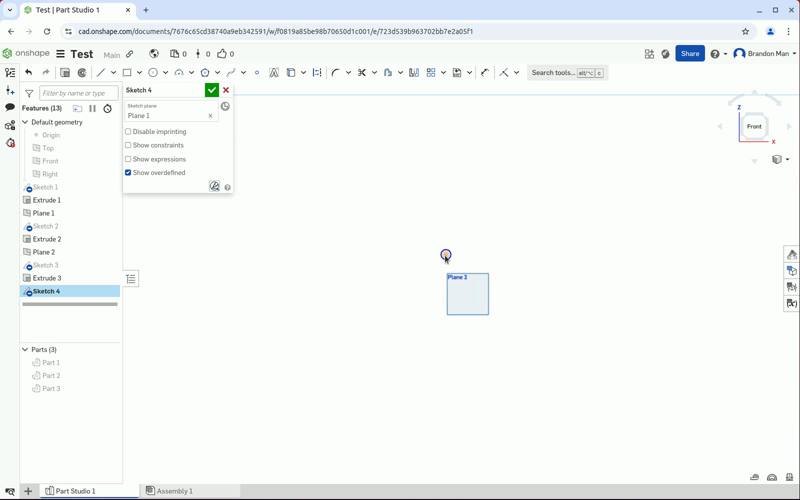
scroll(6)
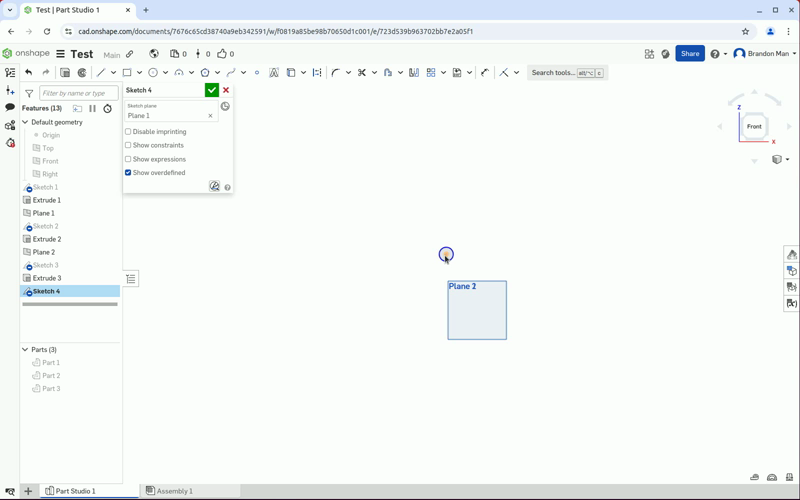
scroll(6)
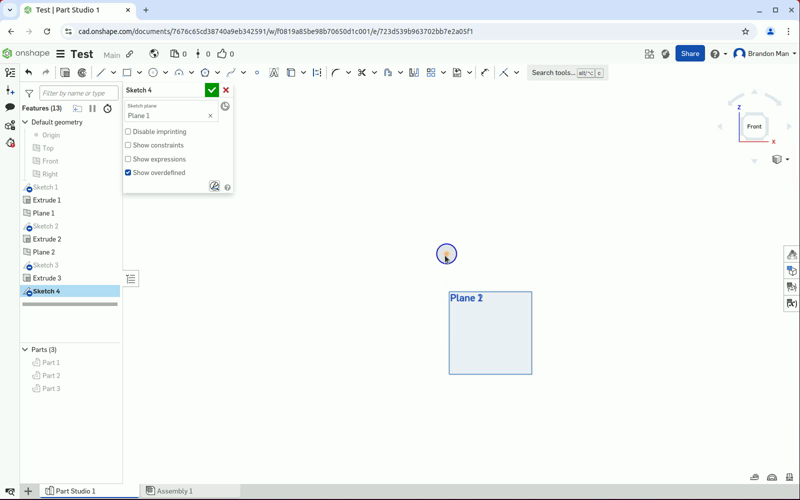
scroll(6)
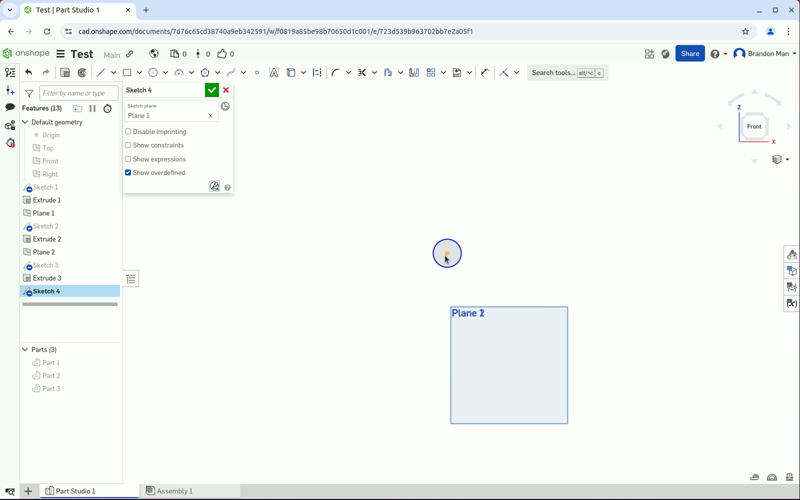
scroll(6)
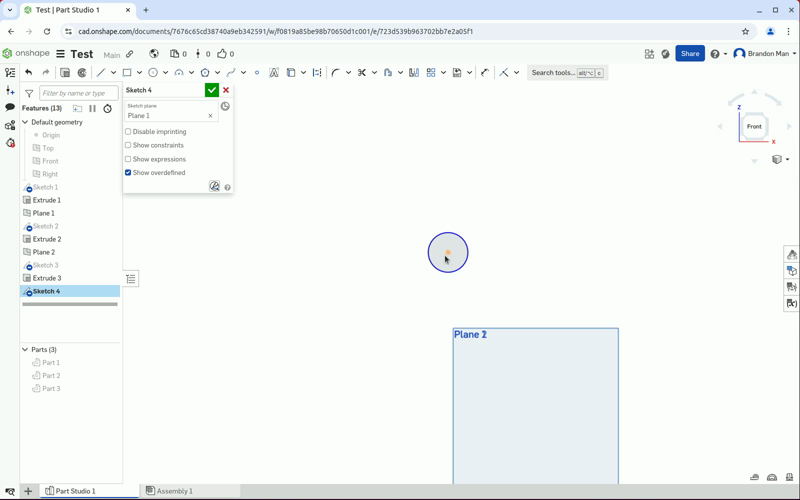
scroll(6)
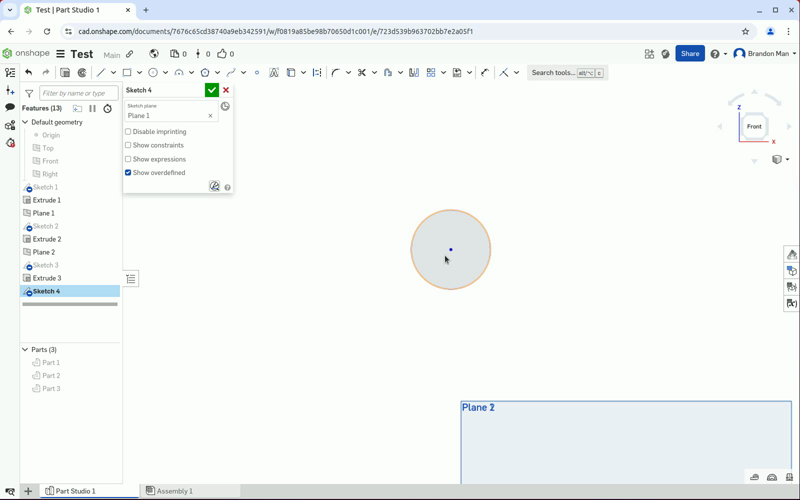
click(445, 255)
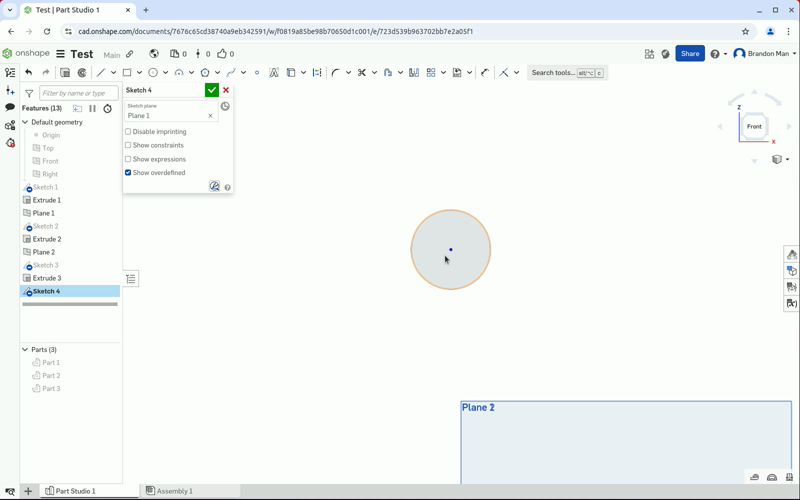
scroll(-6)
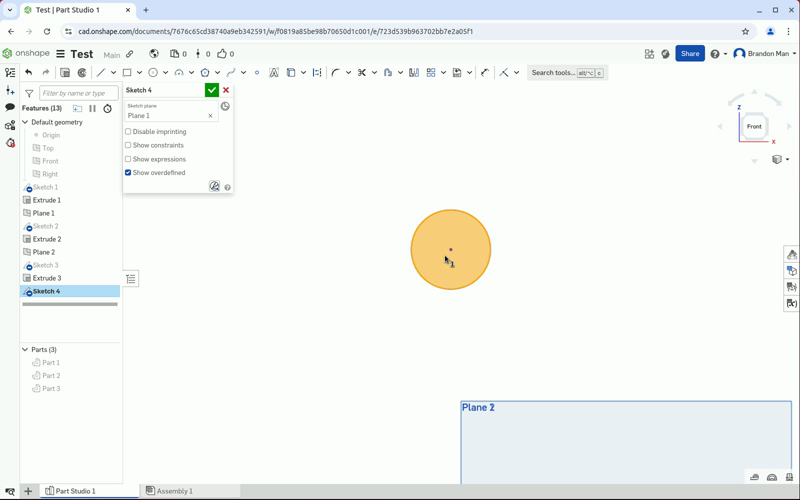
scroll(-6)
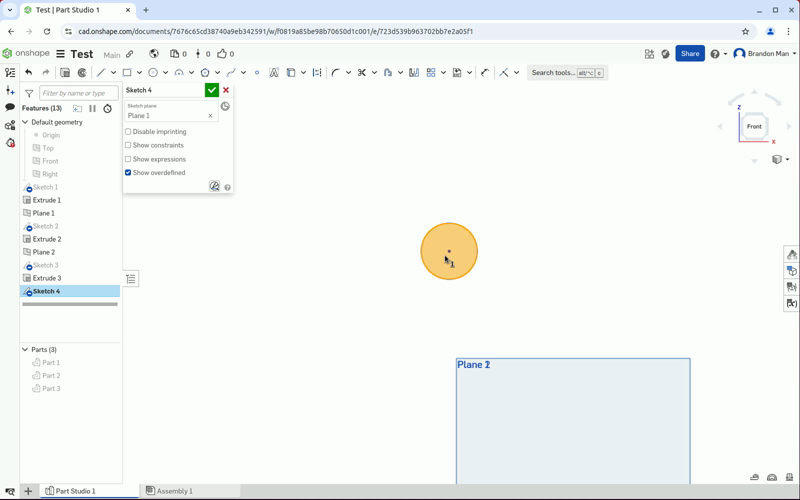
scroll(-6)
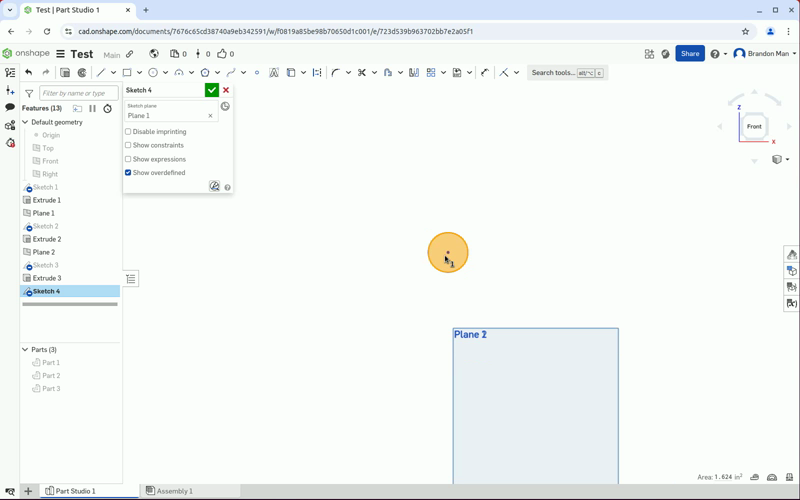
scroll(-6)
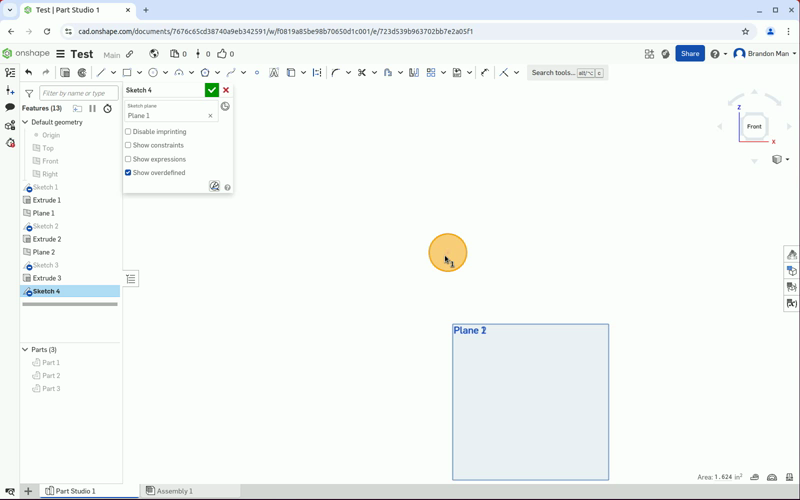
scroll(-6)
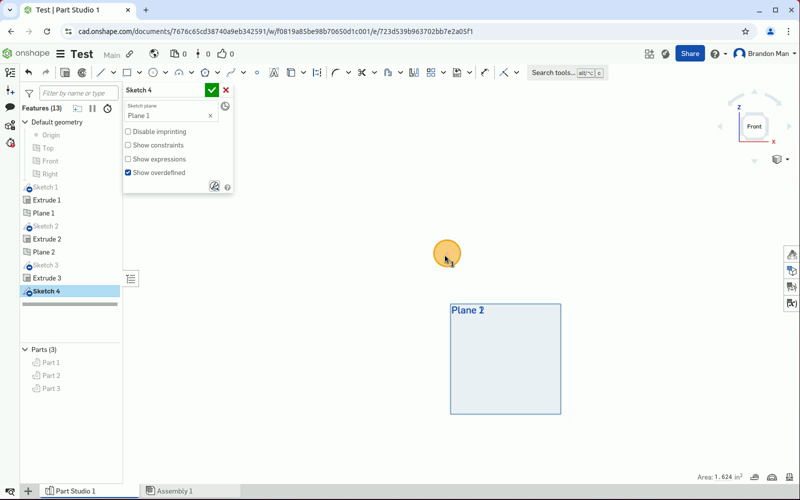
scroll(-6)
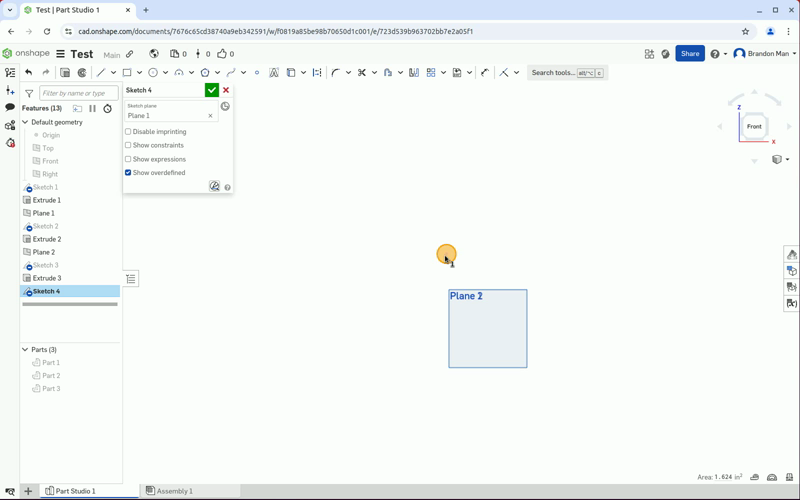
scroll(-6)
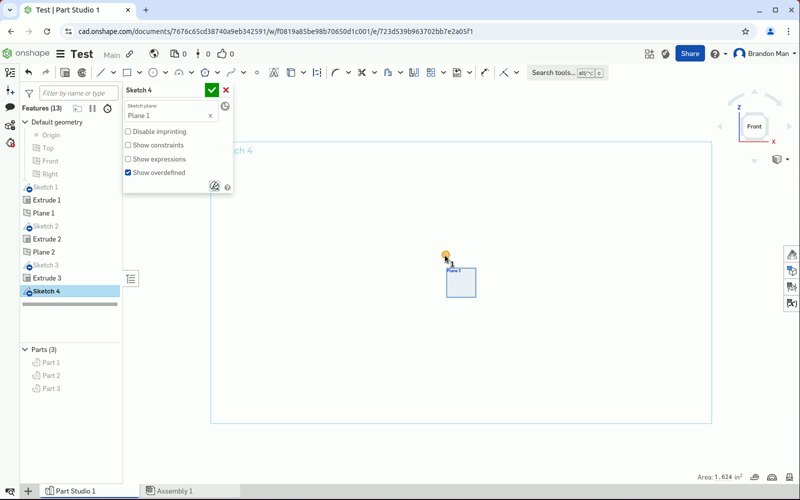
mouse_move(73, 352)
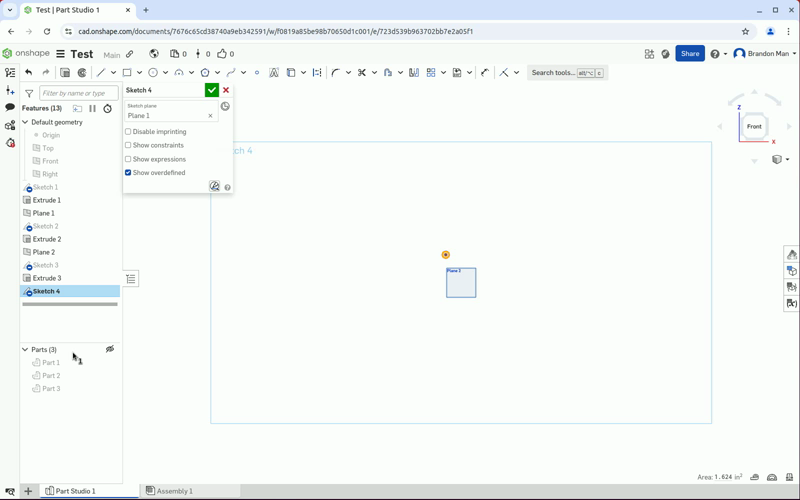
key(shift+y)
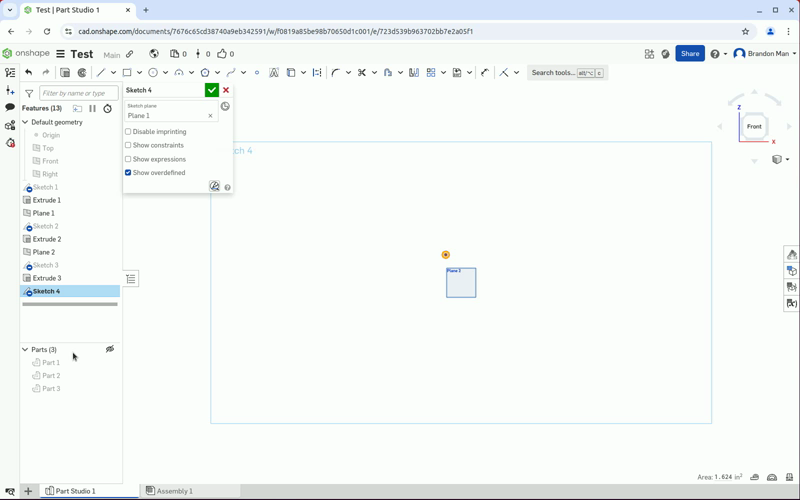
key(shift+e)
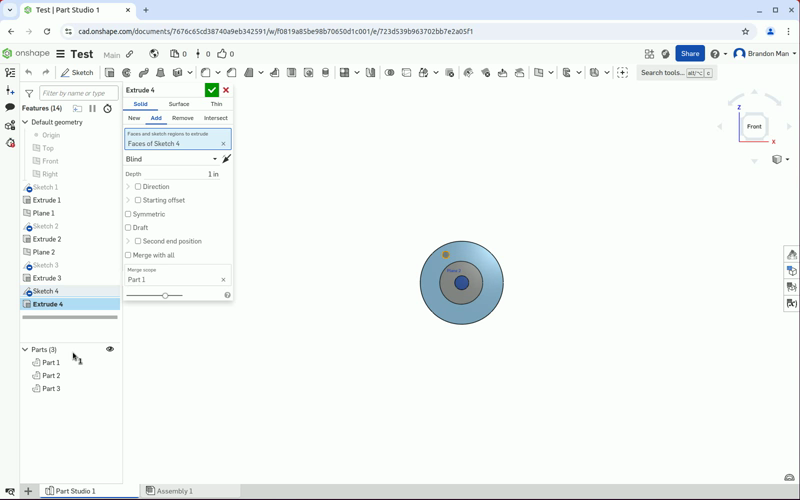
mouse_move(143, 106)
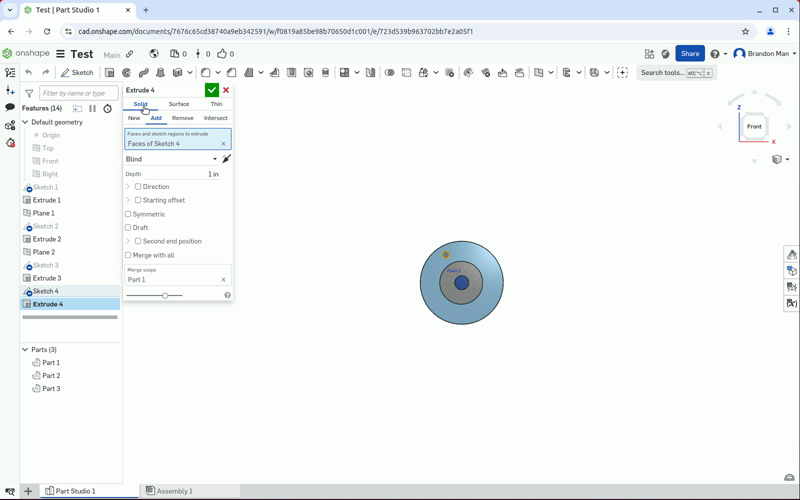
click(143, 106)
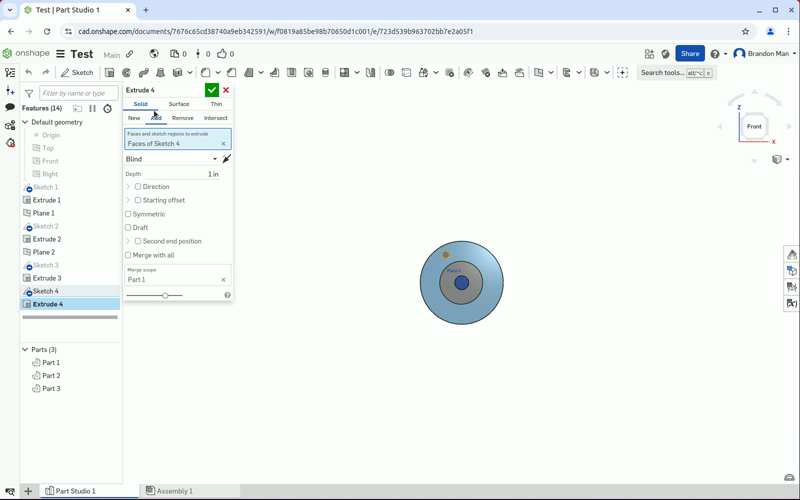
mouse_move(186, 120)
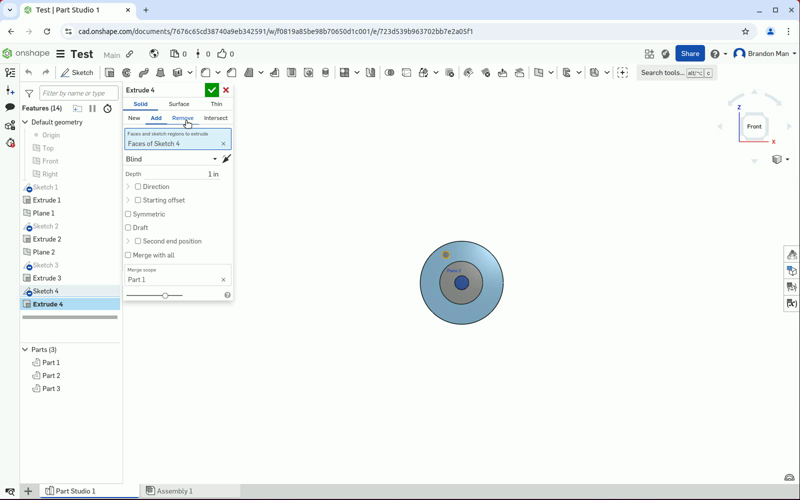
click(186, 120)
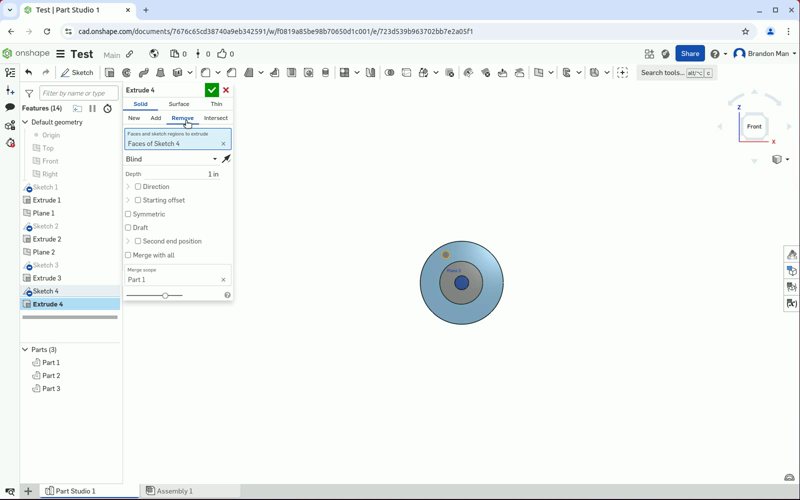
key(tab, 4)
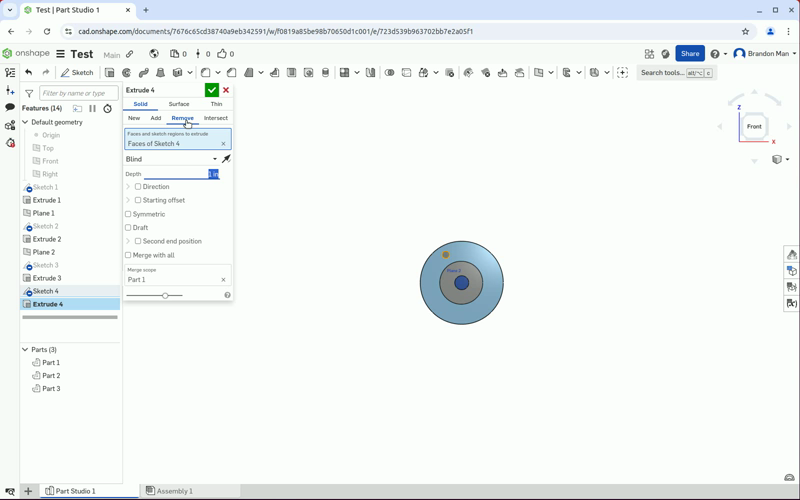
text(2.166)
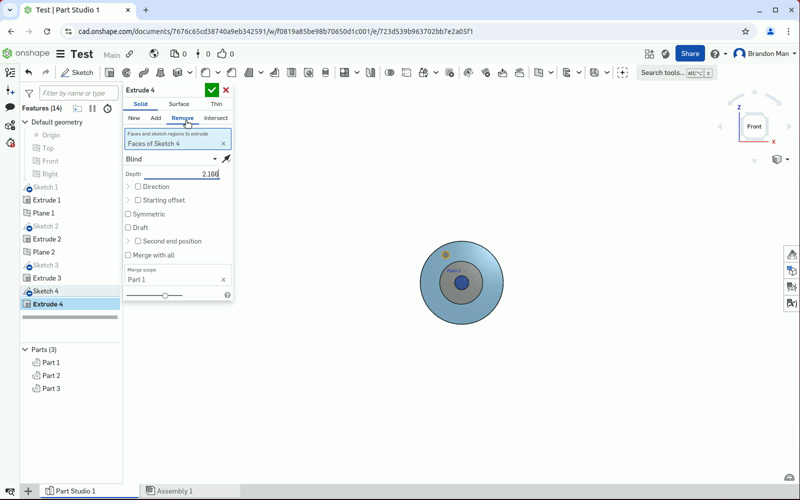
key(tab, 6)
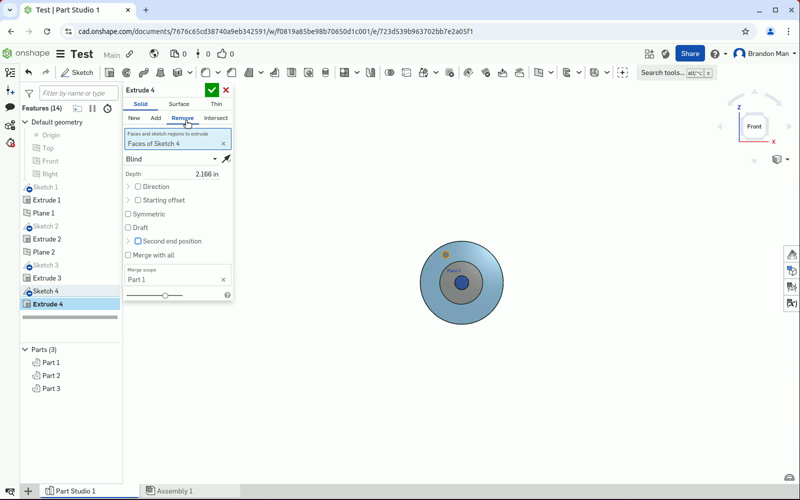
key(space)
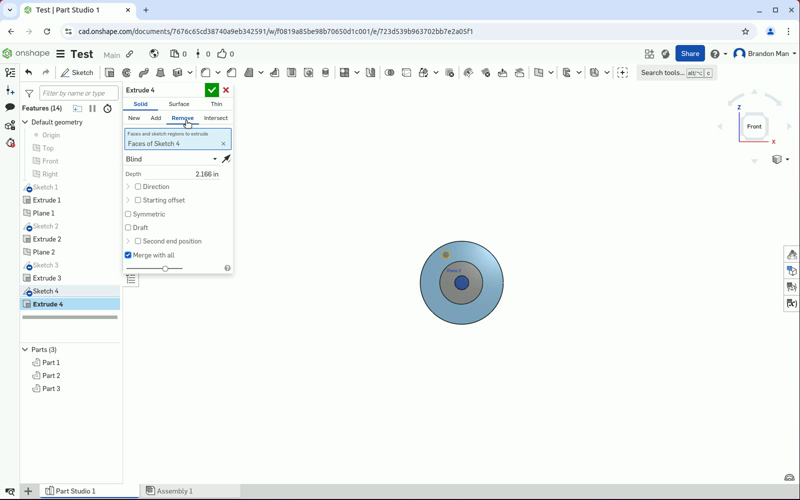
key(enter)
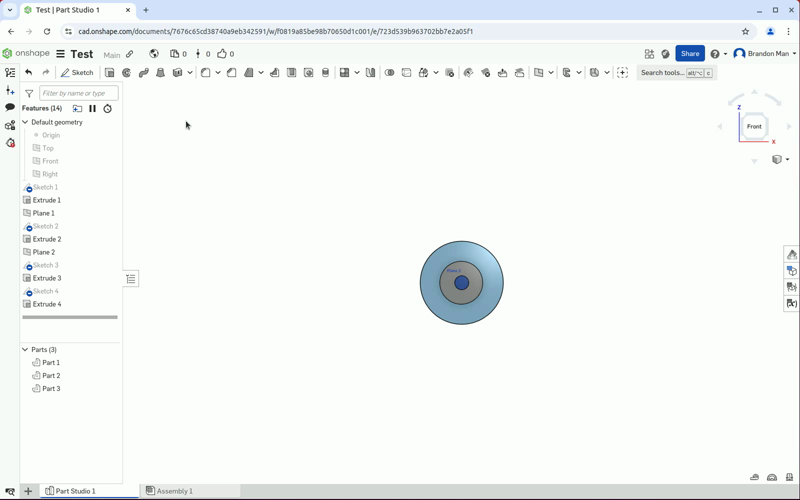
key(shift+h)
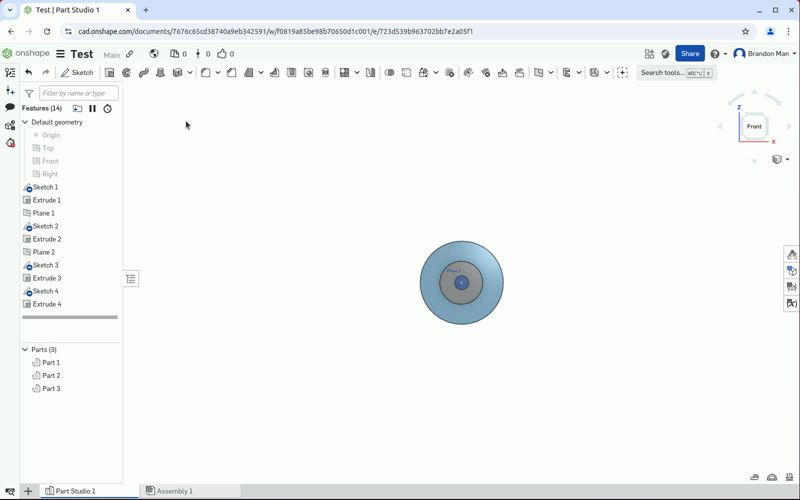
key(shift+h)
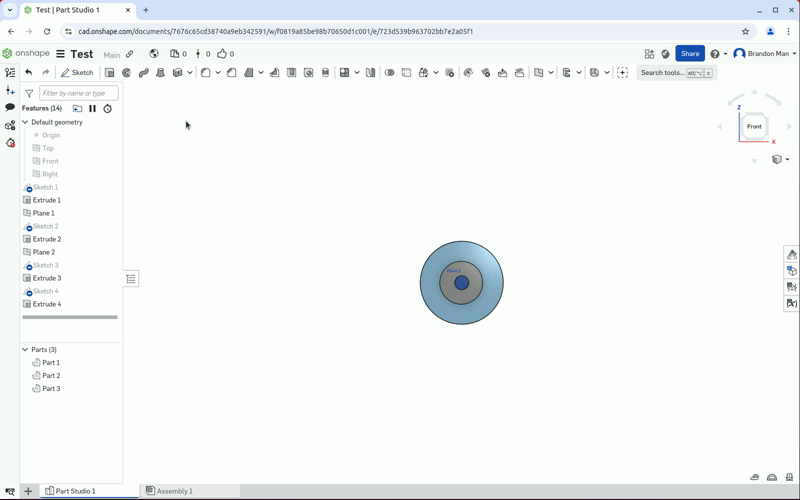
mouse_move(73, 189)
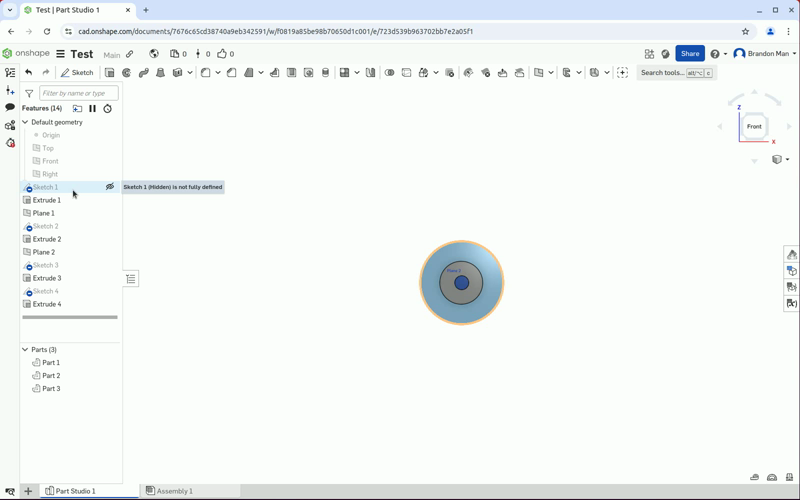
click(73, 189)
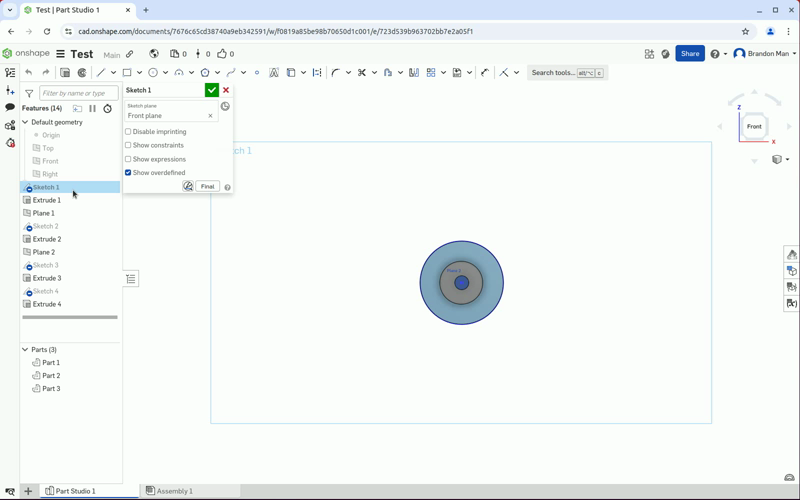
mouse_move(229, 92)
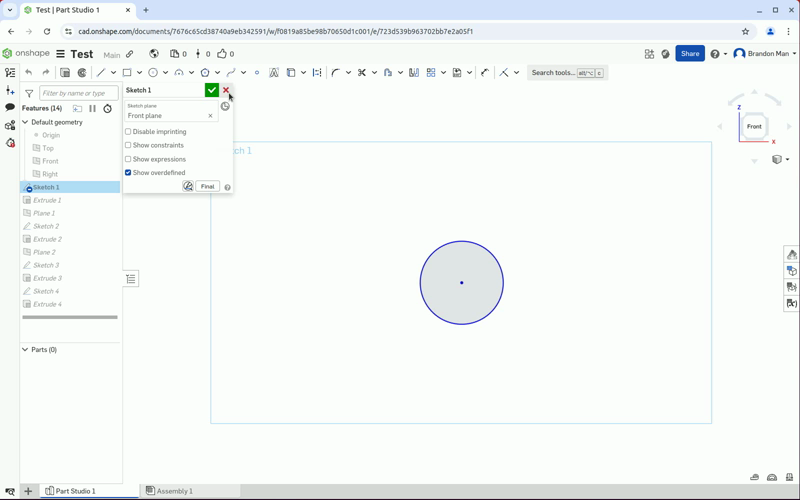
click(229, 92)
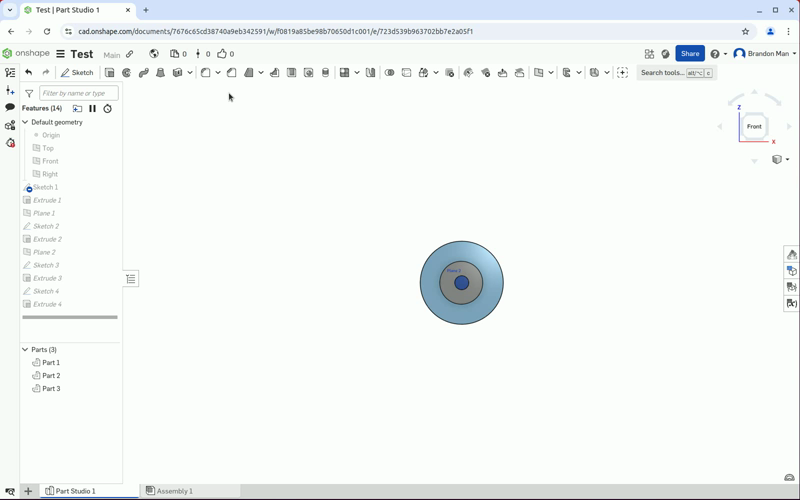
key(shift+s)
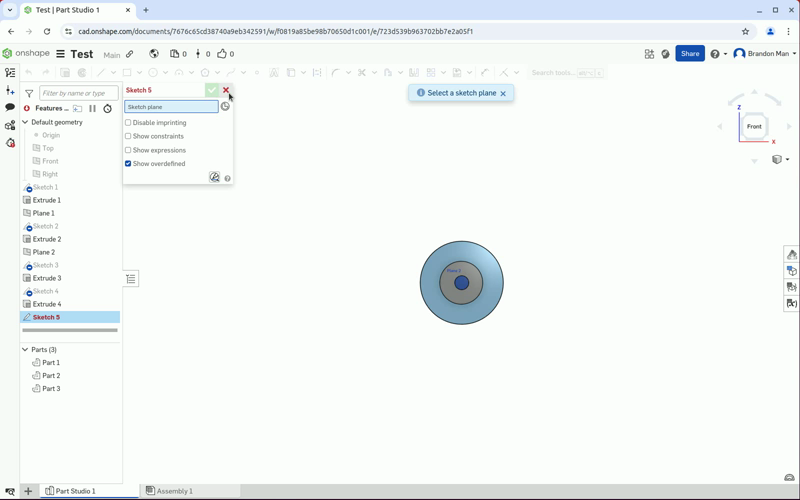
mouse_move(73, 215)
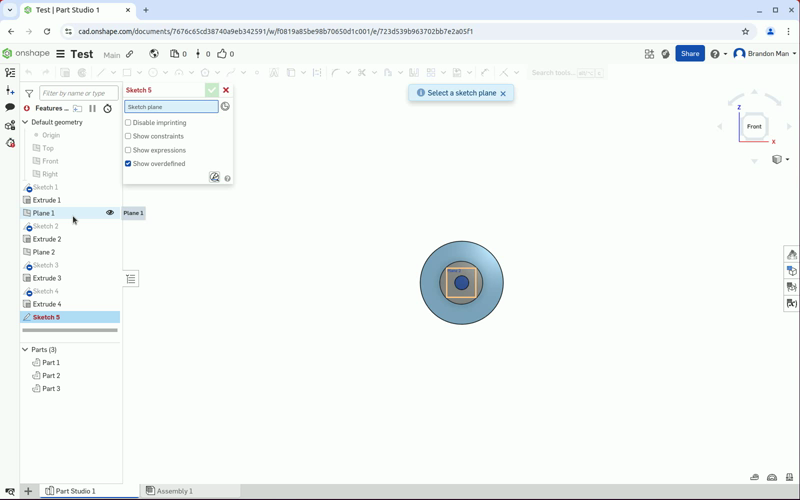
click(73, 215)
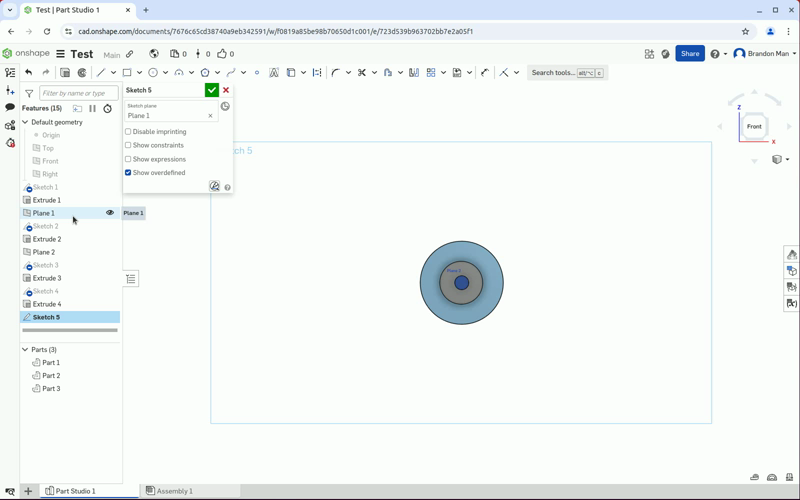
mouse_move(73, 352)
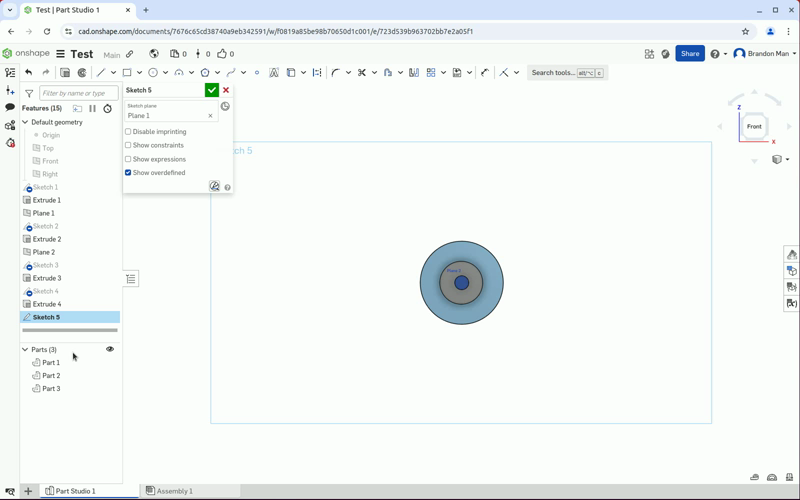
key(y)
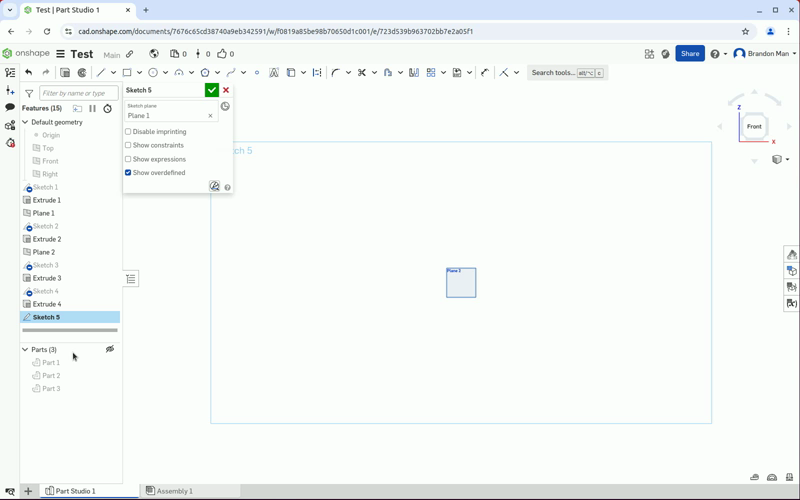
key(c)
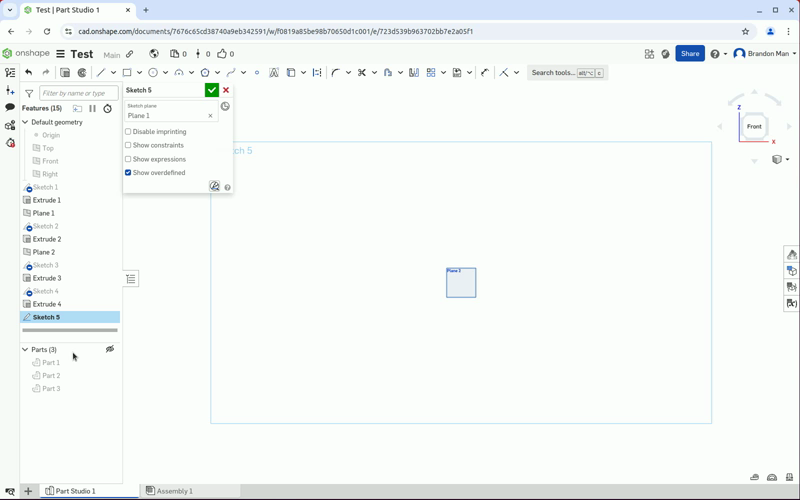
key_down(shift)
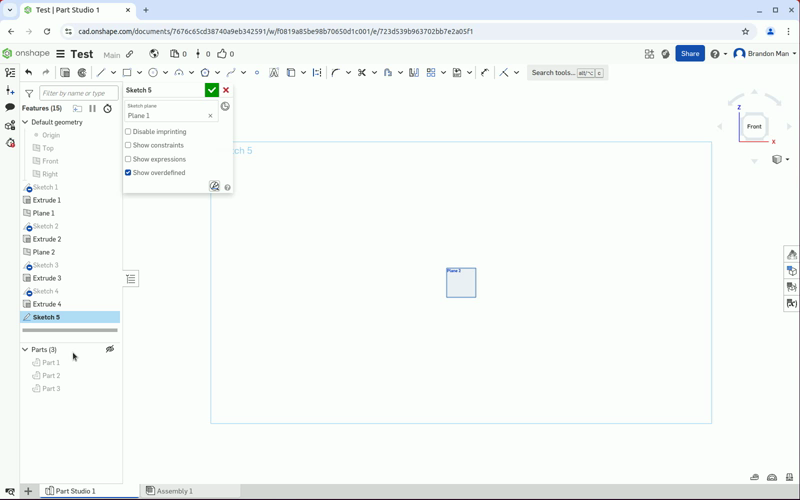
mouse_move(431, 282)
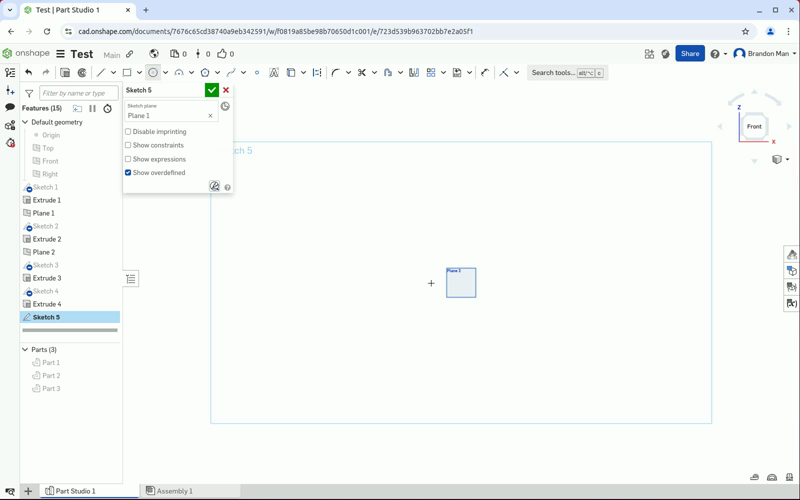
click(431, 282)
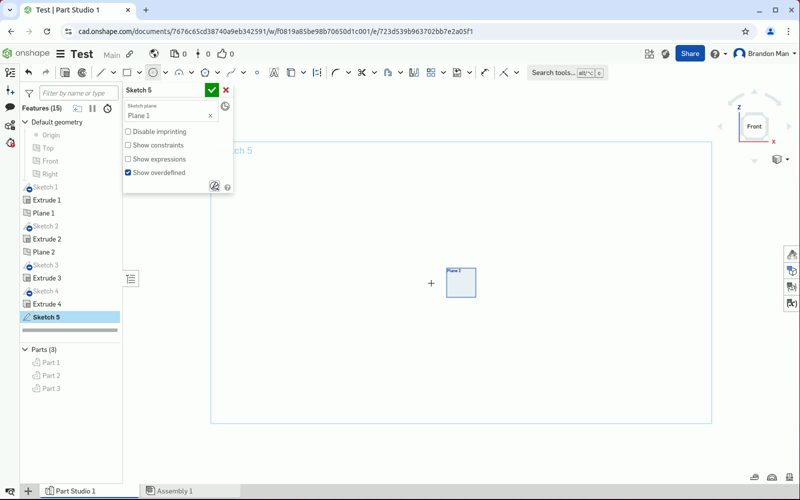
key_up(shift)
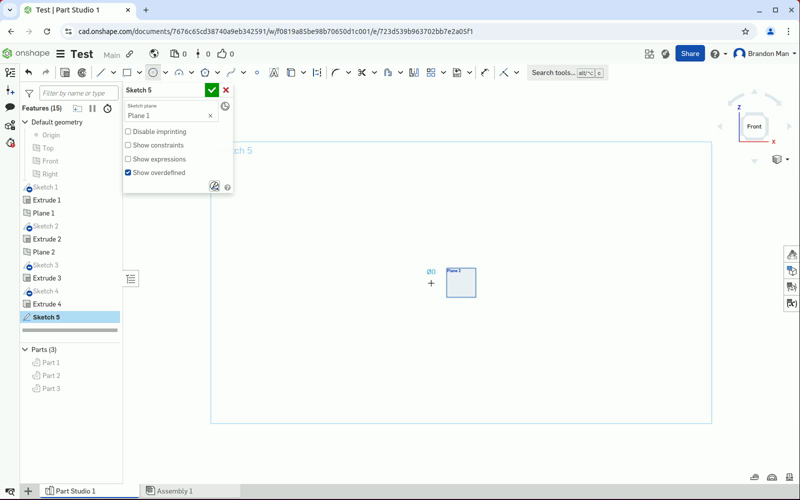
mouse_move(434, 282)
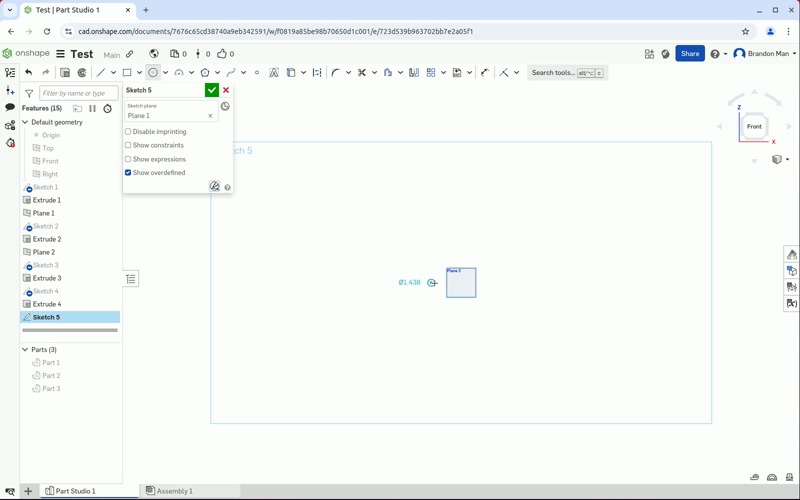
click(434, 282)
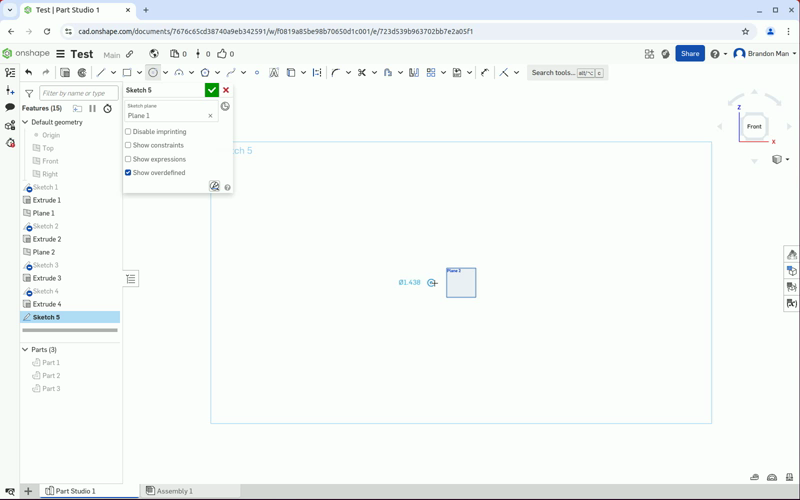
key(esc)
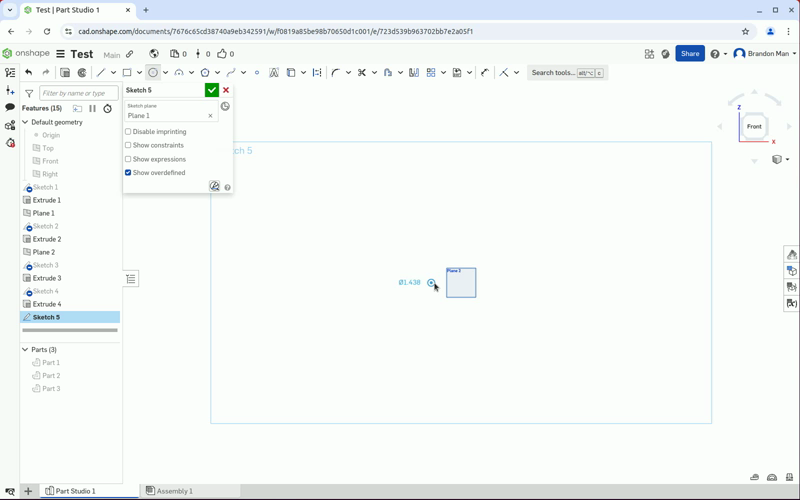
mouse_move(433, 283)
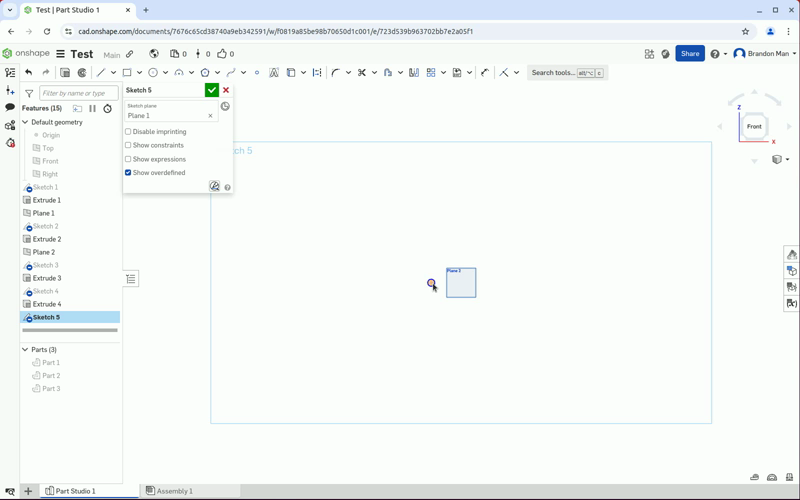
scroll(6)
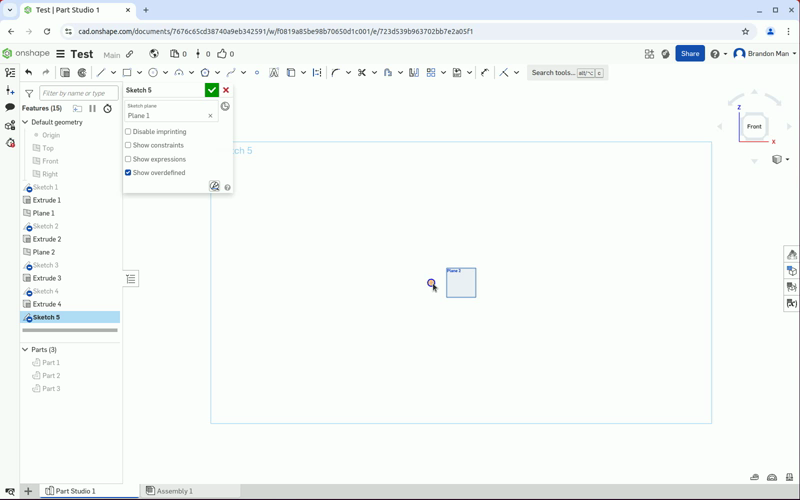
scroll(6)
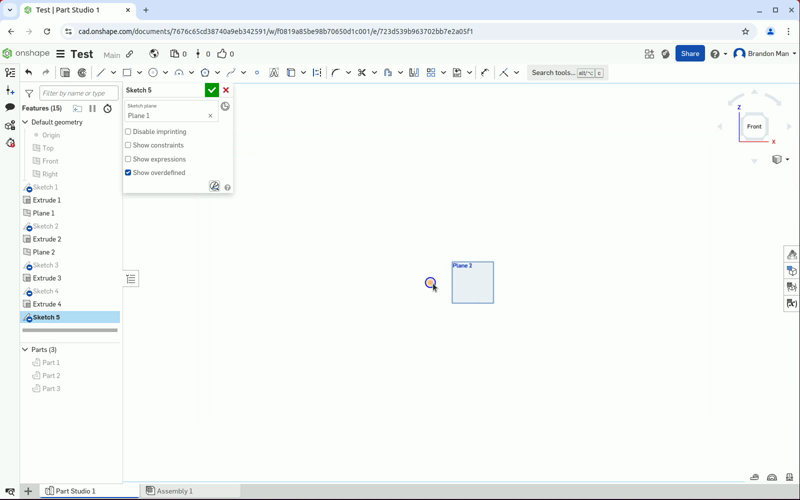
scroll(6)
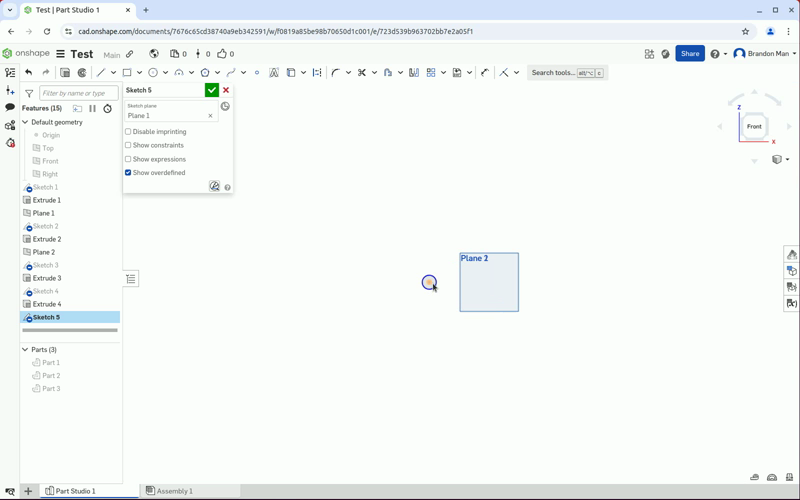
scroll(6)
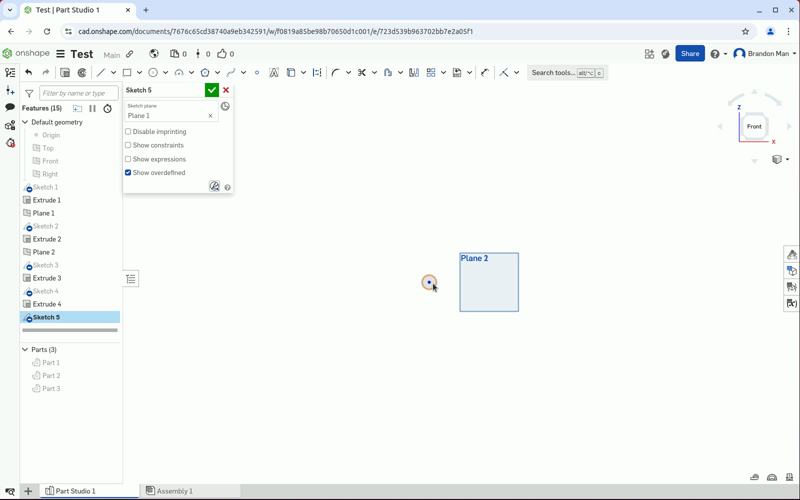
scroll(6)
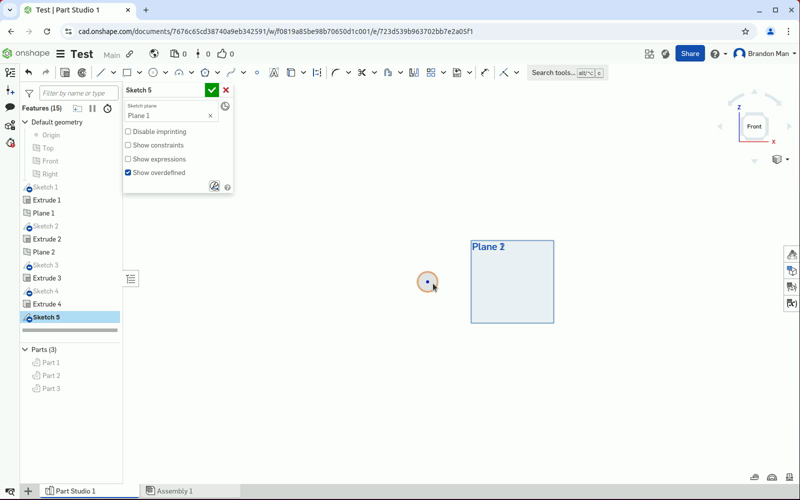
scroll(6)
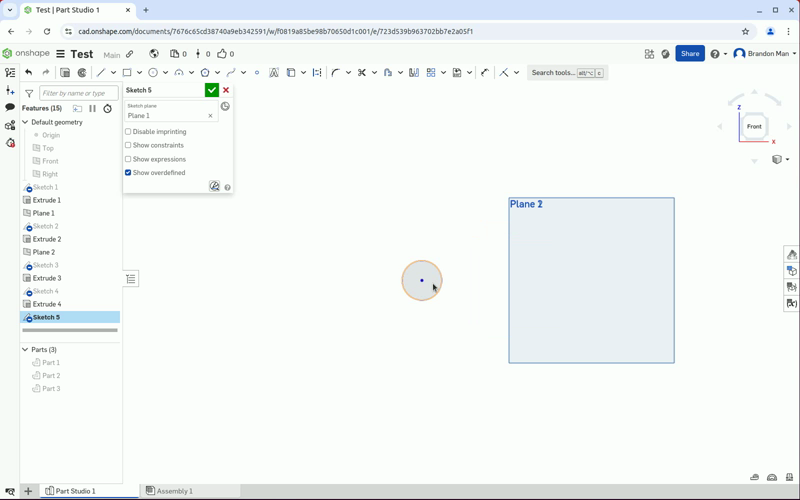
scroll(6)
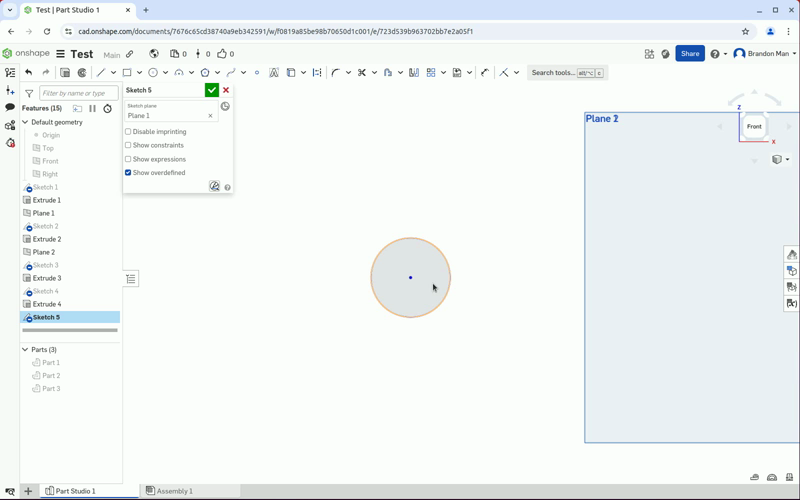
click(433, 283)
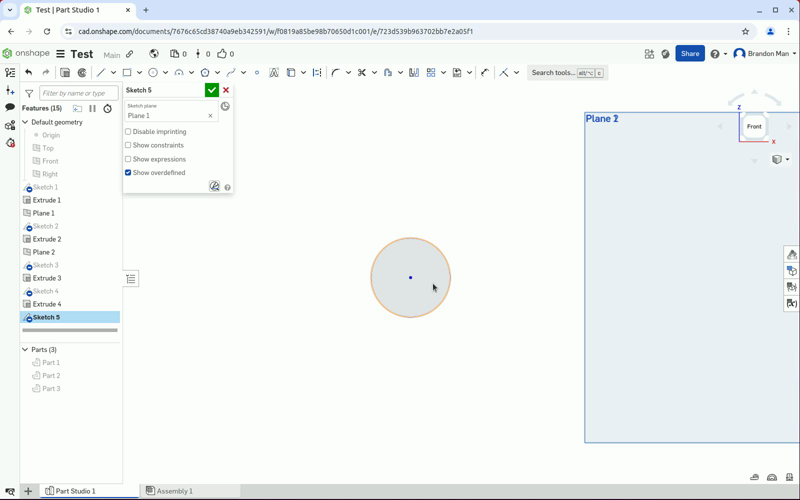
scroll(-6)
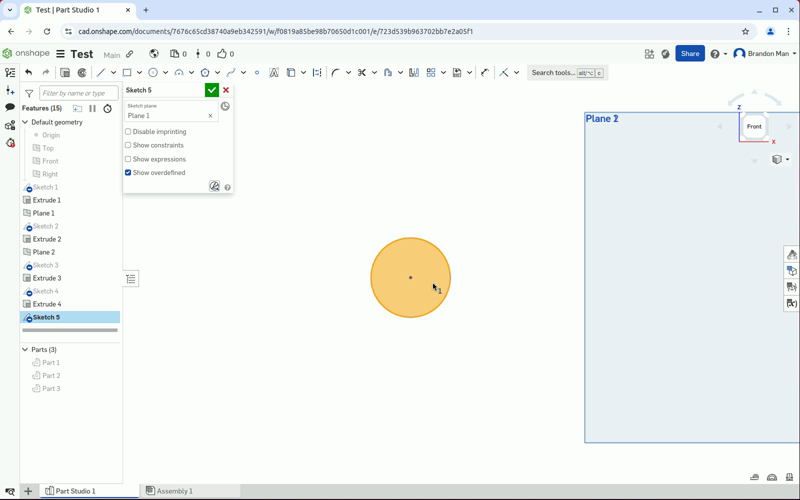
scroll(-6)
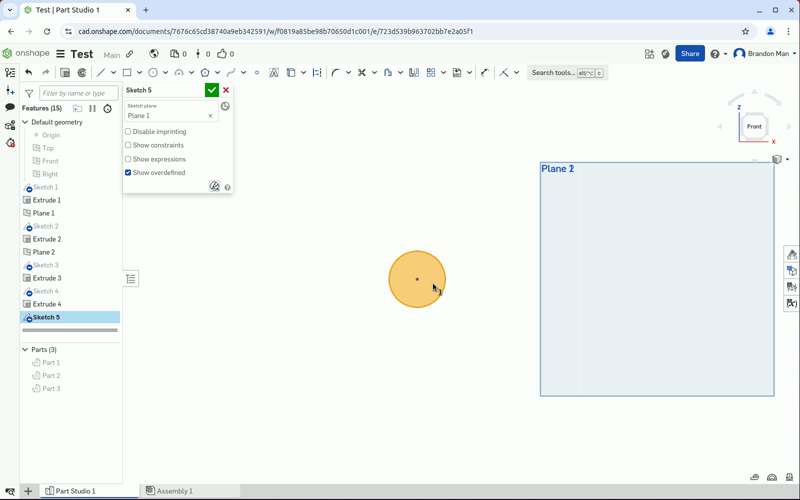
scroll(-6)
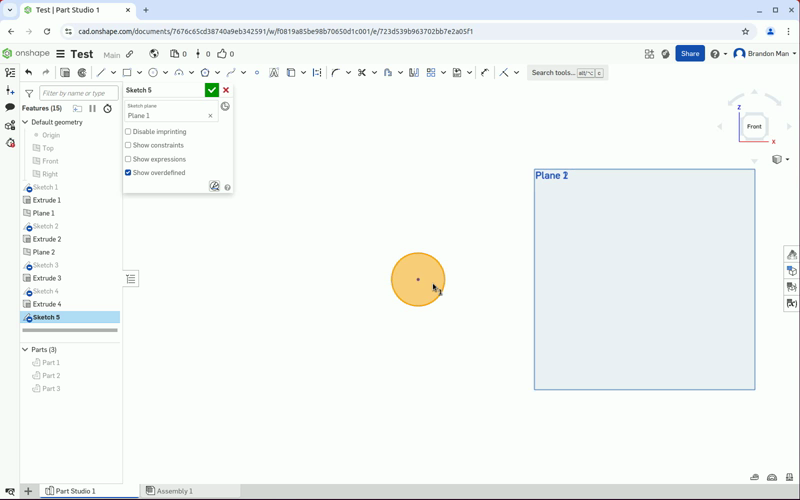
scroll(-6)
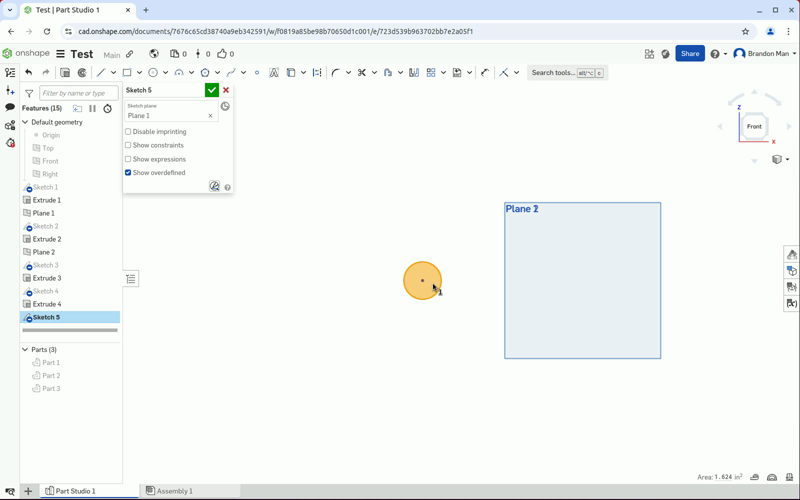
scroll(-6)
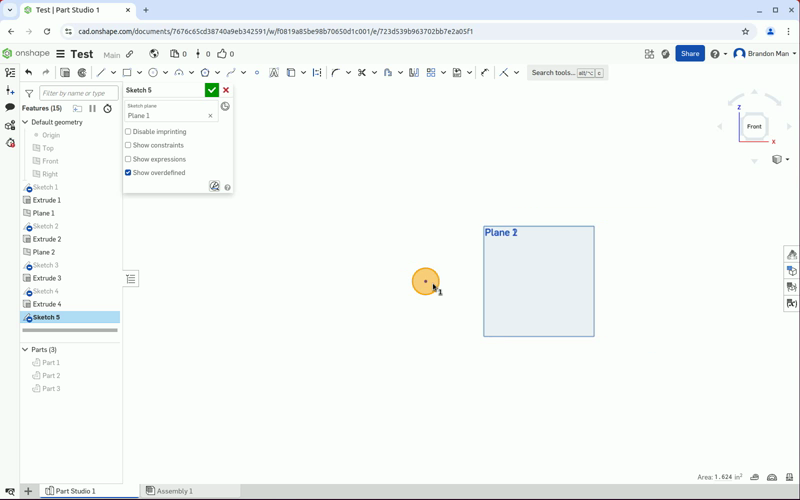
scroll(-6)
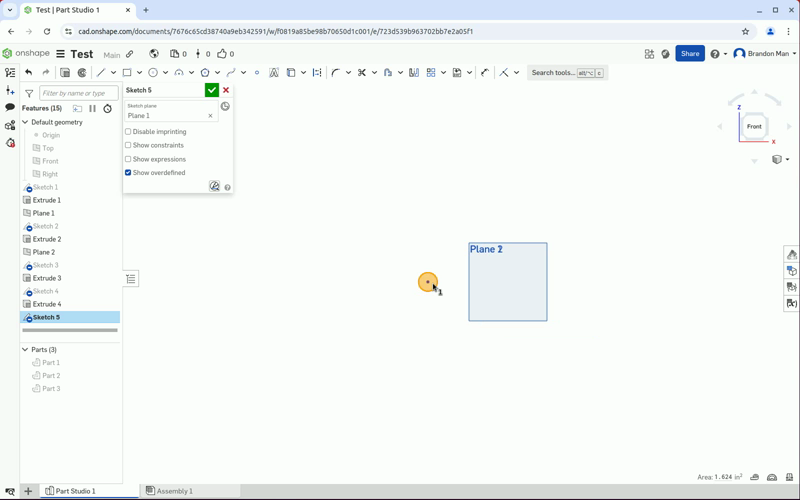
scroll(-6)
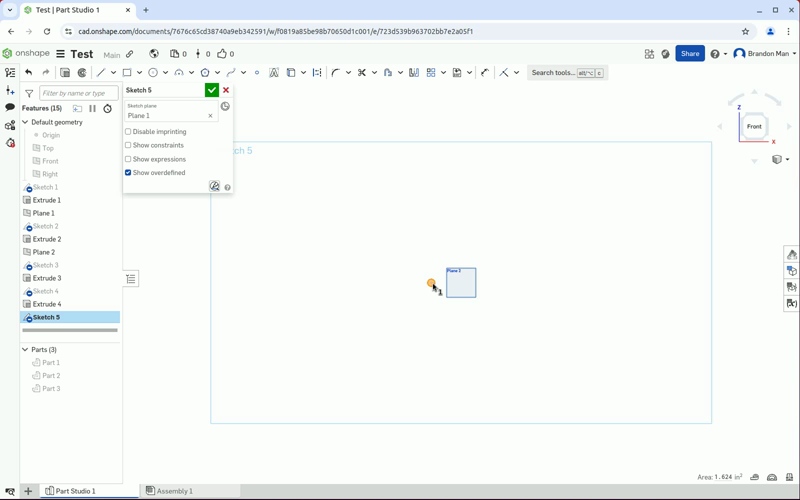
mouse_move(73, 352)
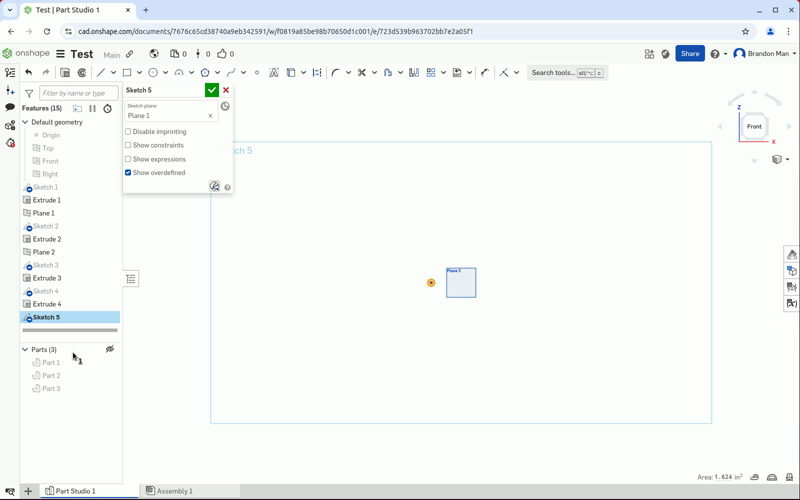
key(shift+y)
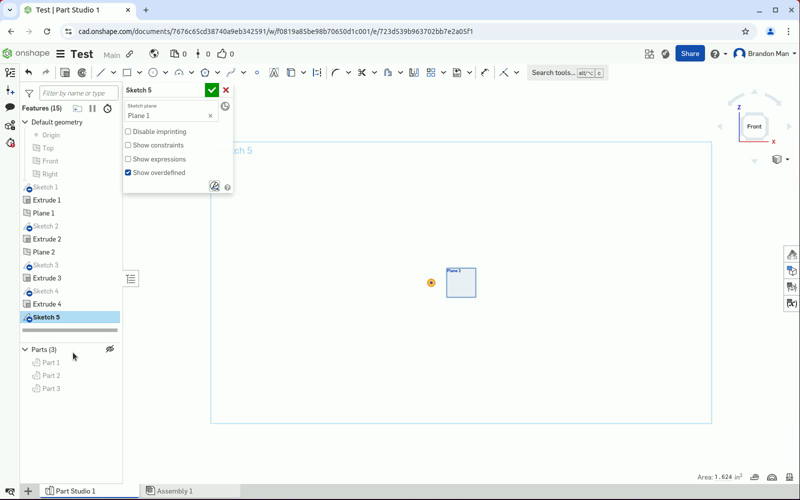
key(shift+e)
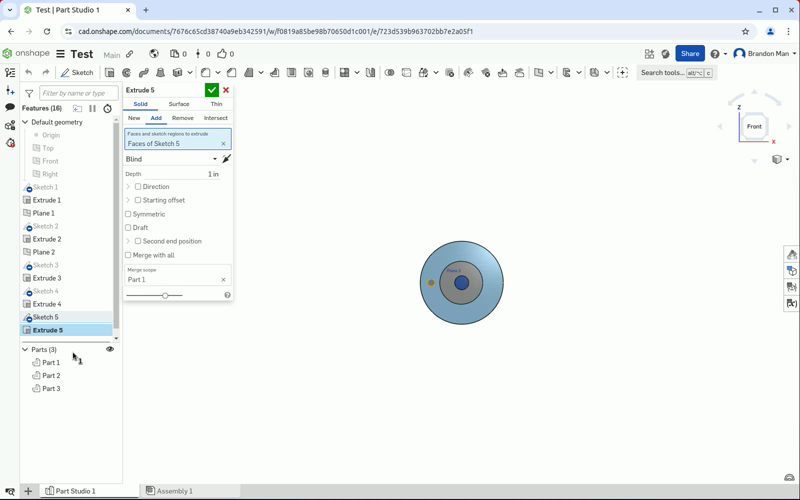
mouse_move(143, 106)
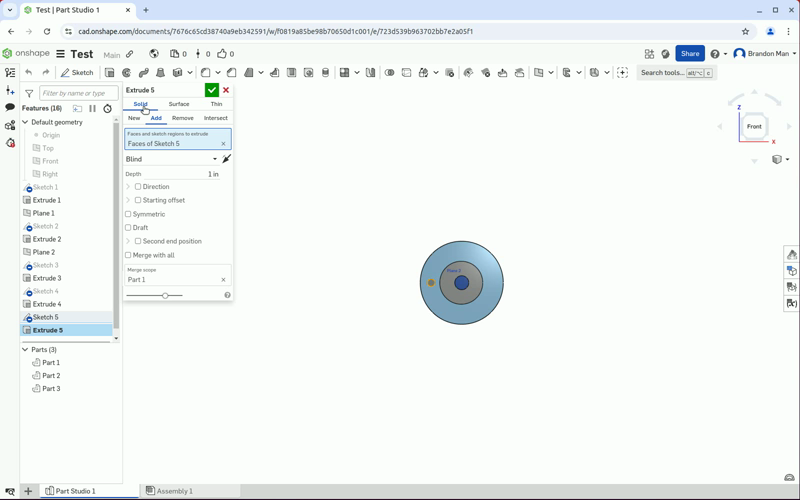
click(143, 106)
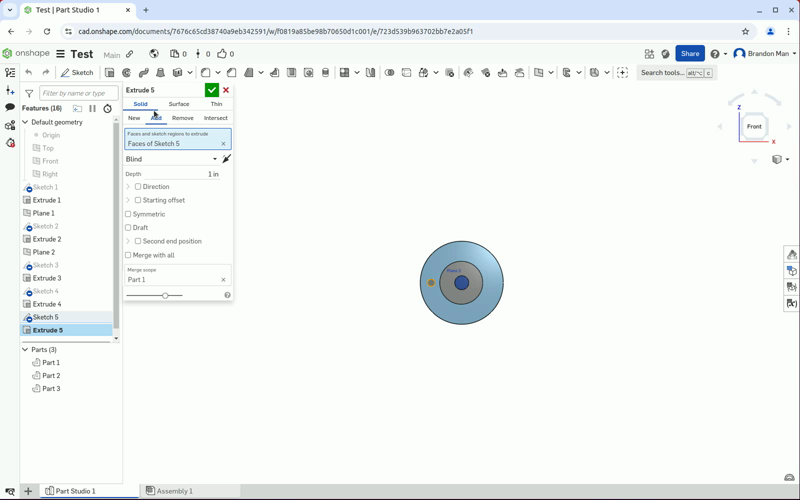
mouse_move(186, 120)
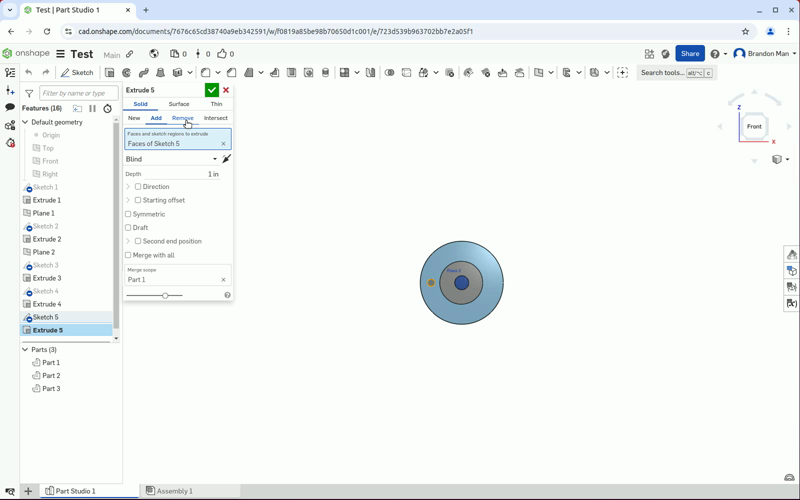
click(186, 120)
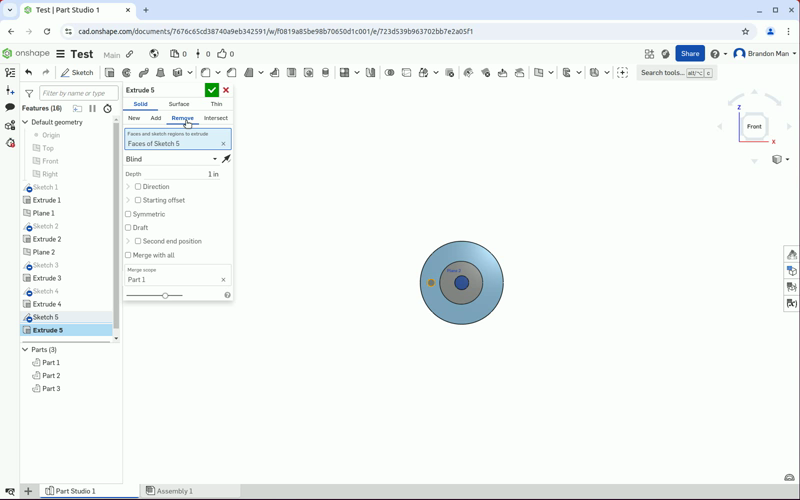
key(tab, 4)
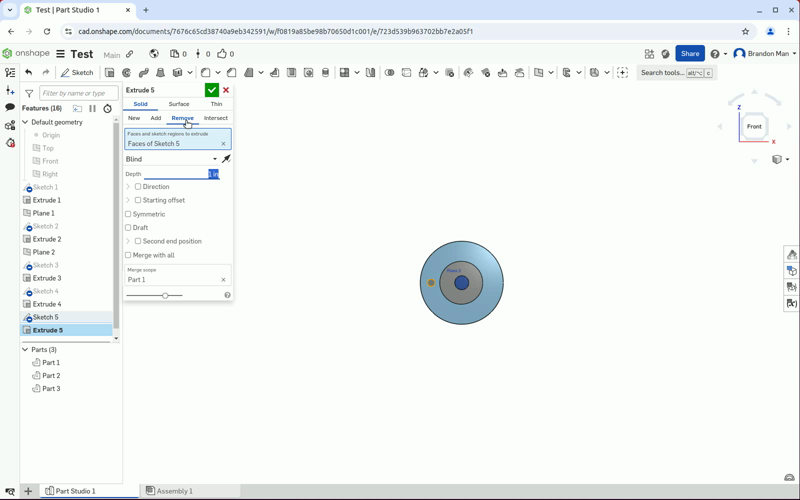
text(2.166)
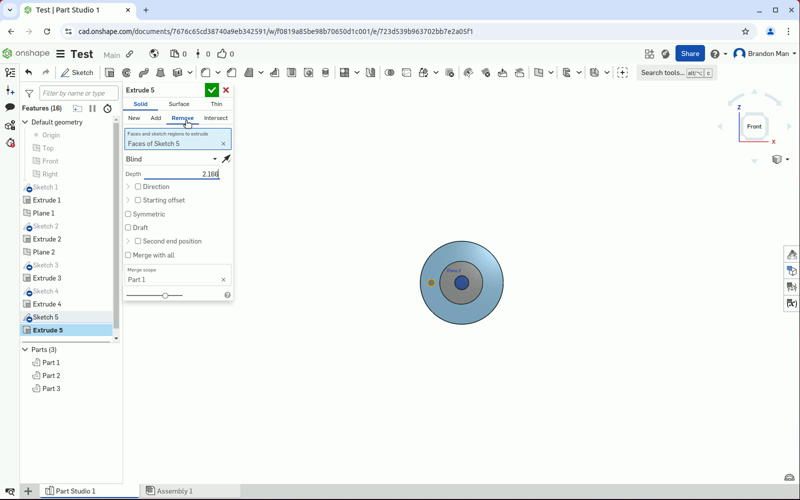
key(tab, 6)
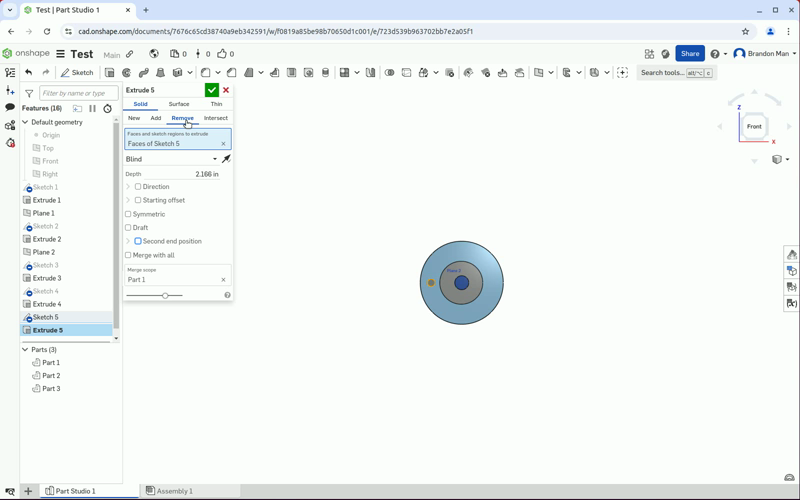
key(space)
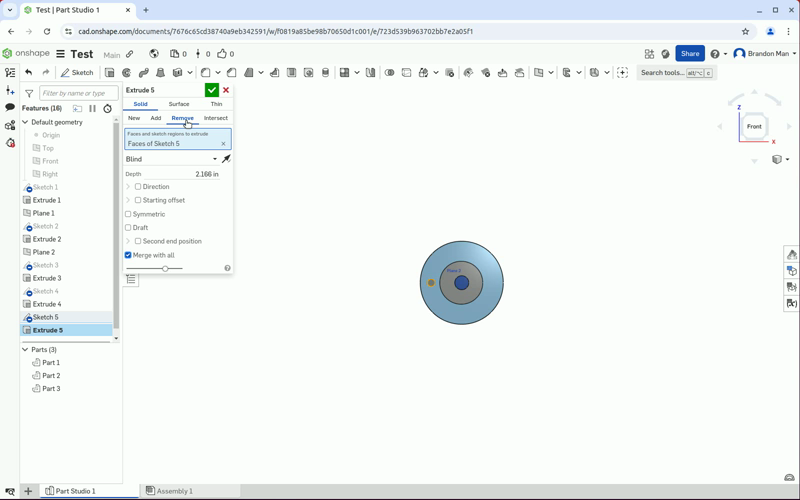
key(enter)
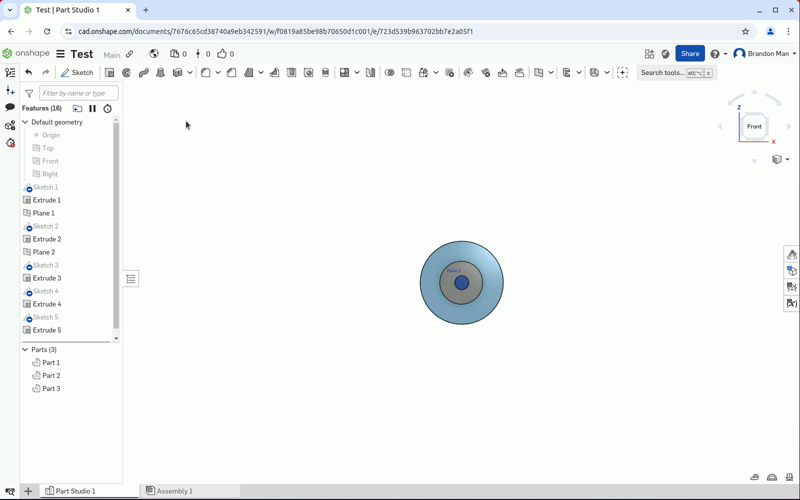
key(shift+h)
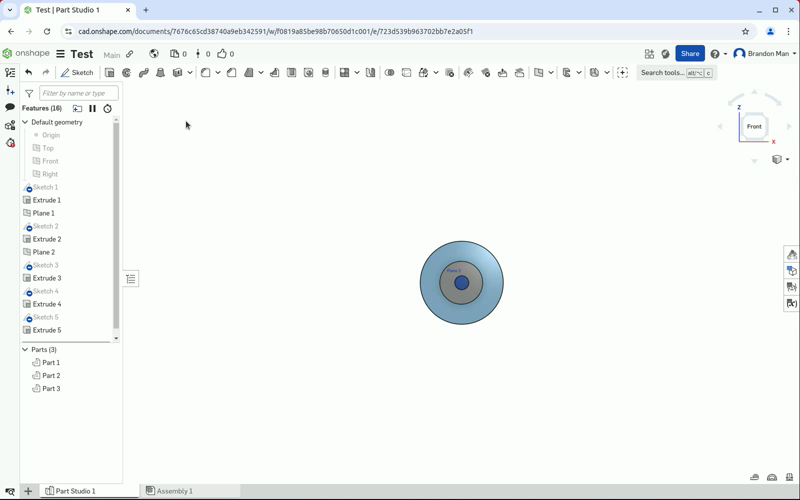
key(shift+h)
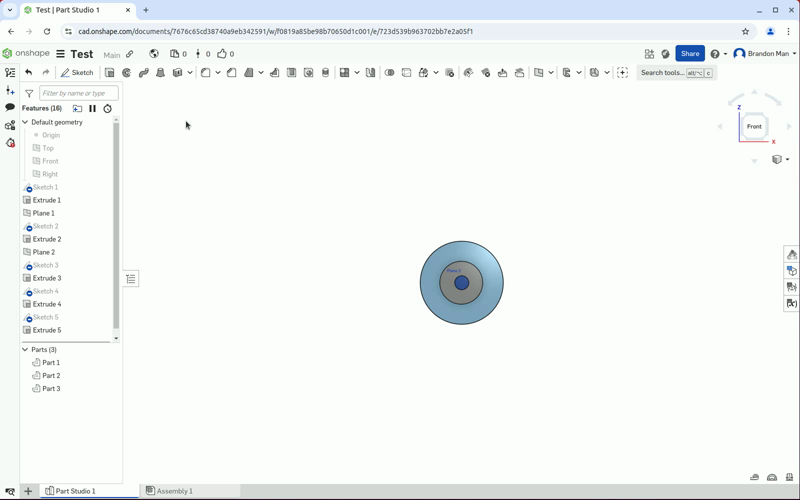
mouse_move(69, 189)
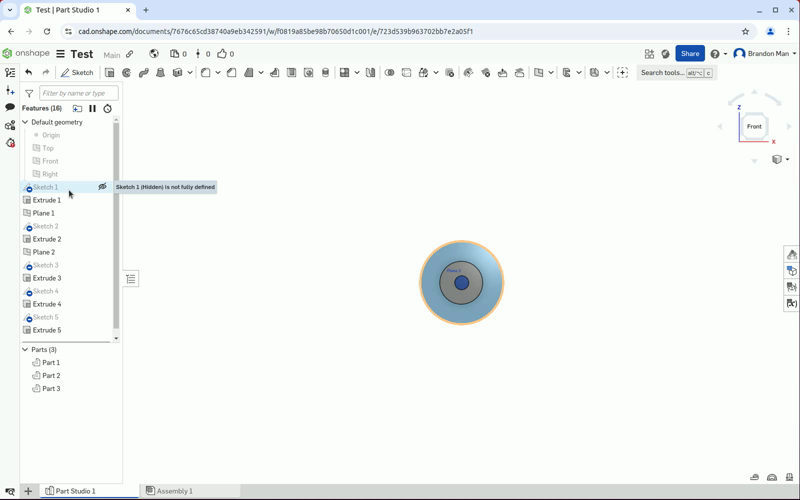
click(69, 189)
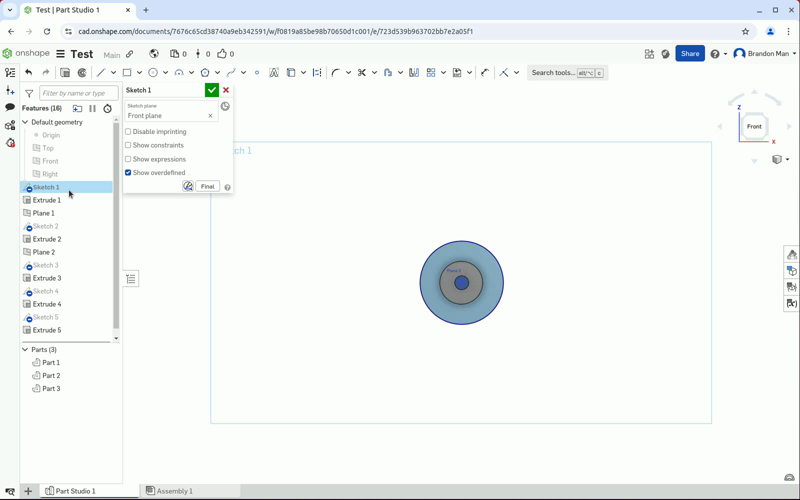
mouse_move(229, 92)
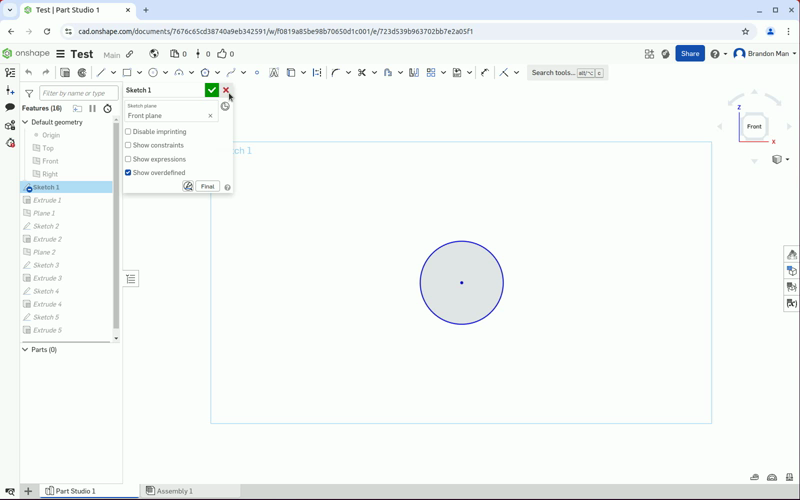
click(229, 92)
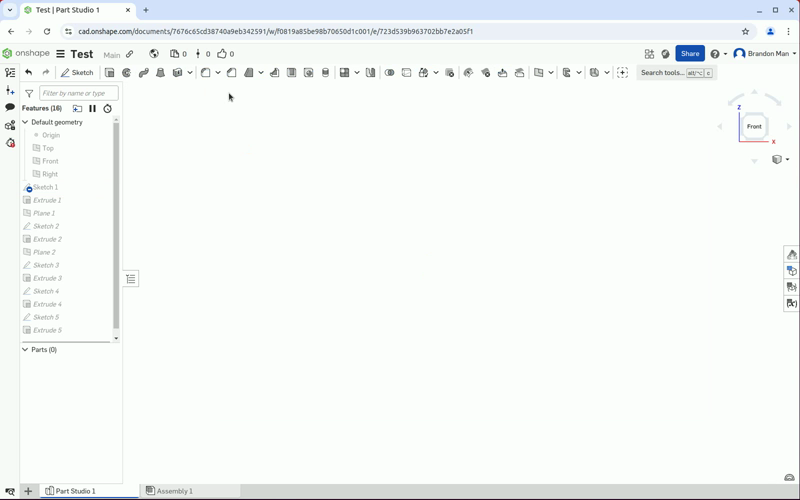
key(shift+s)
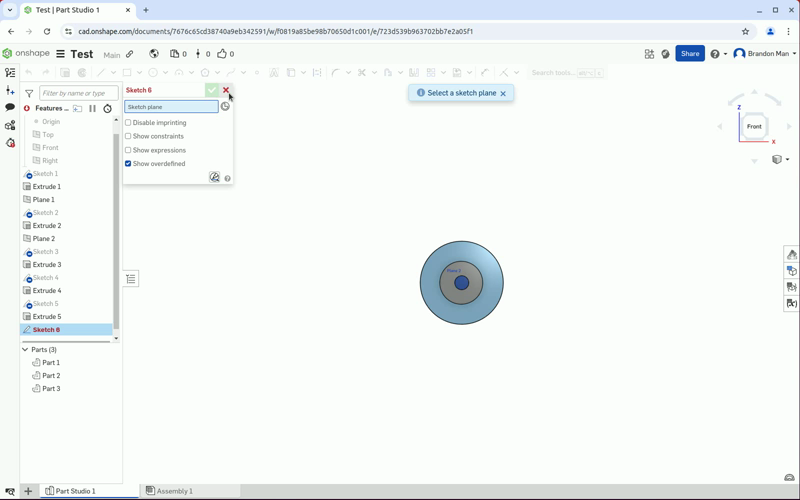
mouse_move(69, 202)
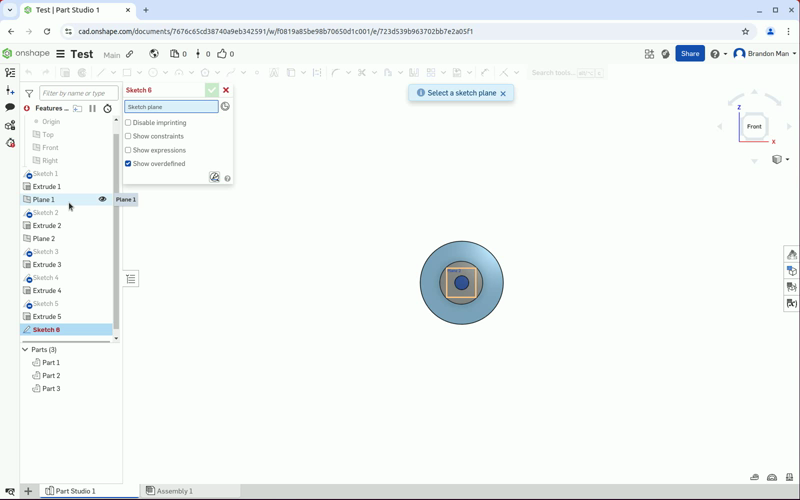
click(69, 202)
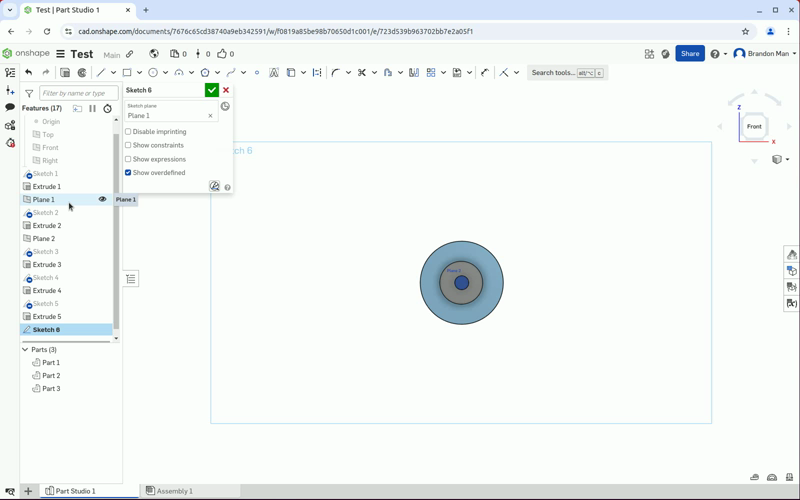
mouse_move(73, 352)
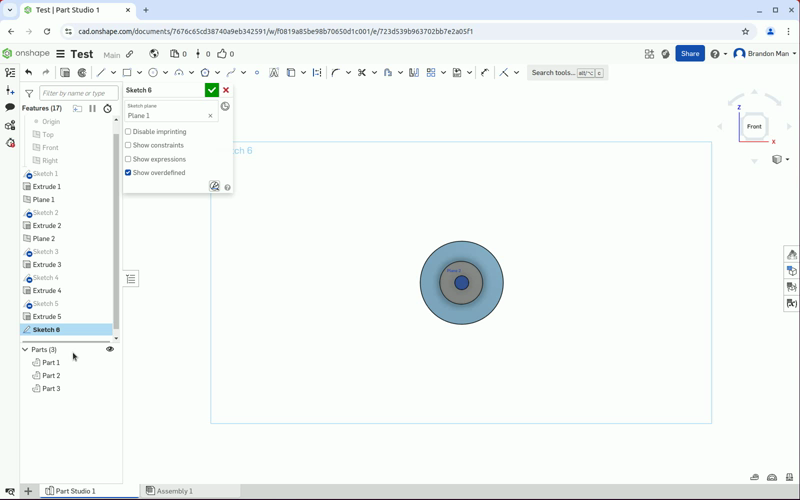
key(y)
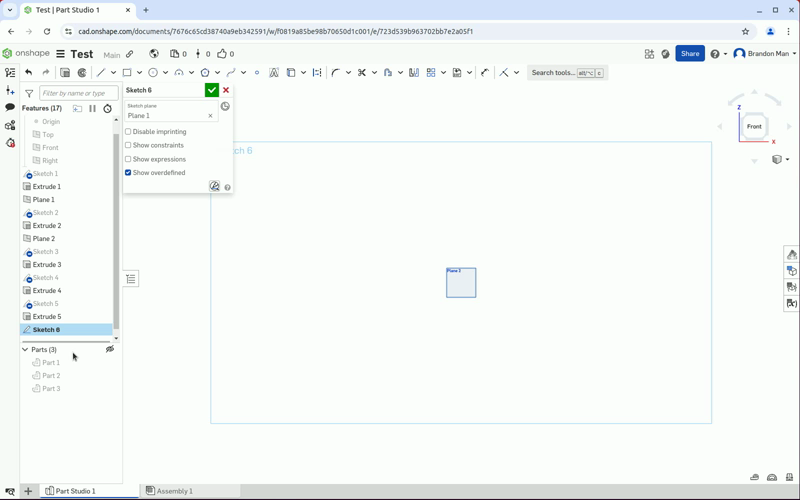
key(c)
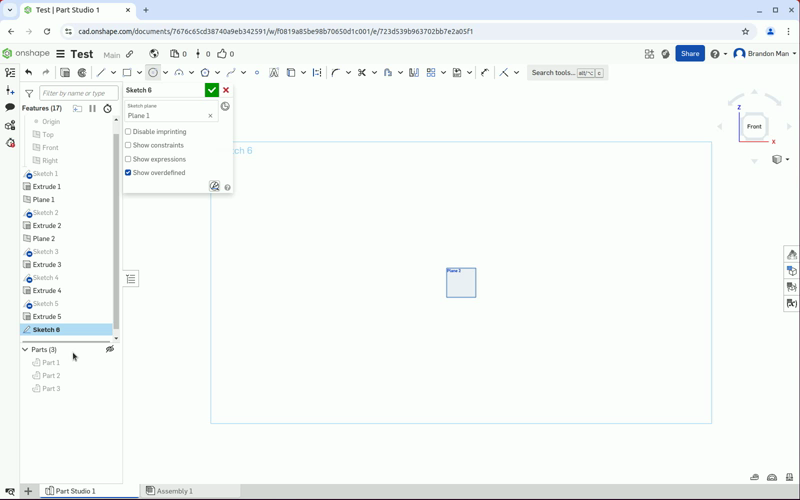
key_down(shift)
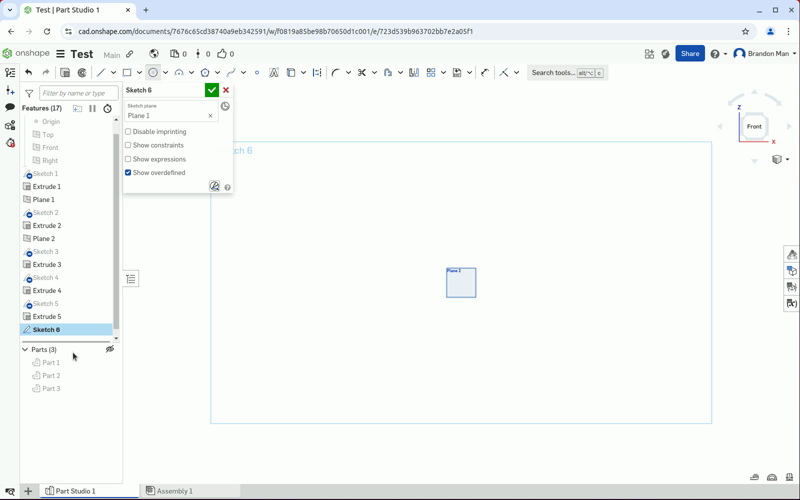
mouse_move(445, 311)
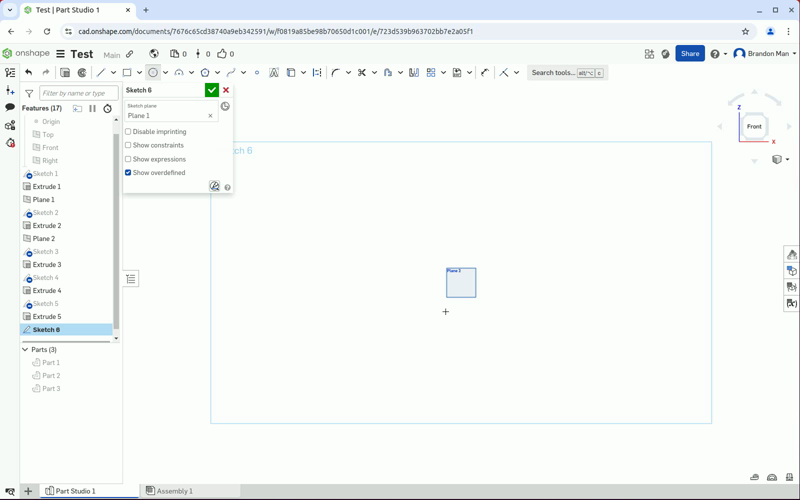
click(445, 311)
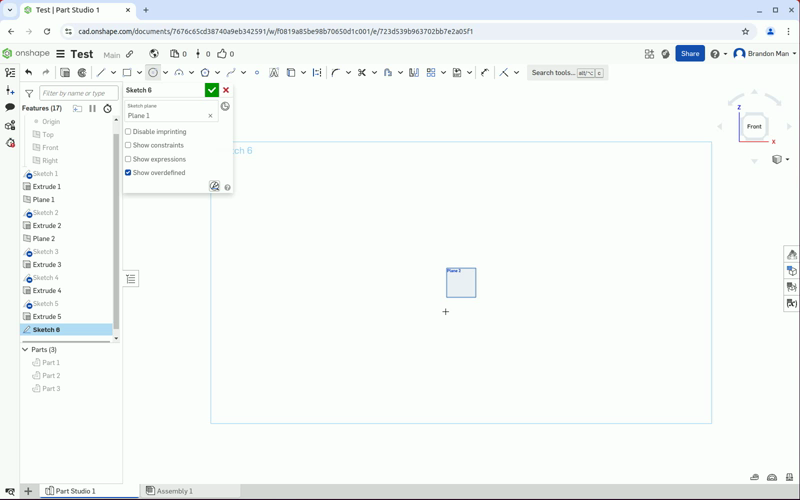
key_up(shift)
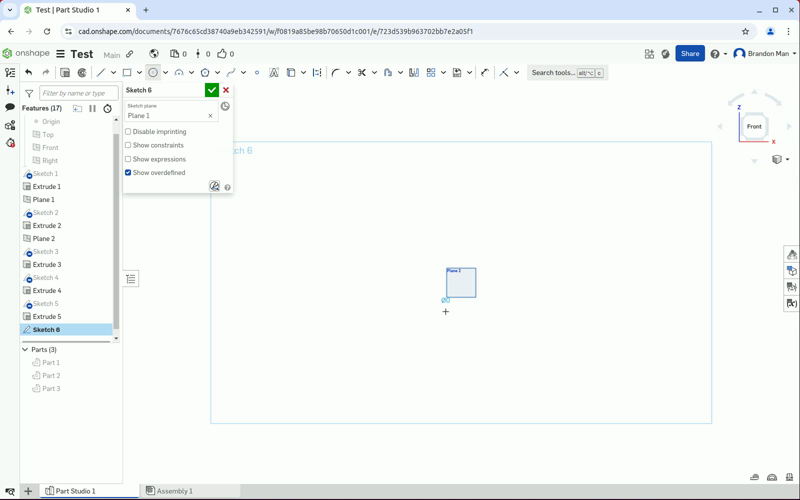
mouse_move(449, 311)
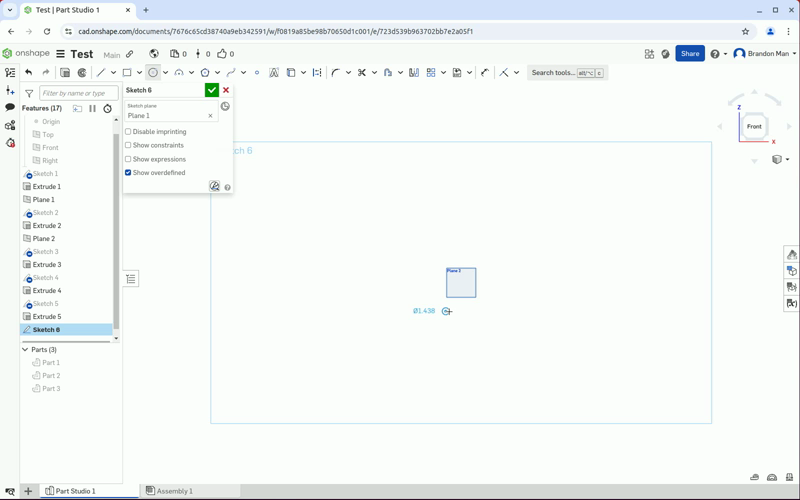
click(449, 311)
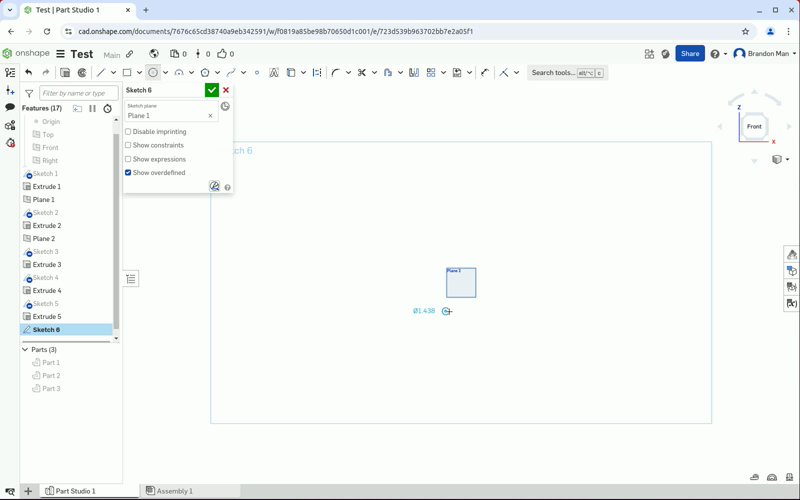
key(esc)
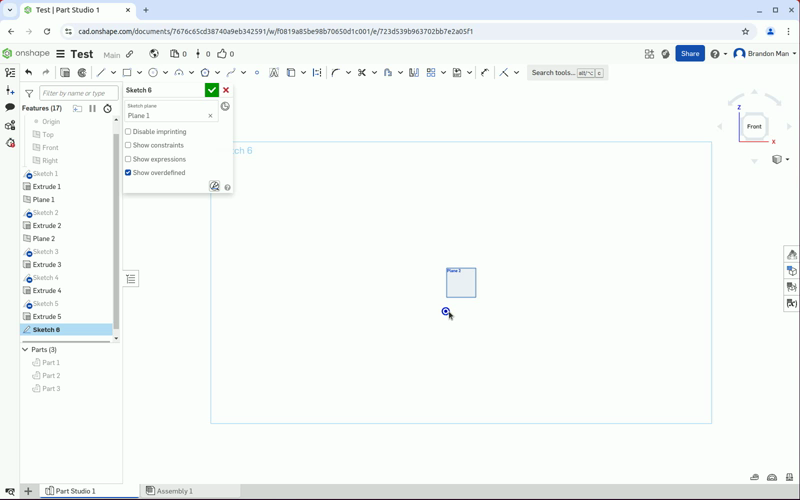
mouse_move(448, 310)
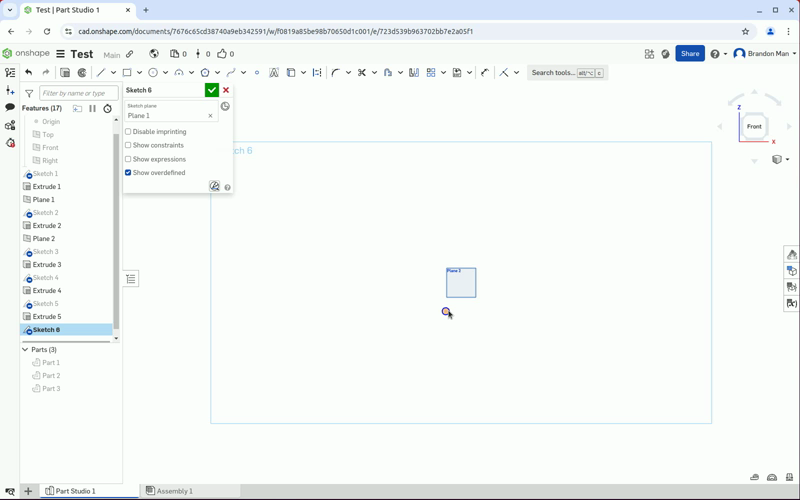
scroll(6)
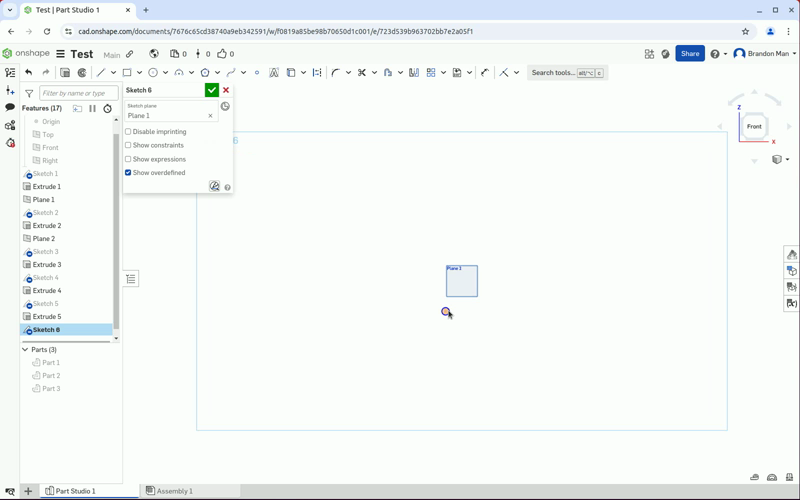
scroll(6)
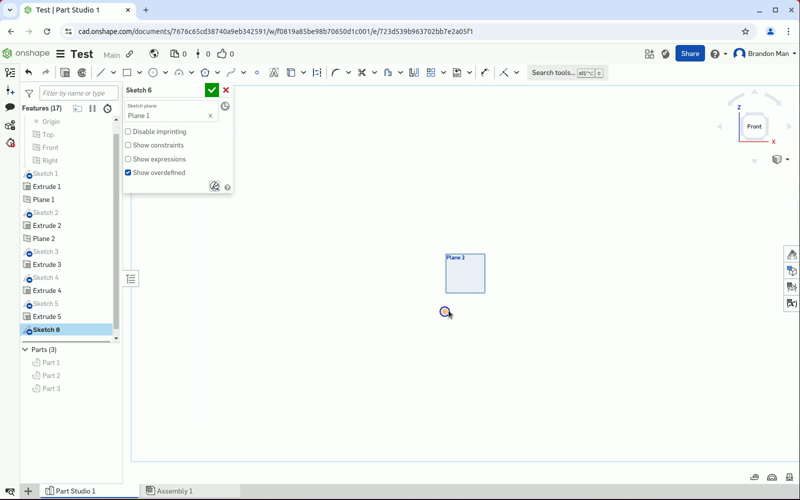
scroll(6)
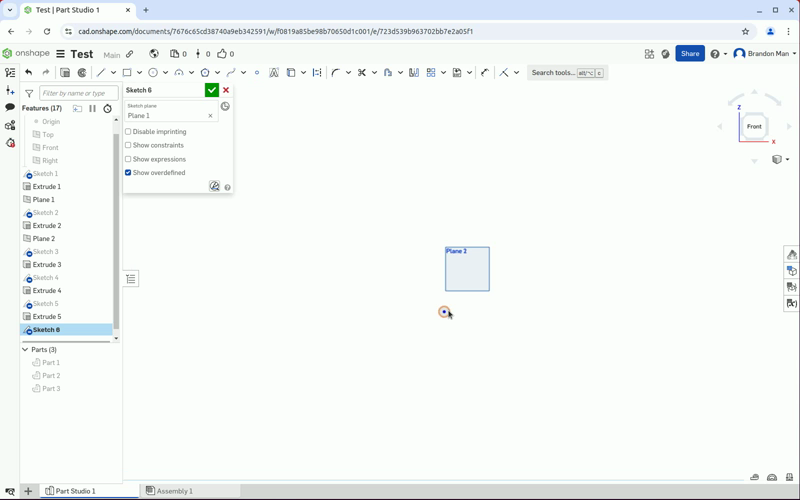
scroll(6)
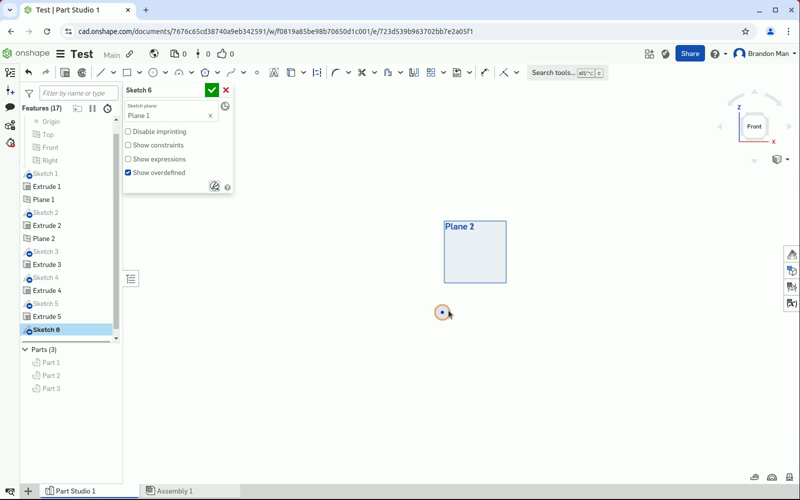
scroll(6)
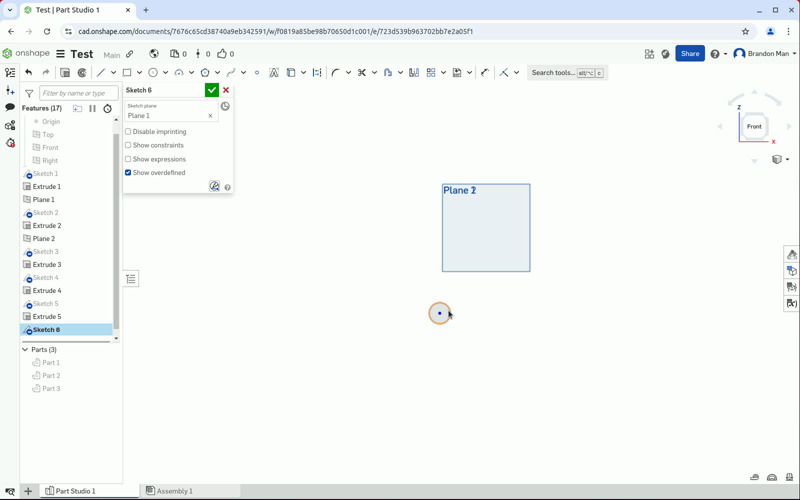
scroll(6)
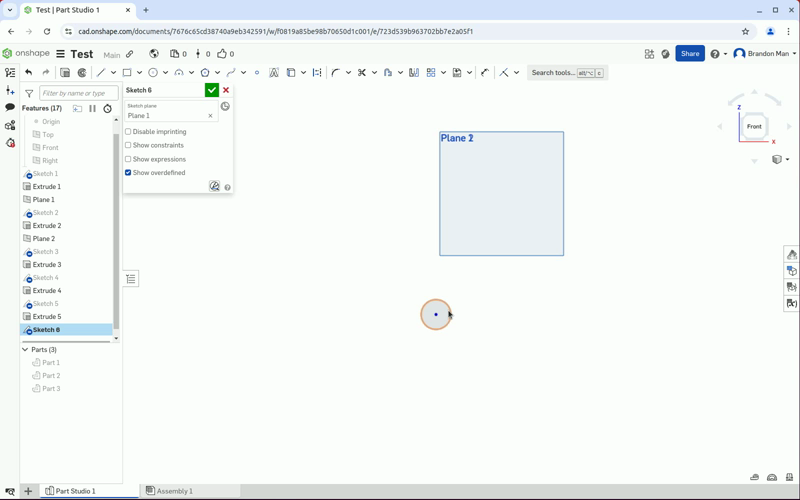
scroll(6)
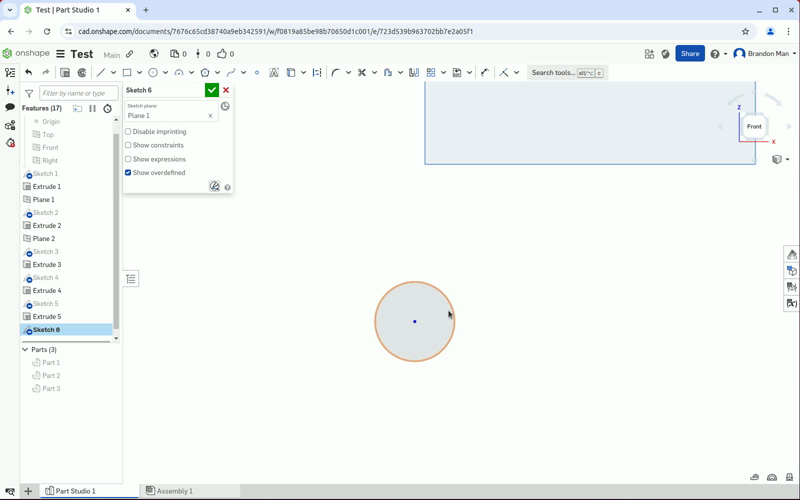
click(448, 310)
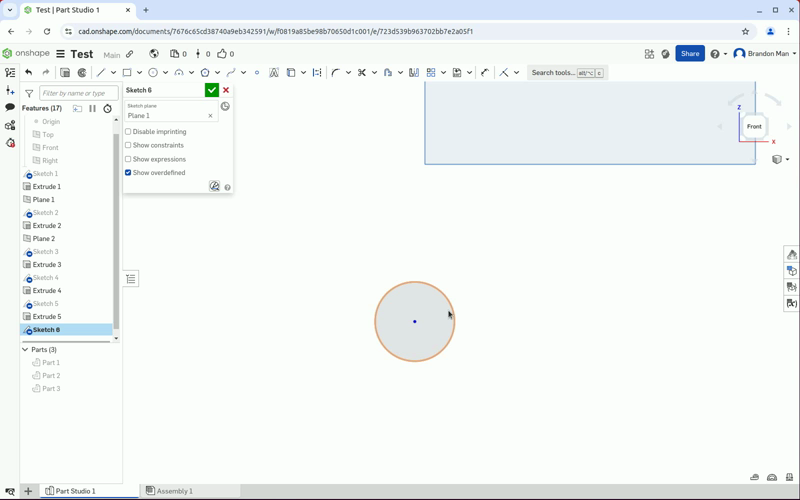
scroll(-6)
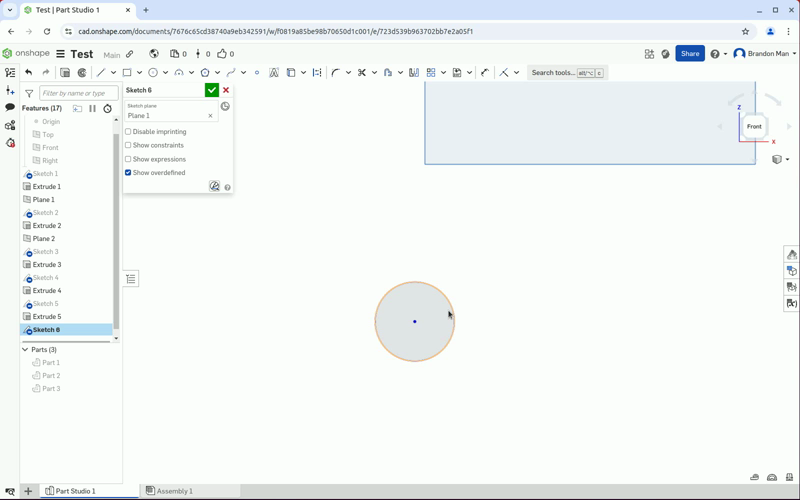
scroll(-6)
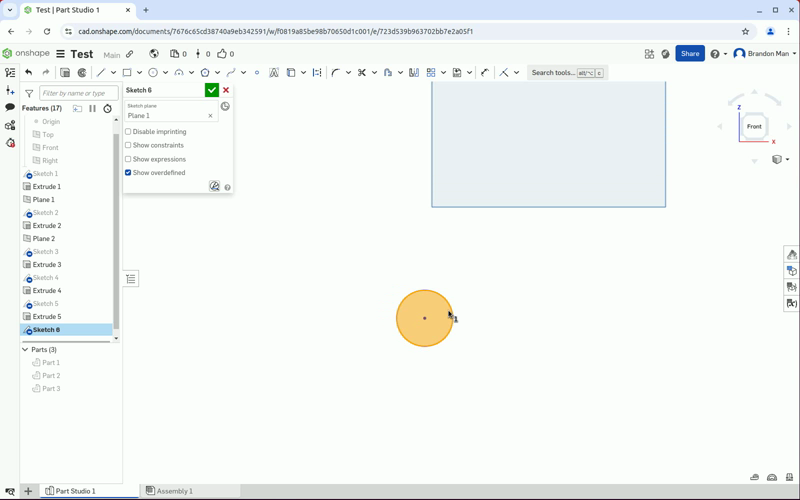
scroll(-6)
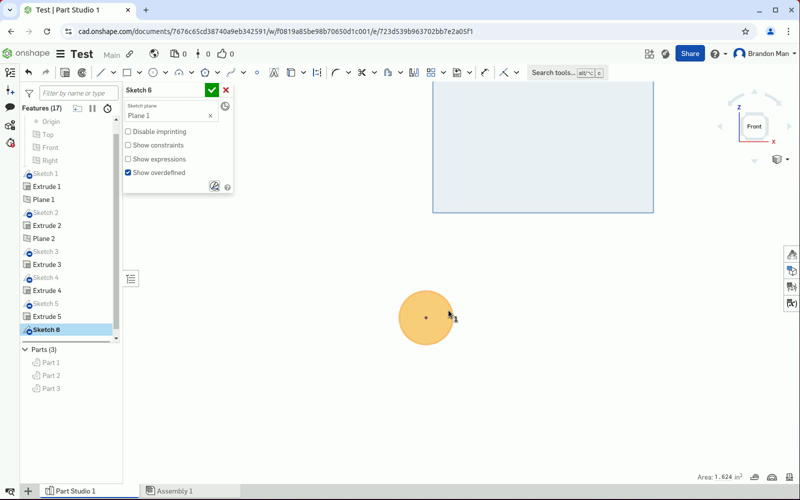
scroll(-6)
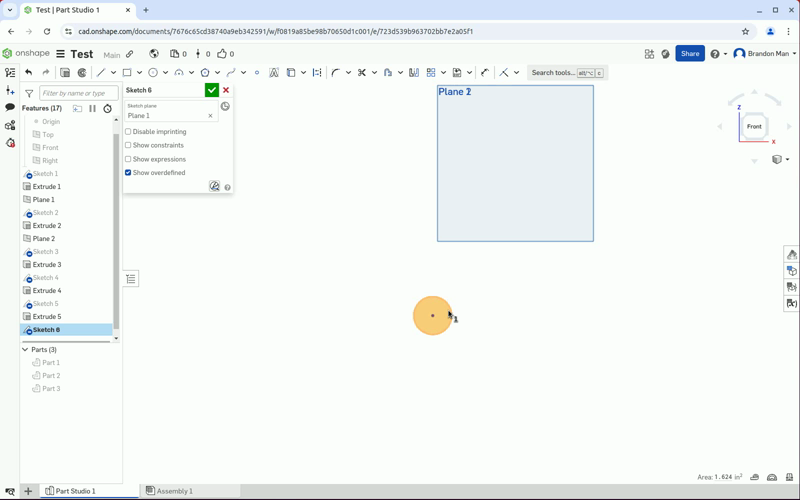
scroll(-6)
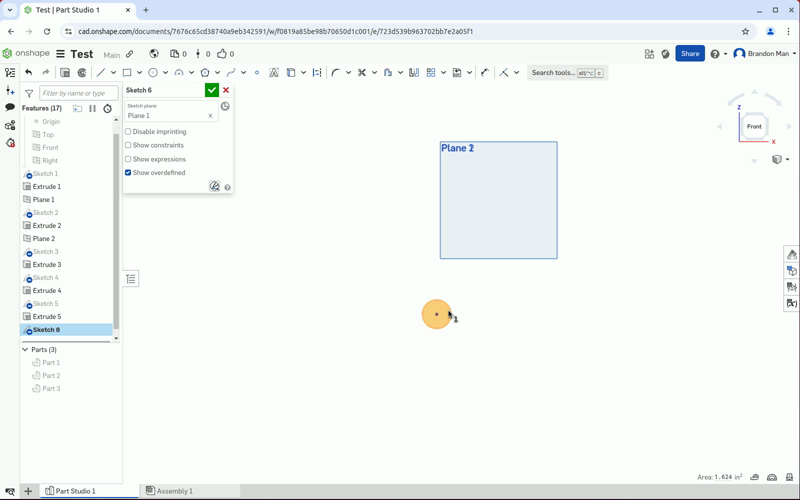
scroll(-6)
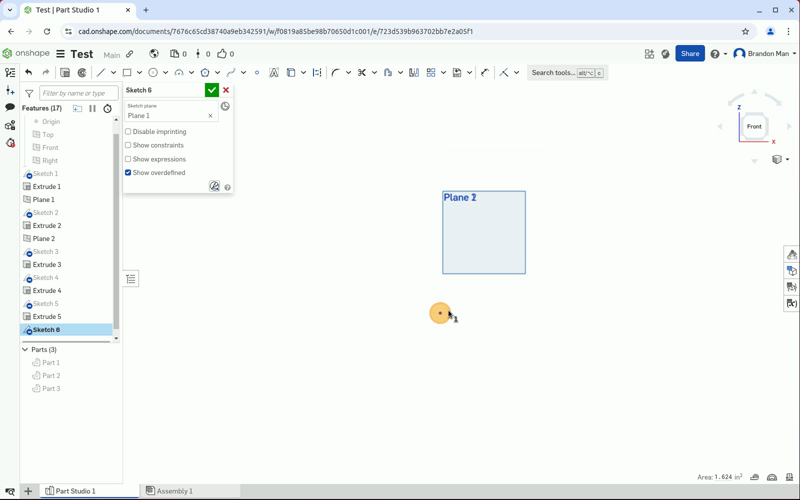
scroll(-6)
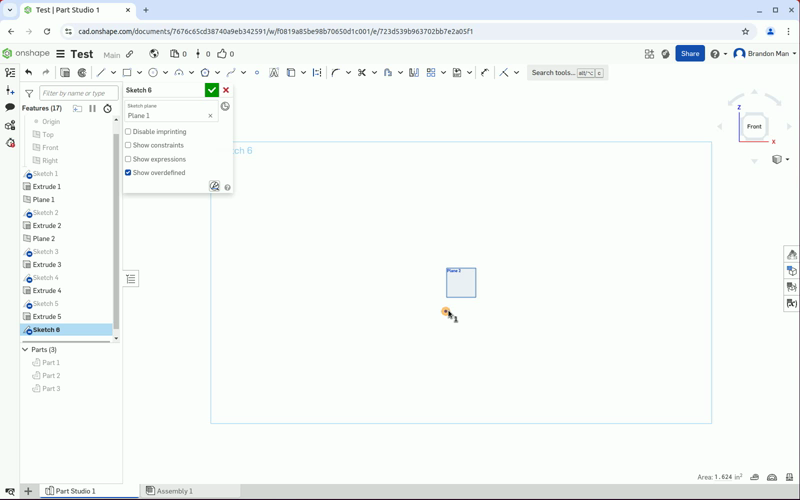
mouse_move(73, 352)
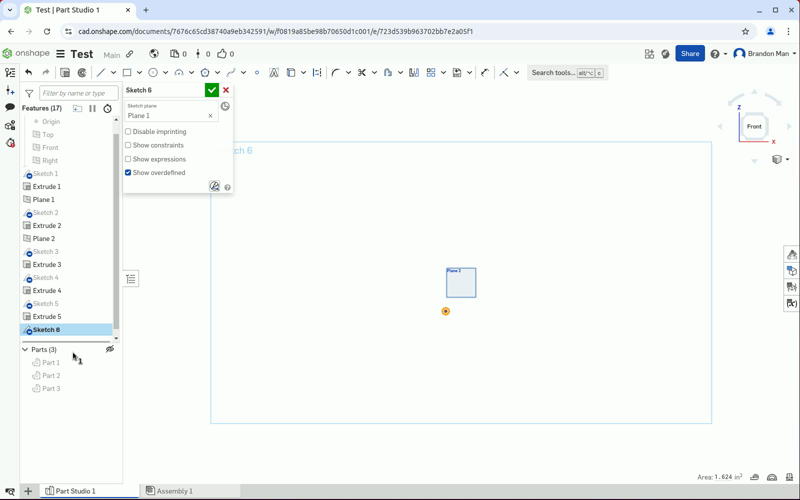
key(shift+y)
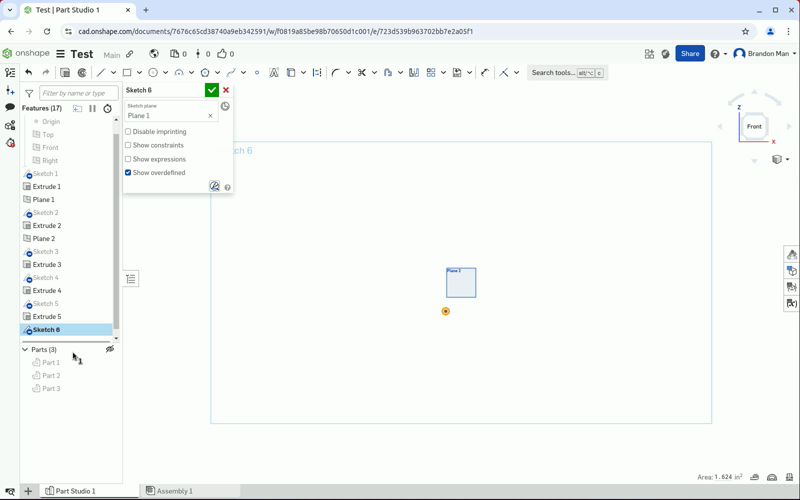
key(shift+e)
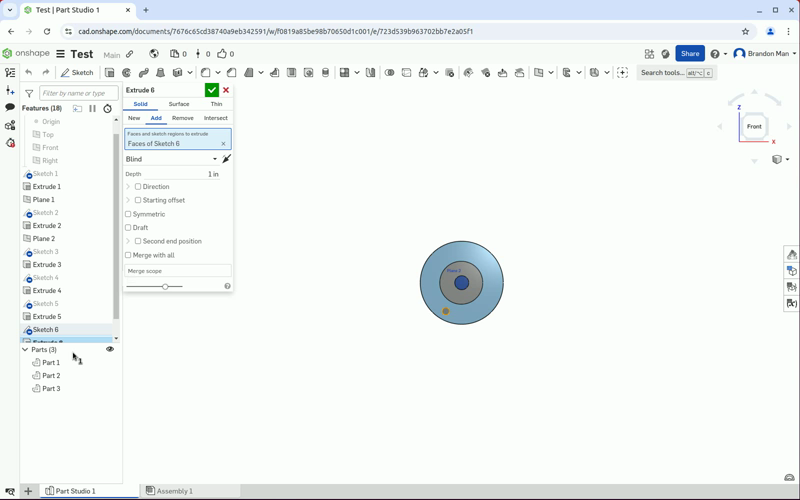
mouse_move(143, 106)
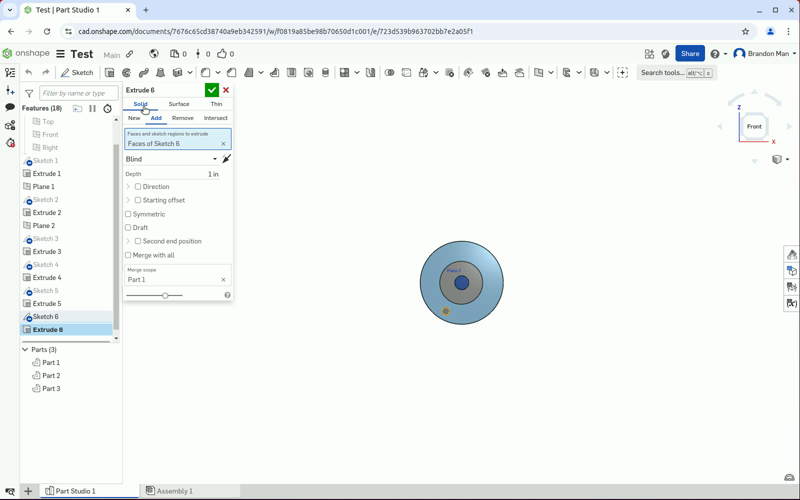
click(143, 106)
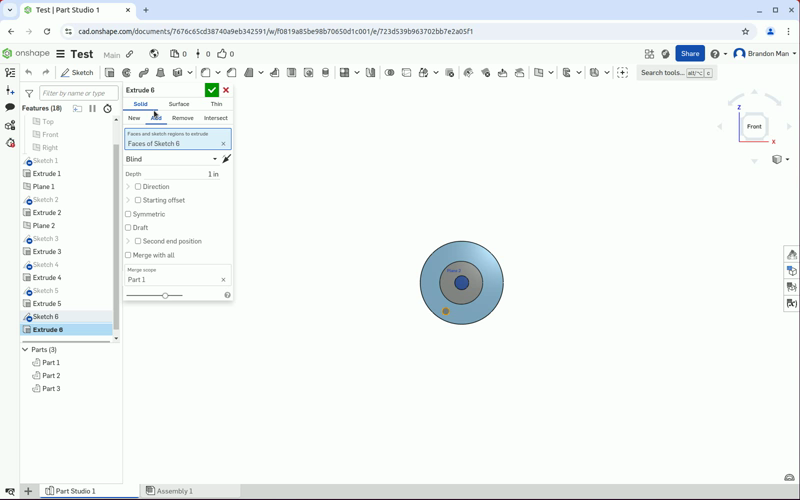
mouse_move(186, 120)
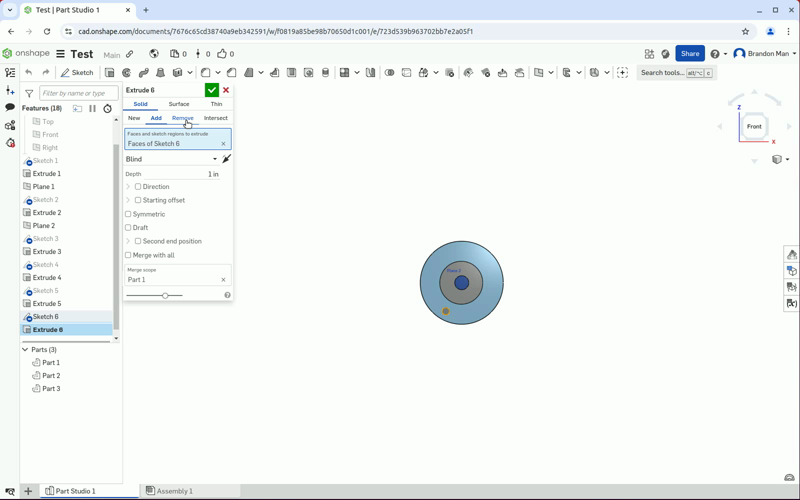
click(186, 120)
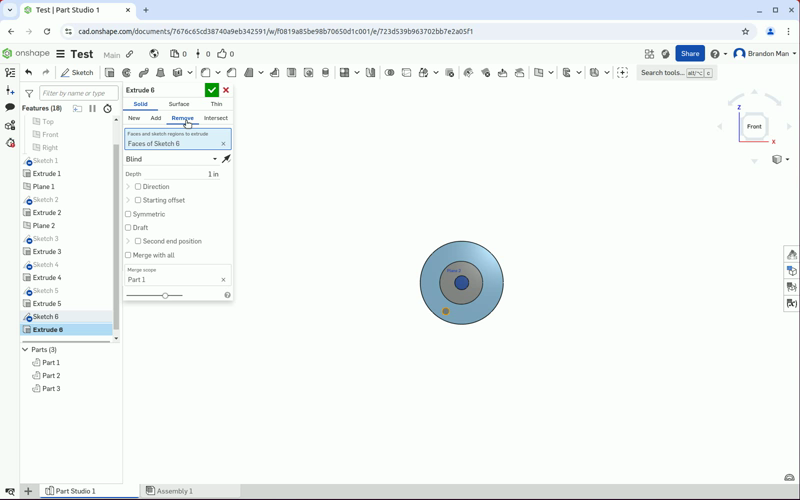
key(tab, 4)
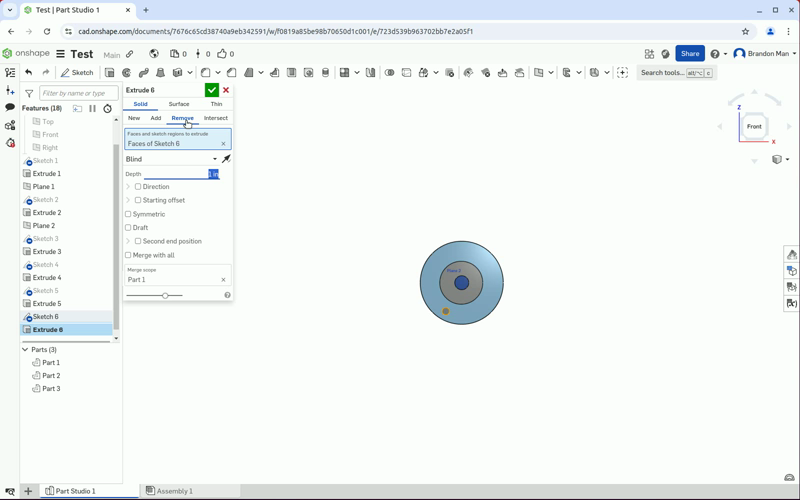
text(2.166)
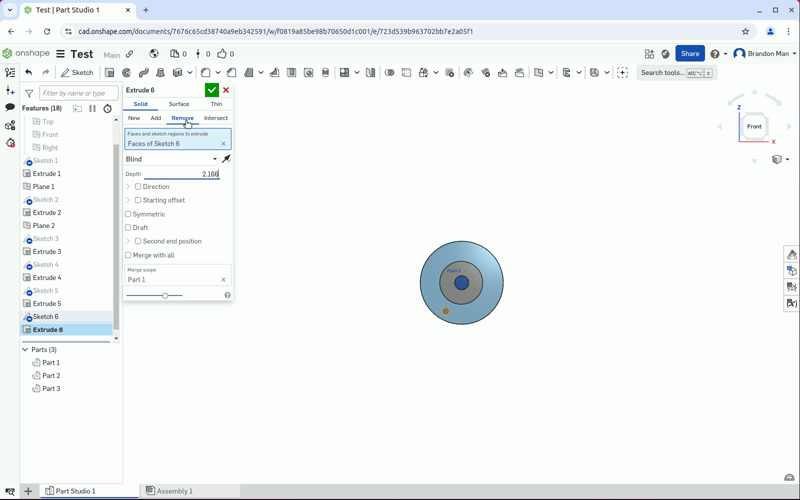
key(tab, 6)
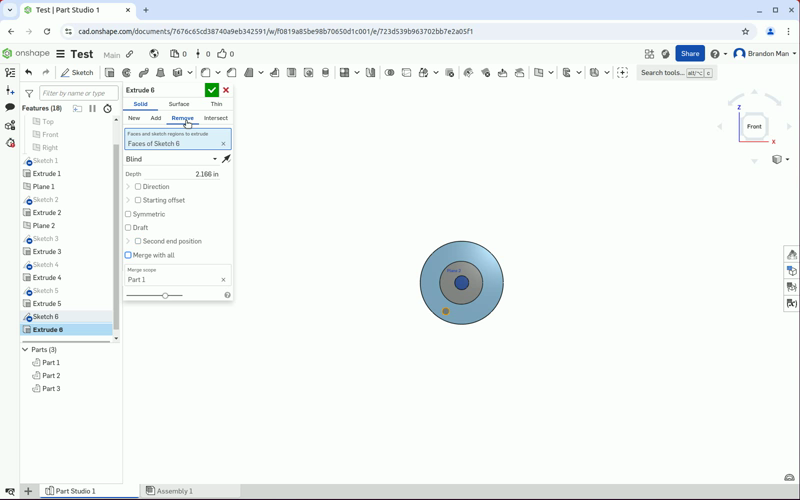
key(space)
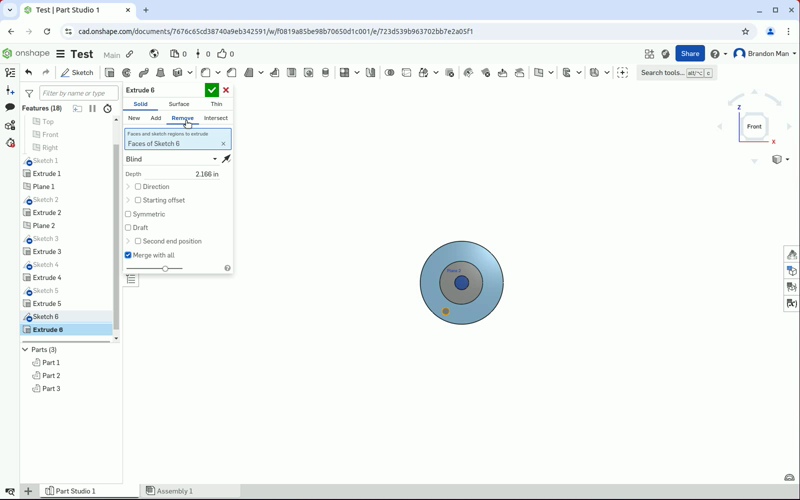
key(enter)
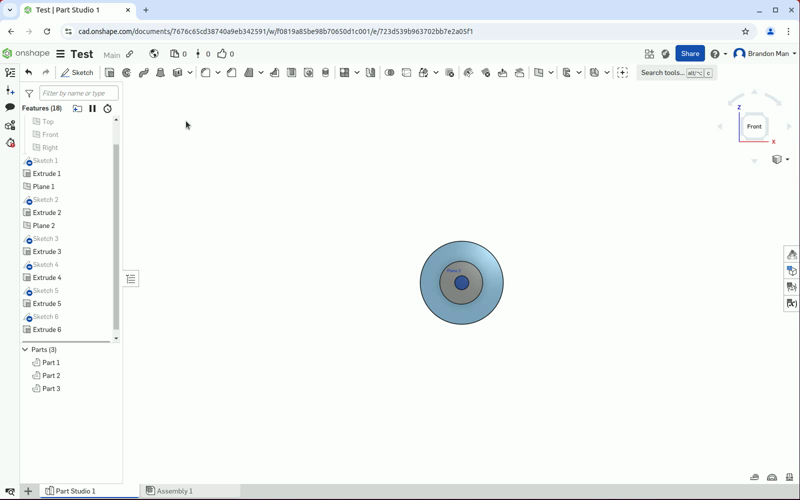
key(shift+h)
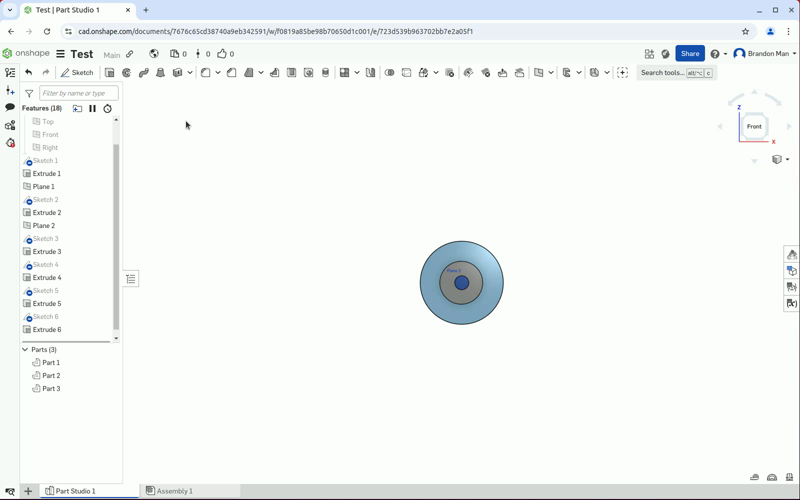
key(shift+h)
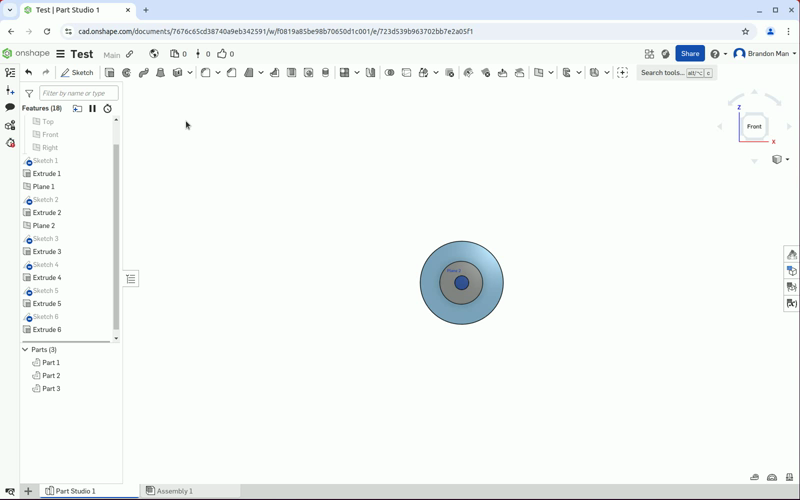
mouse_move(69, 163)
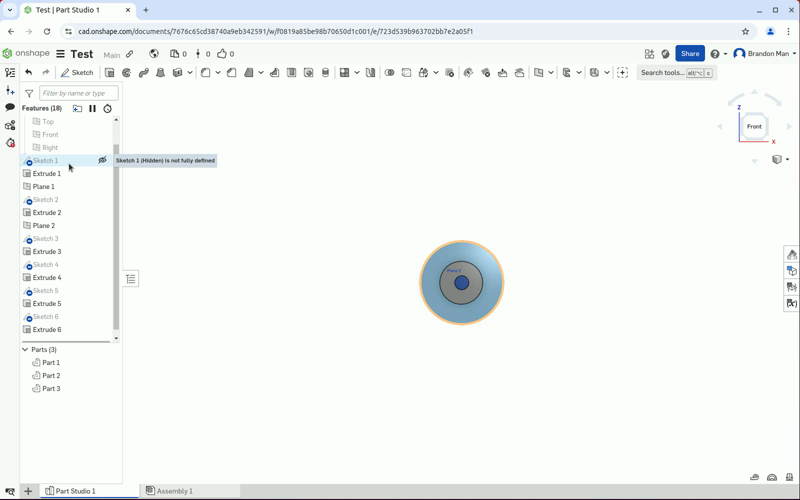
click(69, 163)
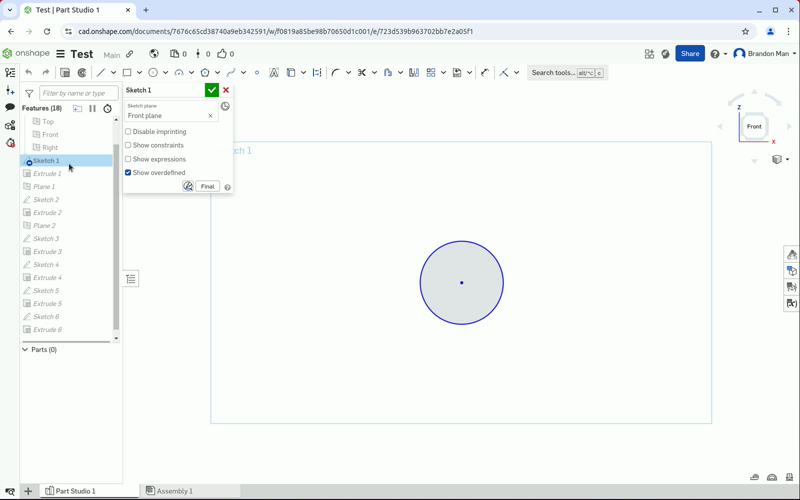
mouse_move(229, 92)
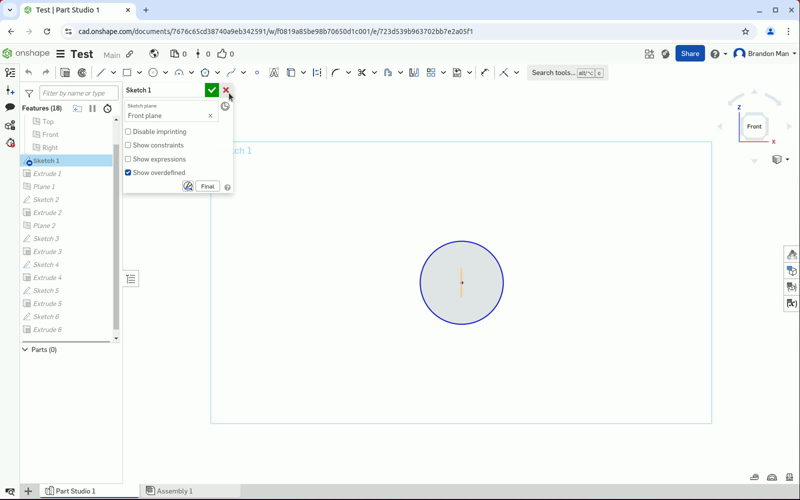
click(229, 92)
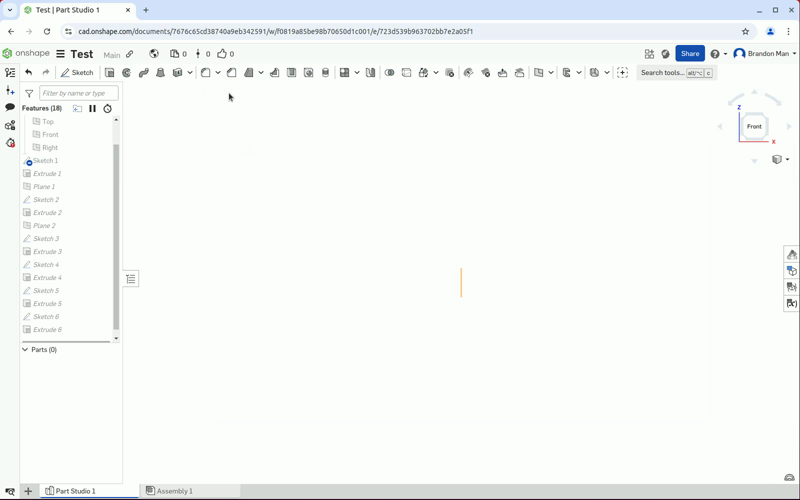
key(shift+s)
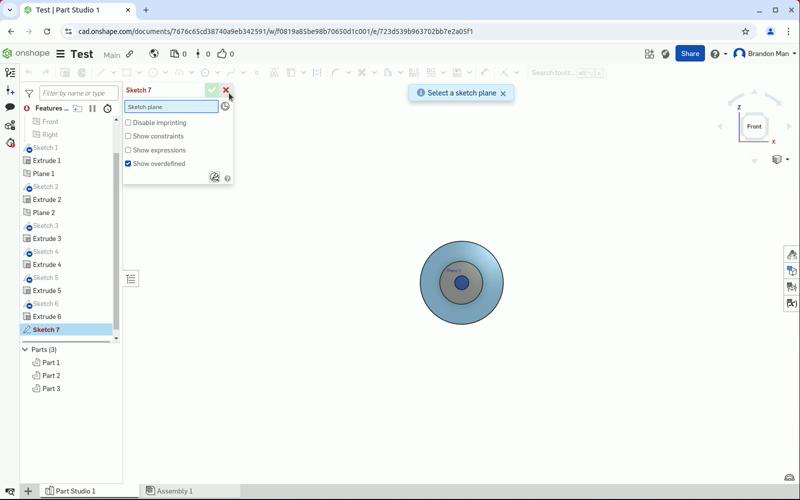
mouse_move(69, 176)
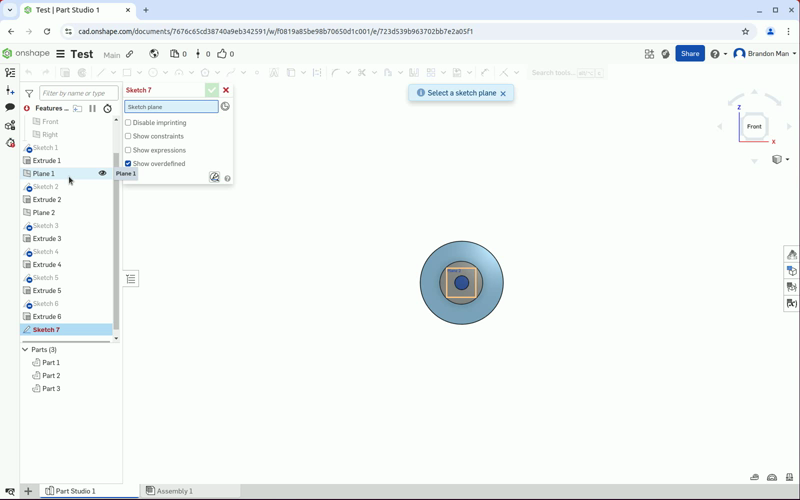
click(69, 176)
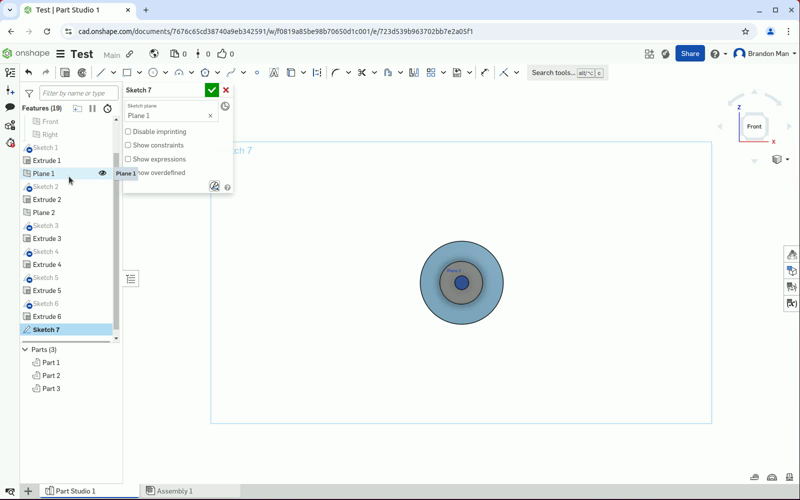
mouse_move(73, 352)
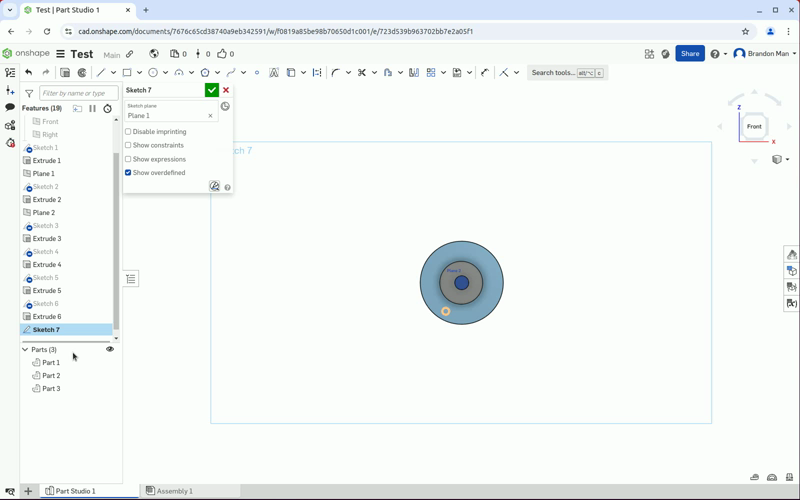
key(y)
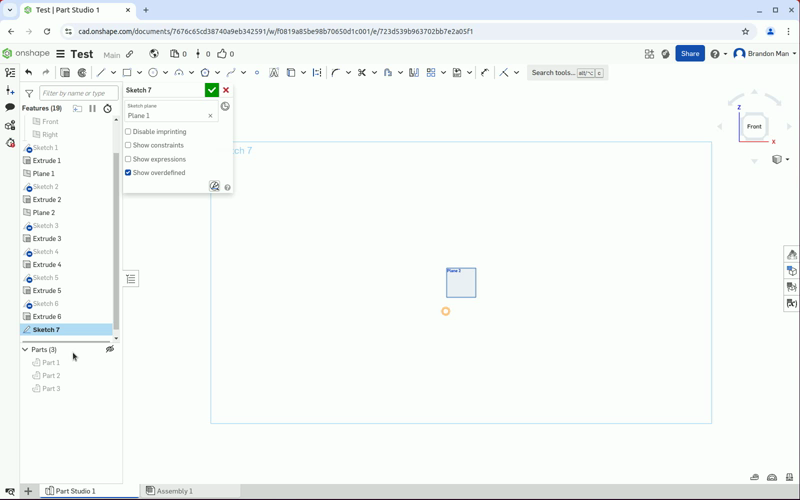
key(c)
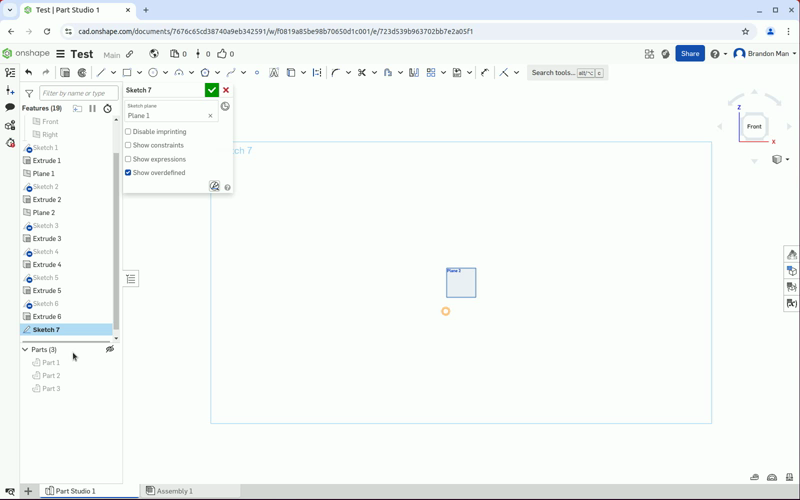
key_down(shift)
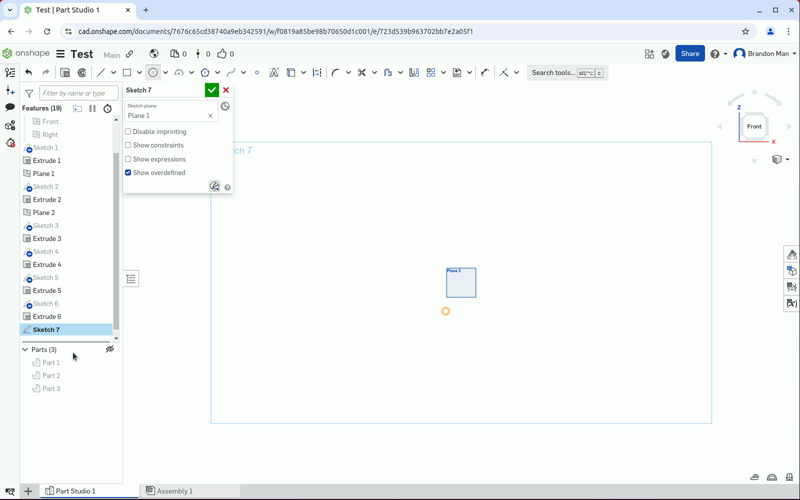
mouse_move(476, 308)
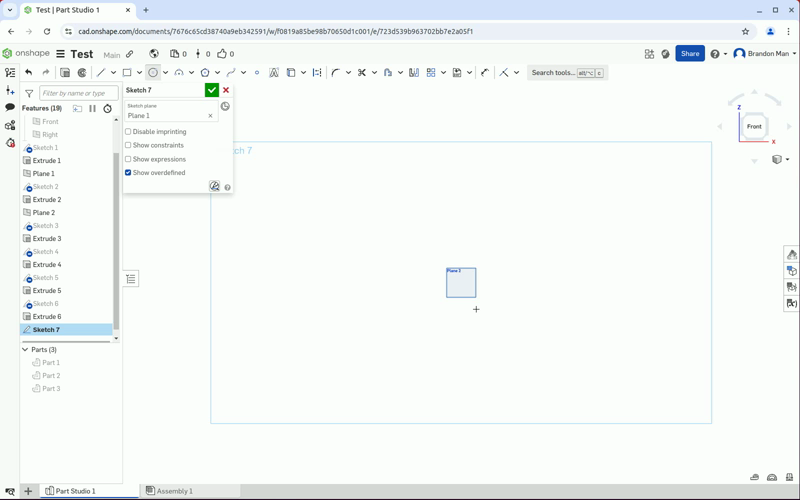
click(476, 308)
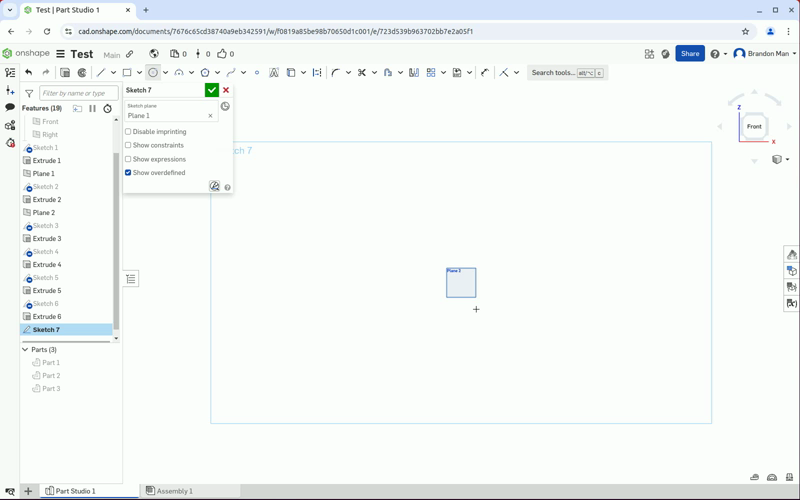
key_up(shift)
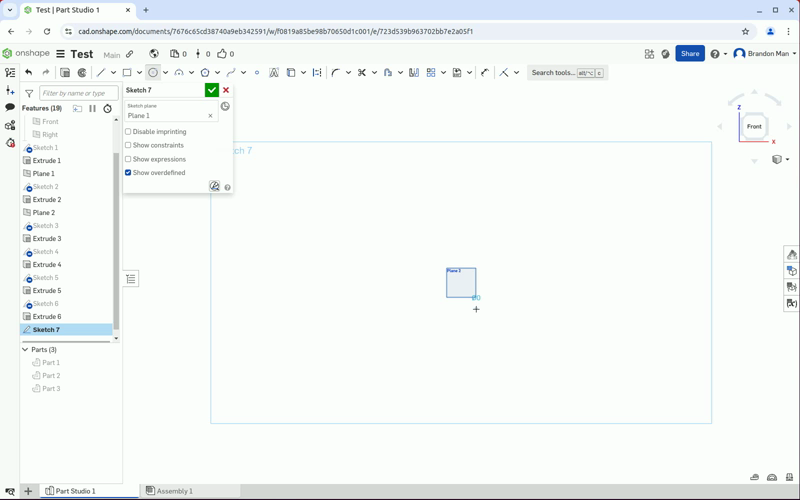
mouse_move(479, 308)
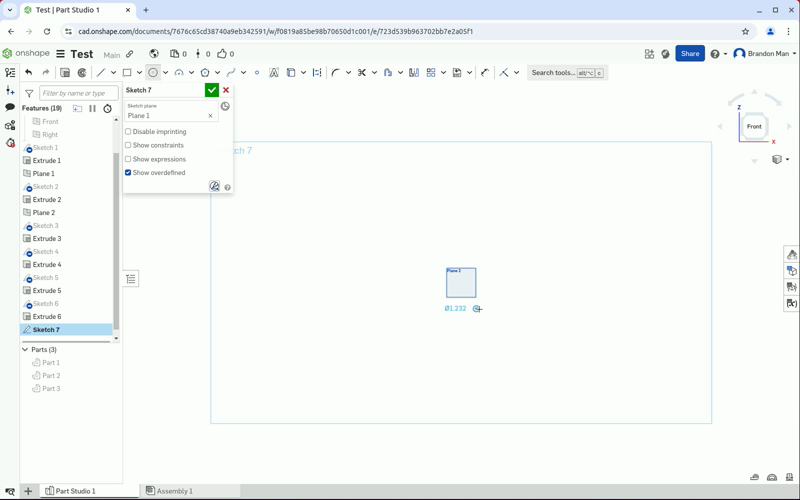
click(479, 308)
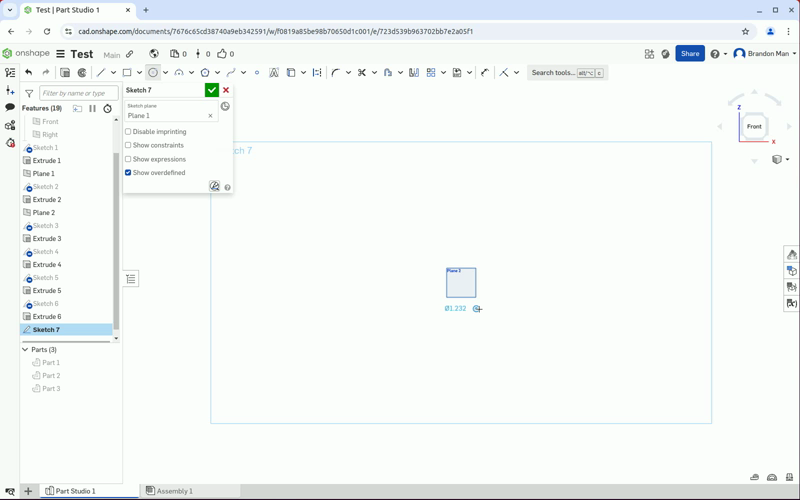
key(esc)
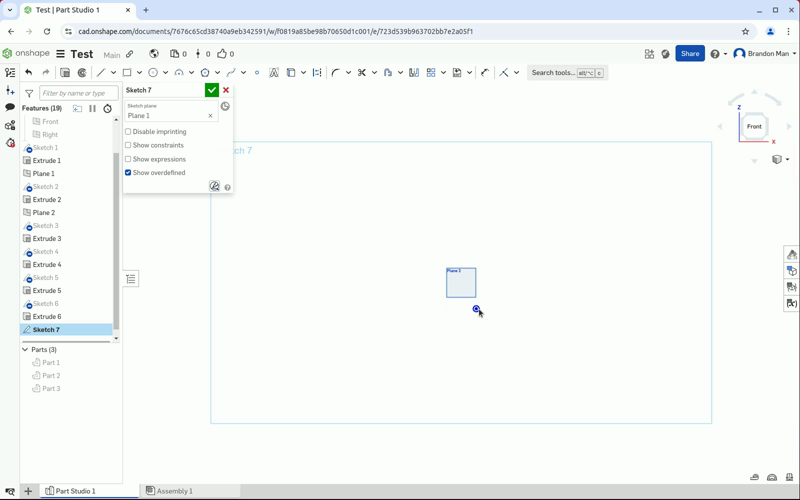
mouse_move(474, 309)
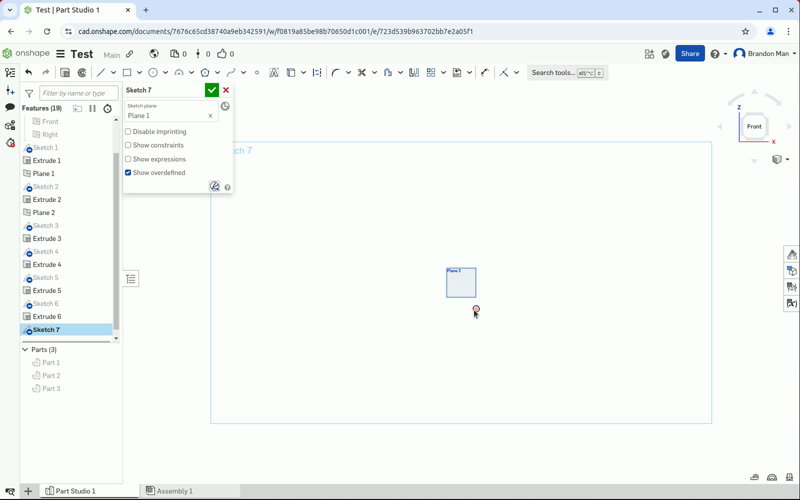
scroll(6)
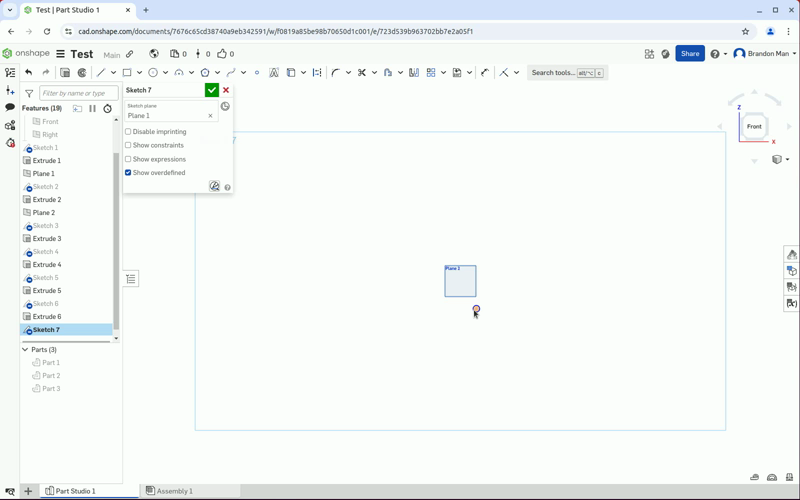
scroll(6)
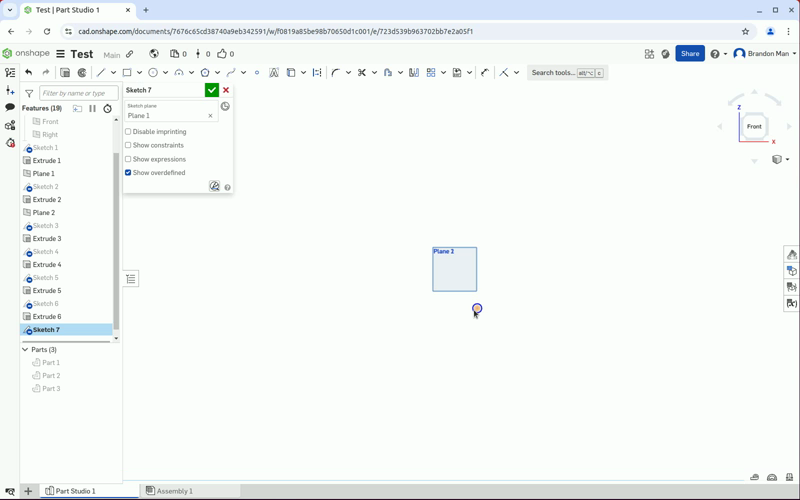
scroll(6)
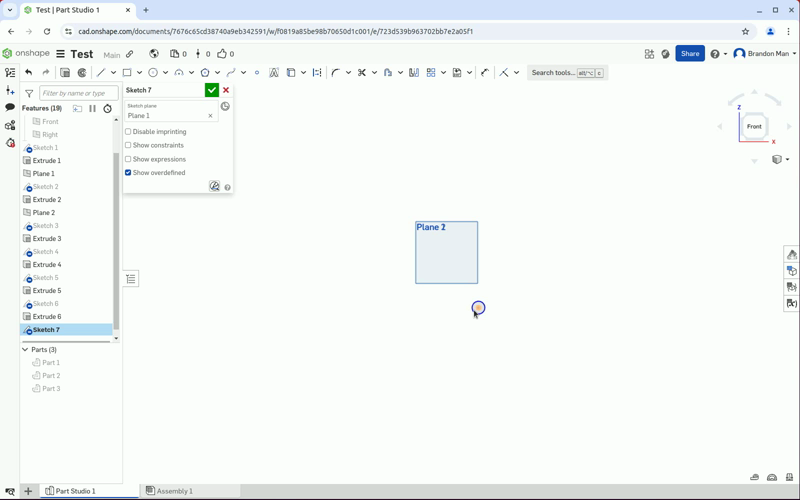
scroll(6)
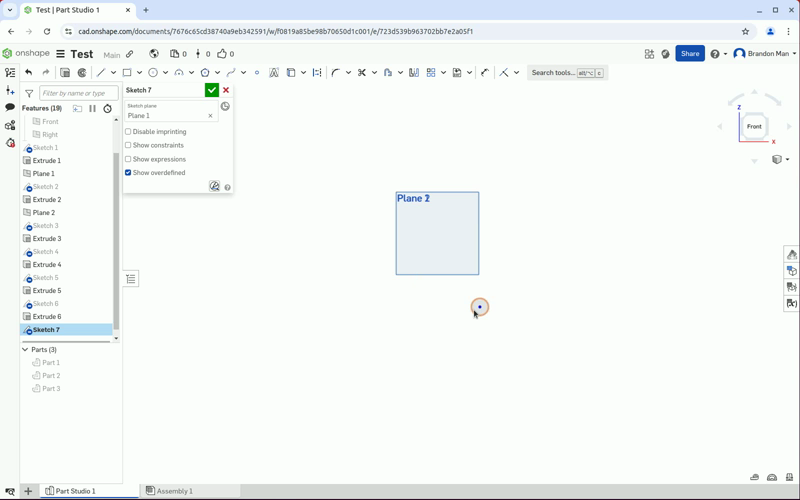
scroll(6)
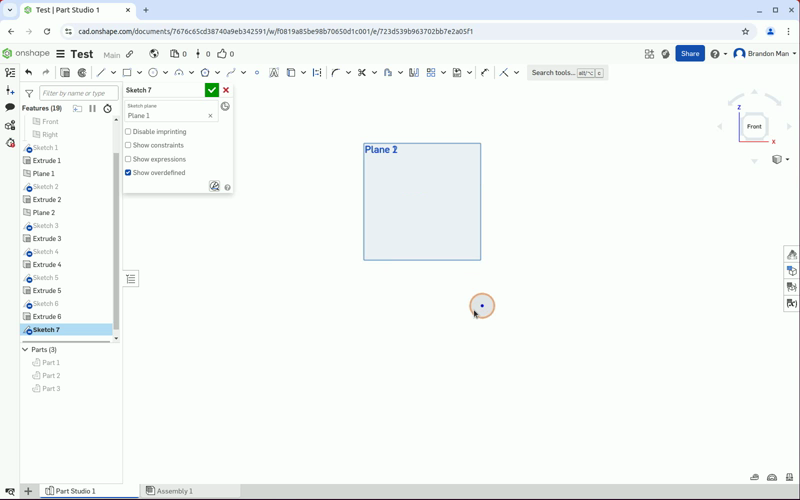
scroll(6)
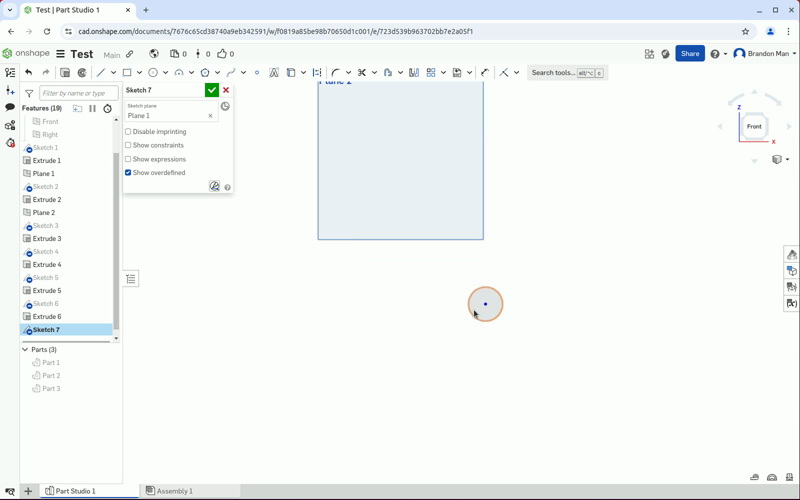
scroll(6)
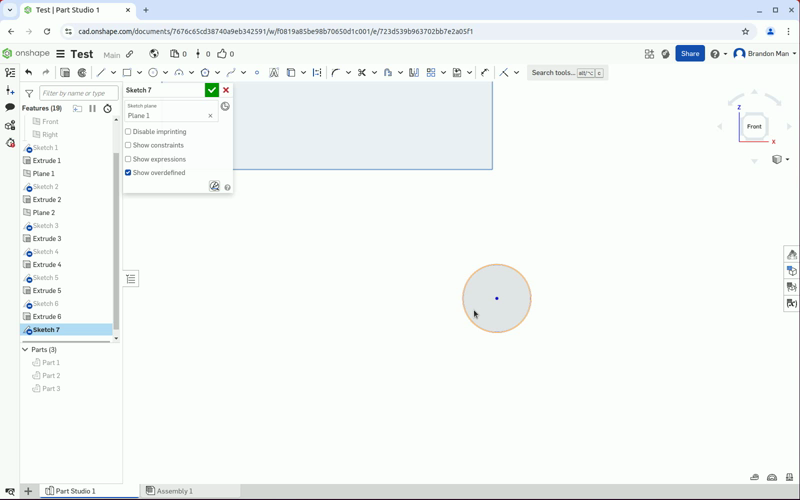
click(474, 309)
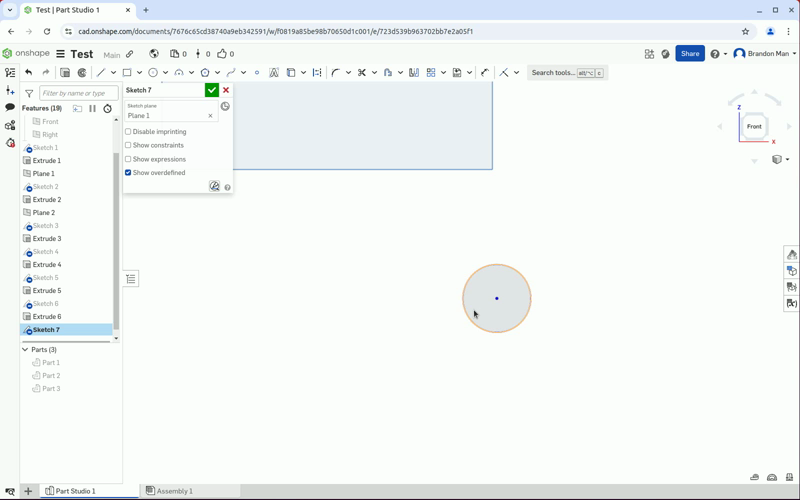
scroll(-6)
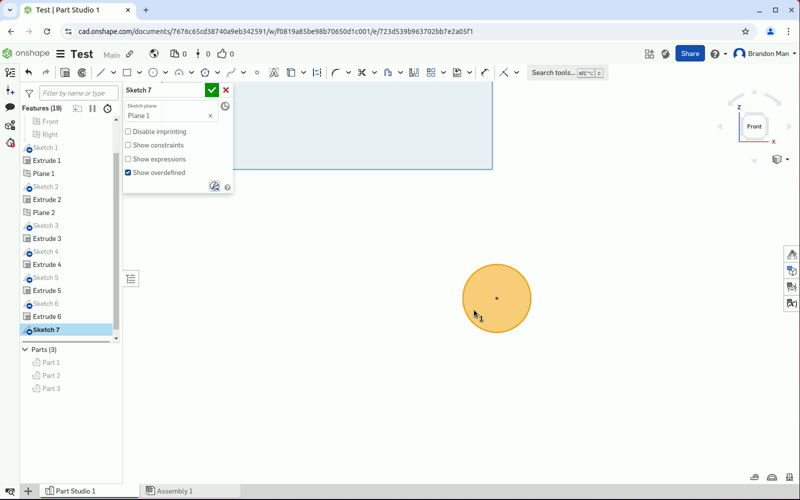
scroll(-6)
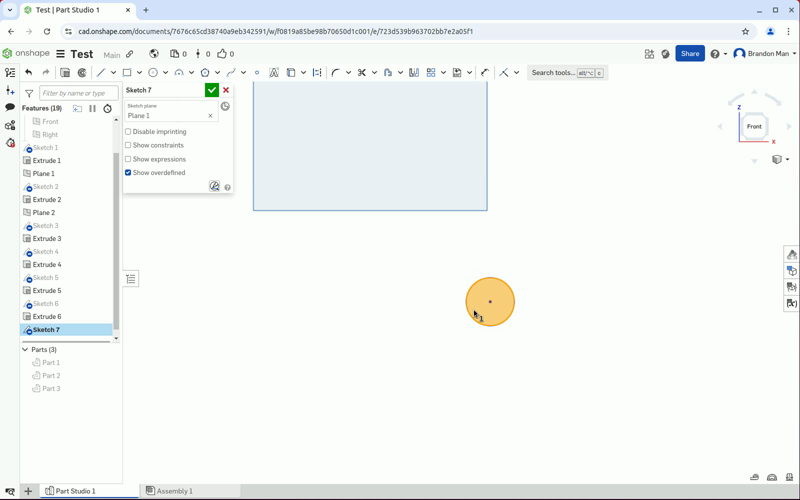
scroll(-6)
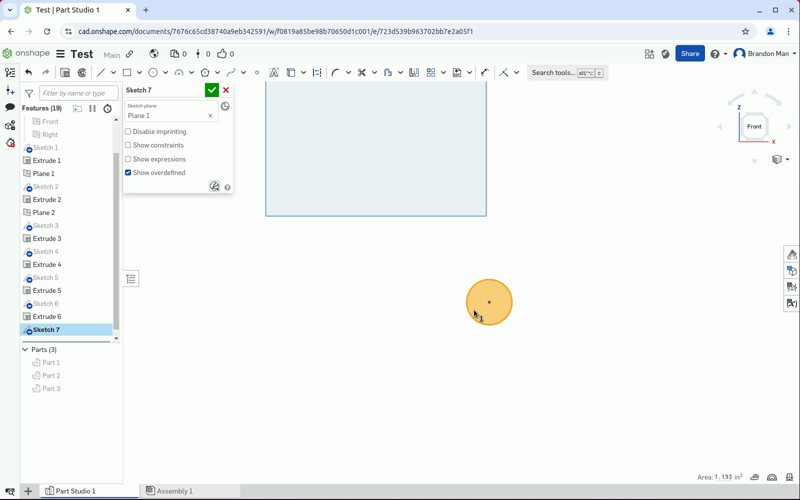
scroll(-6)
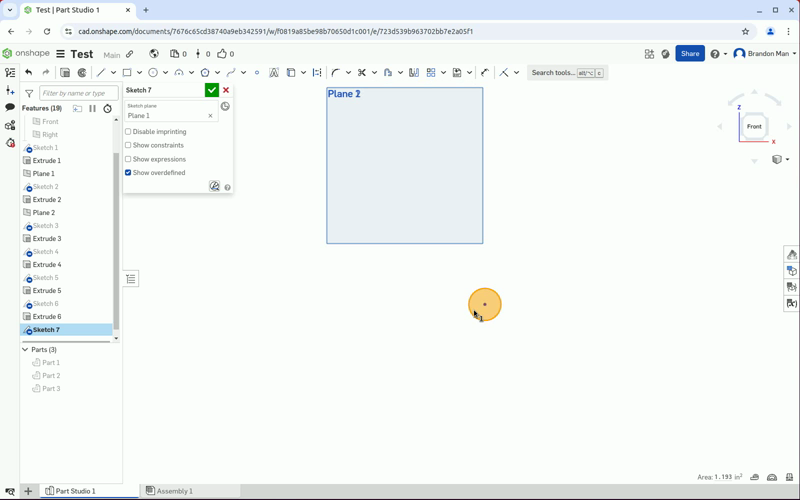
scroll(-6)
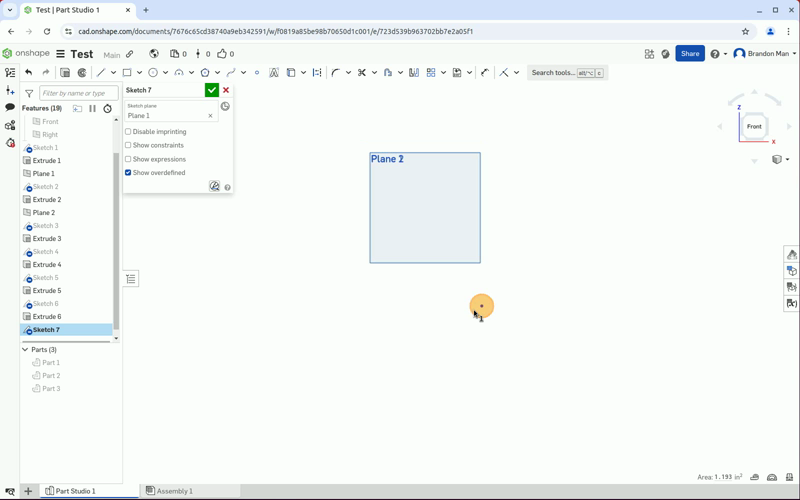
scroll(-6)
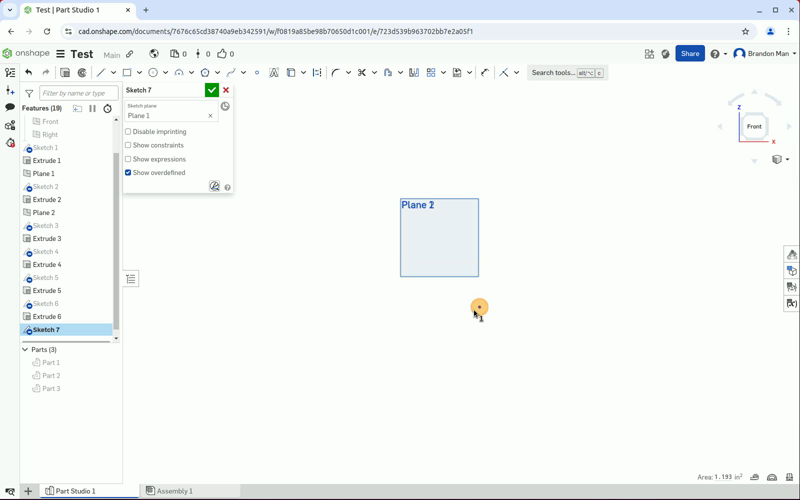
scroll(-6)
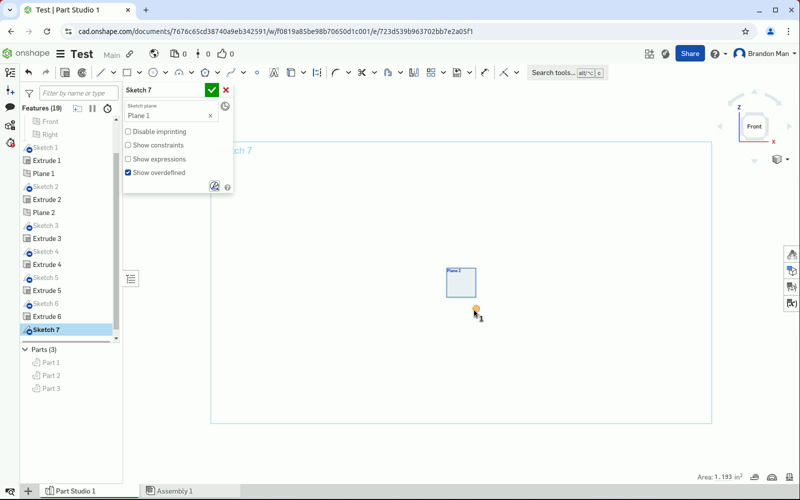
mouse_move(73, 352)
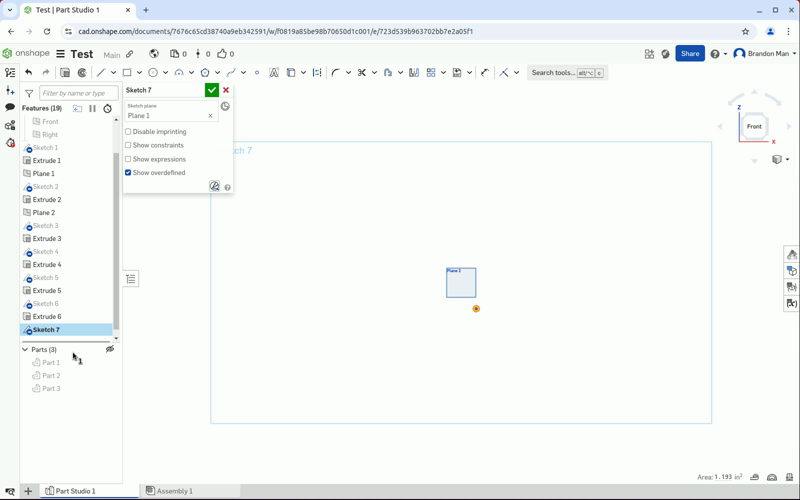
key(shift+y)
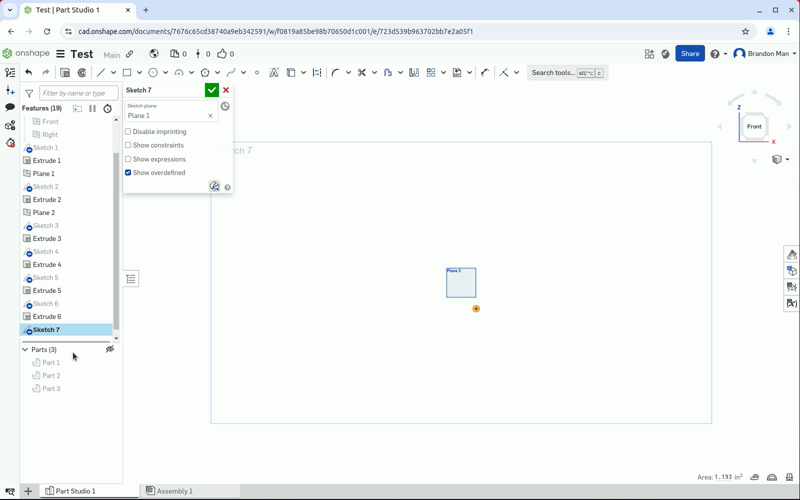
key(shift+e)
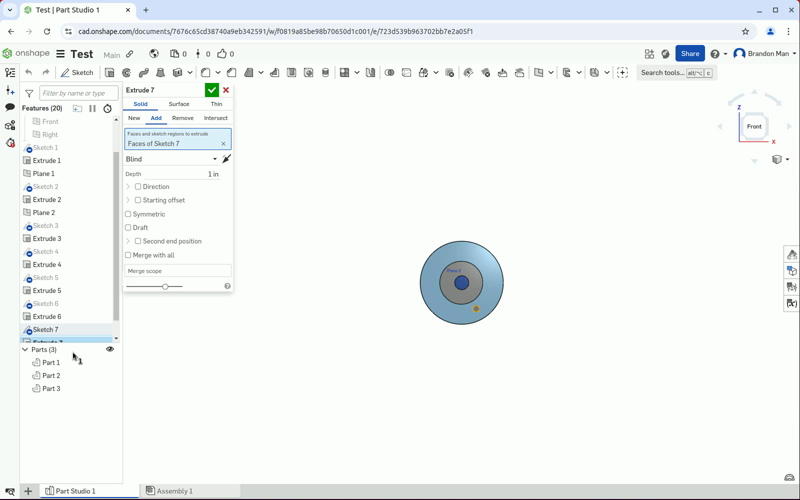
mouse_move(143, 106)
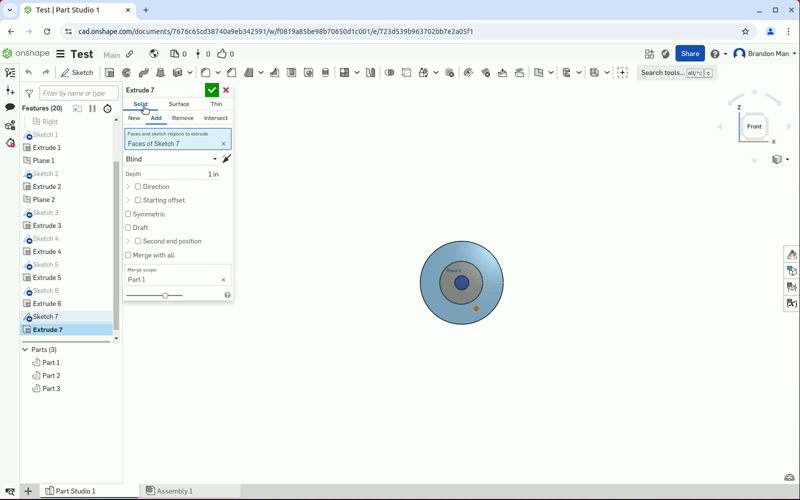
click(143, 106)
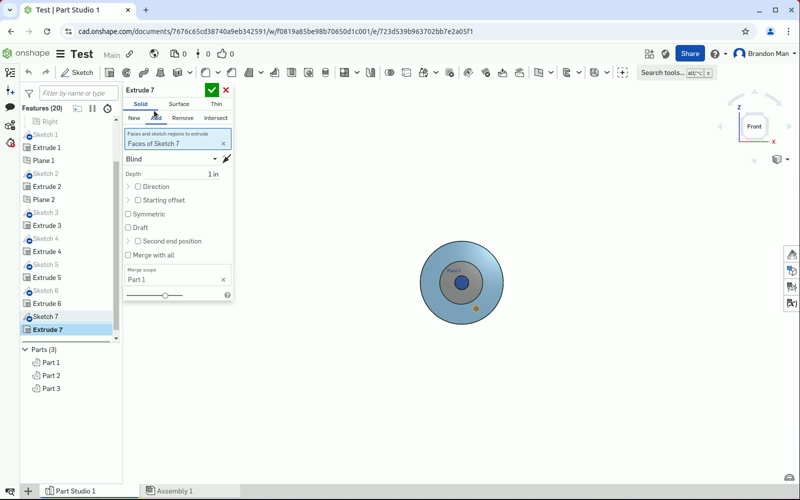
mouse_move(186, 120)
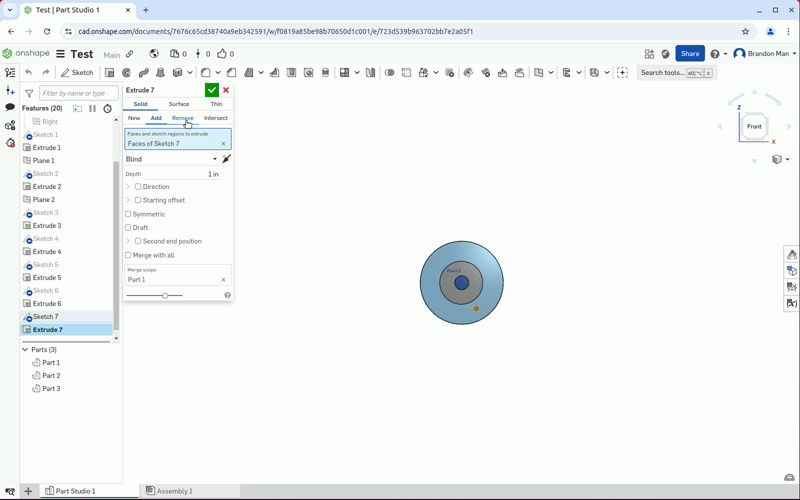
click(186, 120)
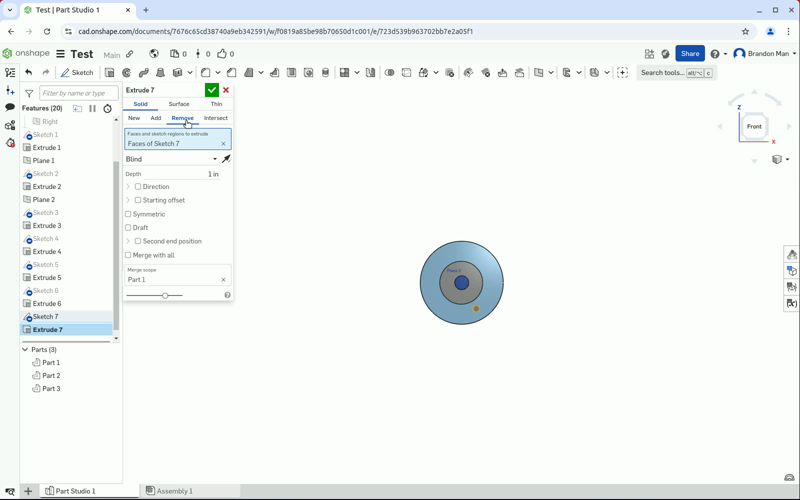
key(tab, 4)
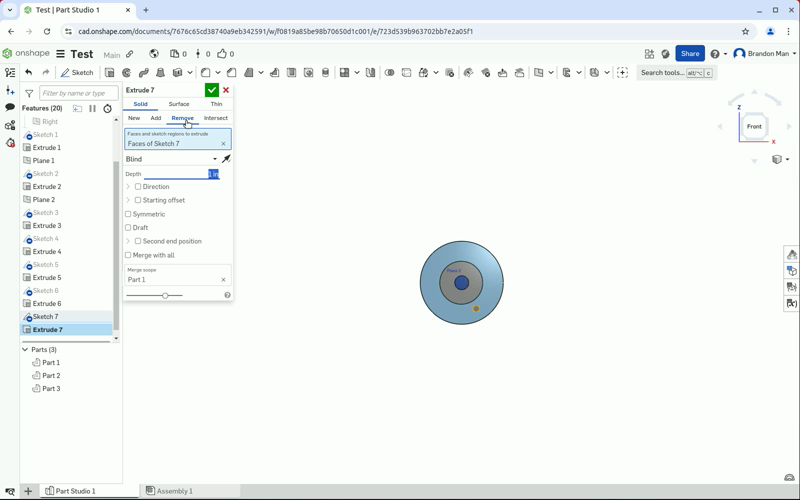
text(2.166)
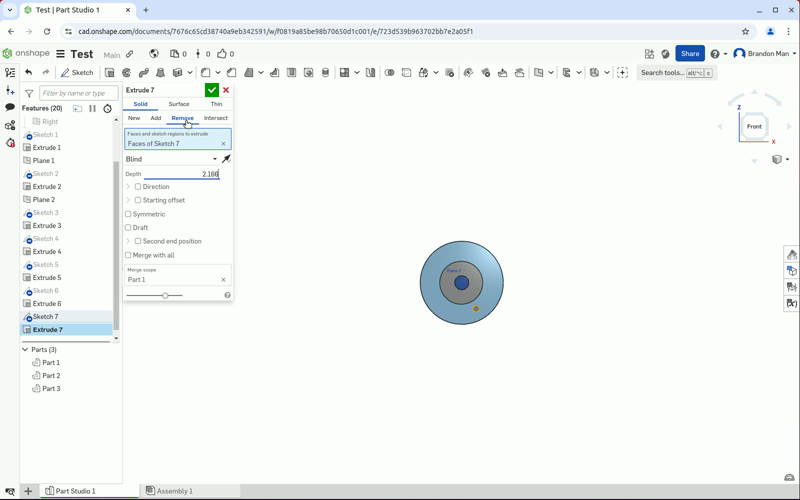
key(tab, 6)
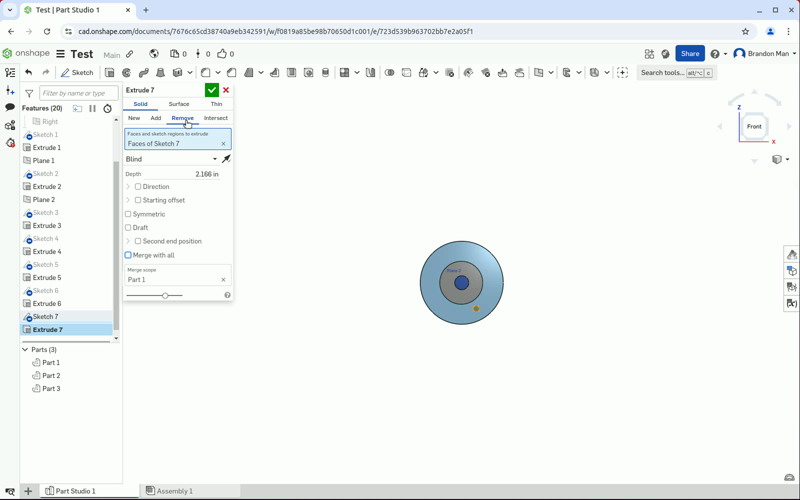
key(space)
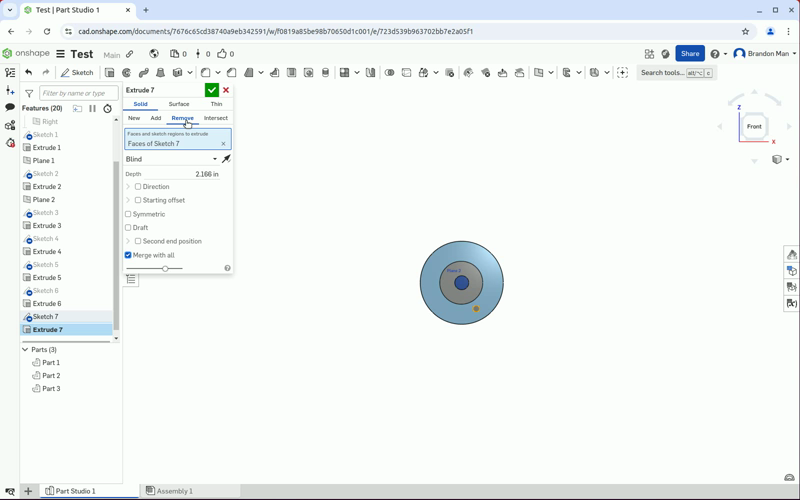
key(enter)
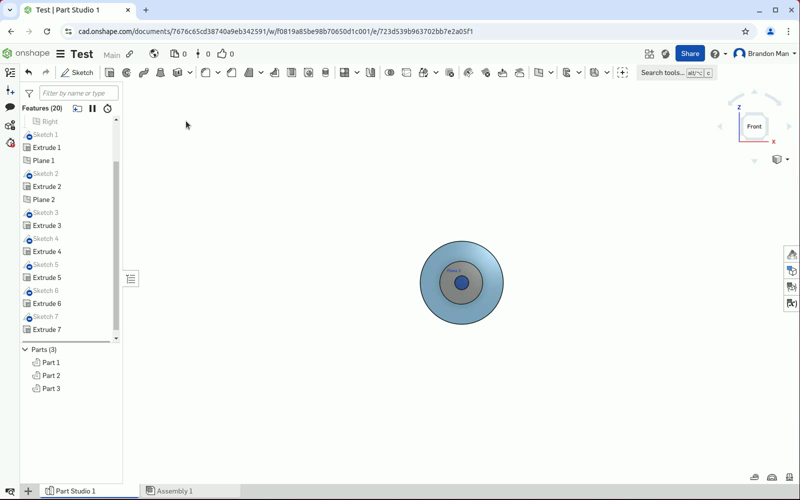
key(shift+h)
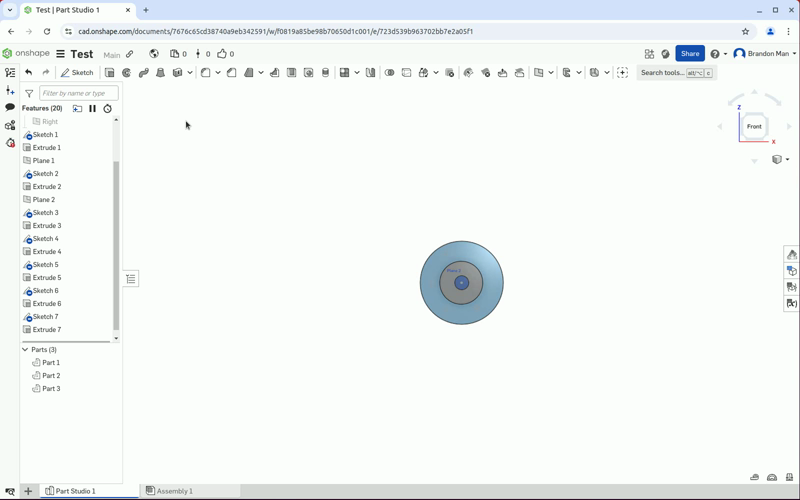
key(shift+h)
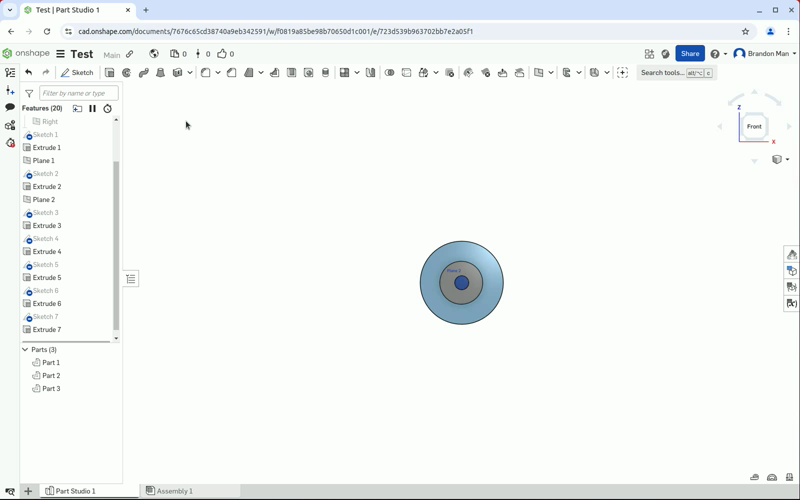
mouse_move(69, 137)
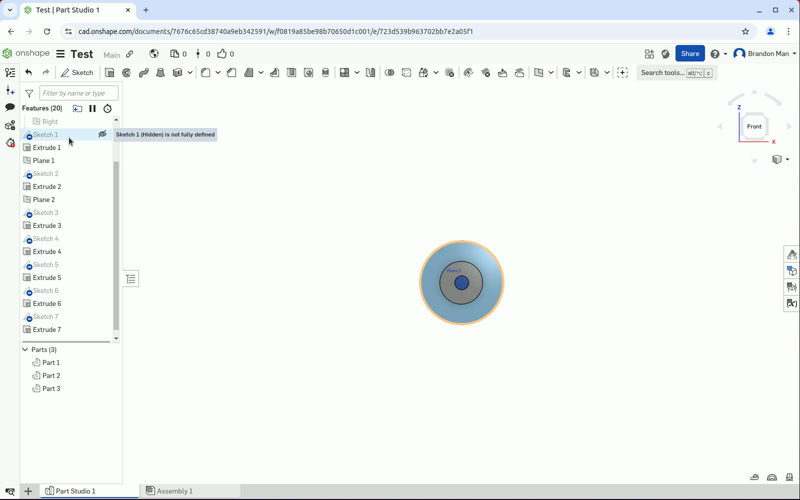
click(69, 137)
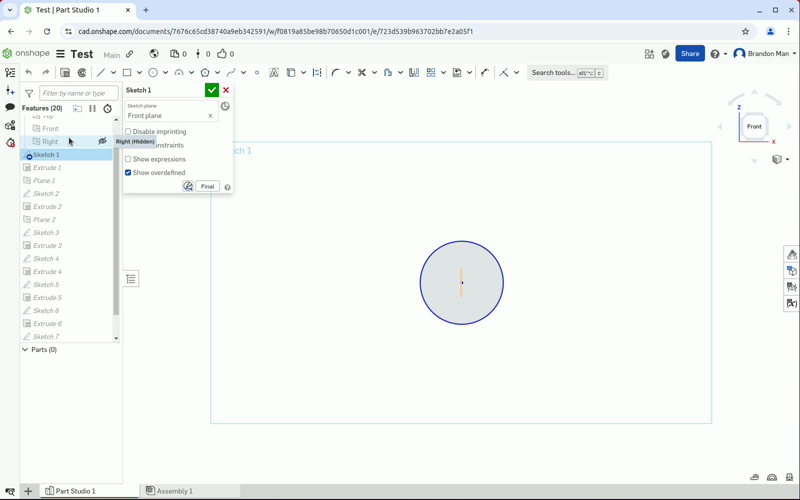
mouse_move(229, 92)
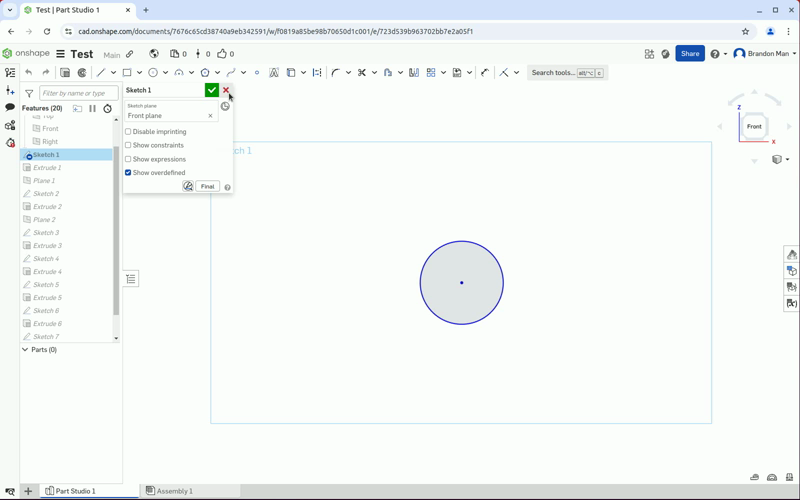
click(229, 92)
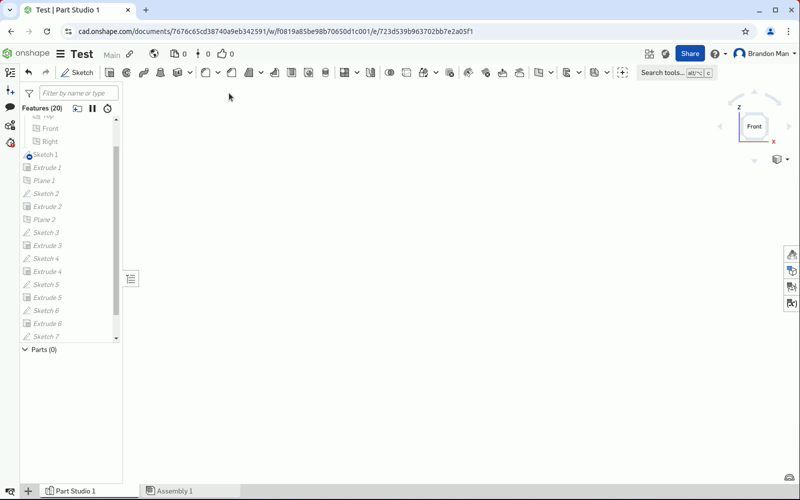
key(shift+s)
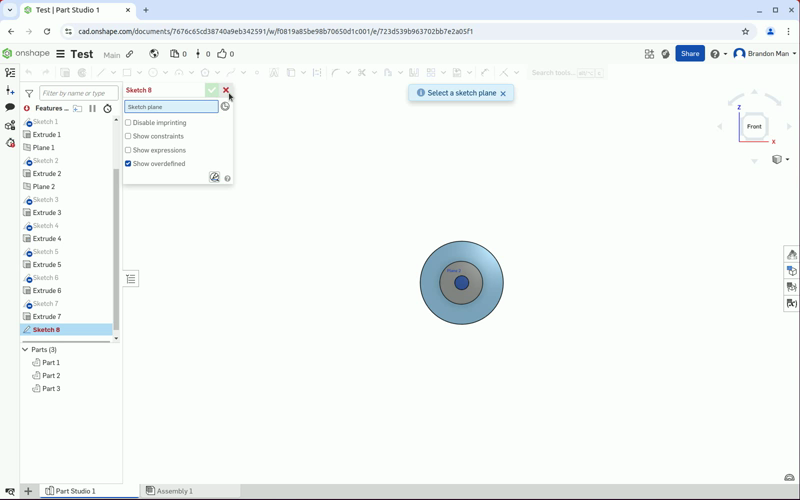
mouse_move(69, 150)
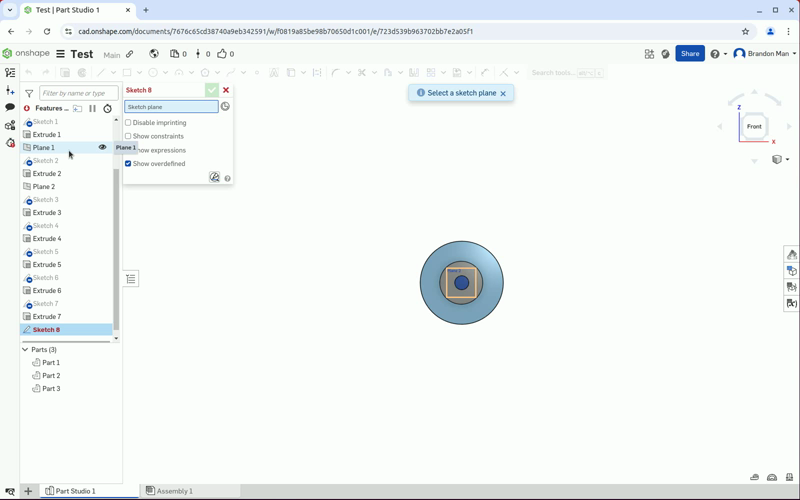
click(69, 150)
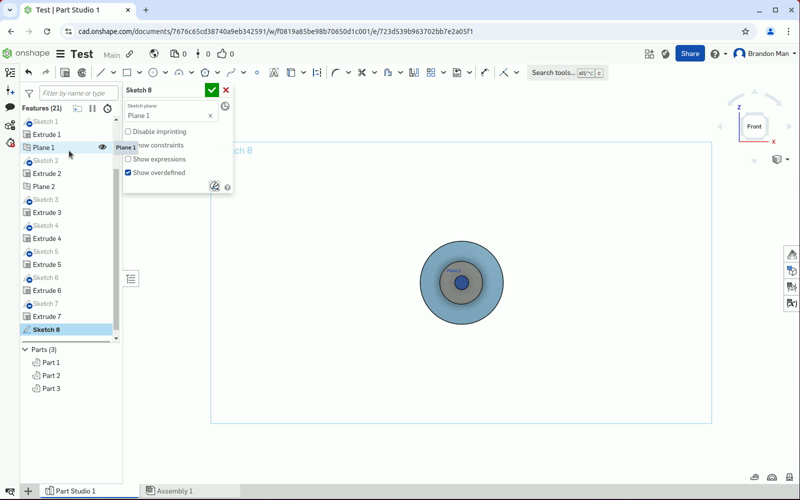
mouse_move(73, 352)
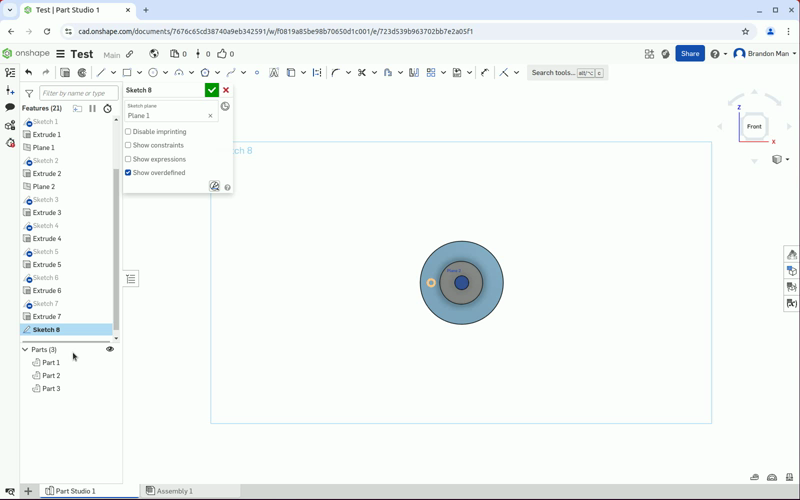
key(y)
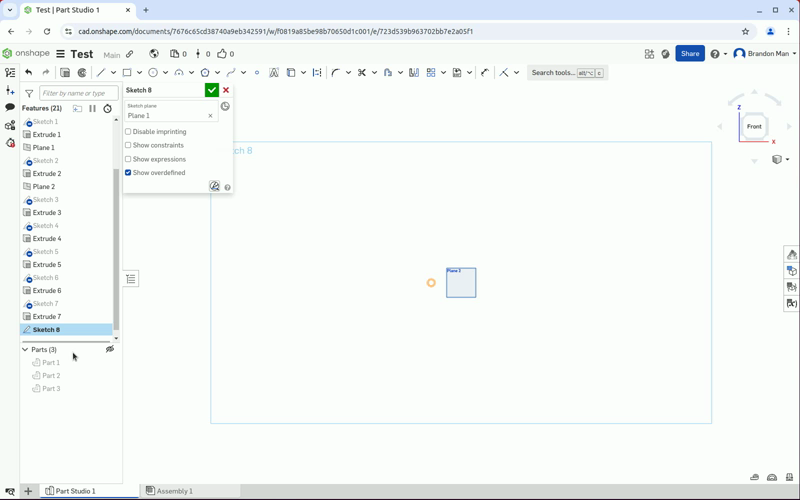
key(c)
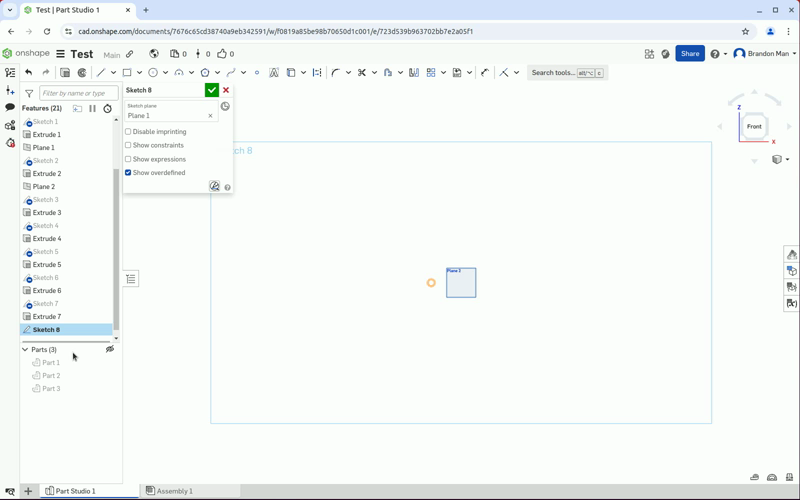
key_down(shift)
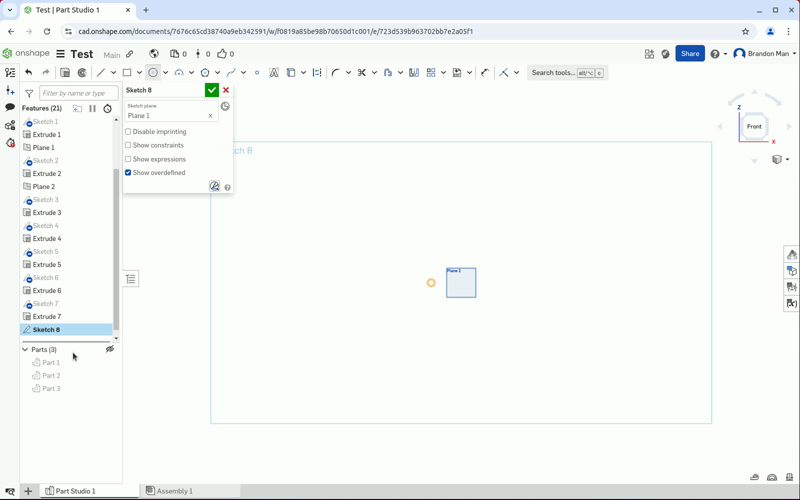
mouse_move(492, 282)
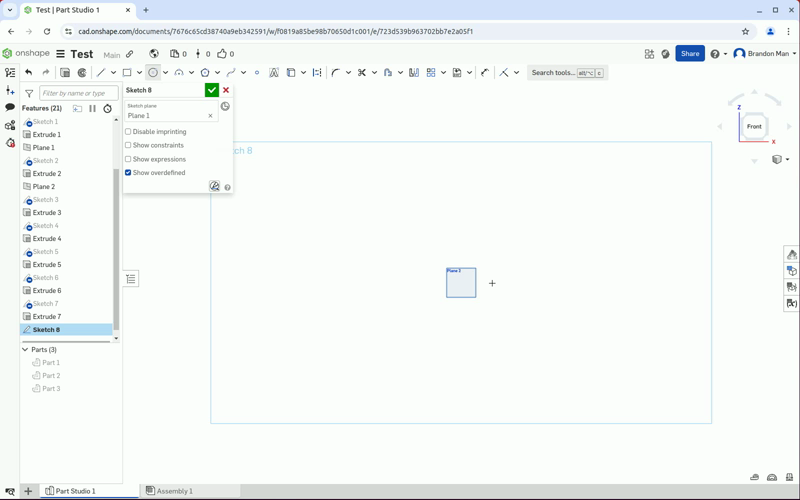
click(492, 282)
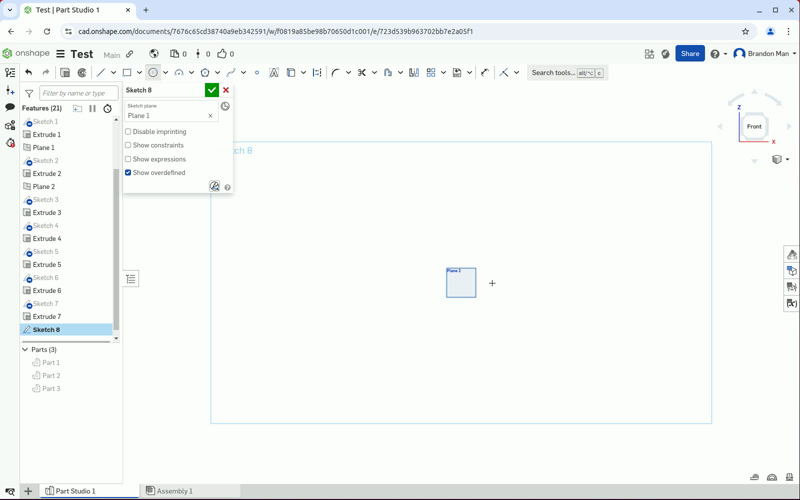
key_up(shift)
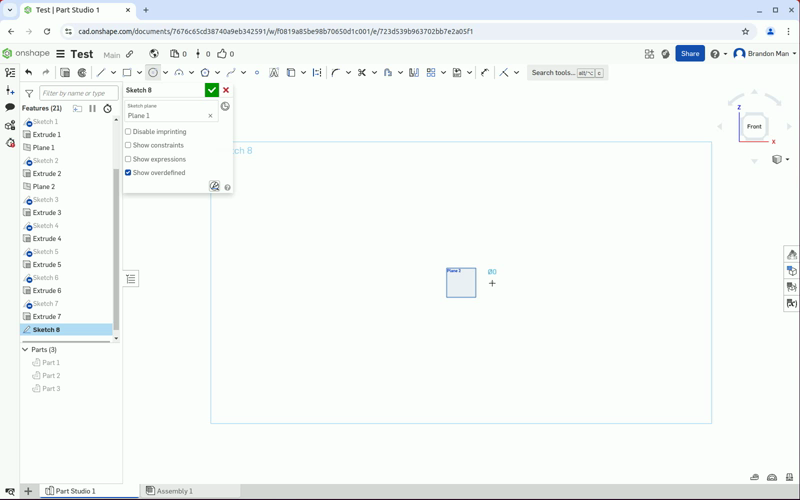
mouse_move(495, 282)
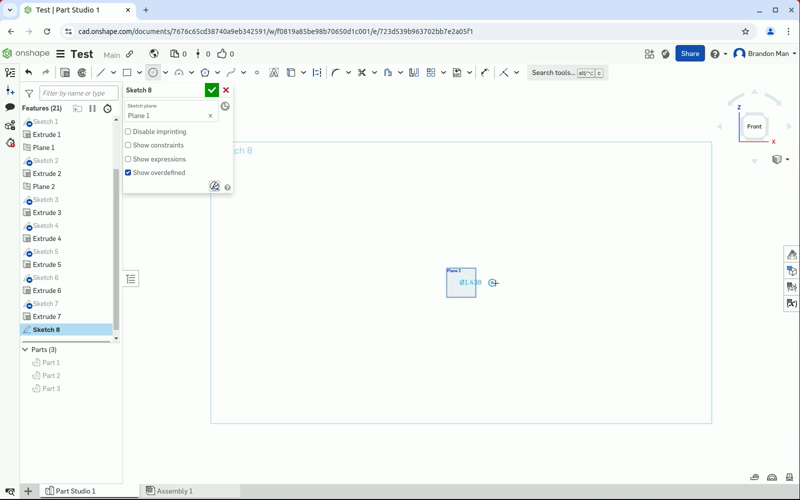
click(495, 282)
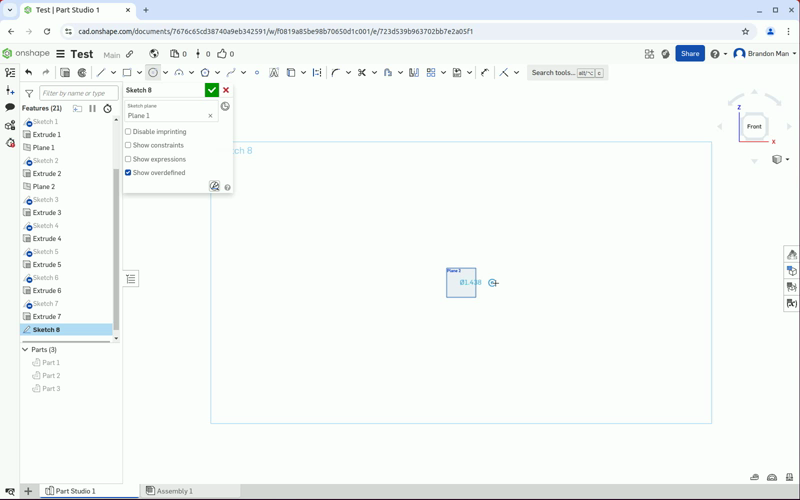
key(esc)
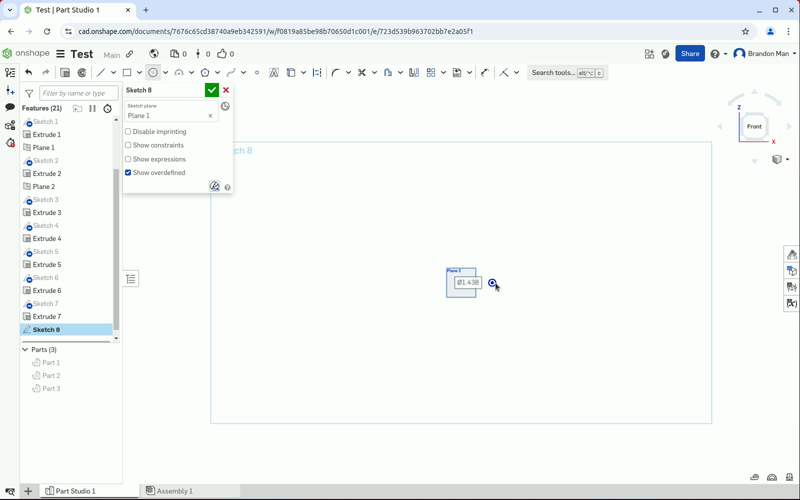
mouse_move(494, 282)
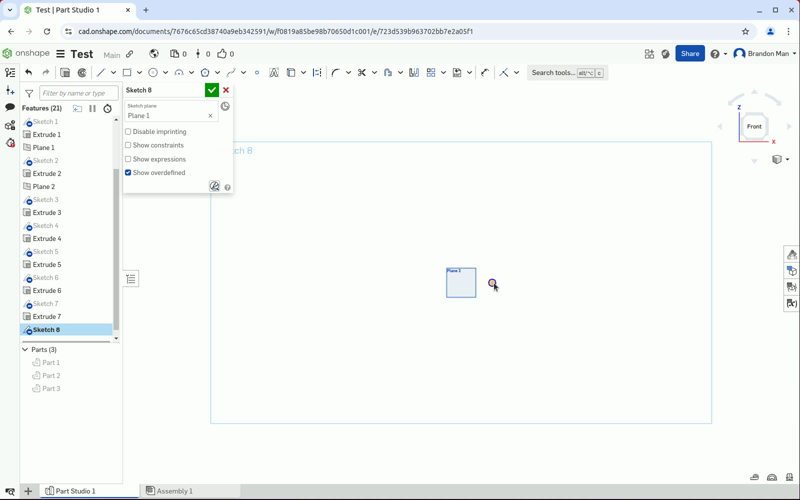
scroll(6)
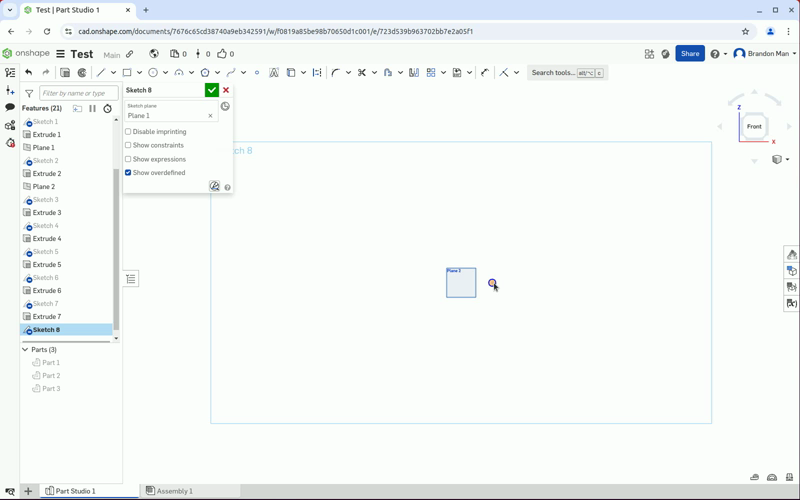
scroll(6)
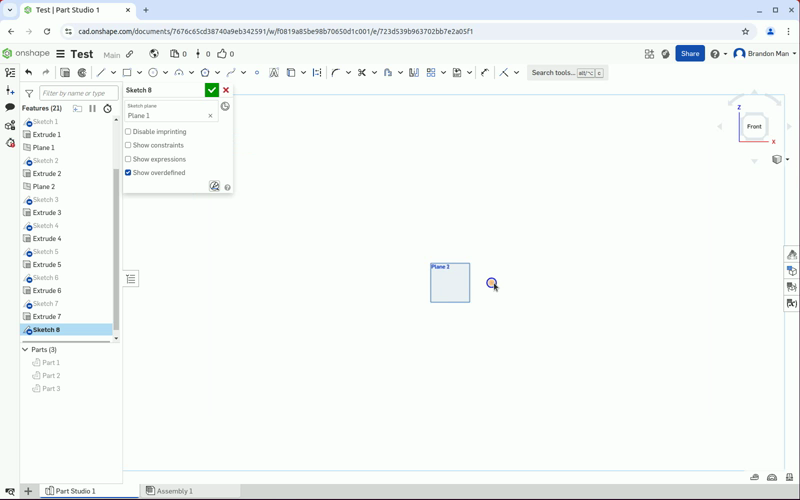
scroll(6)
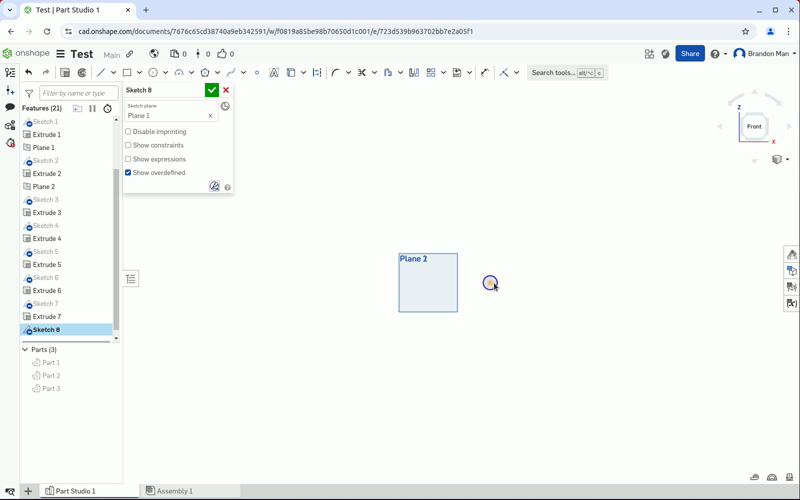
scroll(6)
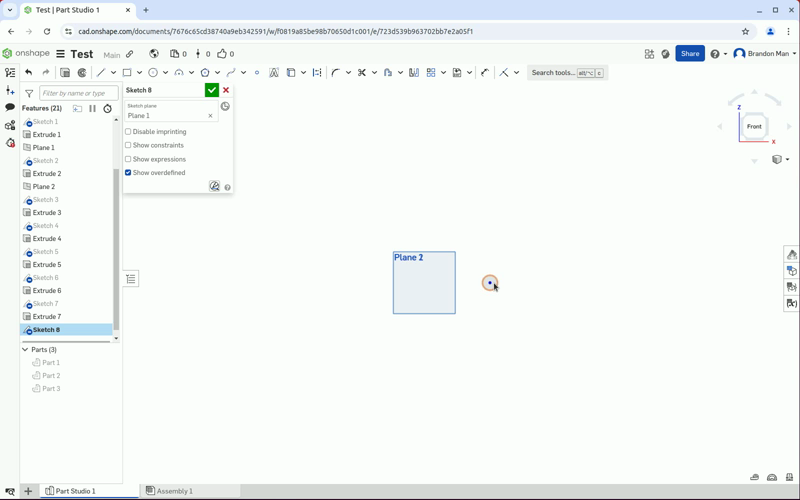
scroll(6)
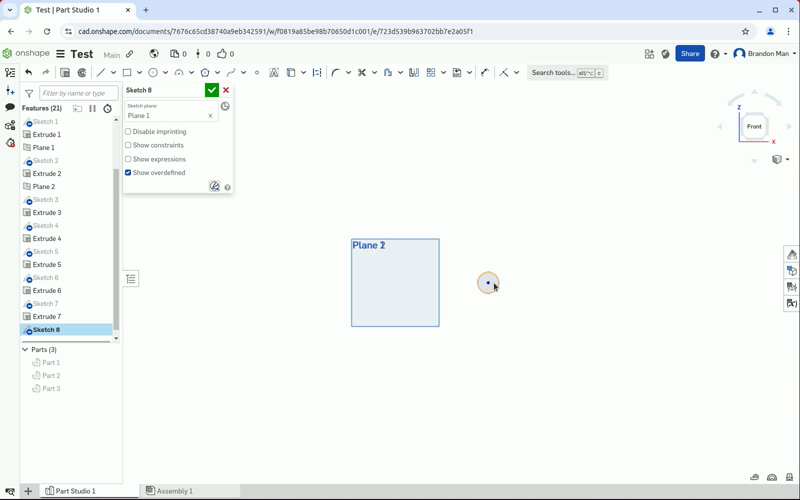
scroll(6)
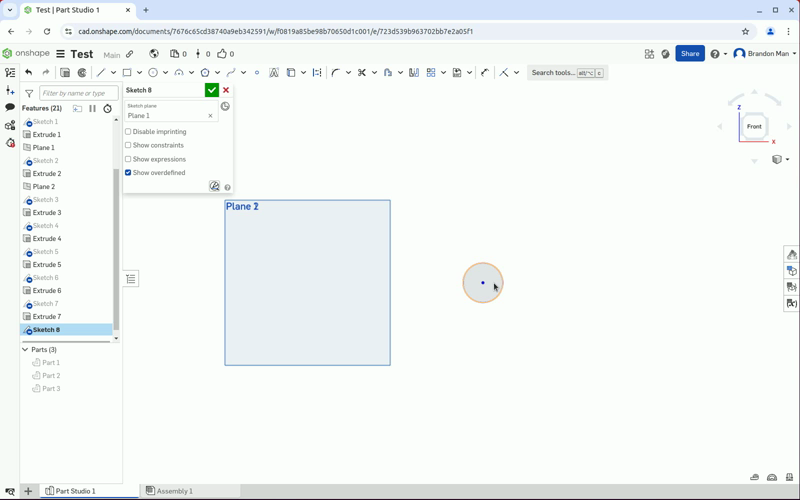
scroll(6)
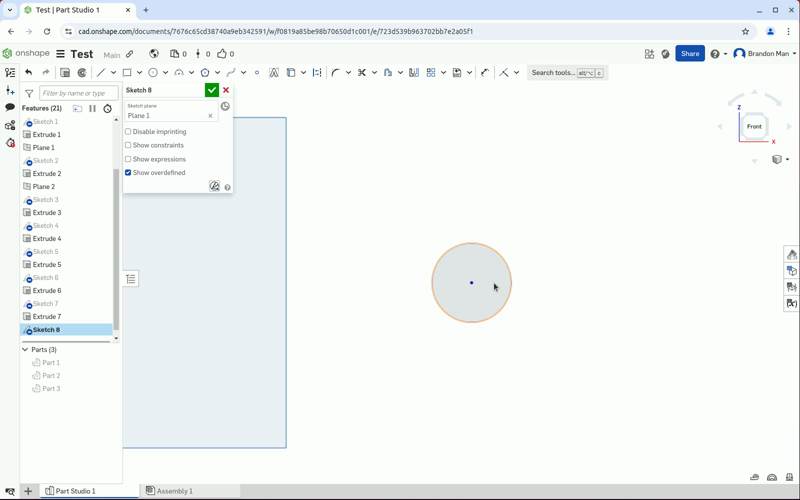
click(494, 282)
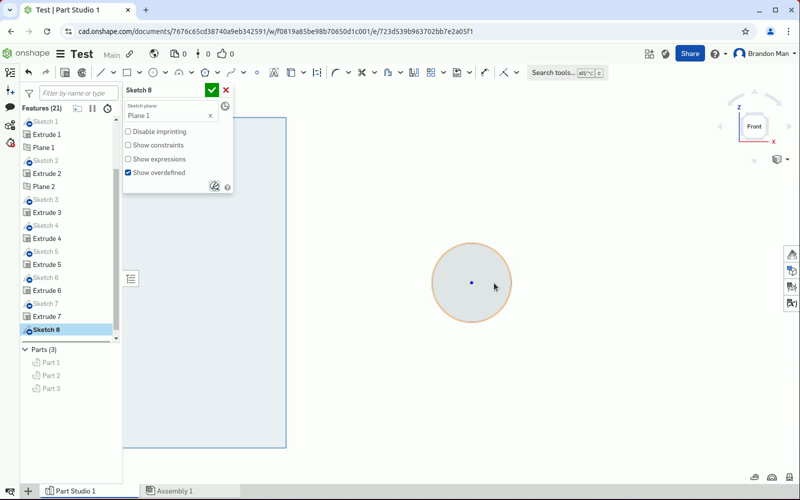
scroll(-6)
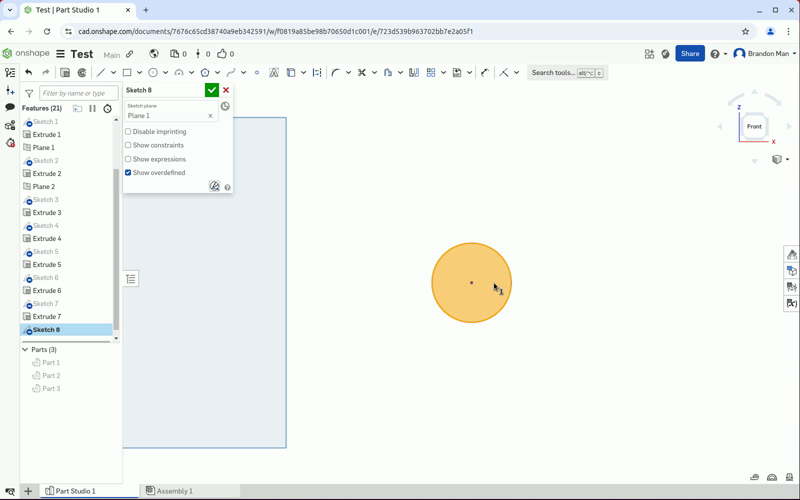
scroll(-6)
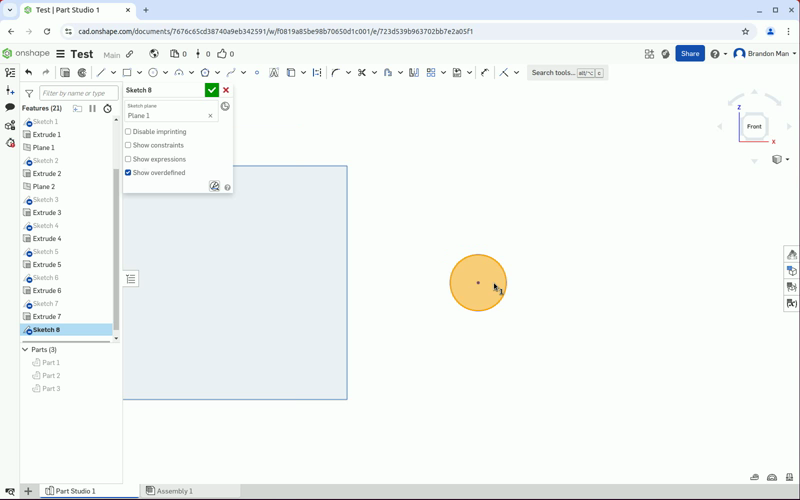
scroll(-6)
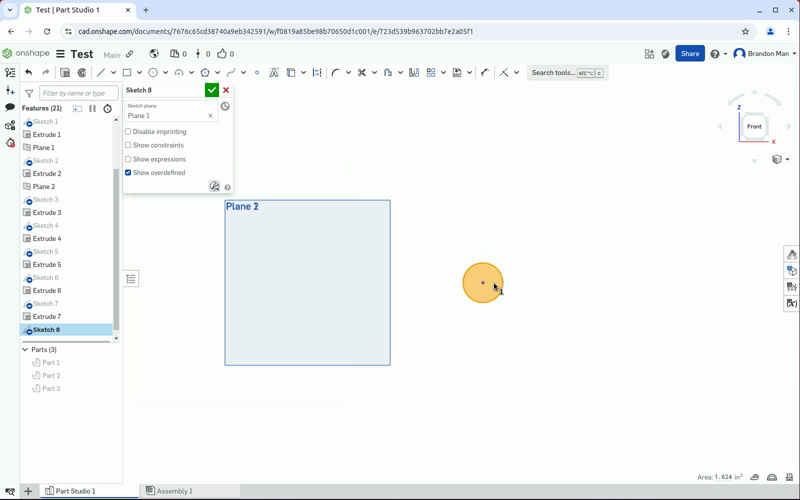
scroll(-6)
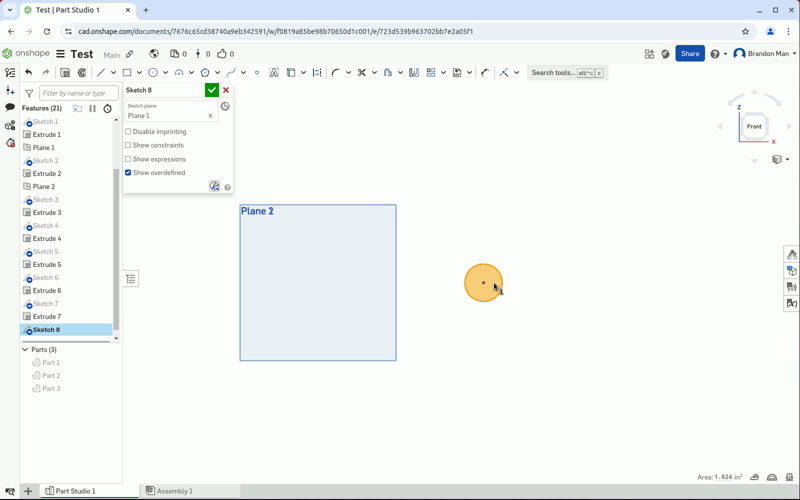
scroll(-6)
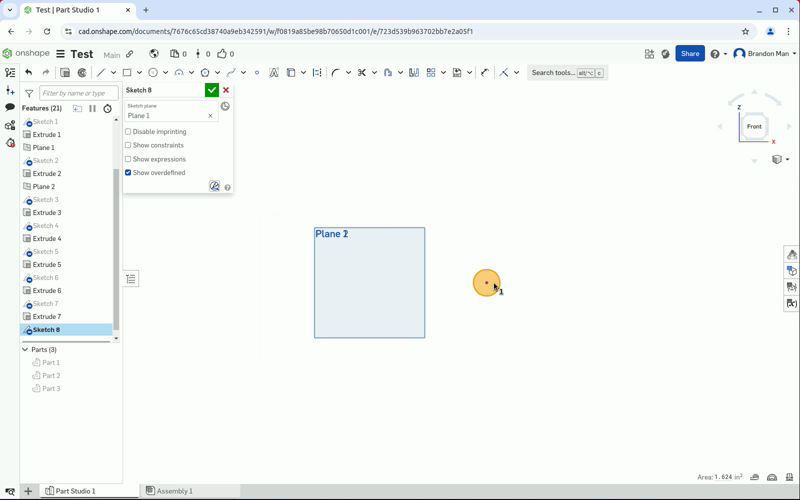
scroll(-6)
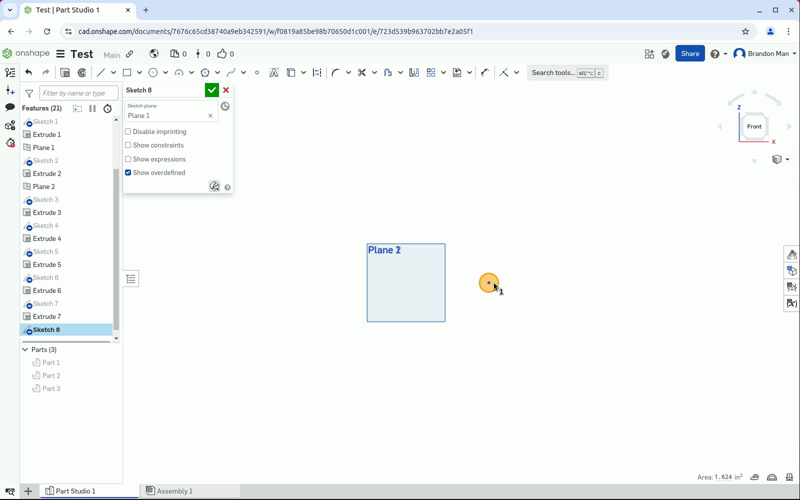
scroll(-6)
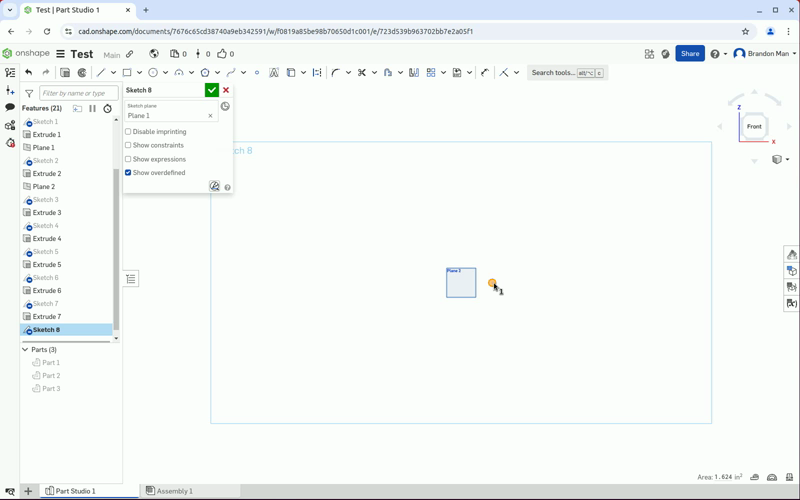
mouse_move(73, 352)
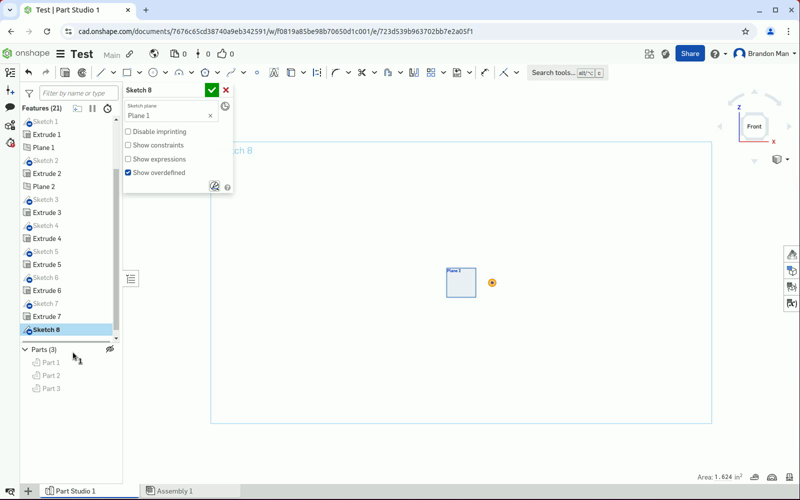
key(shift+y)
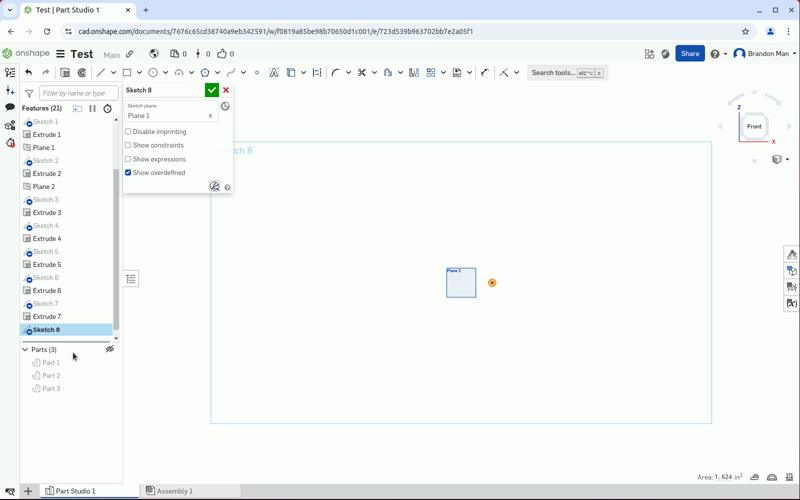
key(shift+e)
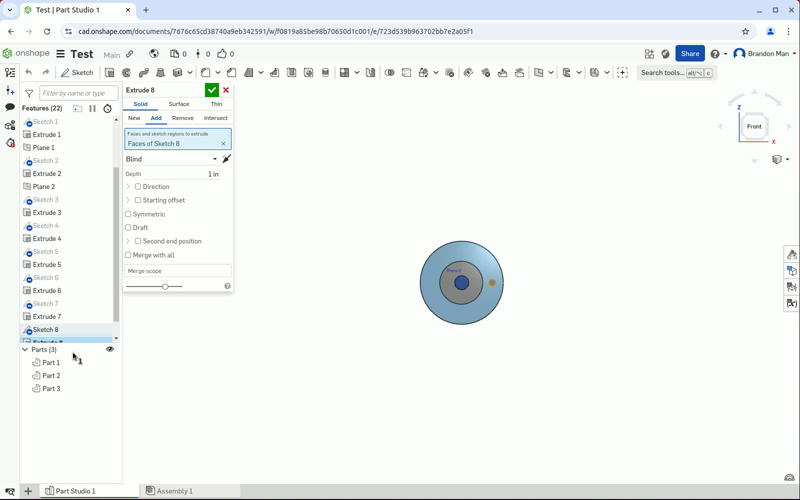
mouse_move(143, 106)
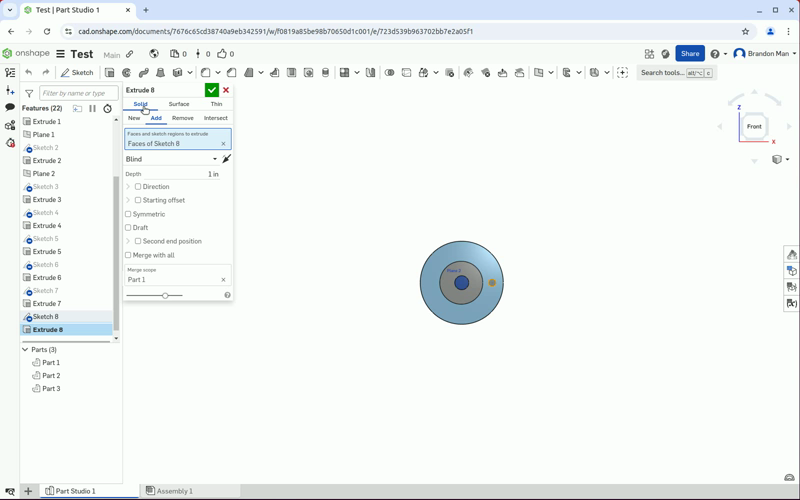
click(143, 106)
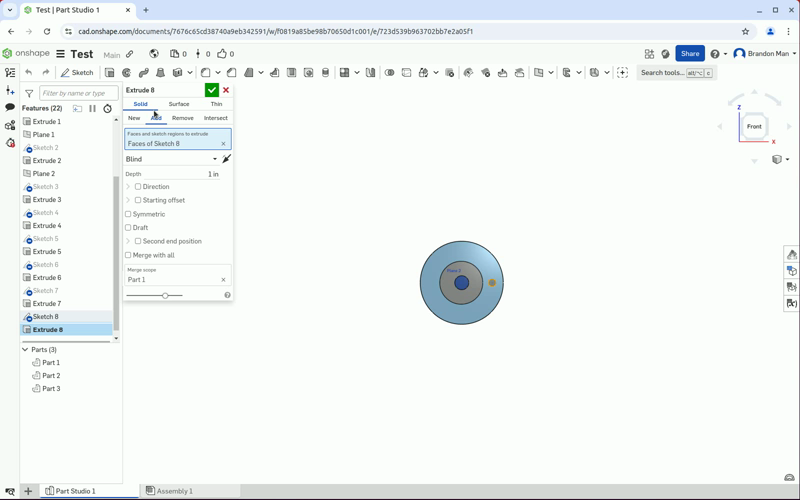
mouse_move(186, 120)
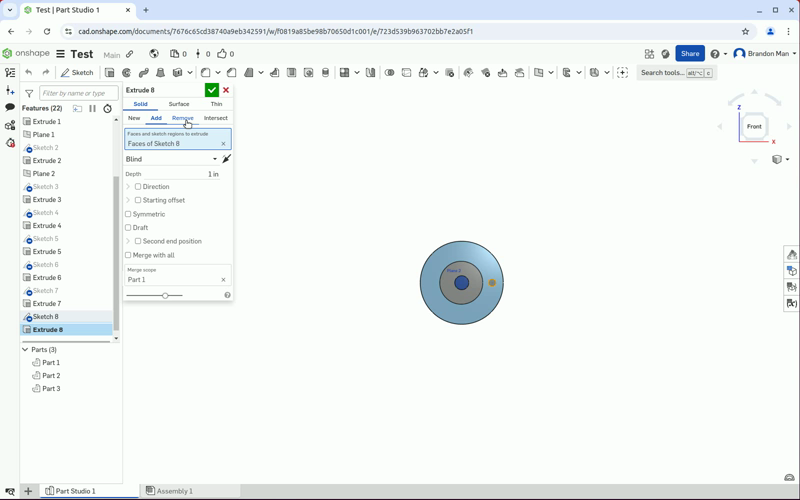
click(186, 120)
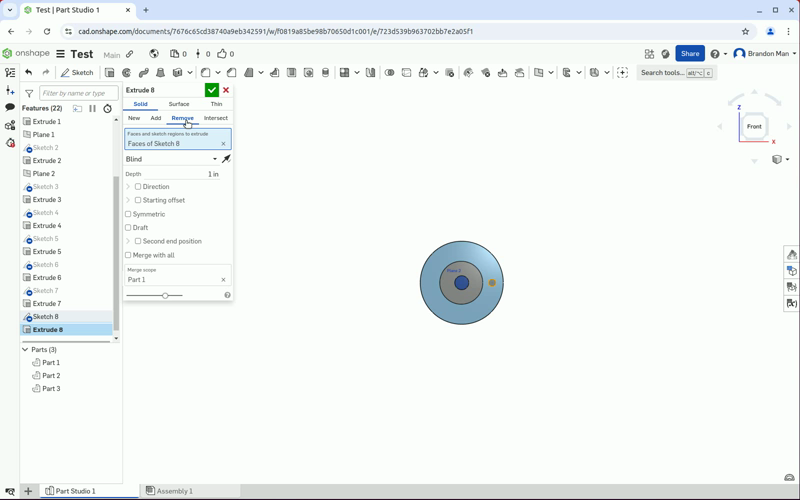
key(tab, 4)
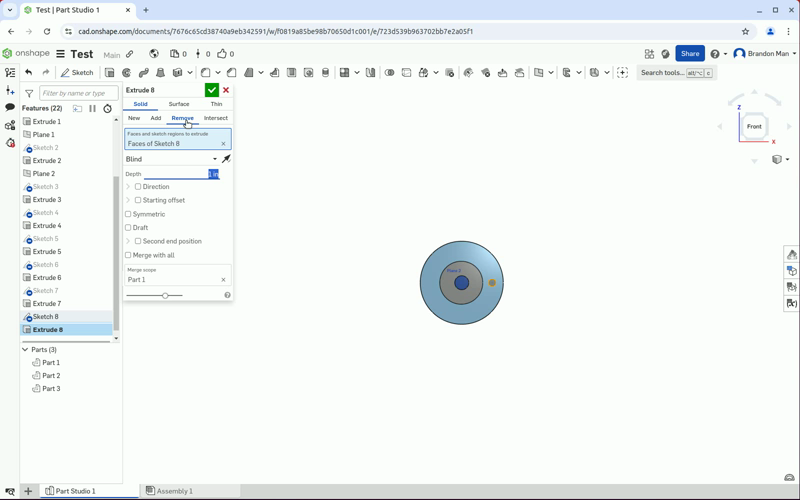
text(2.166)
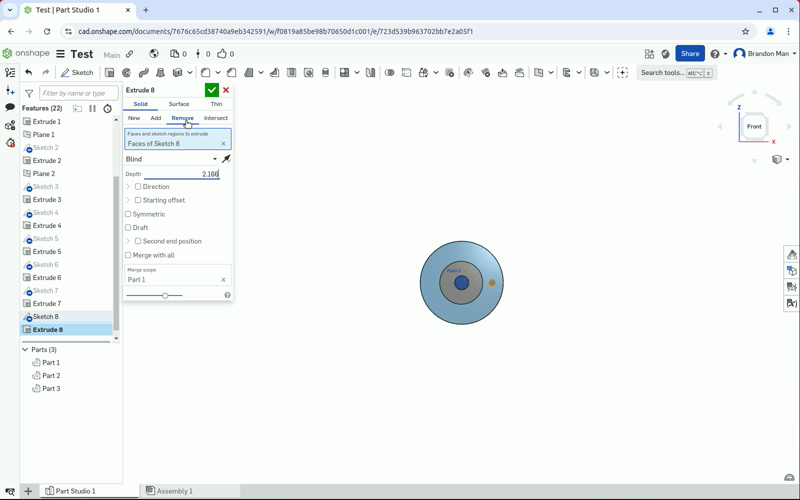
key(tab, 6)
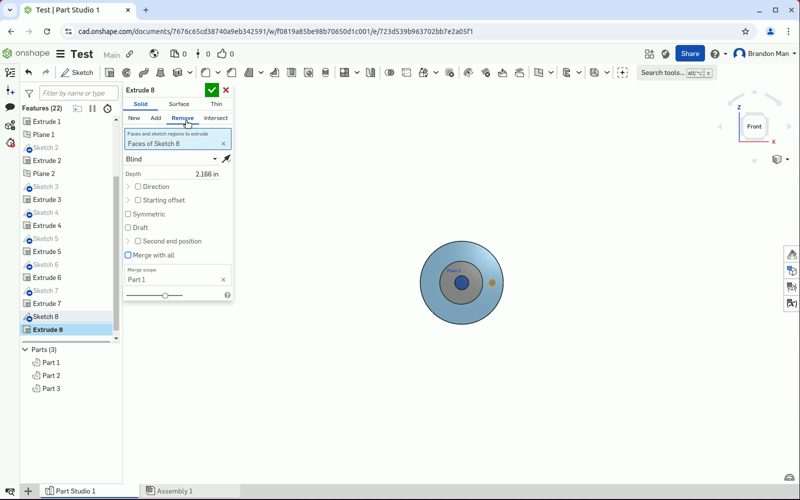
key(space)
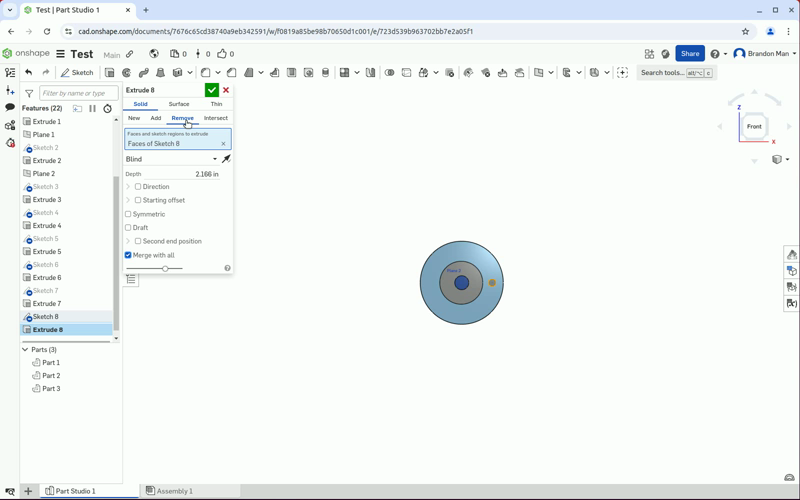
key(enter)
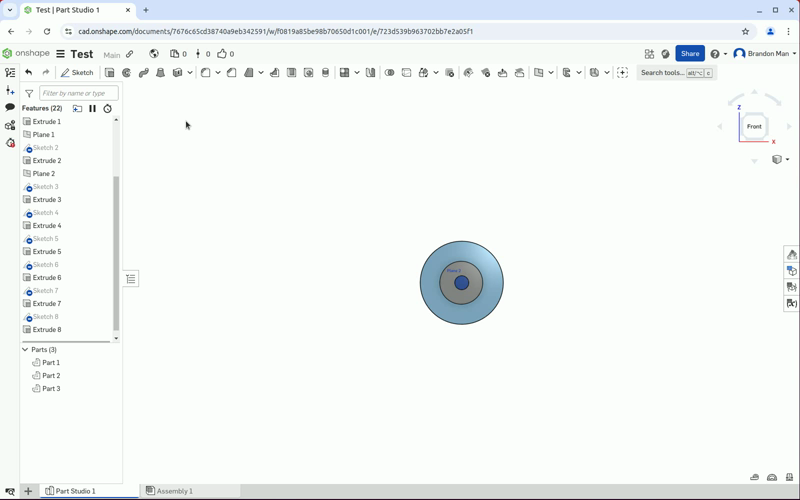
key(shift+h)
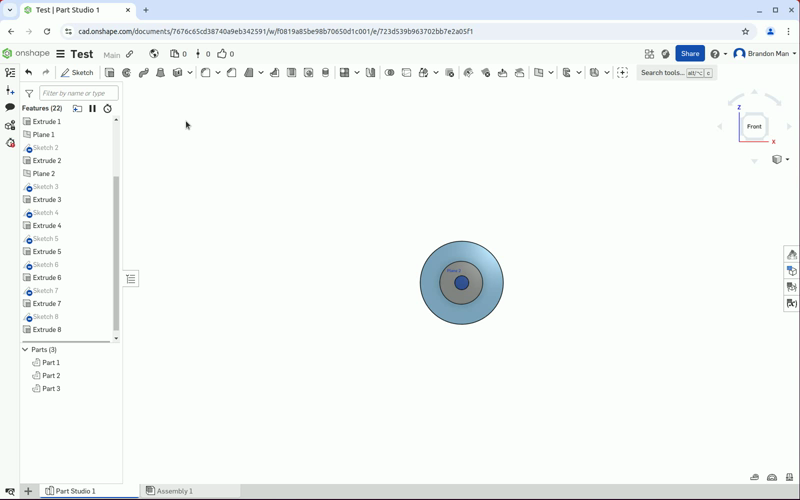
key(shift+h)
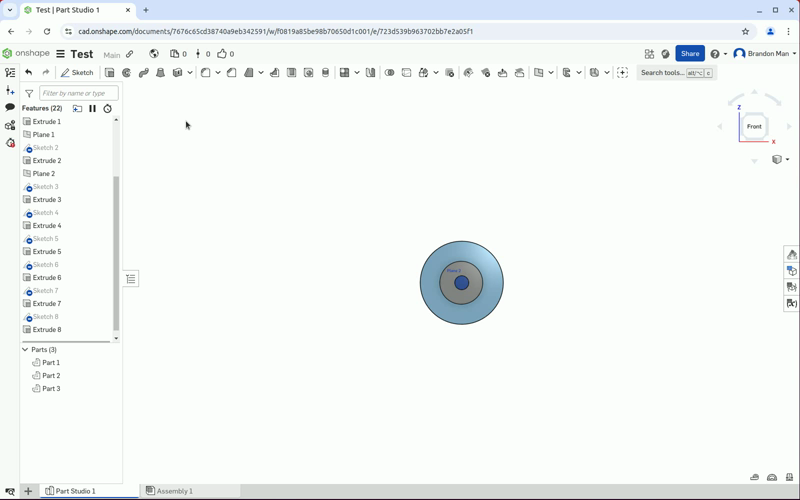
mouse_move(69, 111)
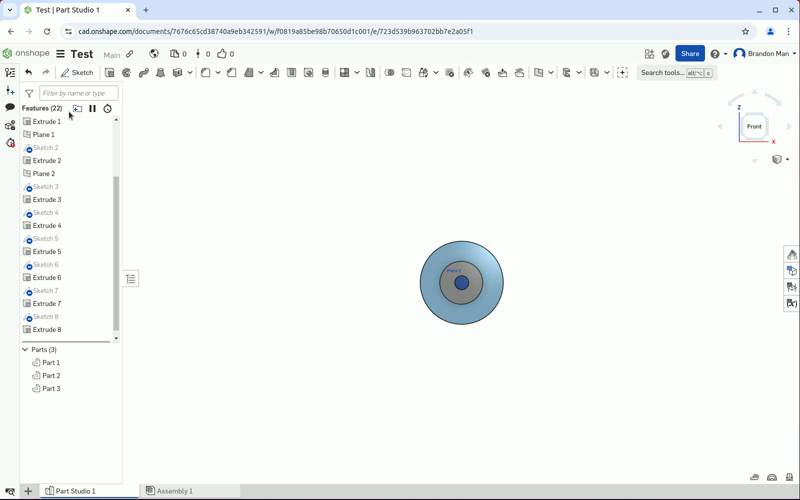
click(69, 111)
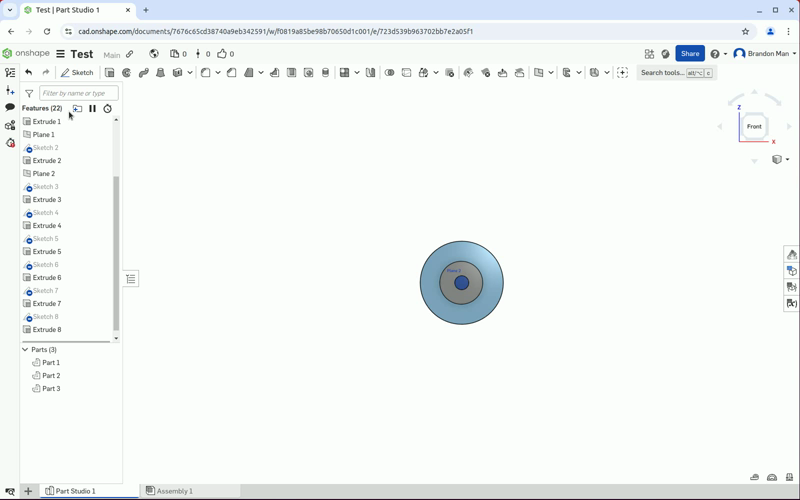
key(shift+s)
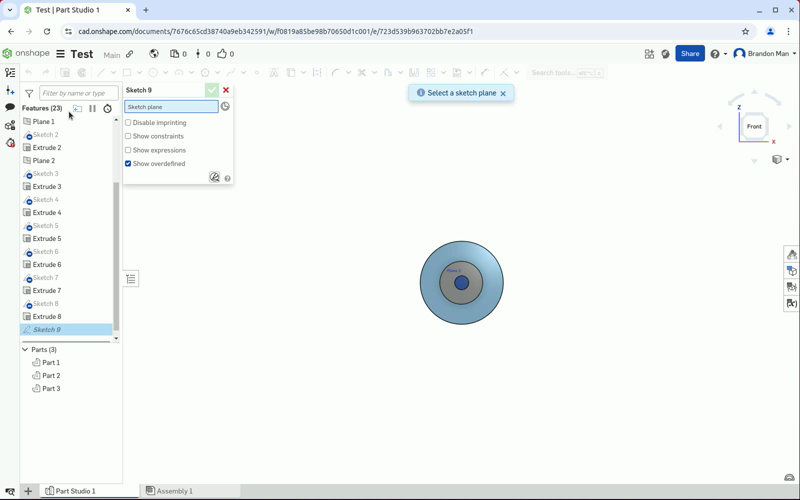
mouse_move(69, 124)
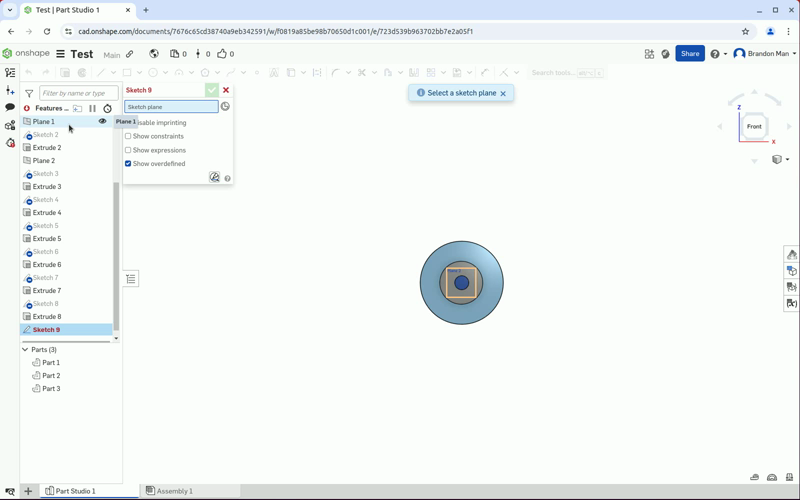
click(69, 124)
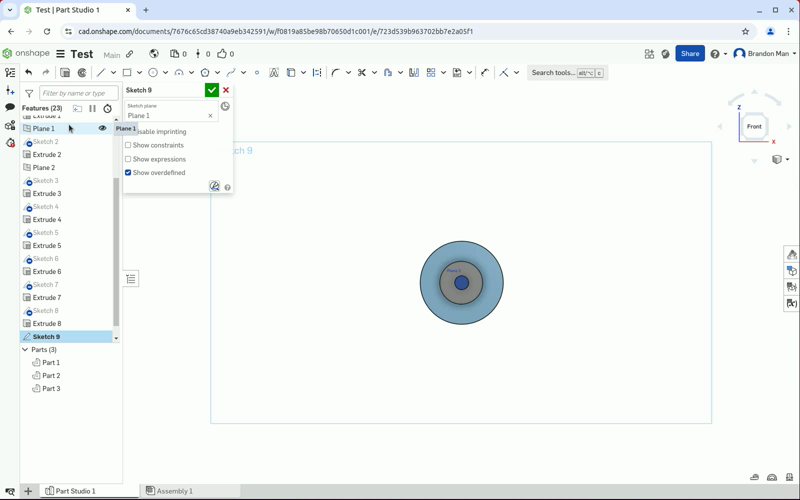
mouse_move(73, 352)
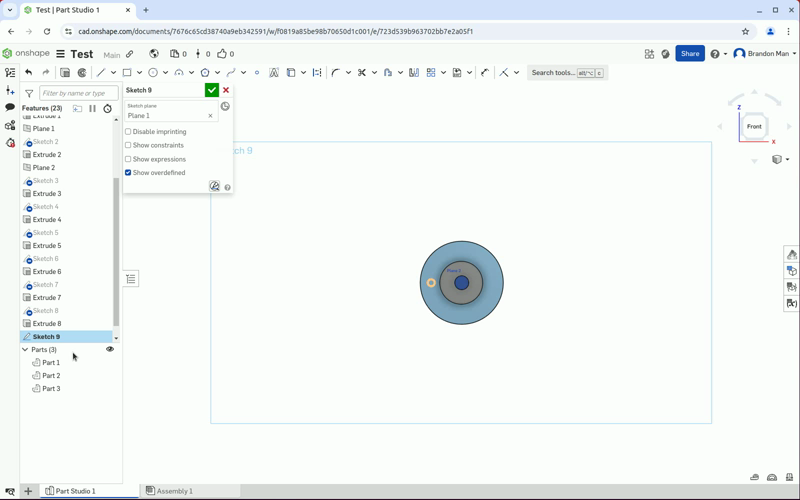
key(y)
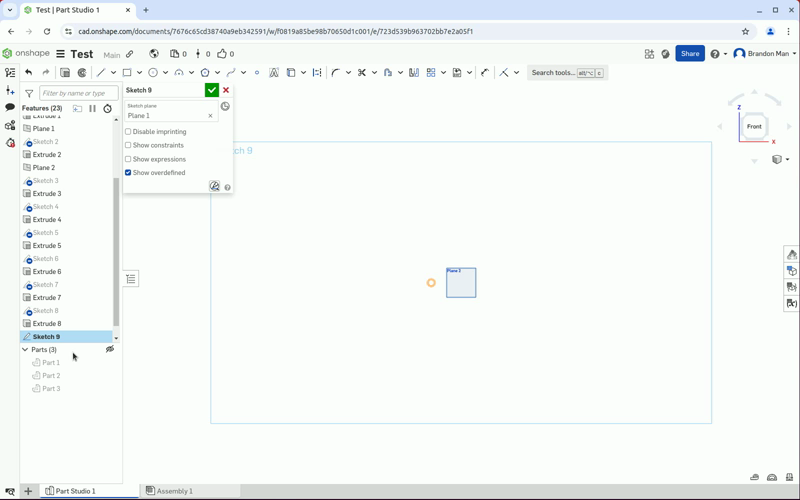
key(c)
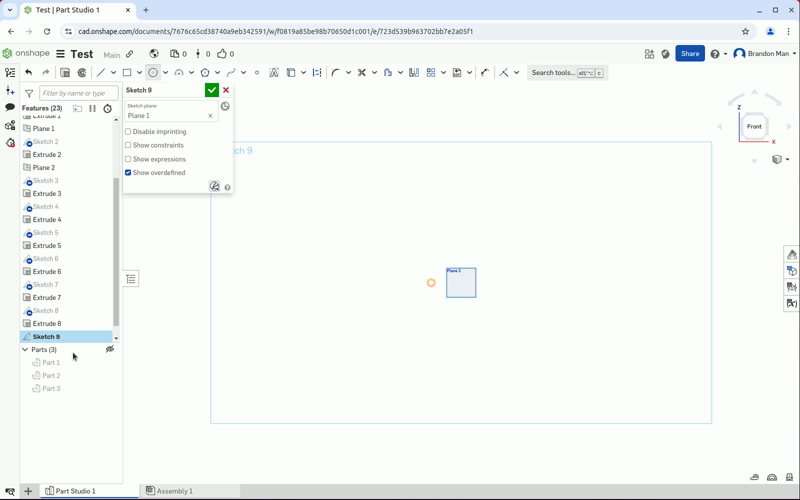
key_down(shift)
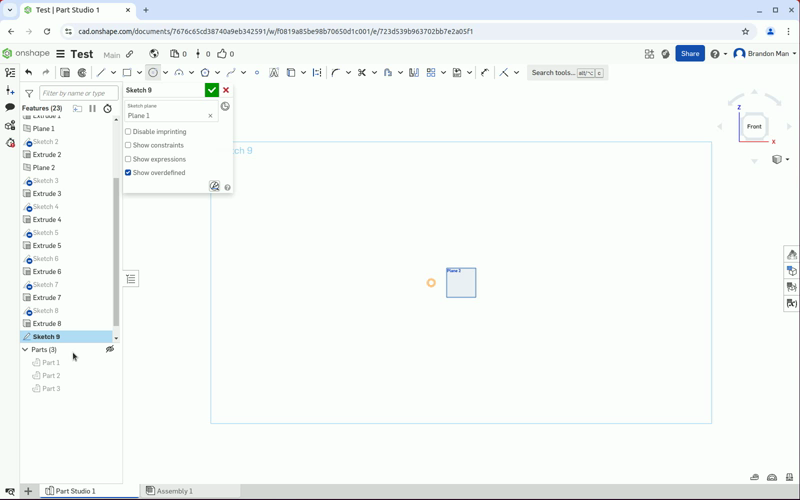
mouse_move(476, 257)
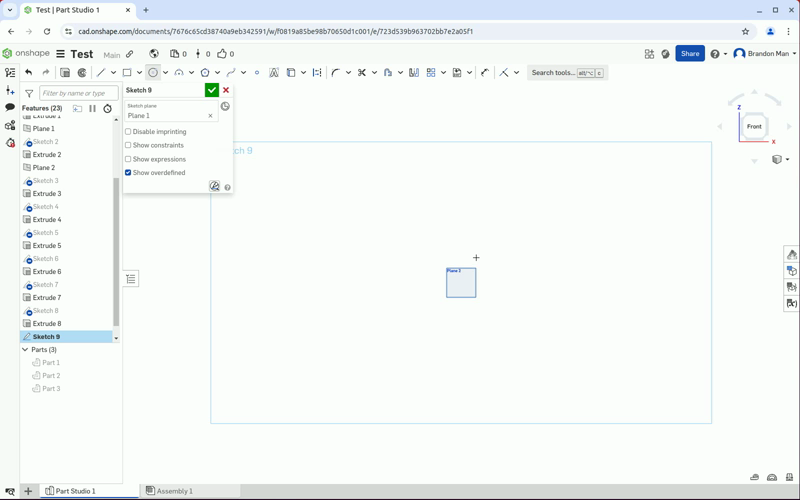
click(476, 257)
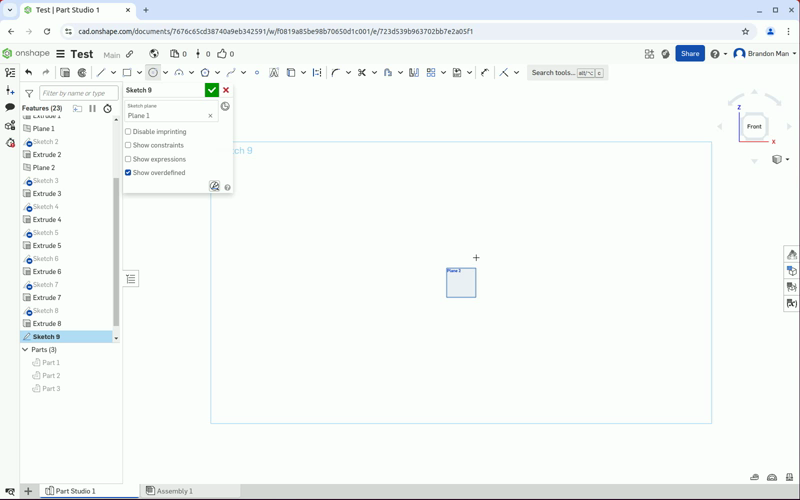
key_up(shift)
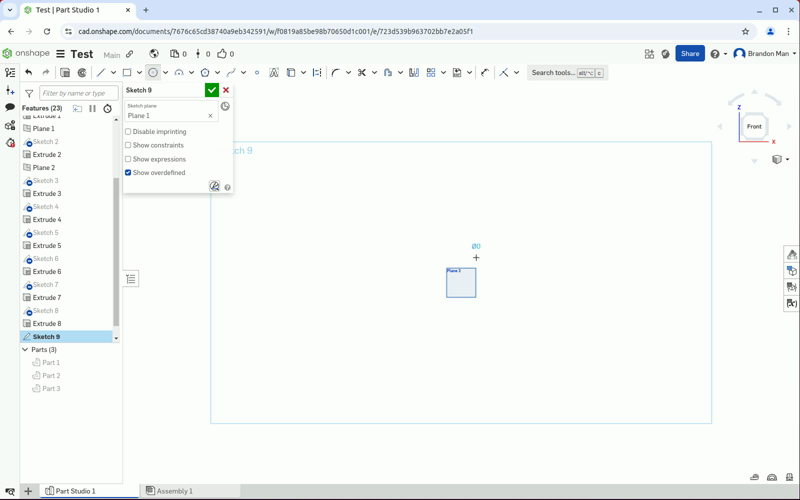
mouse_move(479, 257)
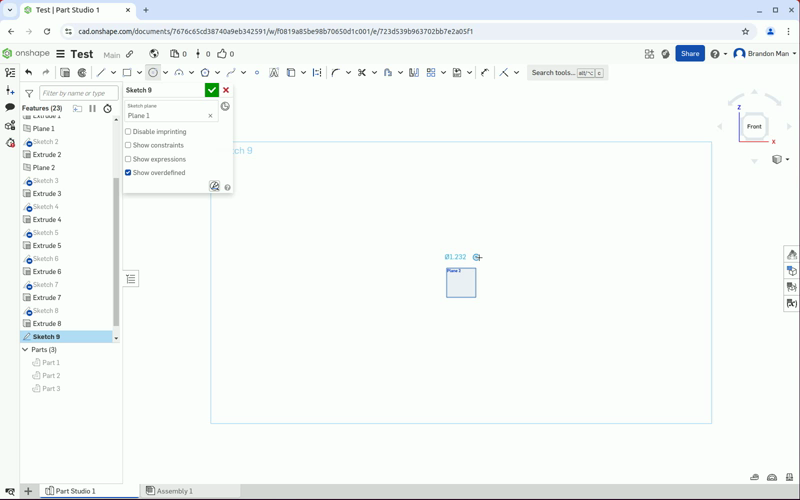
click(479, 257)
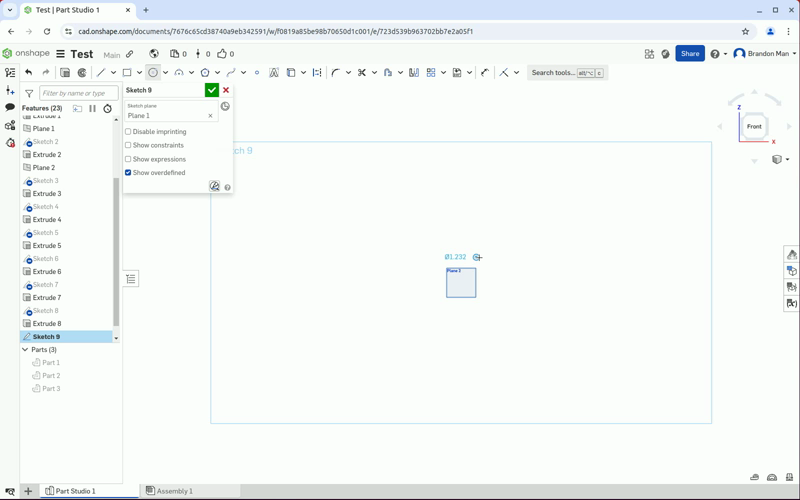
key(esc)
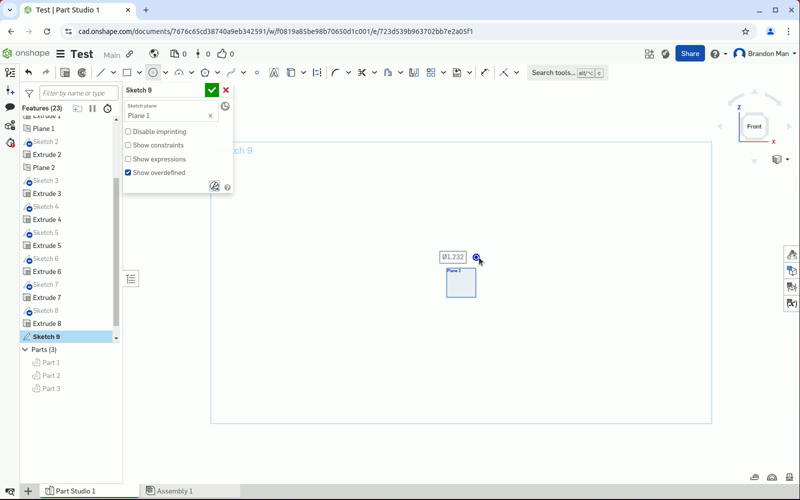
mouse_move(473, 258)
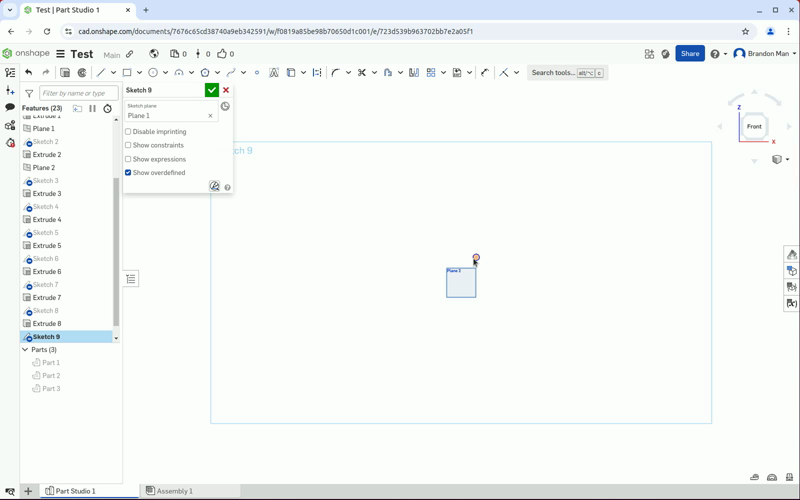
scroll(6)
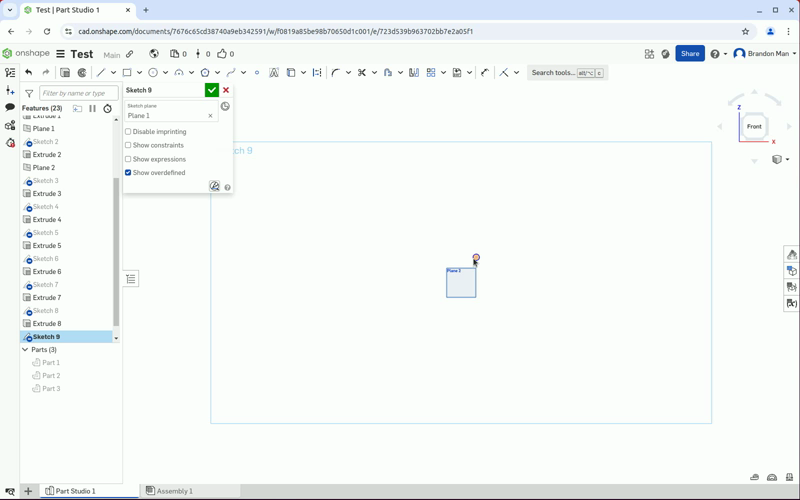
scroll(6)
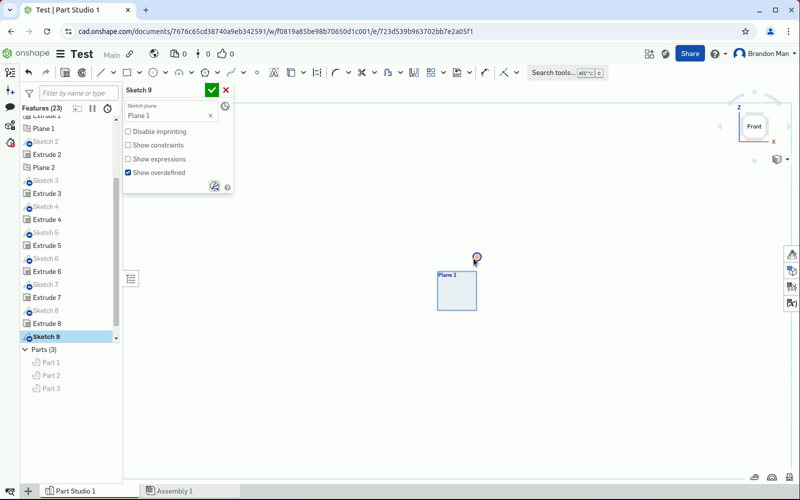
scroll(6)
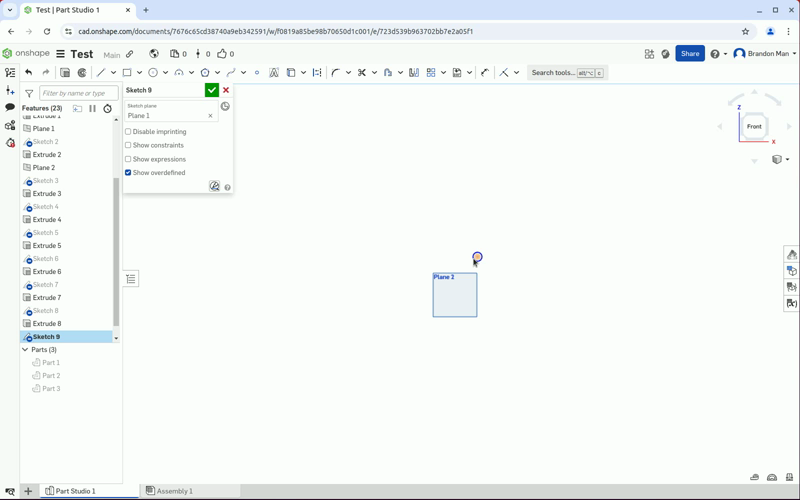
scroll(6)
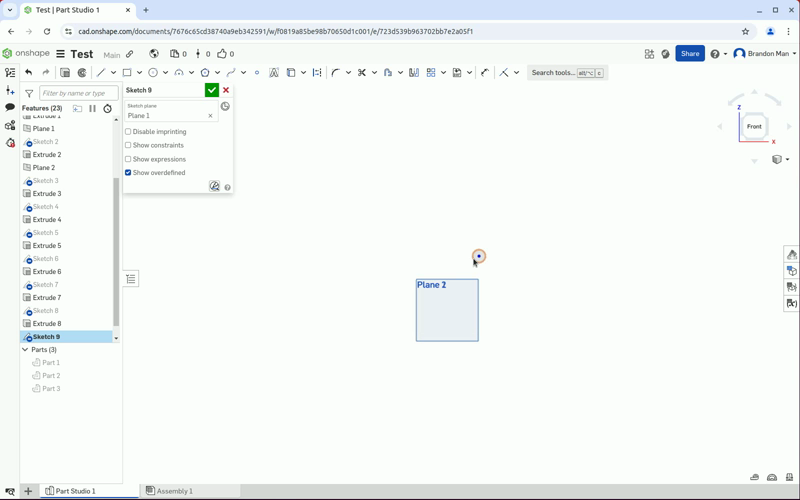
scroll(6)
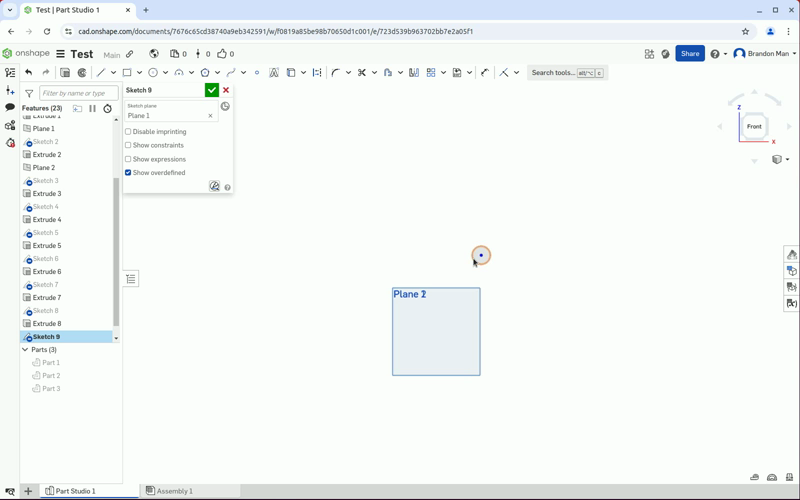
scroll(6)
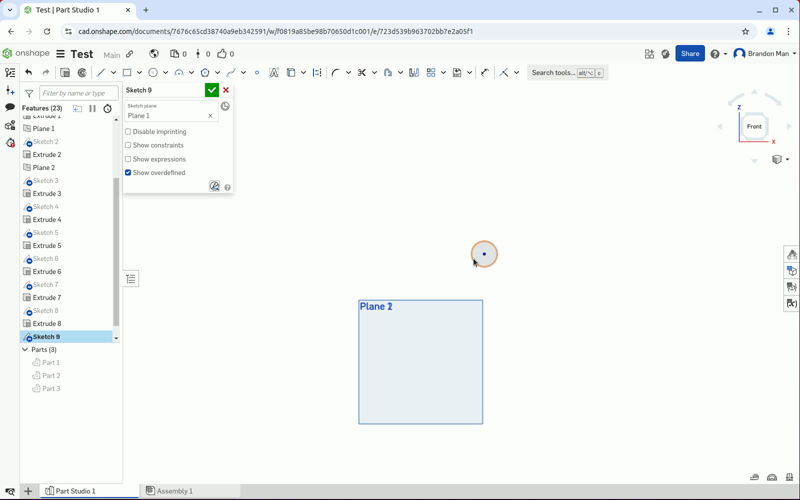
scroll(6)
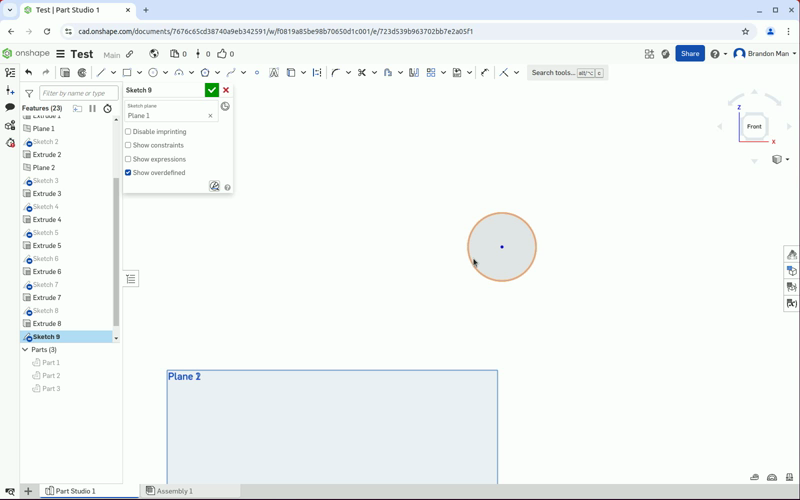
click(473, 258)
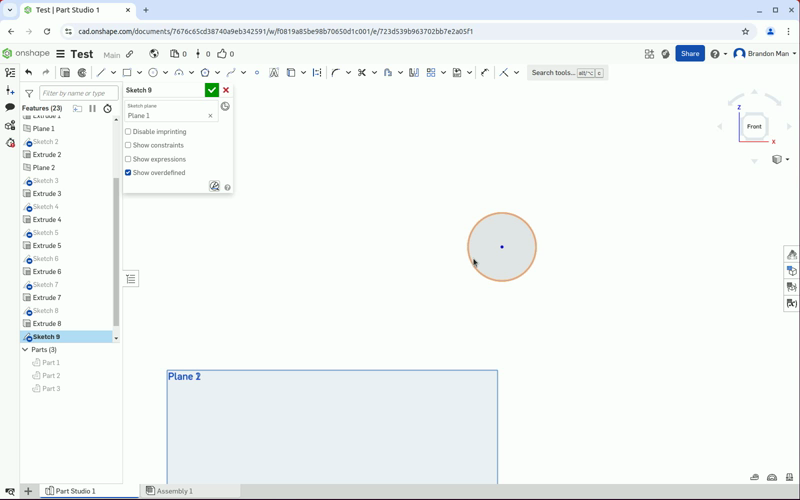
scroll(-6)
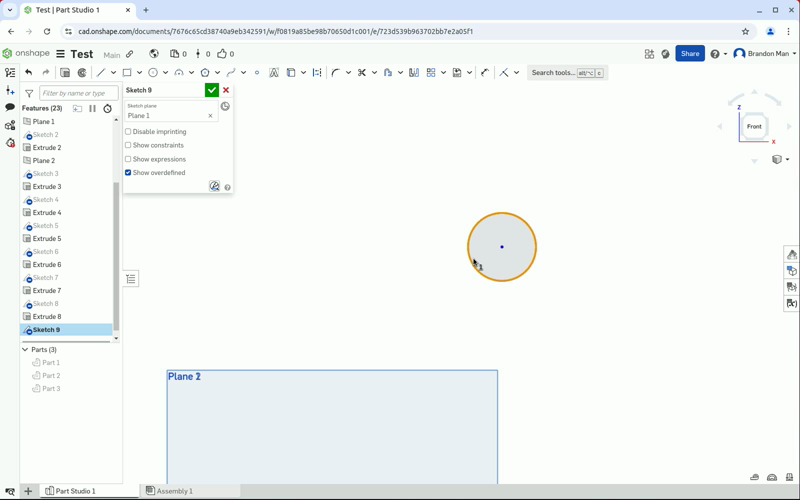
scroll(-6)
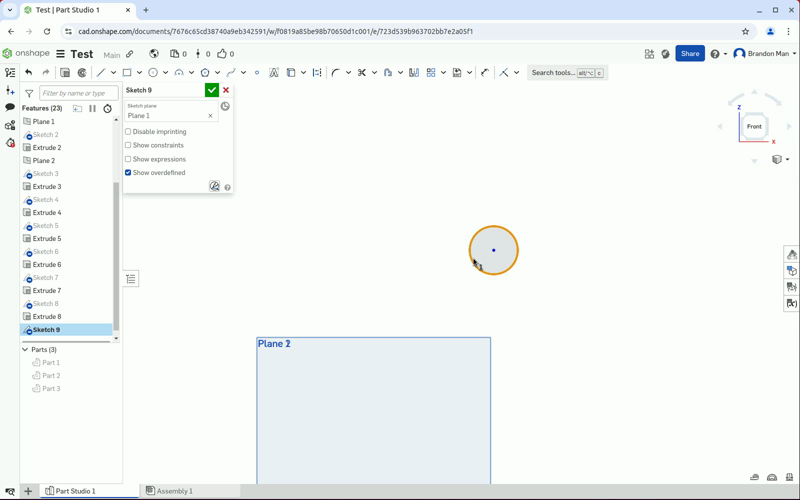
scroll(-6)
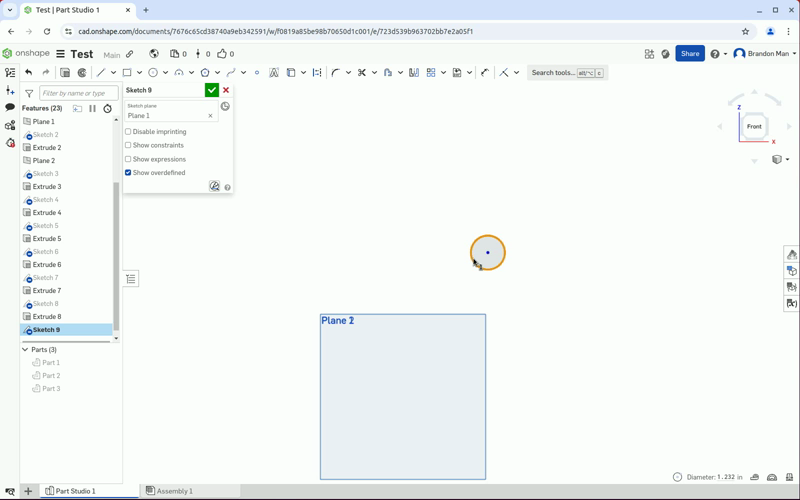
scroll(-6)
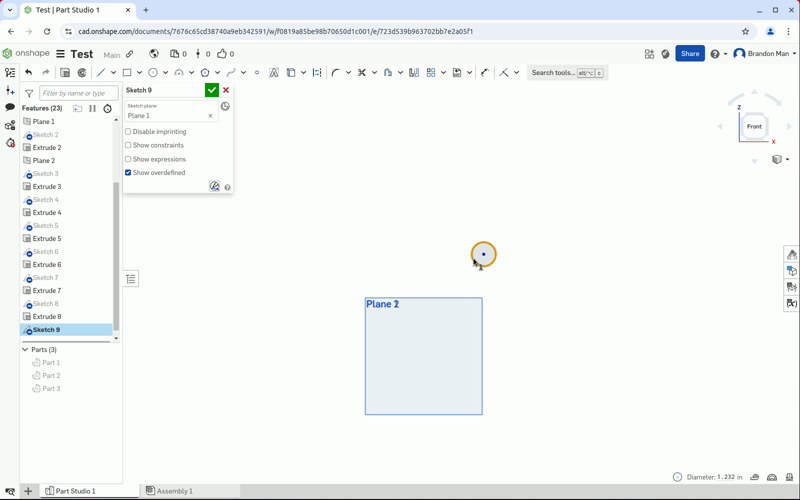
scroll(-6)
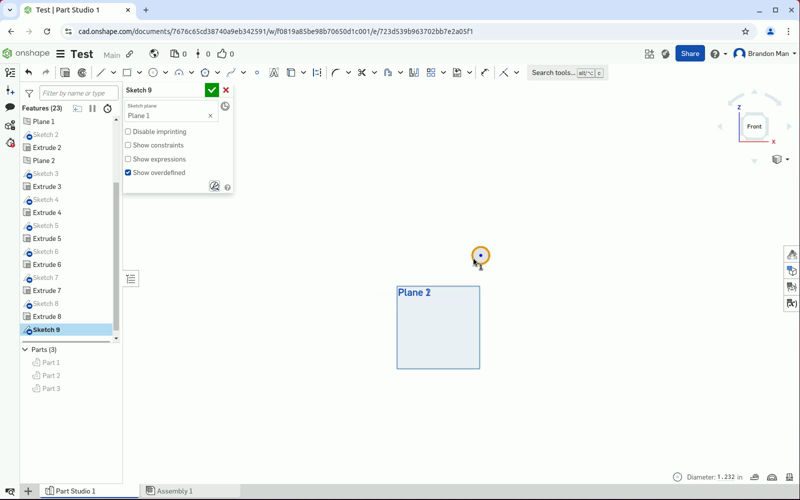
scroll(-6)
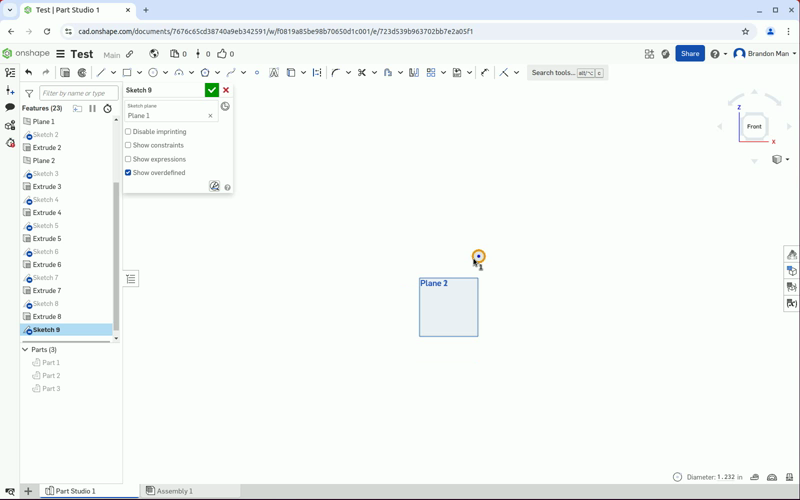
scroll(-6)
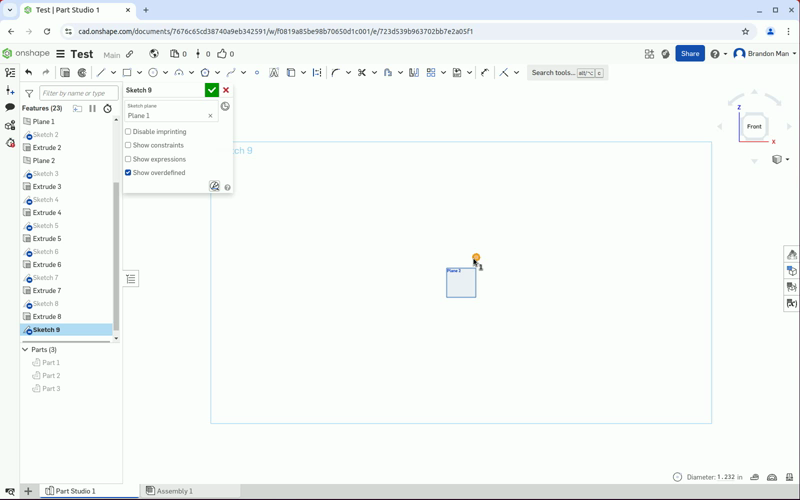
mouse_move(73, 352)
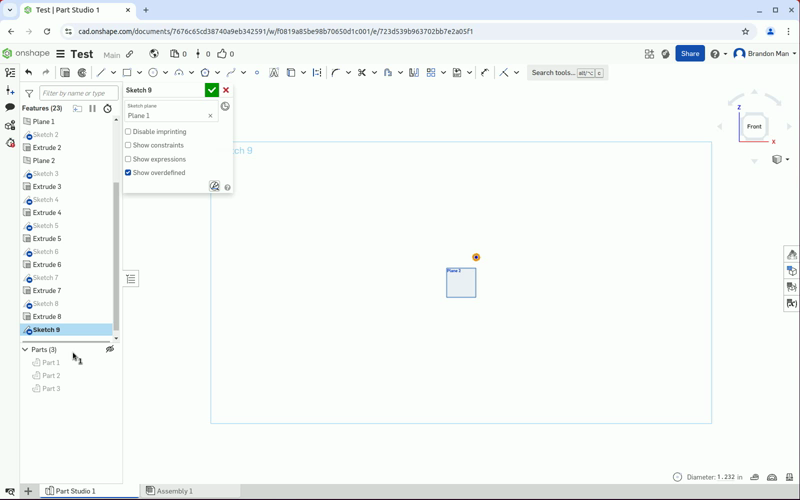
key(shift+y)
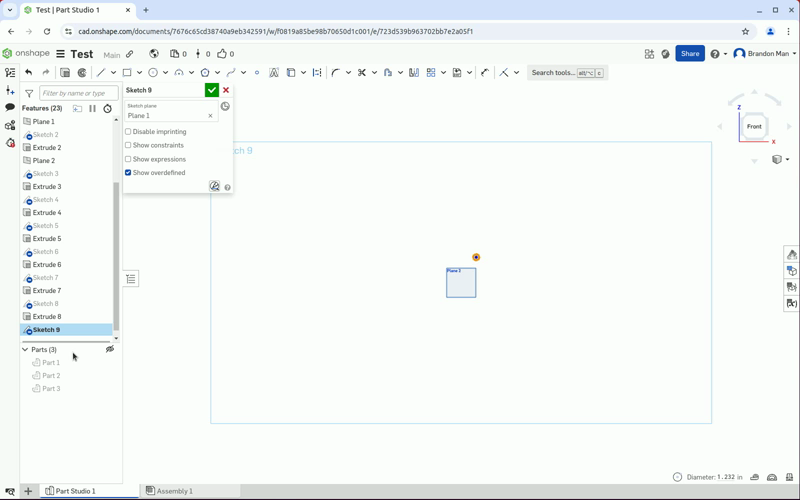
key(shift+e)
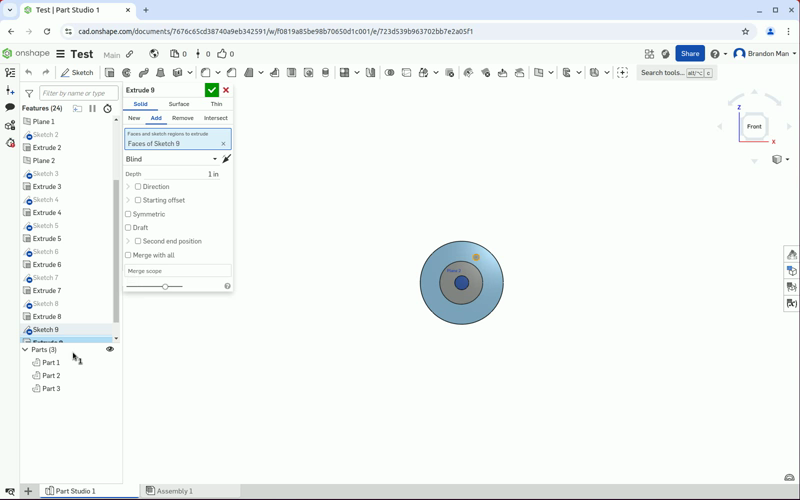
mouse_move(143, 106)
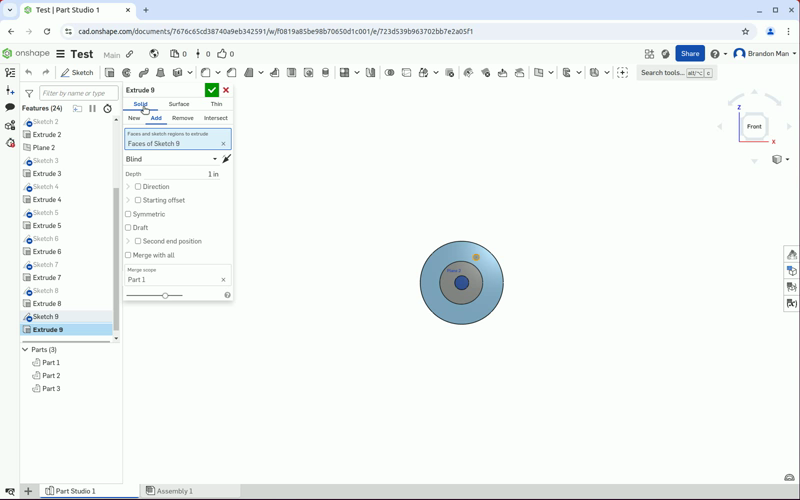
click(143, 106)
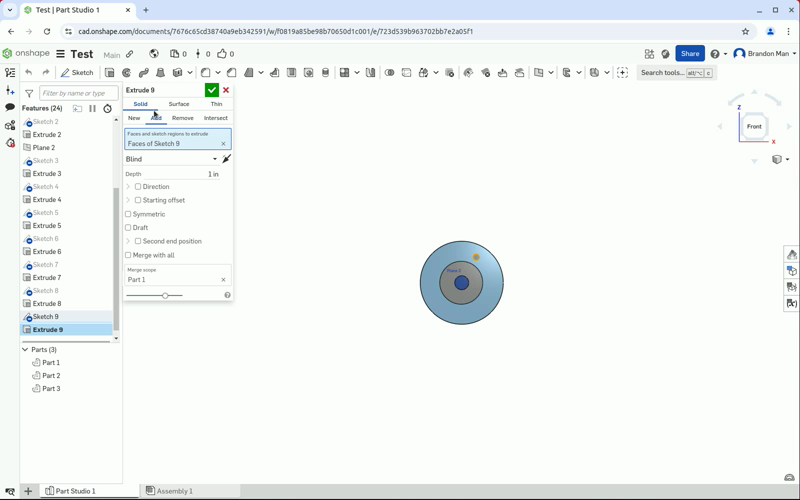
mouse_move(186, 120)
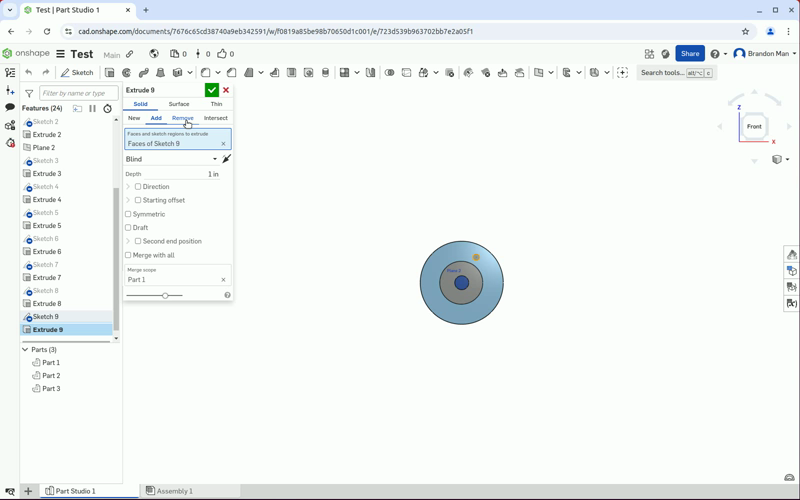
click(186, 120)
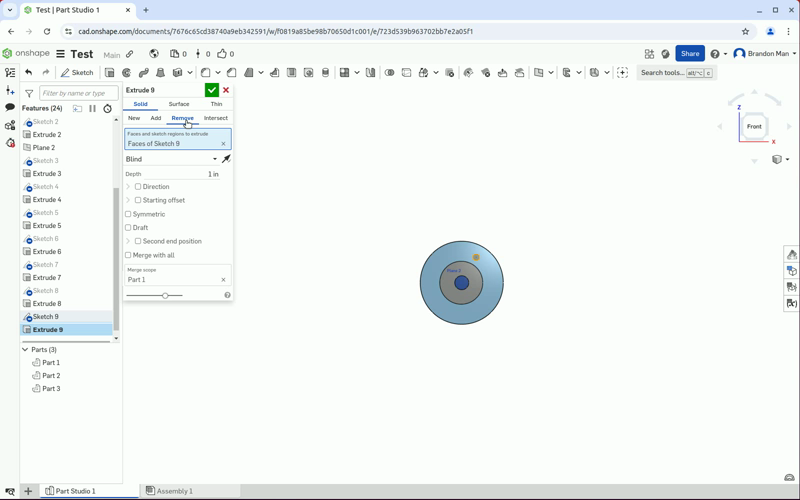
key(tab, 4)
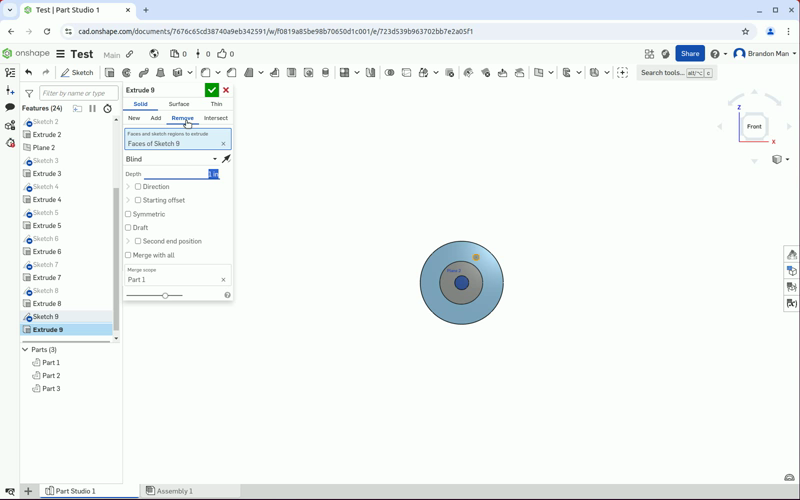
text(2.166)
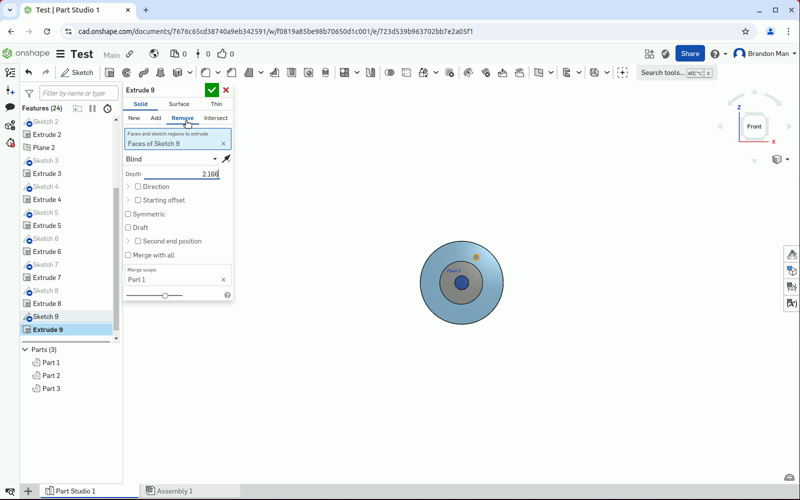
key(tab, 6)
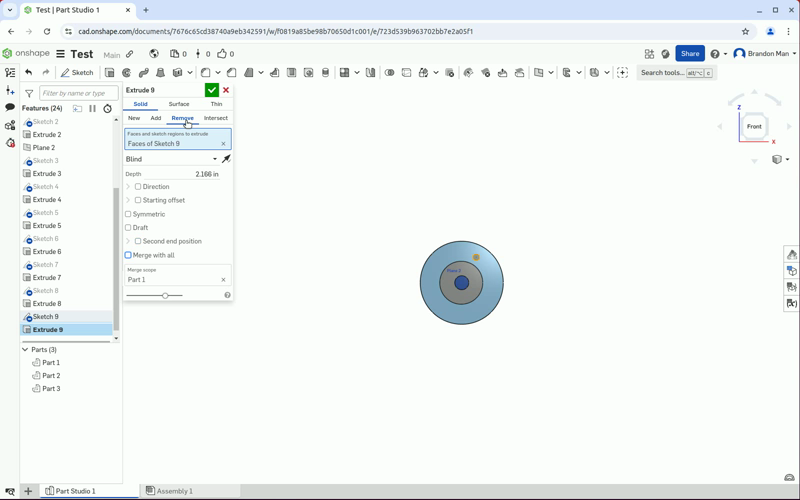
key(space)
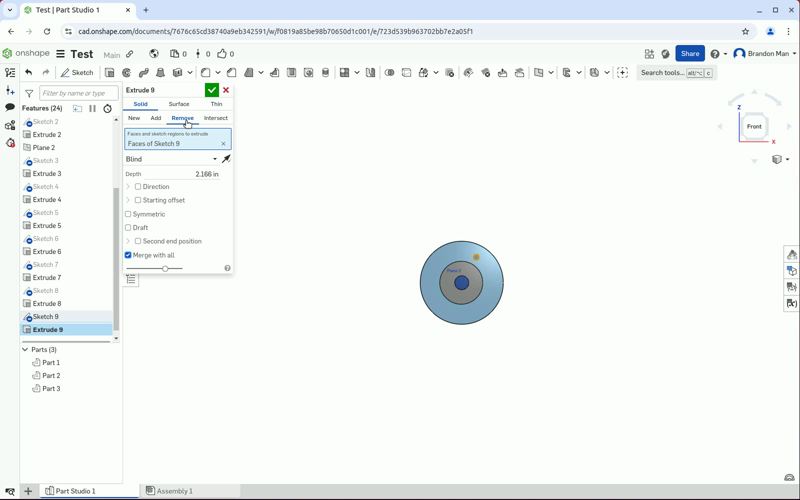
key(enter)
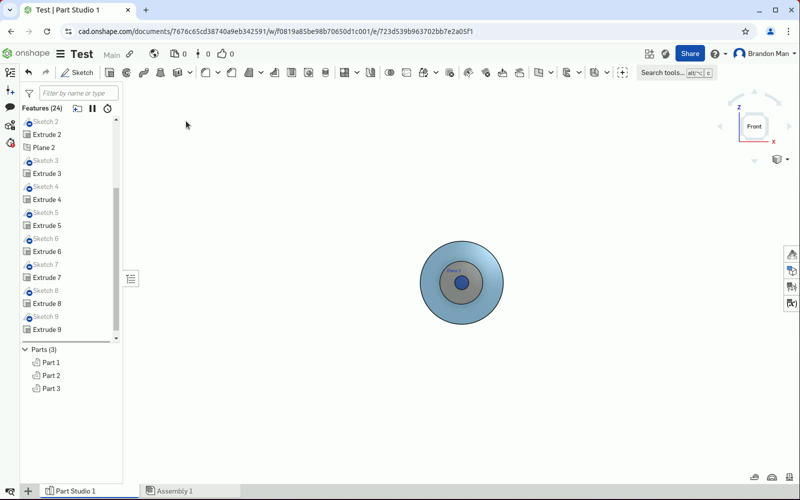
key(shift+h)
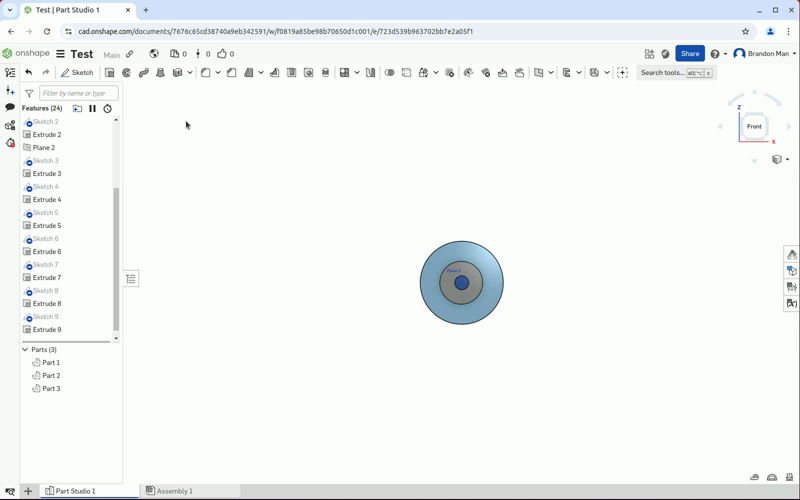
key(shift+h)
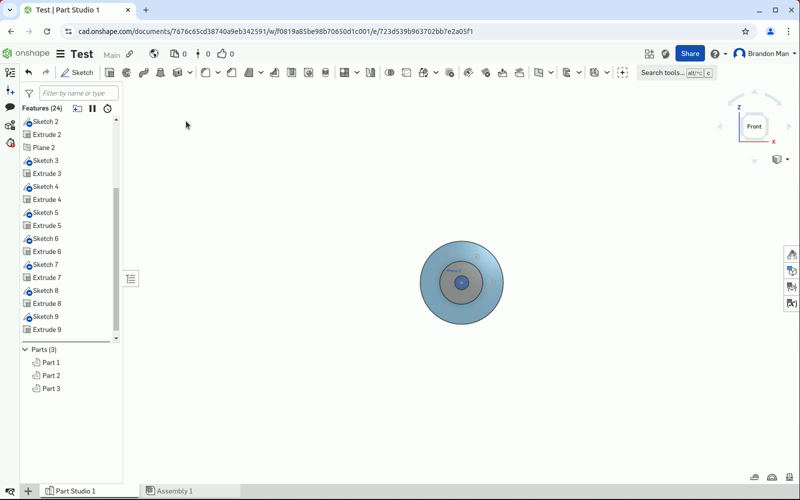
key(shift+7)
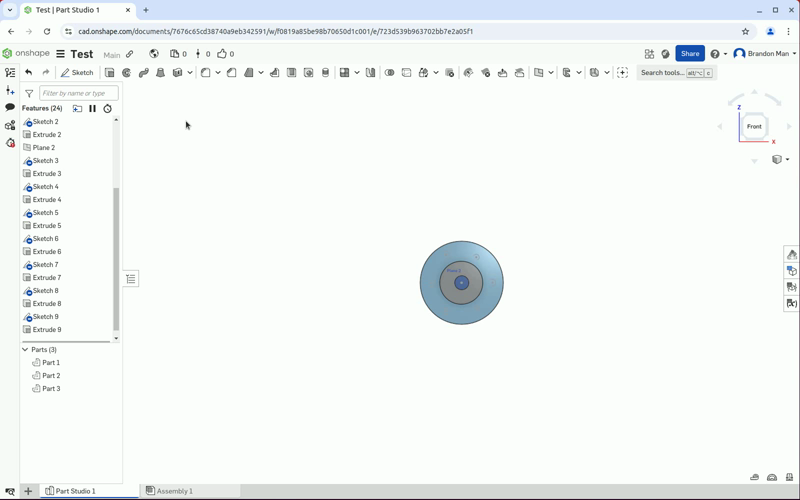
key(left, 2)
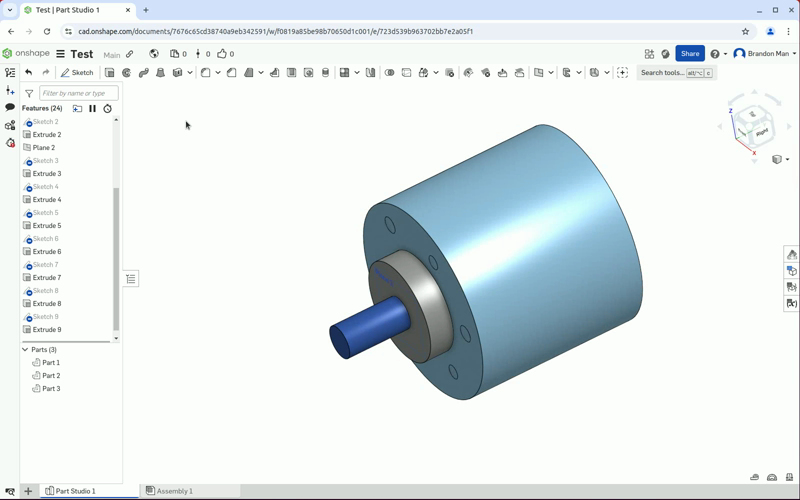
key(down, 2)
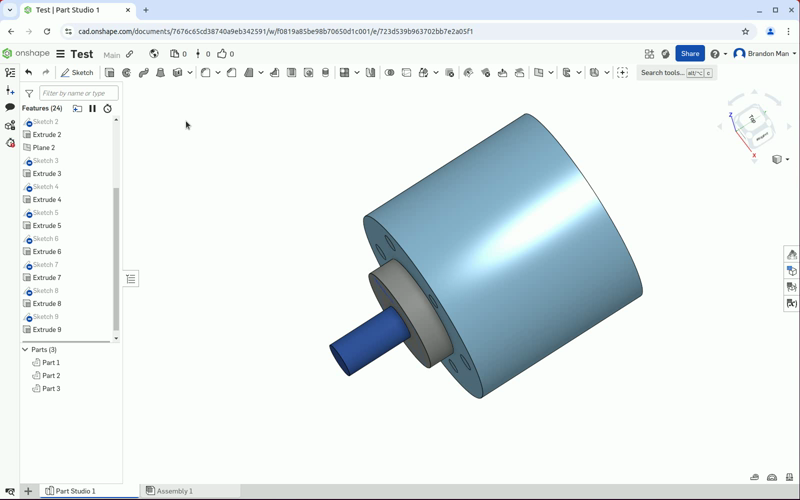
key(up, 2)
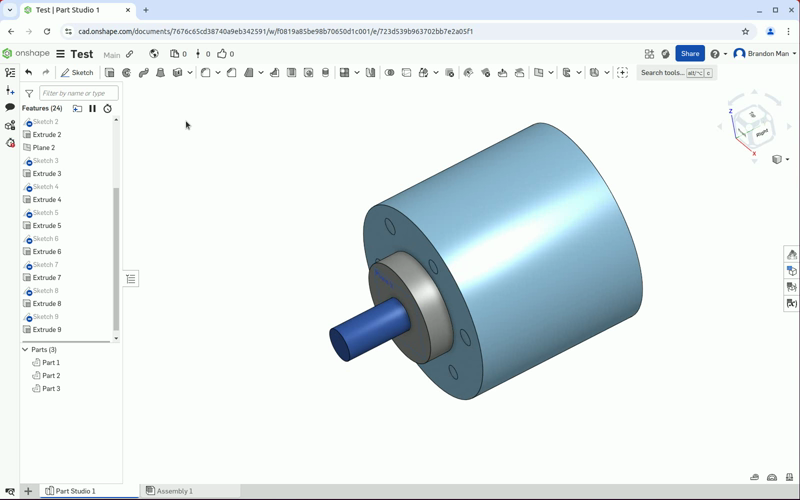
key(right, 2)
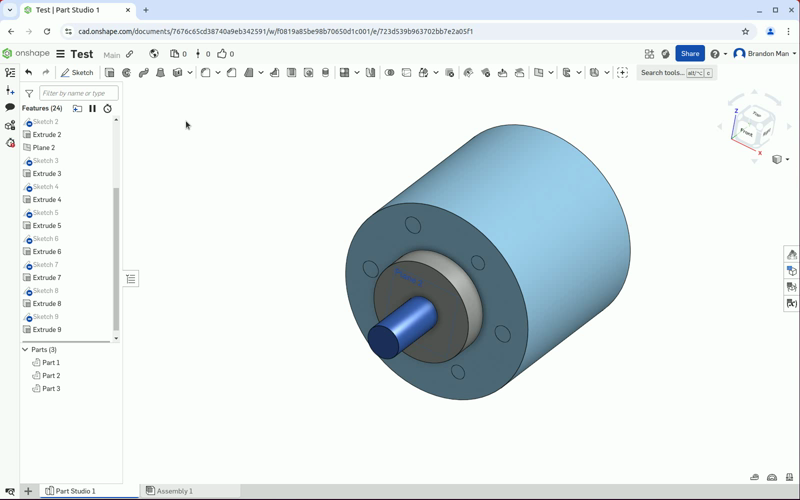
mouse_move(69, 85)
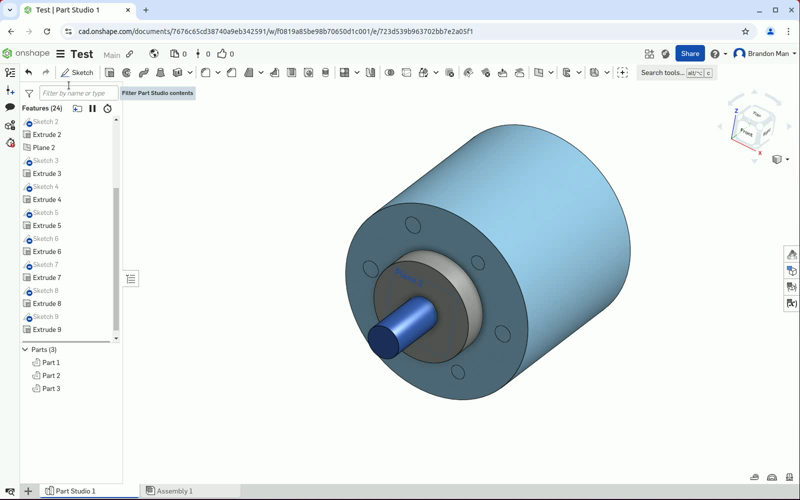
click(69, 85)